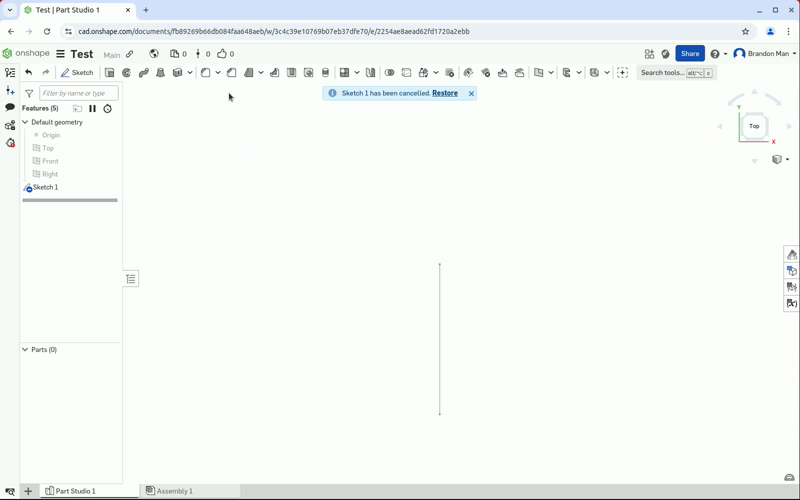
key(shift+h)
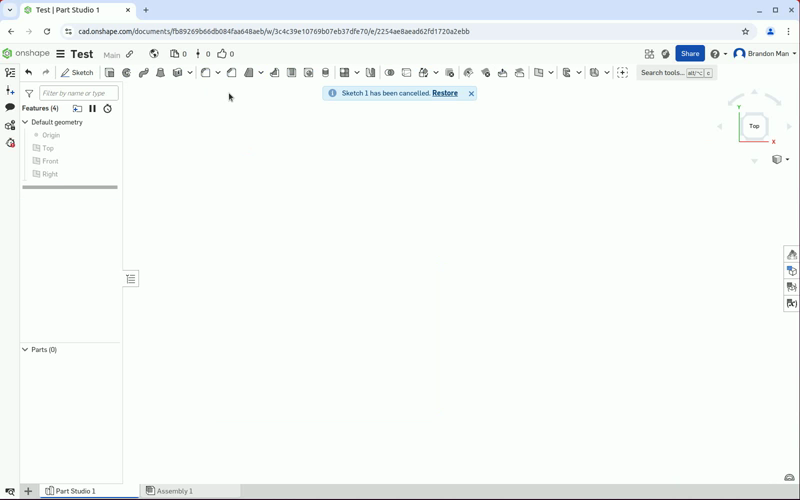
key(shift+s)
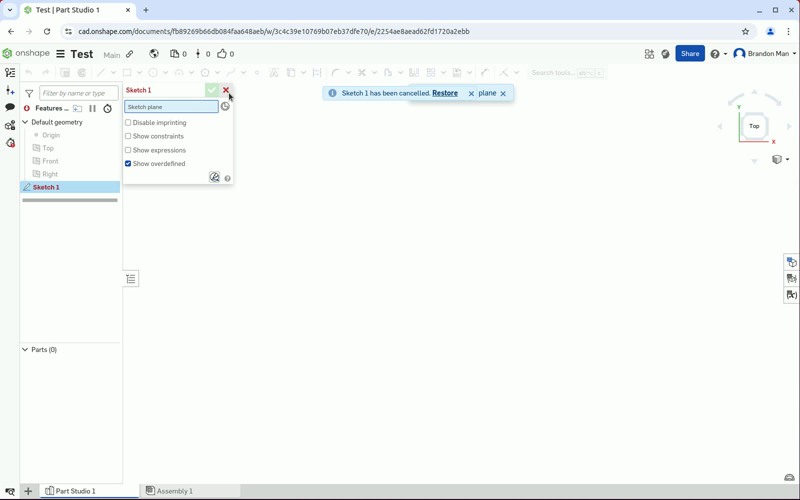
mouse_move(73, 150)
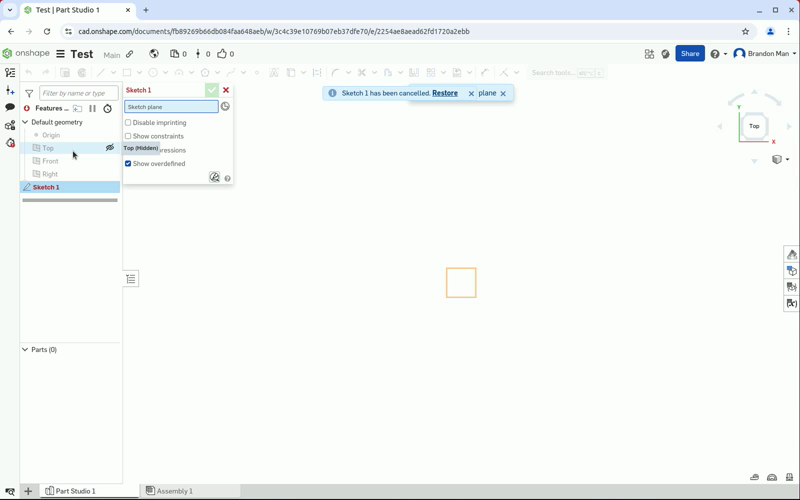
click(73, 150)
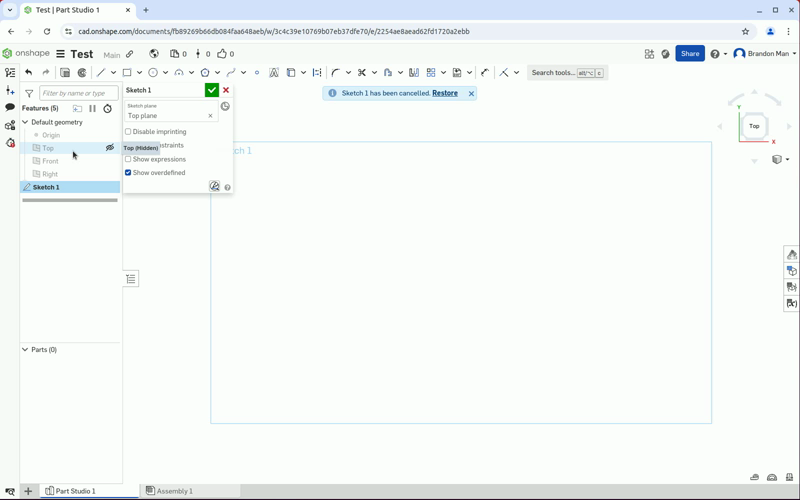
mouse_move(73, 352)
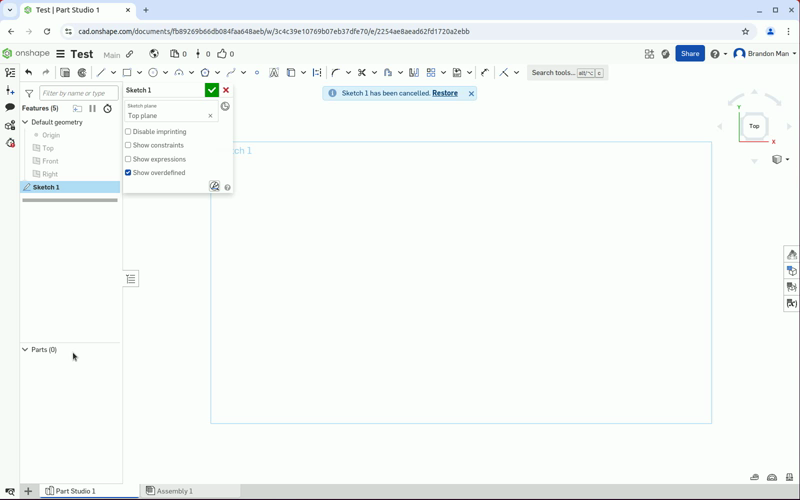
key(y)
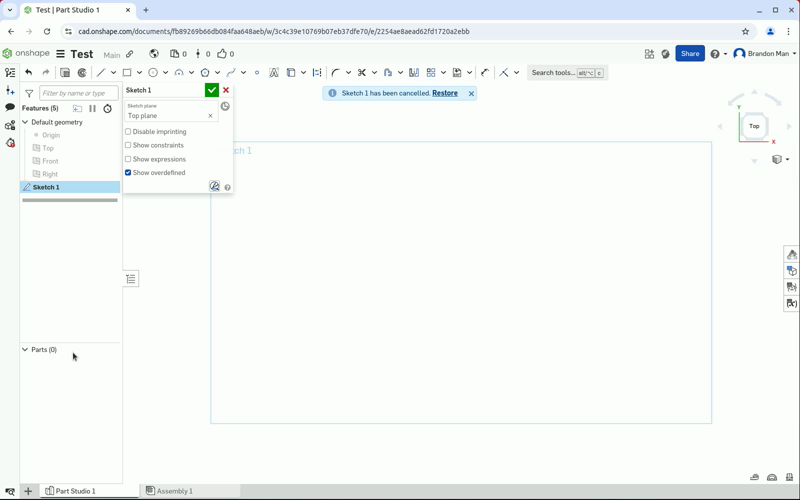
key(l)
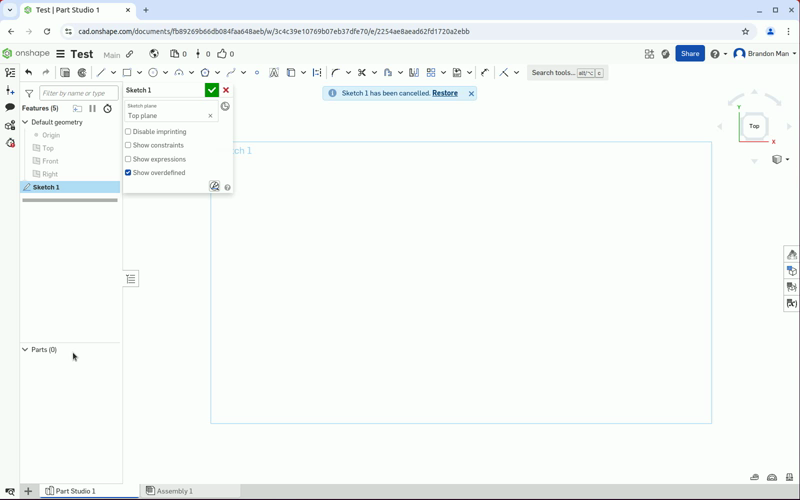
key_down(shift)
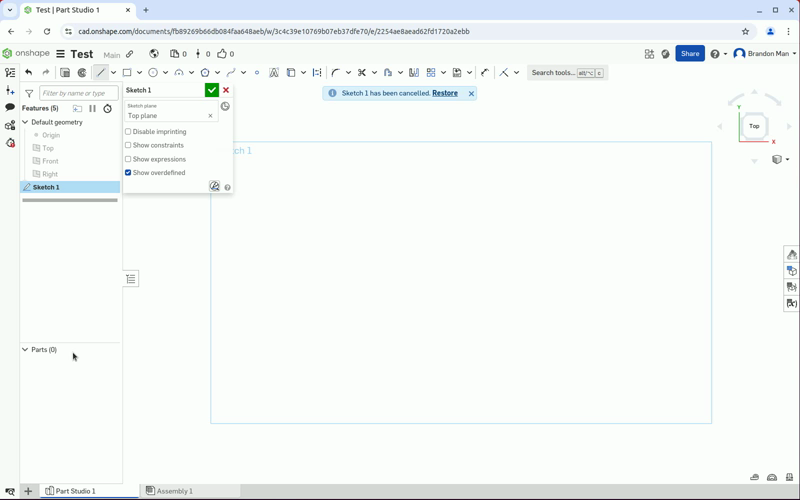
mouse_move(351, 335)
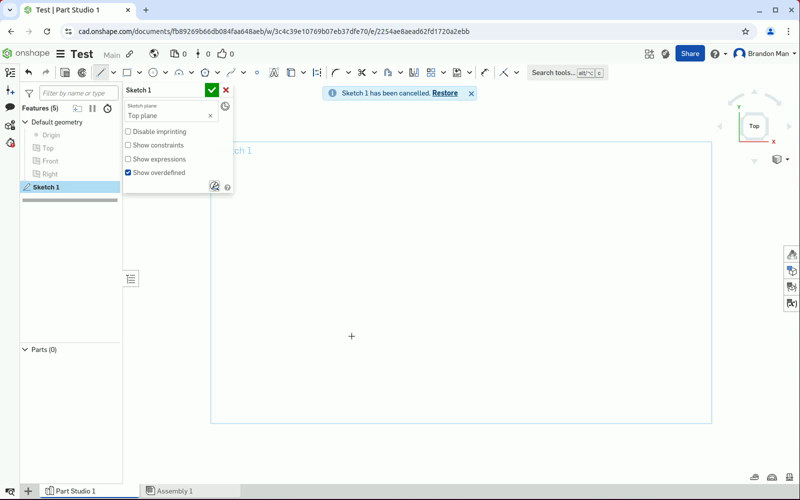
click(351, 335)
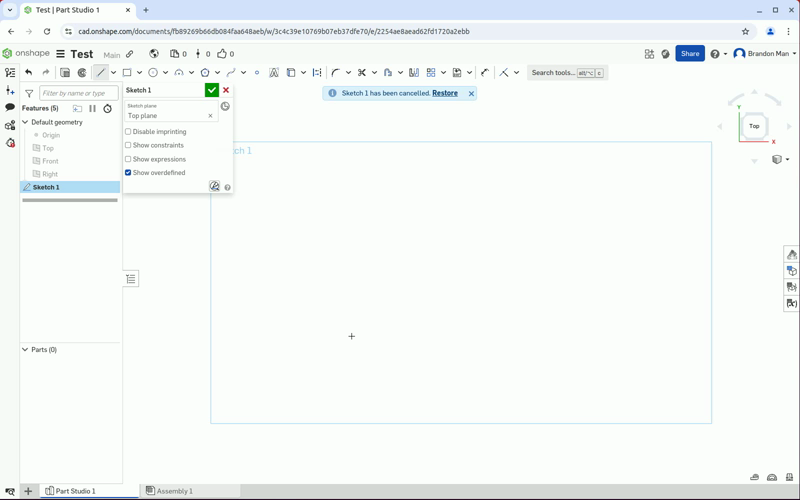
key_up(shift)
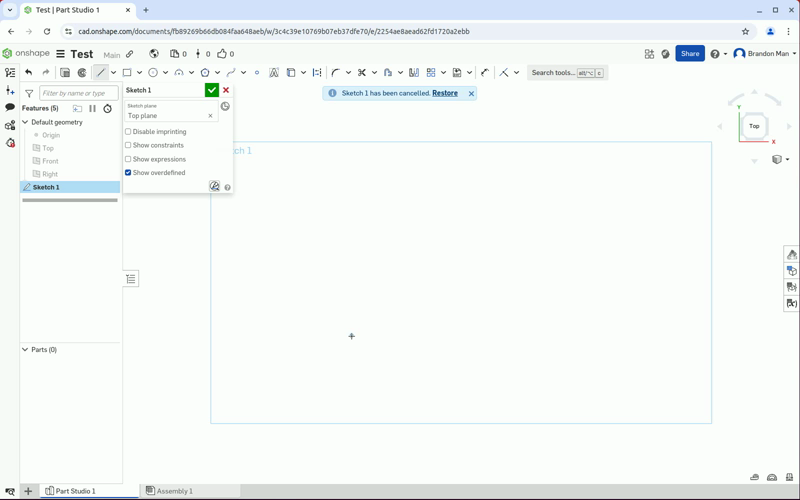
key_down(shift)
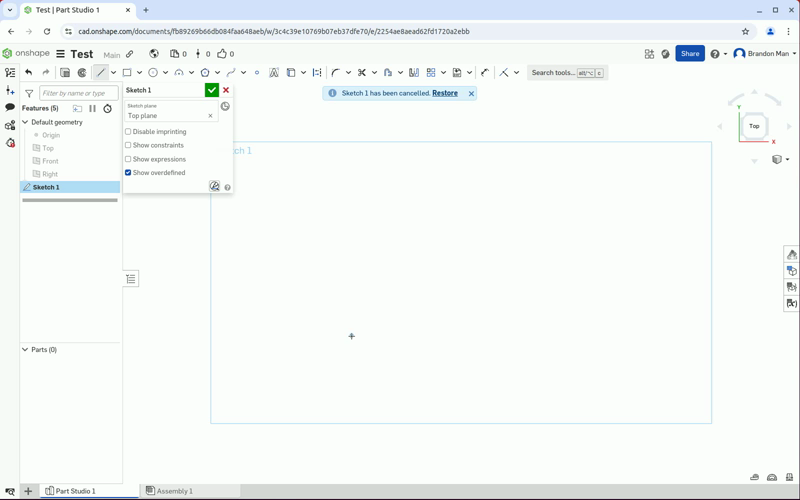
mouse_move(569, 335)
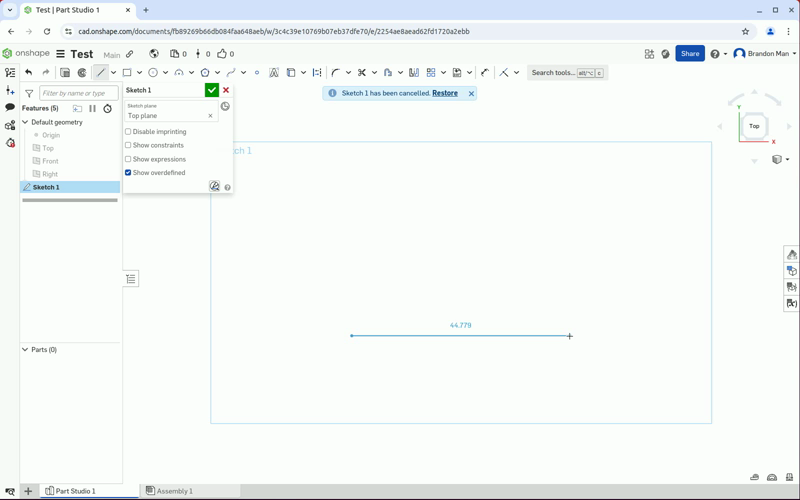
click(569, 335)
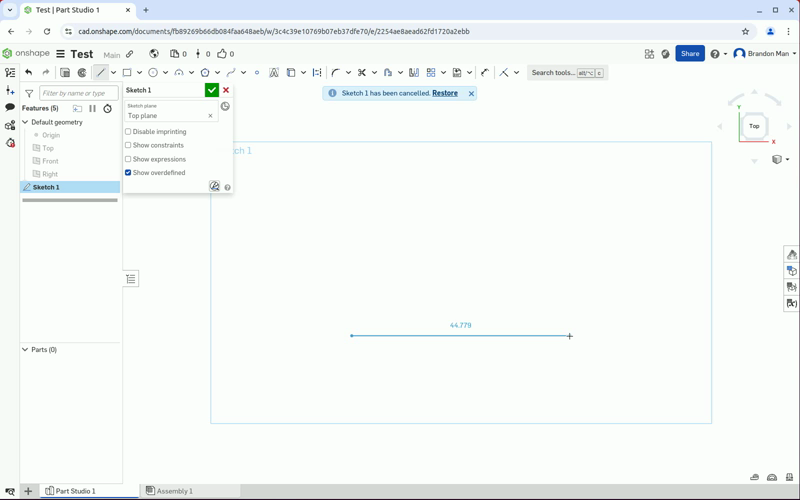
key_up(shift)
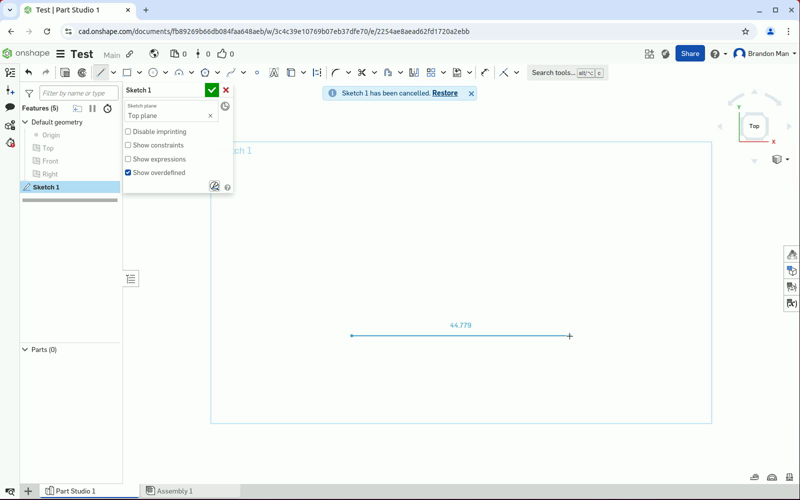
key_down(shift)
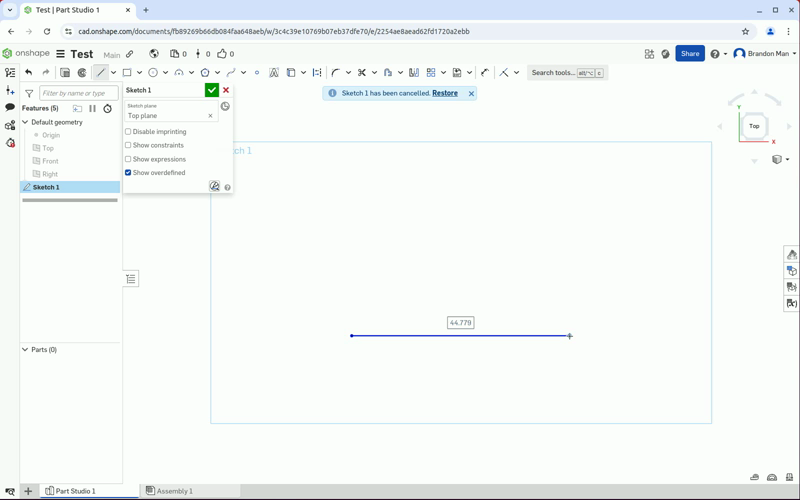
mouse_move(569, 230)
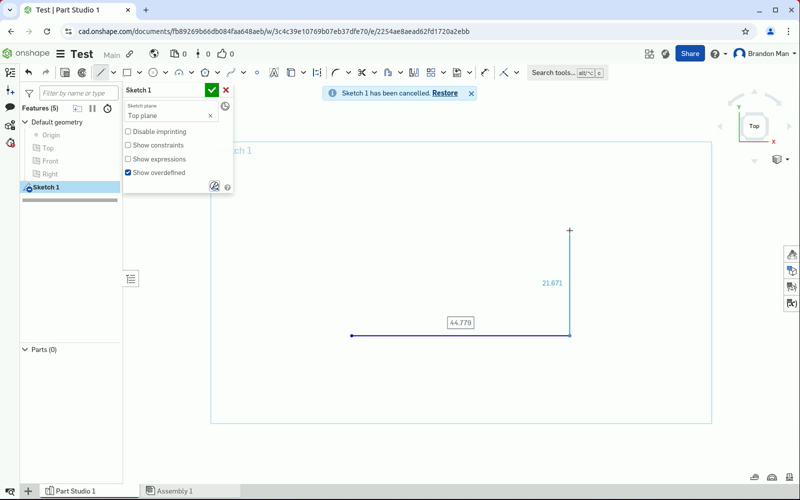
click(569, 230)
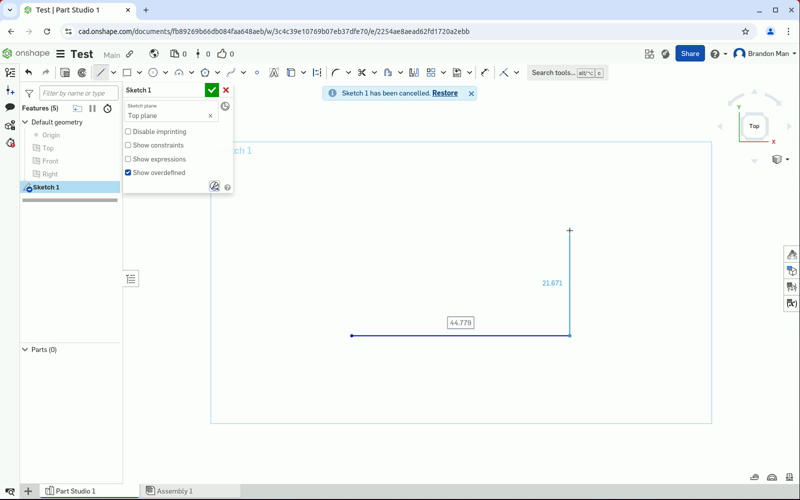
key_up(shift)
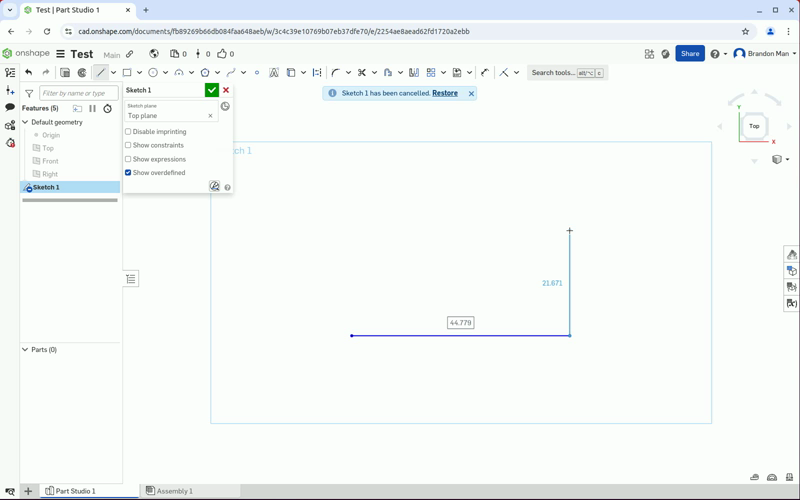
key_down(shift)
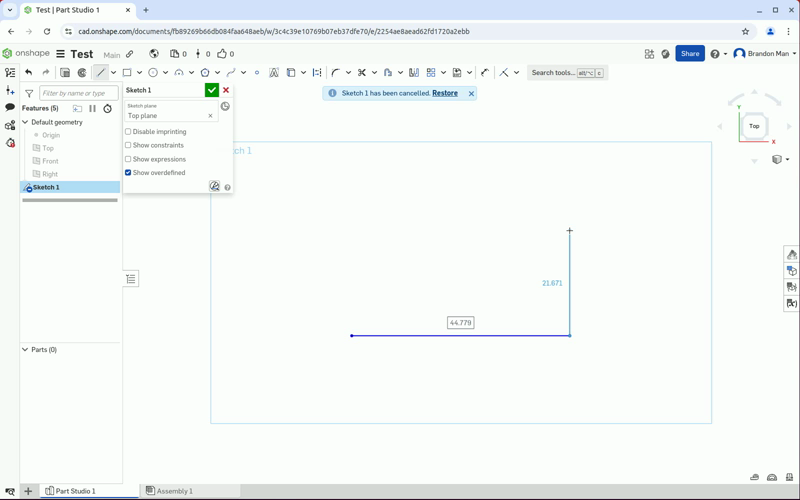
mouse_move(351, 230)
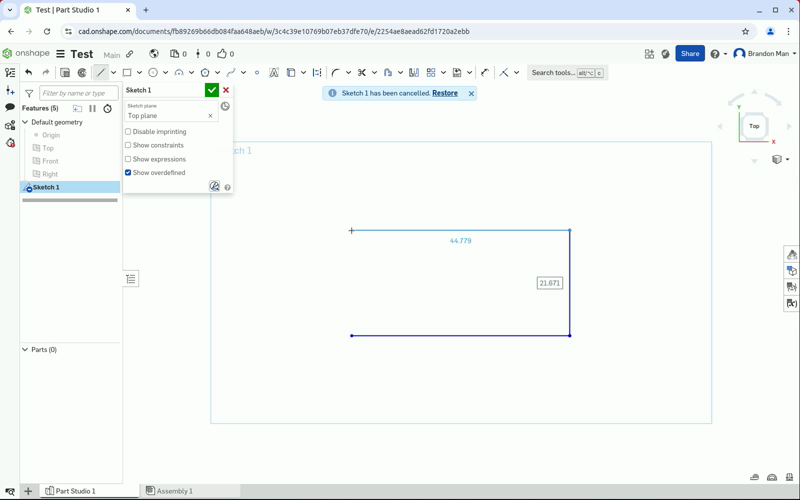
click(351, 230)
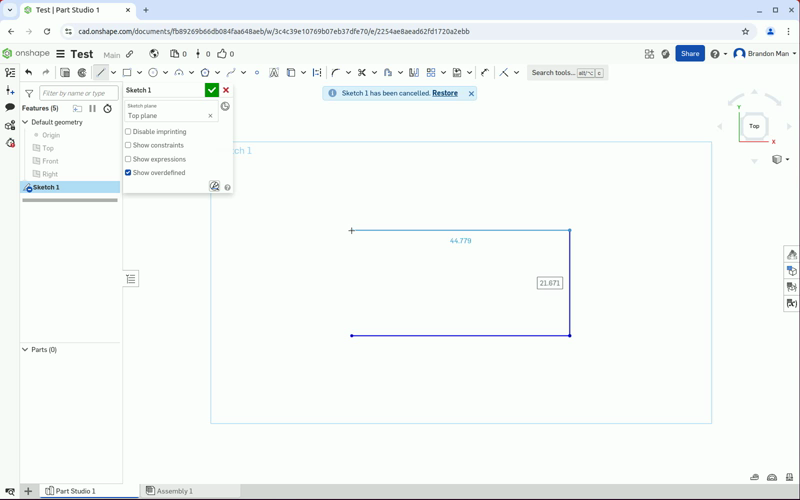
key_up(shift)
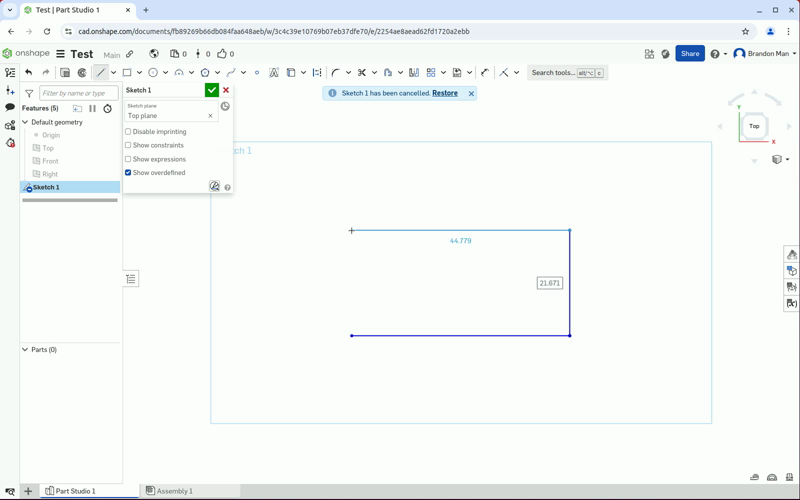
key_down(shift)
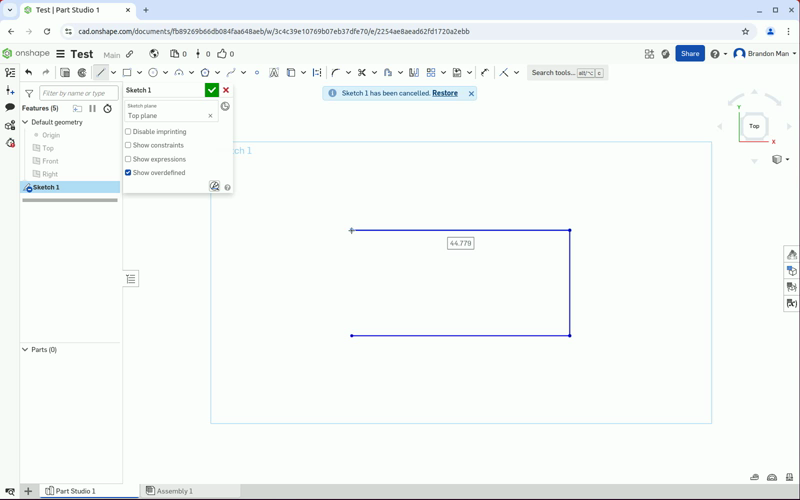
mouse_move(351, 335)
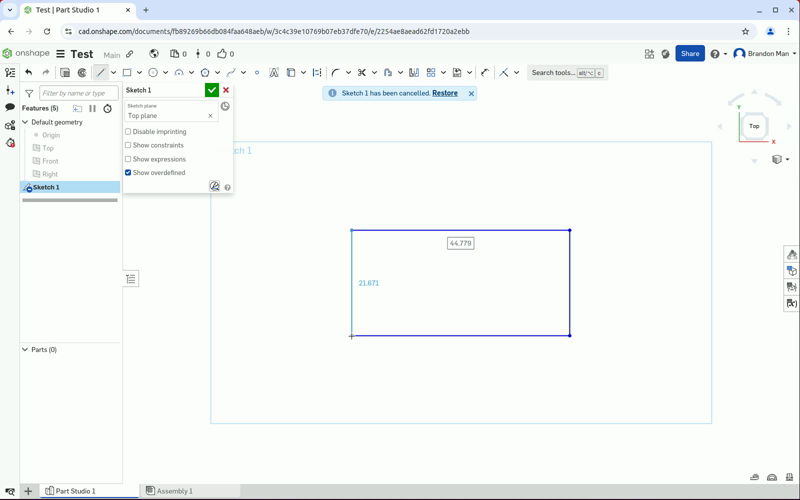
key_up(shift)
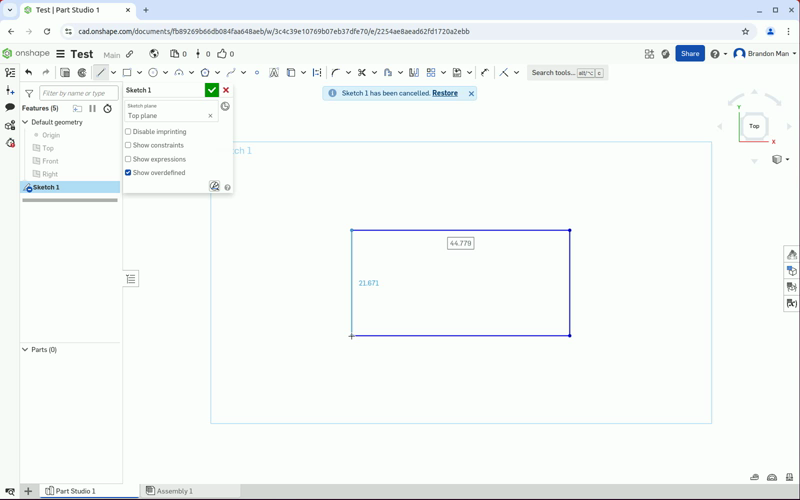
click(351, 335)
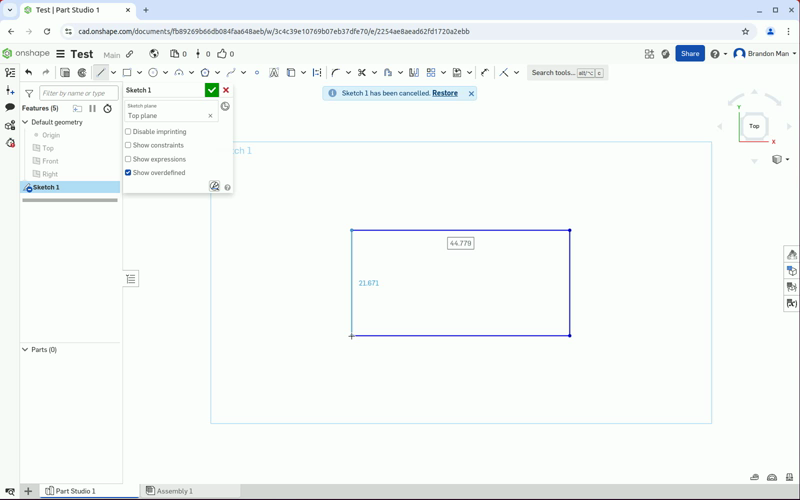
key(esc)
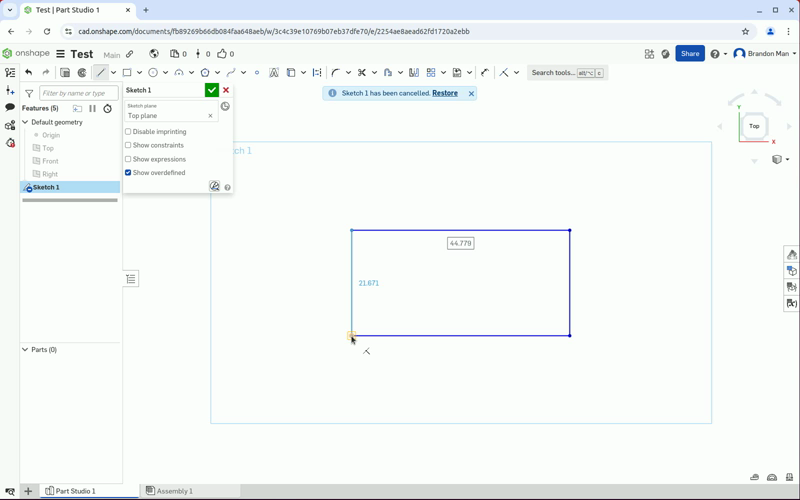
mouse_move(480, 320)
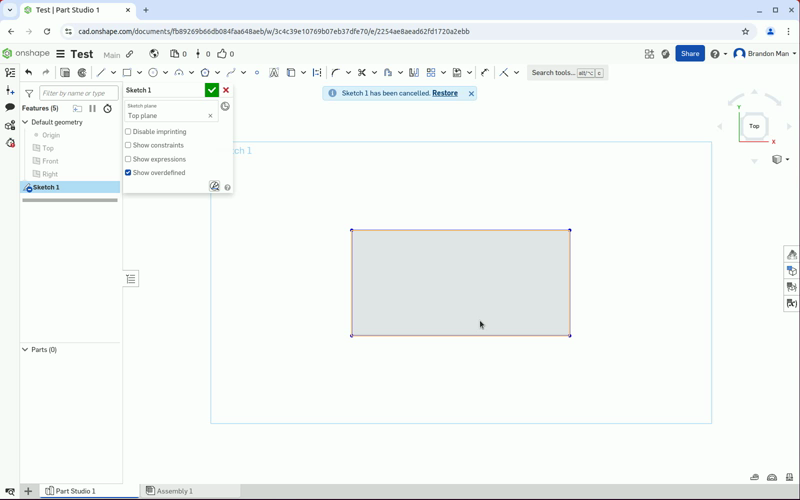
click(480, 320)
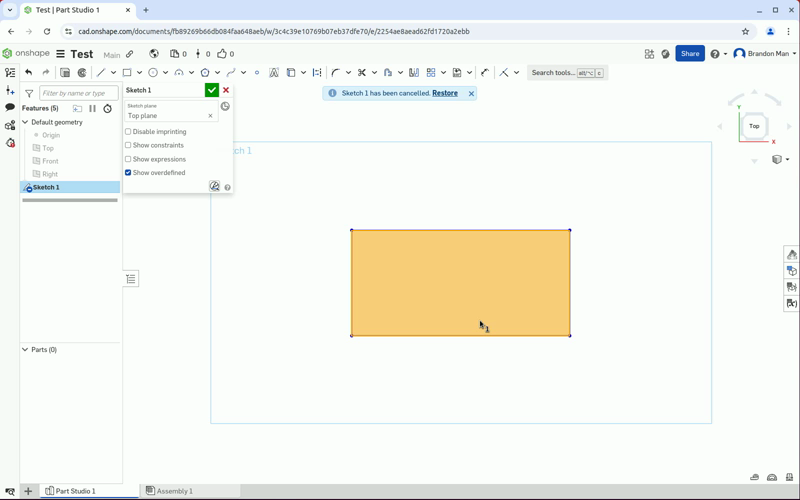
mouse_move(73, 352)
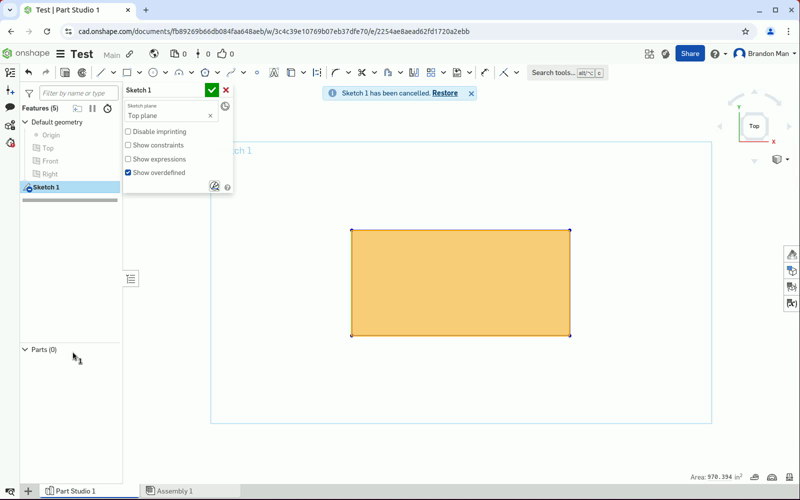
key(shift+y)
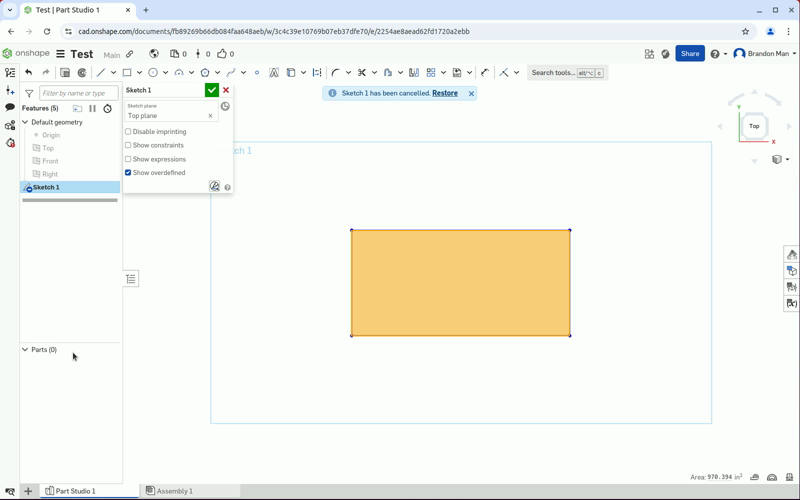
key(shift+e)
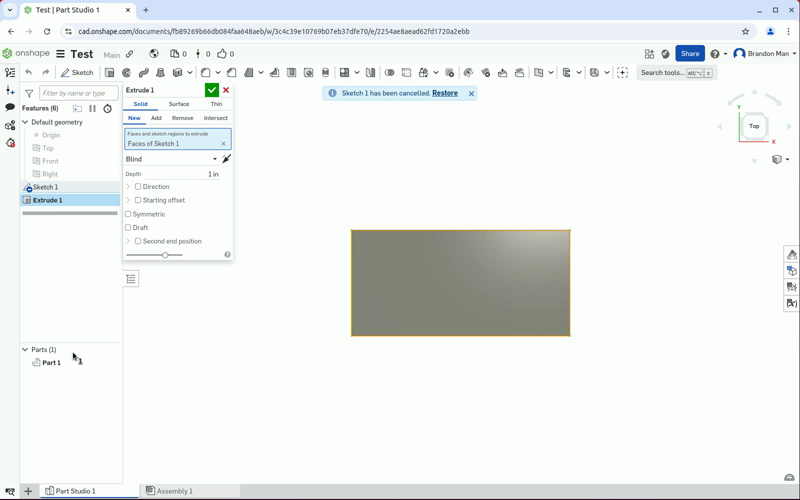
mouse_move(143, 106)
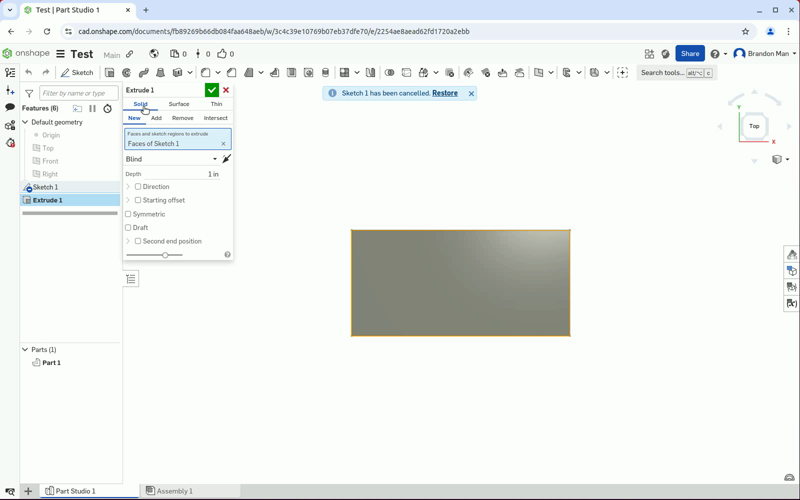
click(143, 106)
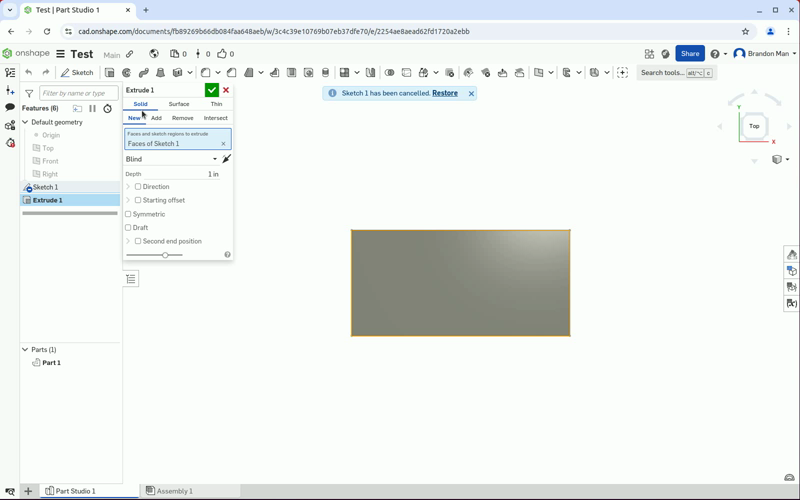
mouse_move(137, 120)
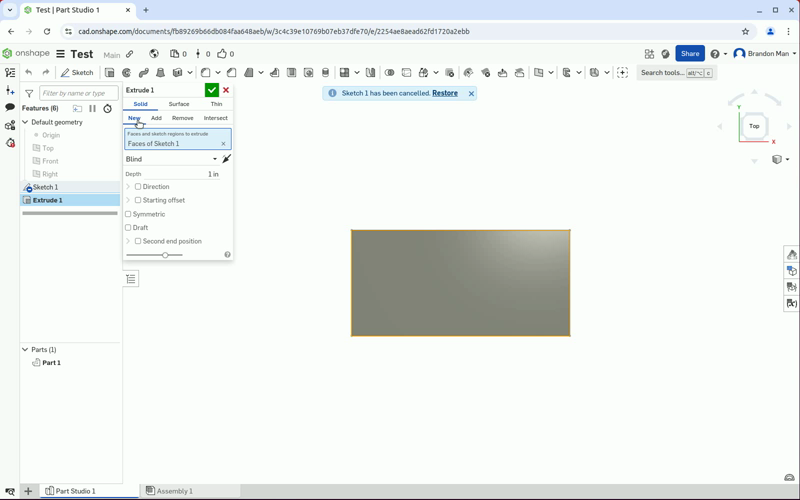
click(137, 120)
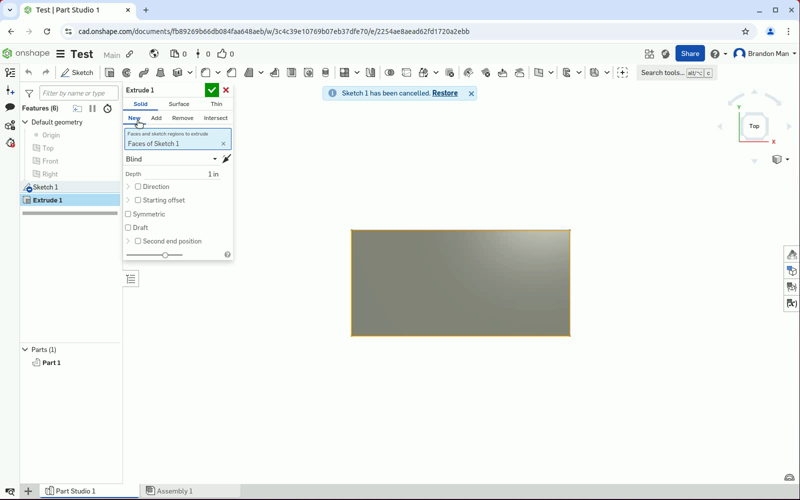
key(tab, 4)
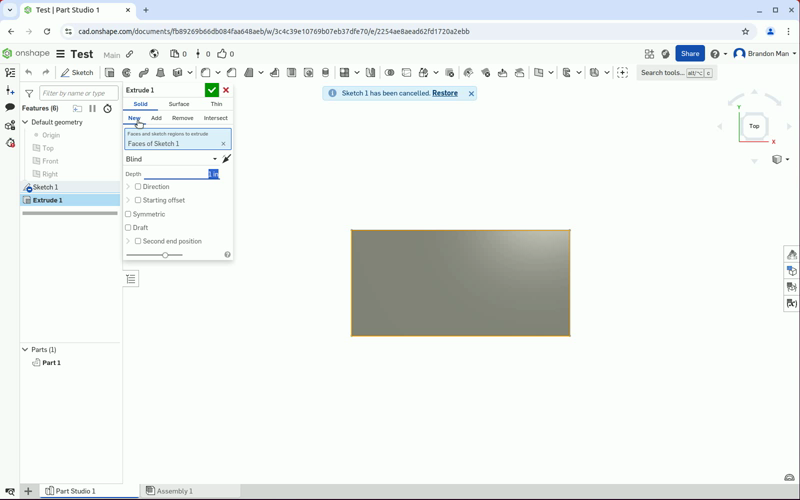
text(4.574)
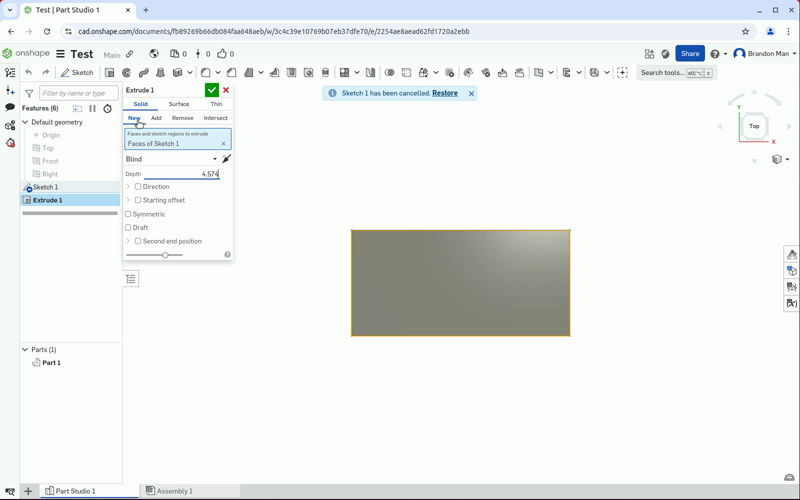
key(enter)
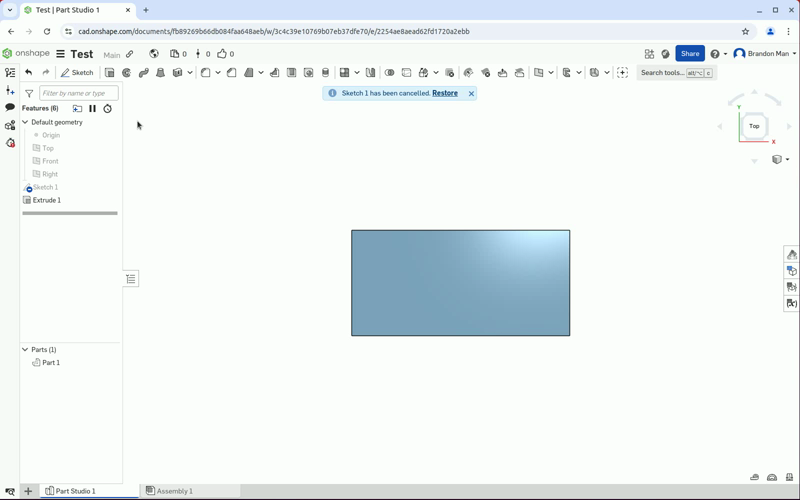
key(shift+h)
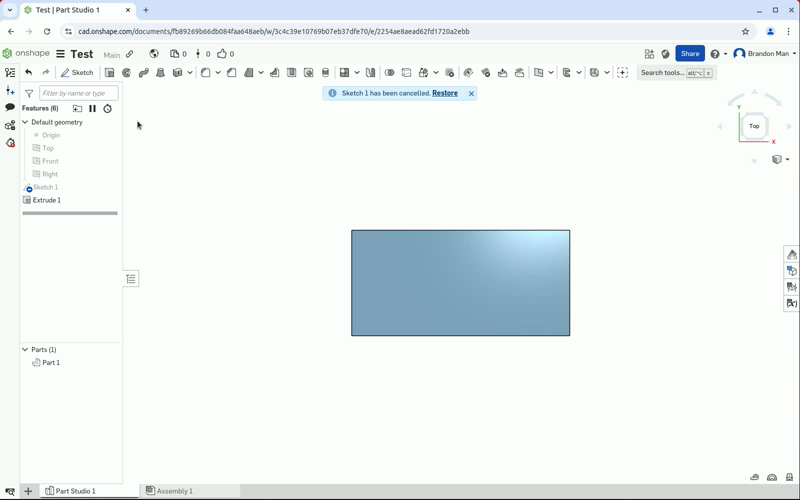
key(shift+h)
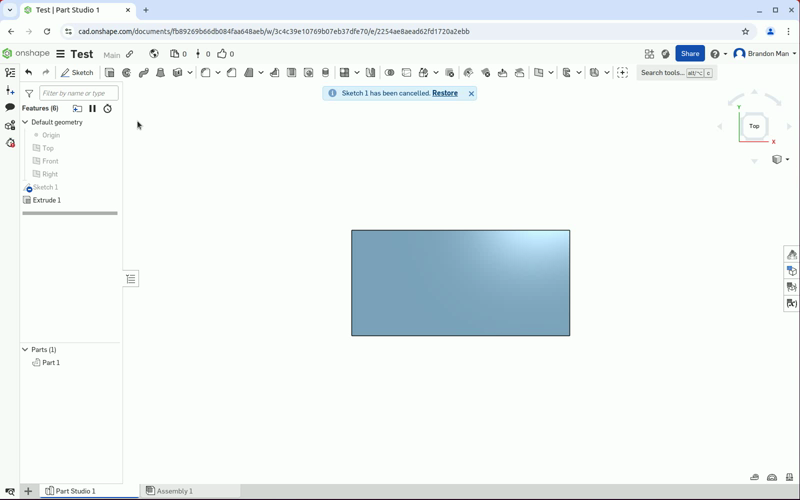
mouse_move(73, 189)
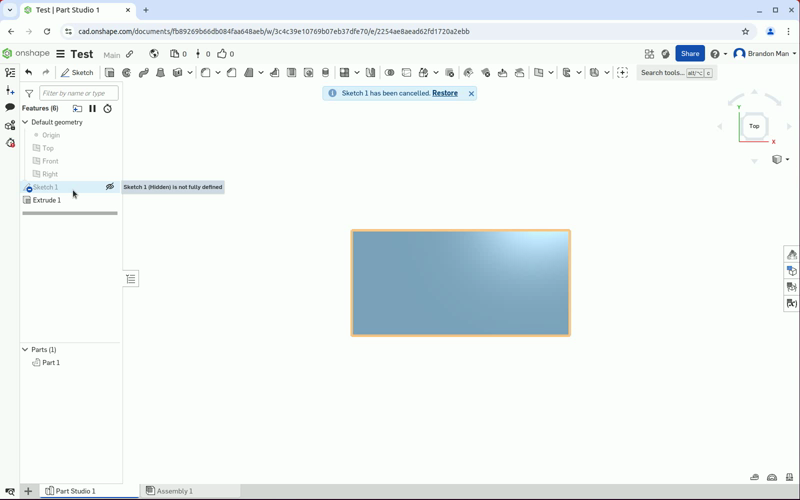
click(73, 189)
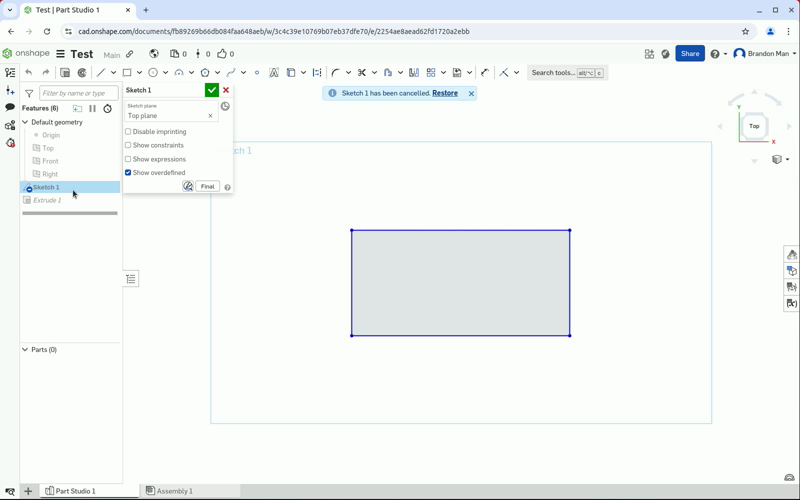
mouse_move(229, 92)
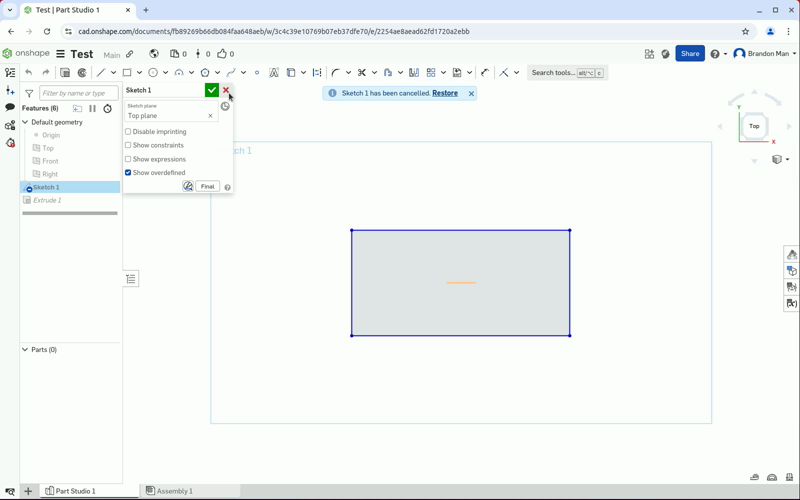
click(229, 92)
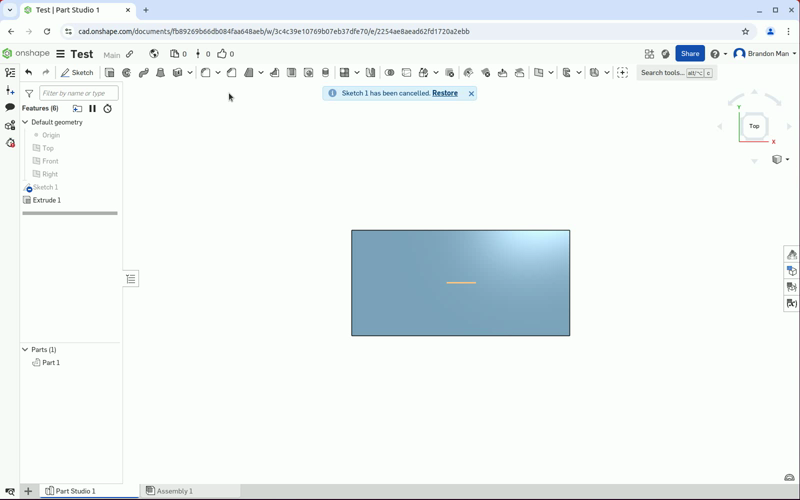
mouse_move(73, 352)
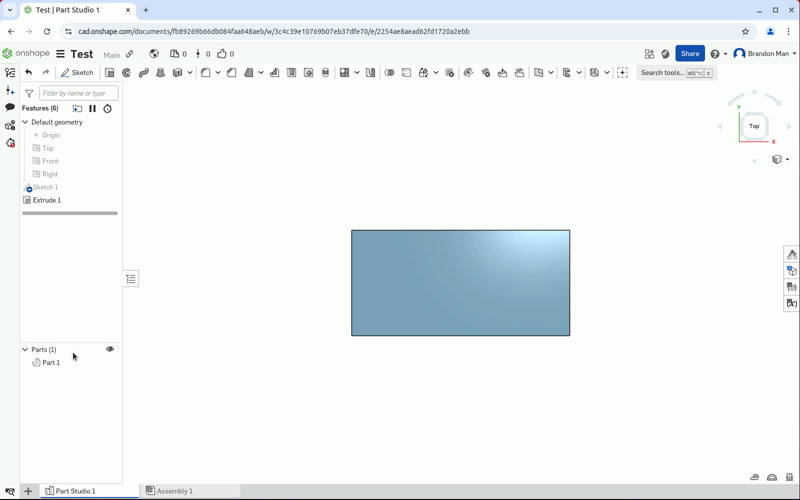
key(y)
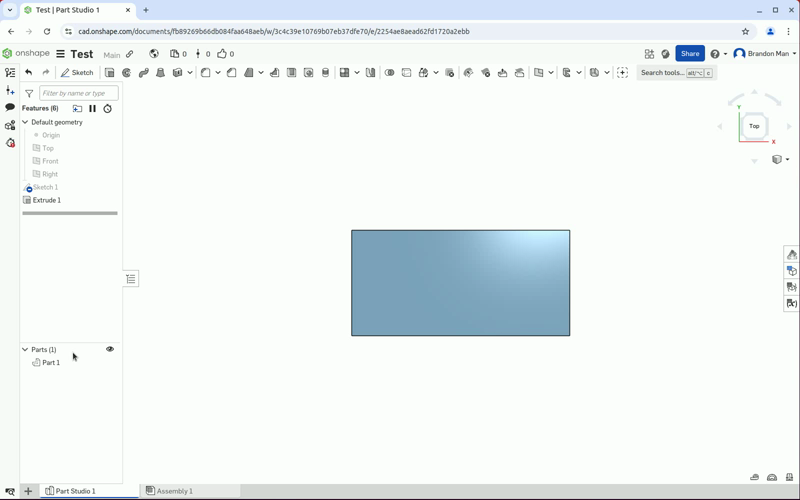
key(shift+p)
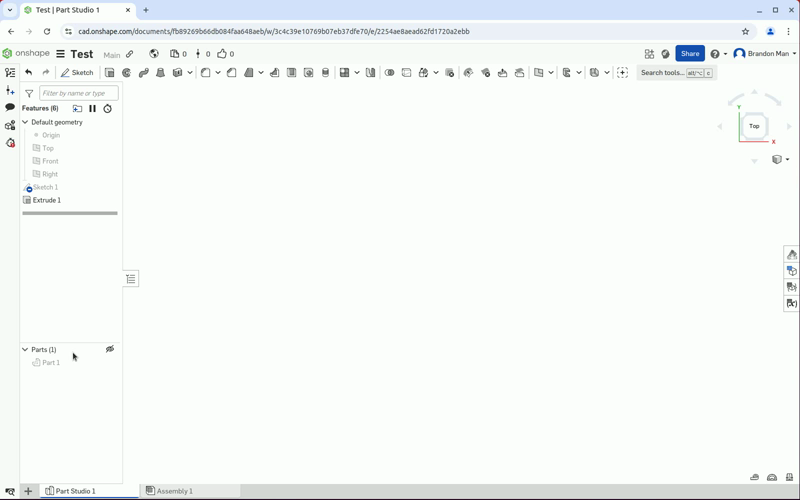
key(space)
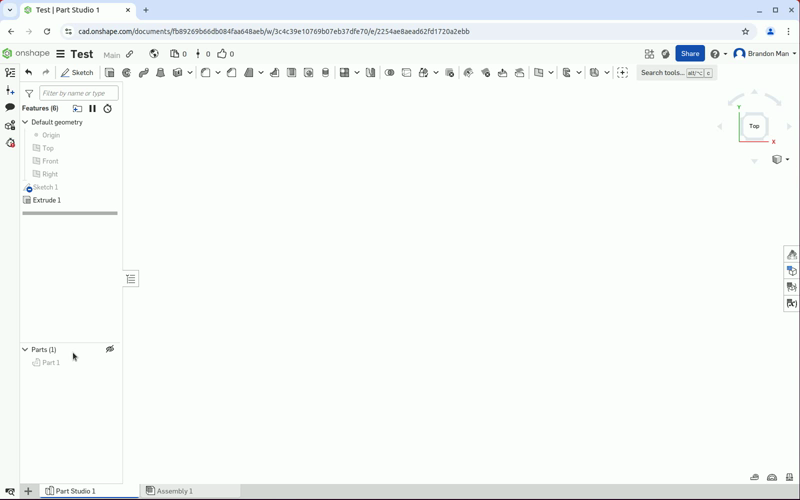
key_down(shift)
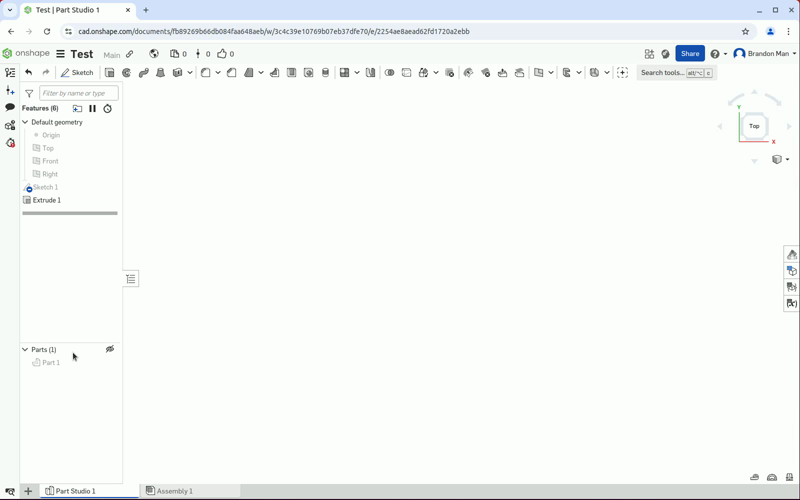
key(up)
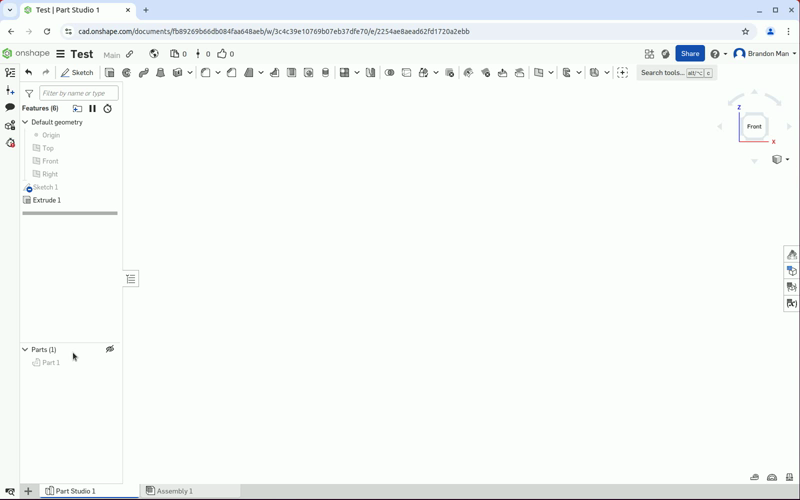
key_up(shift)
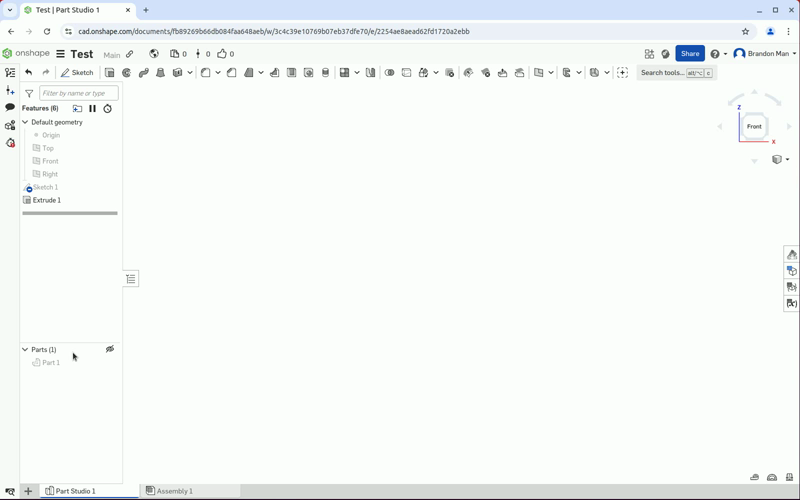
key(space)
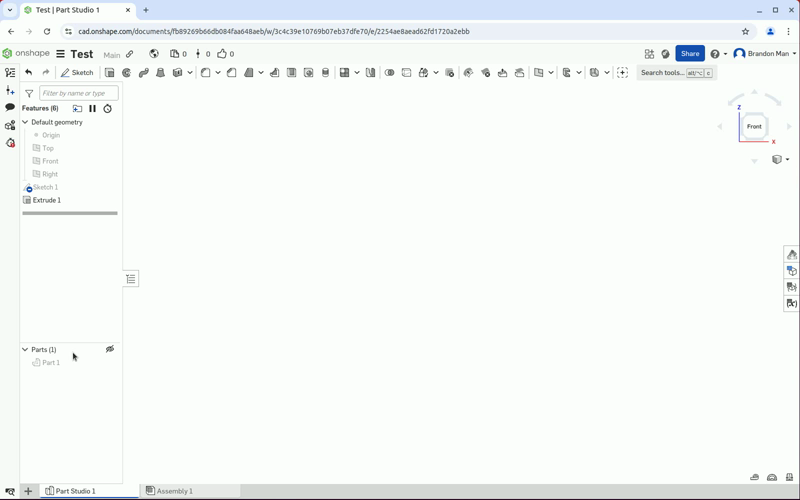
key_down(shift)
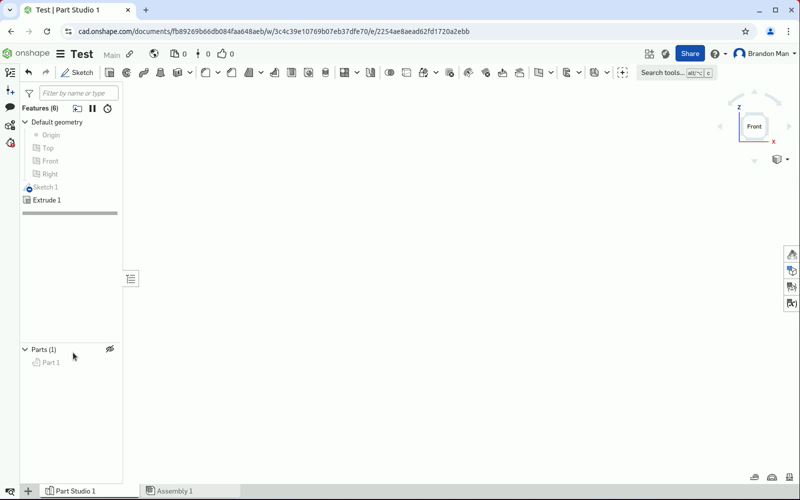
key(left)
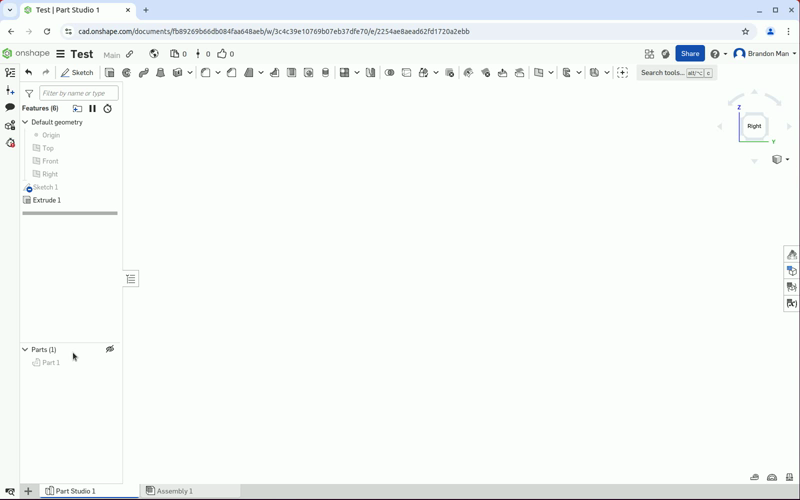
key_up(shift)
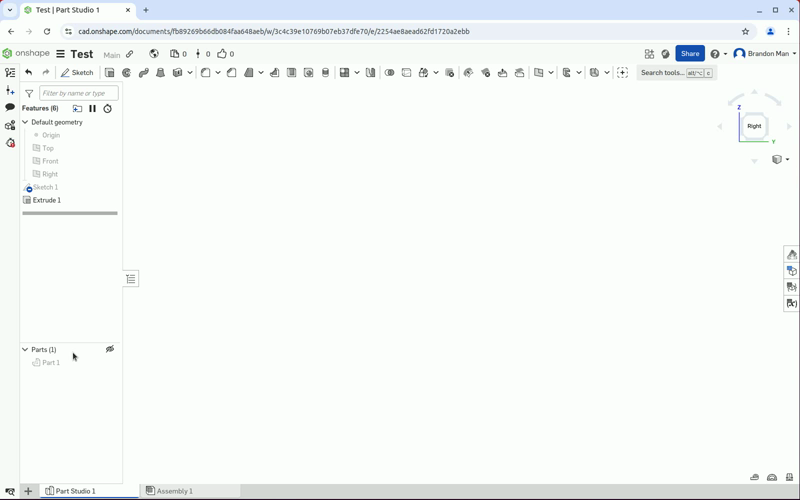
mouse_move(73, 352)
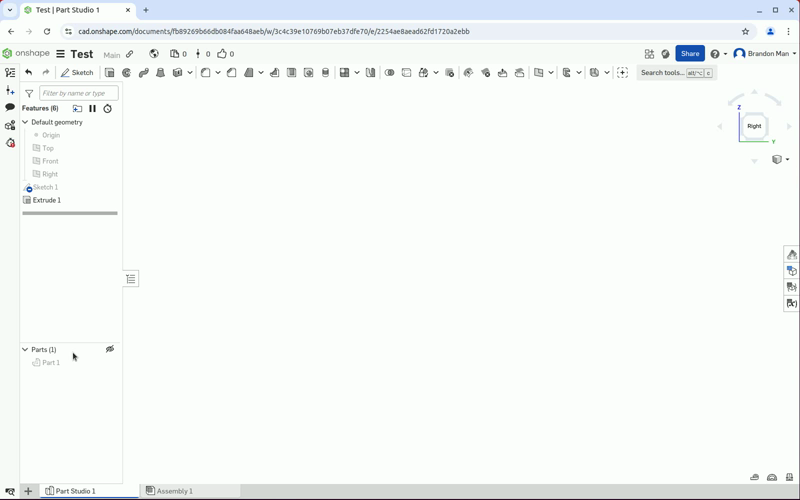
key(shift+y)
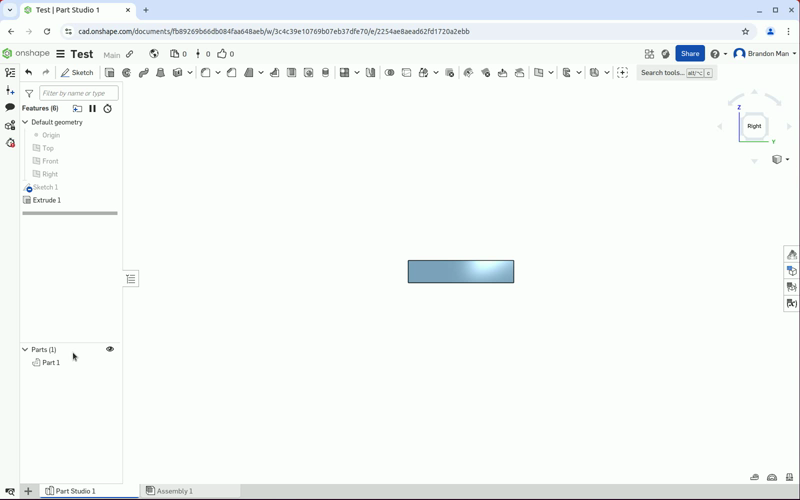
mouse_move(541, 75)
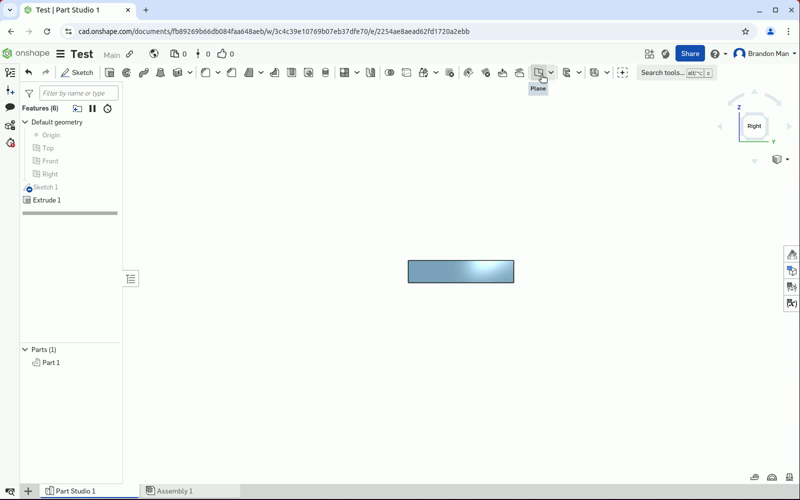
click(541, 75)
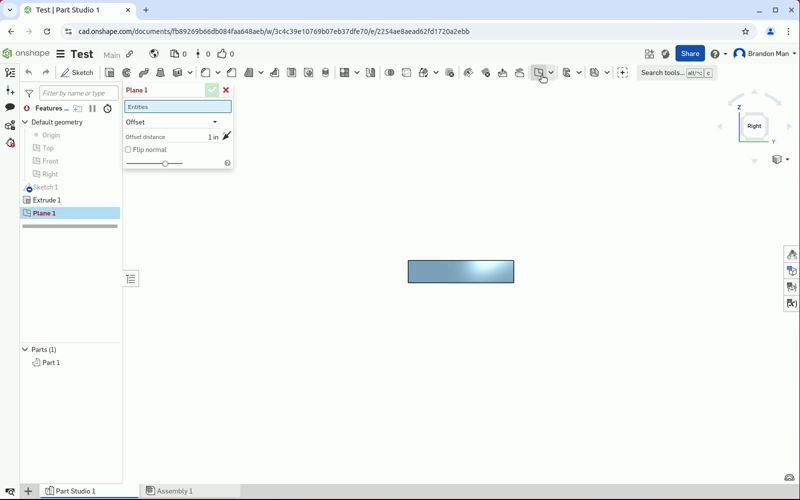
mouse_move(73, 176)
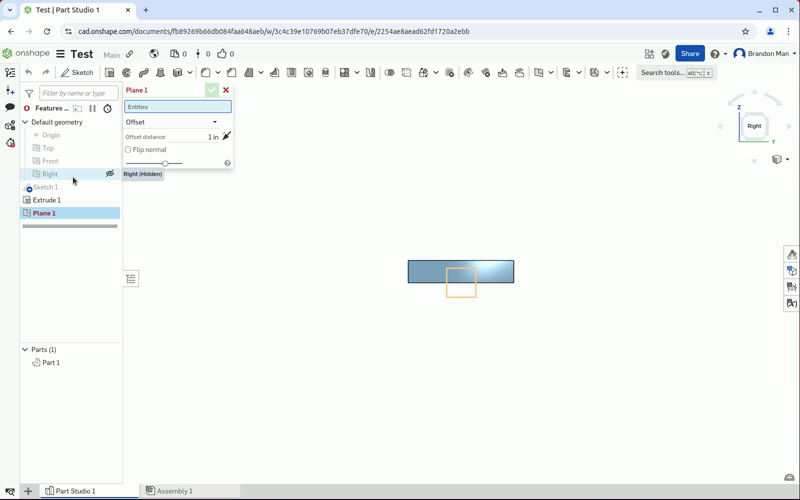
click(73, 176)
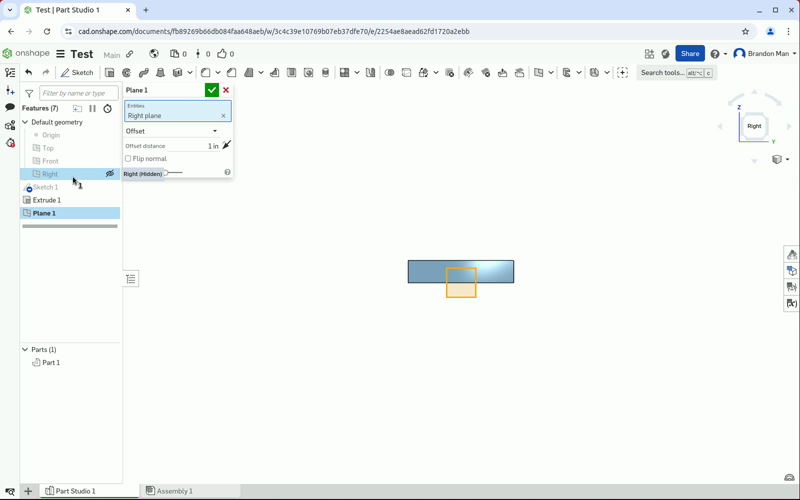
key(tab, 2)
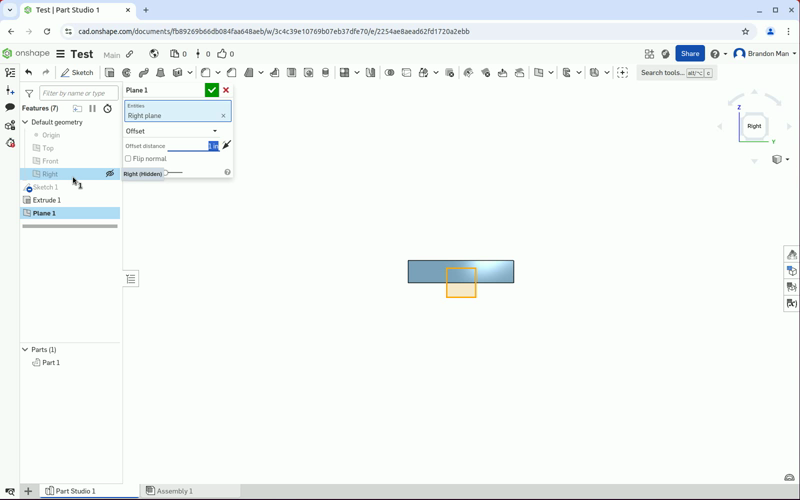
text(22.4)
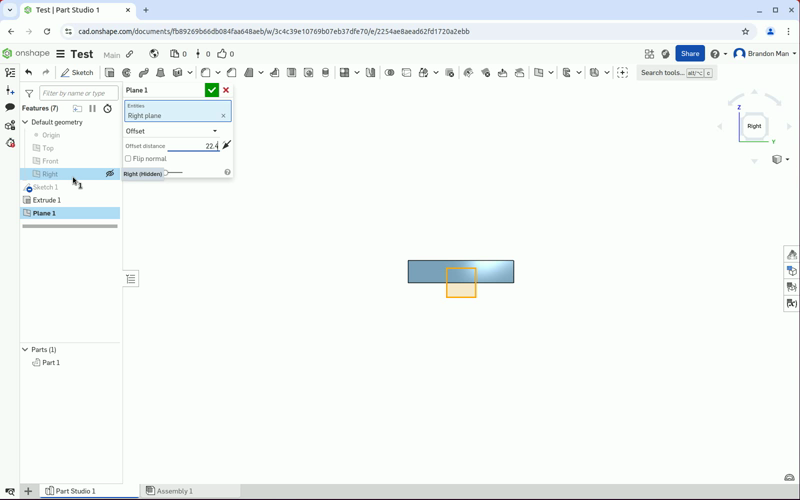
key(enter, 2)
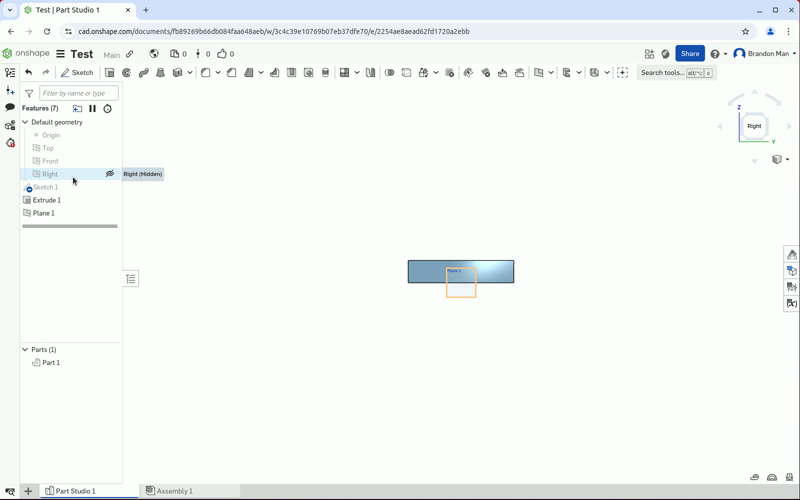
key(shift+s)
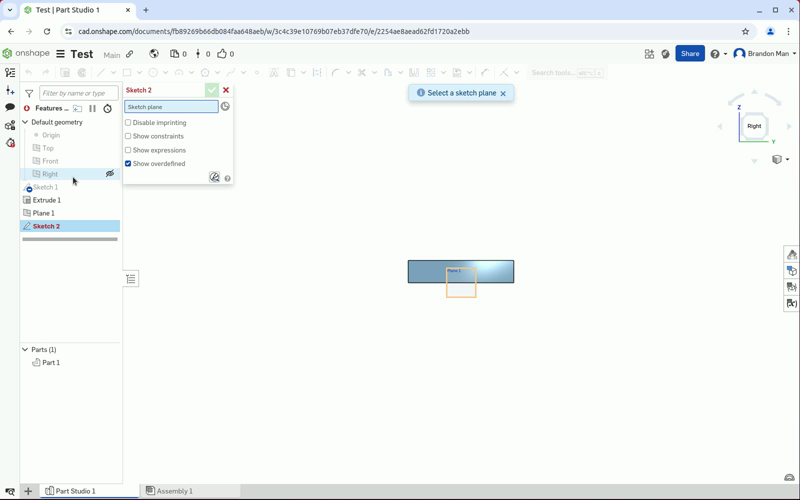
mouse_move(73, 215)
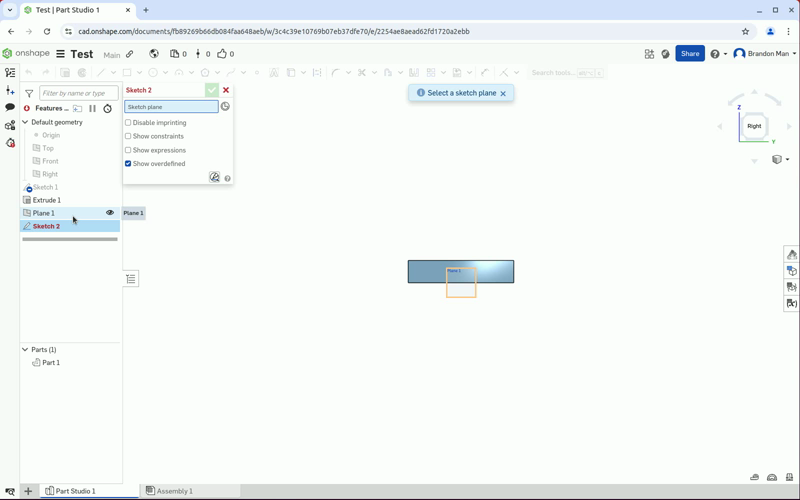
click(73, 215)
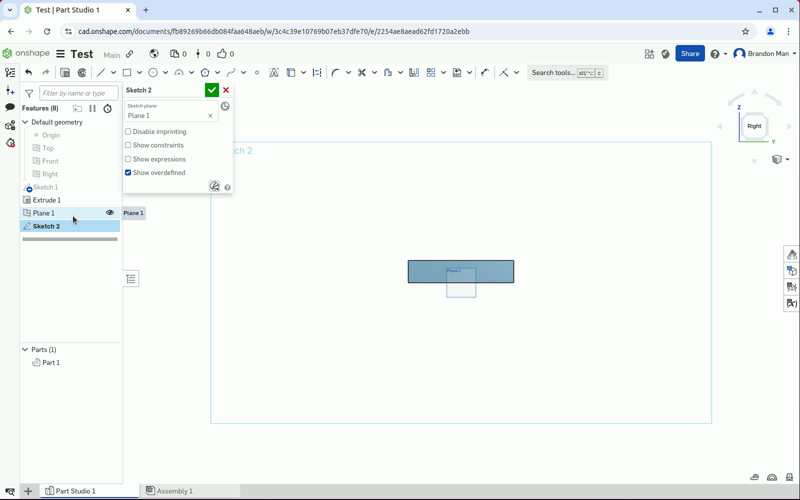
mouse_move(73, 352)
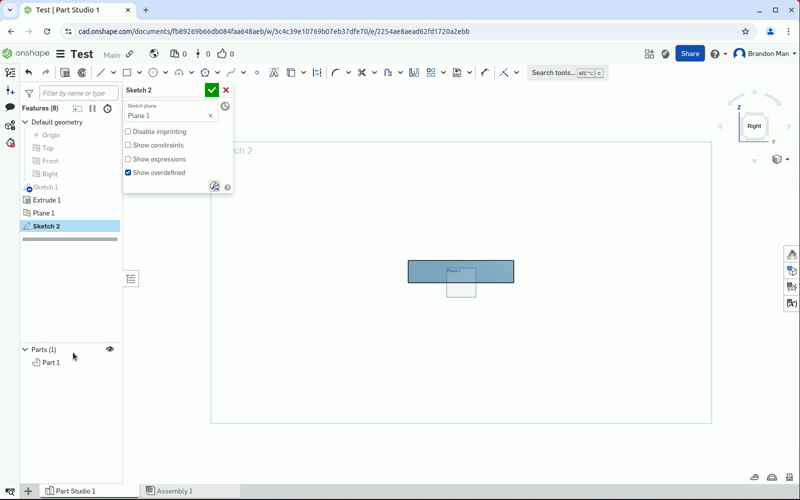
key(y)
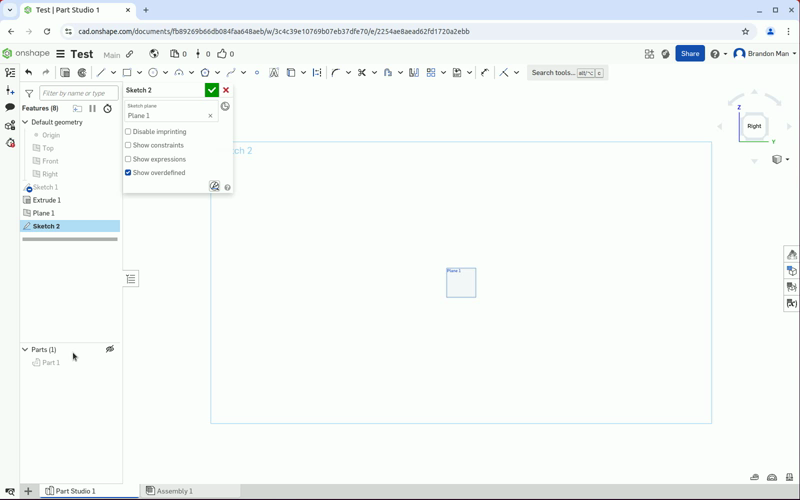
key(l)
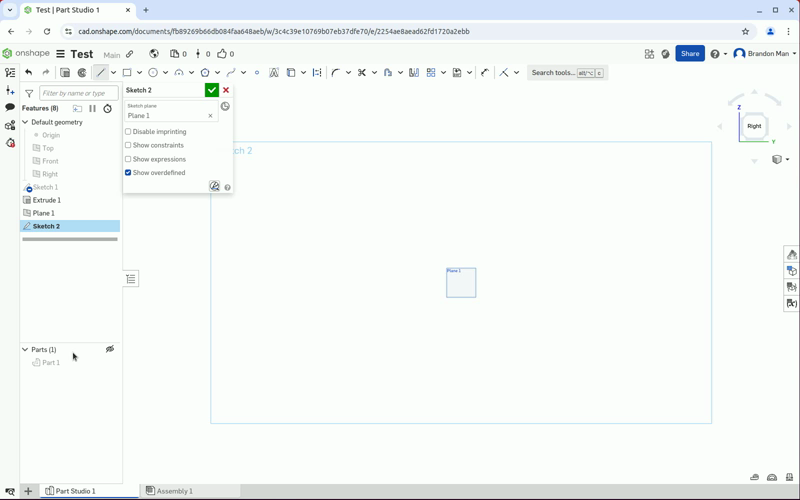
key_down(shift)
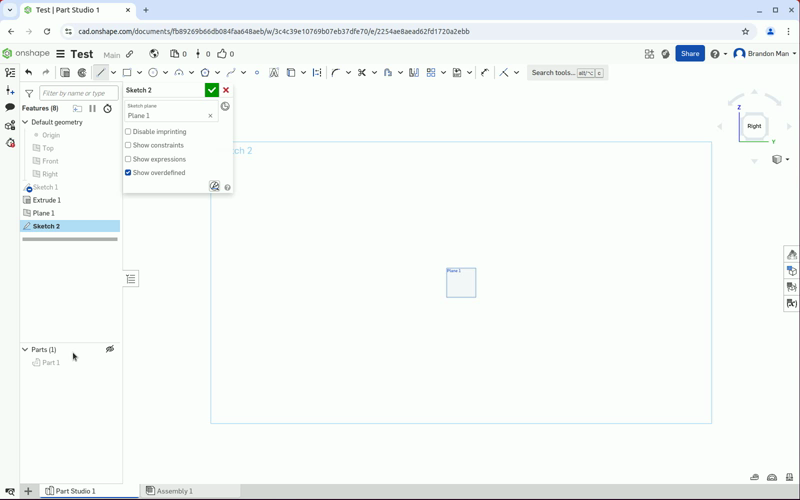
mouse_move(407, 282)
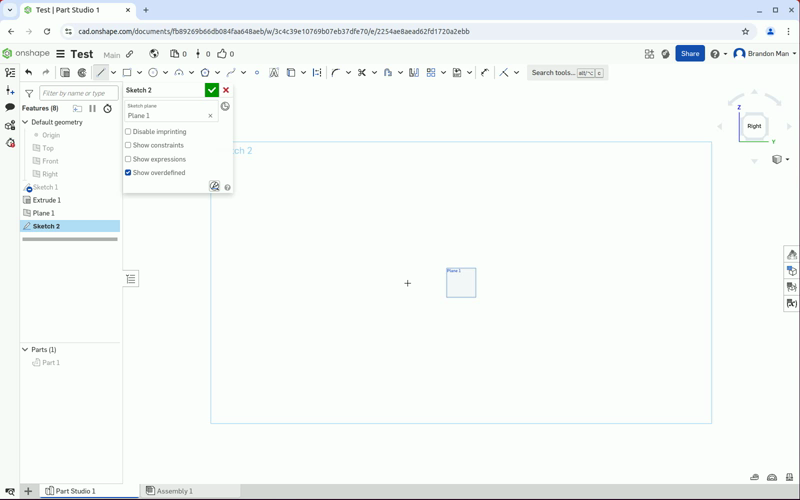
click(407, 282)
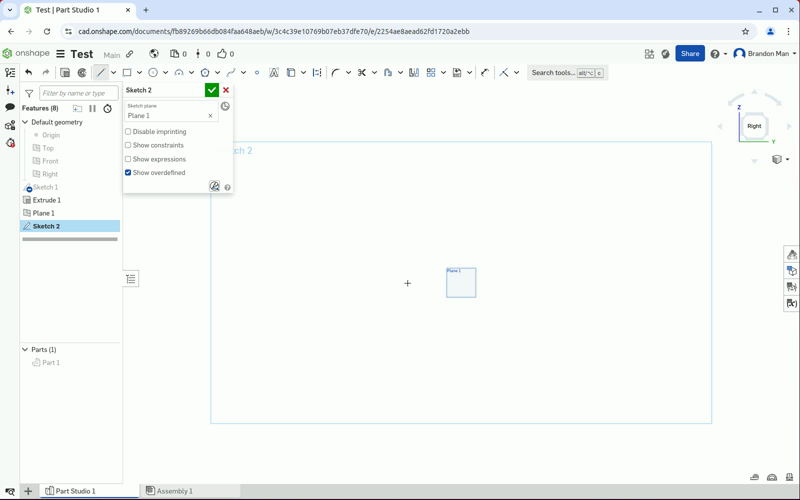
key_up(shift)
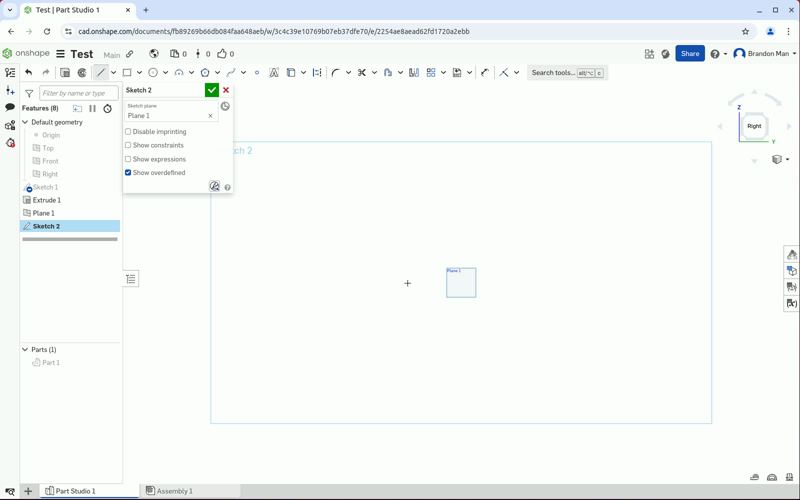
key_down(shift)
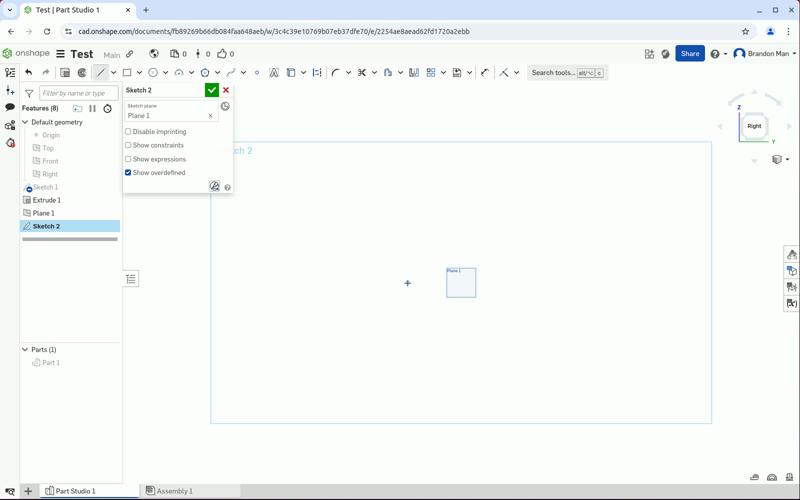
mouse_move(513, 282)
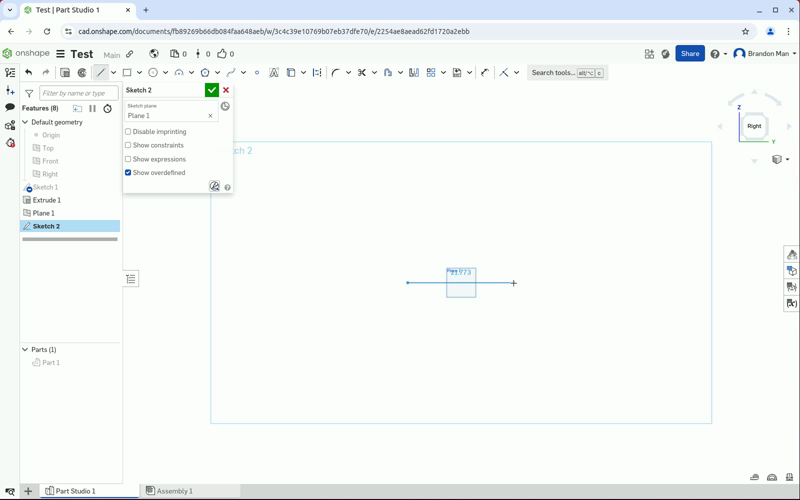
click(513, 282)
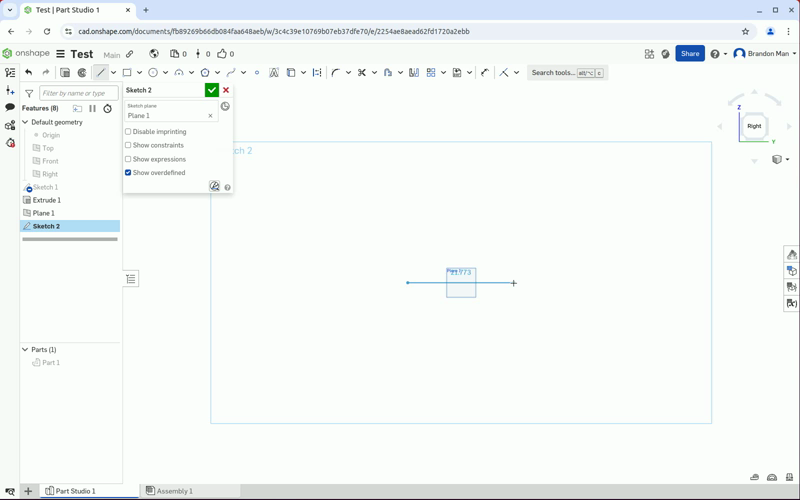
key_up(shift)
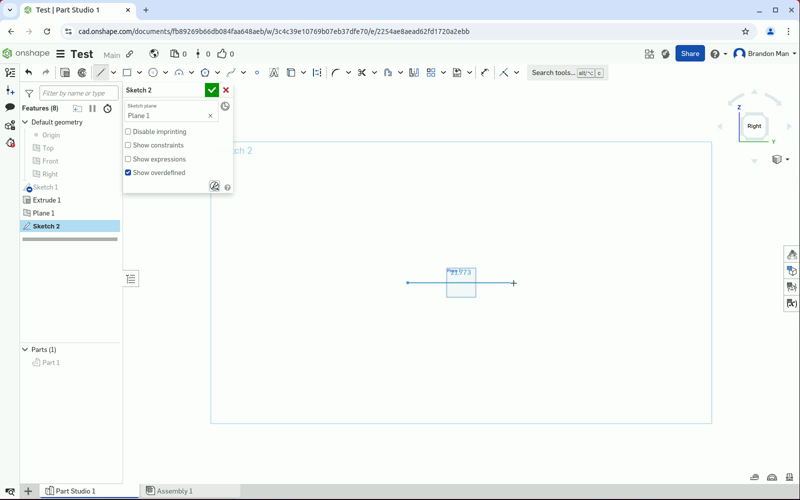
key_down(shift)
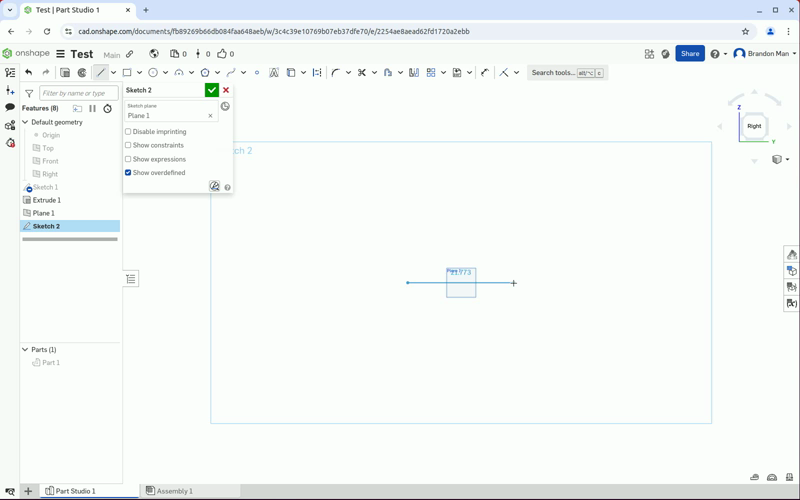
mouse_move(543, 282)
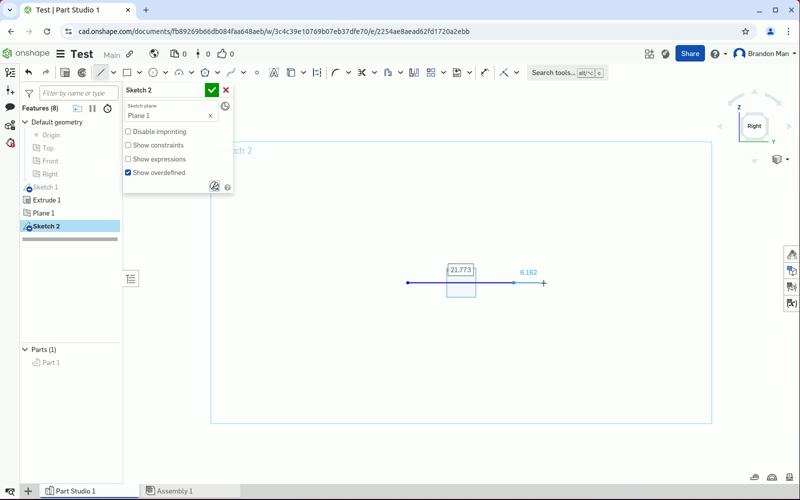
mouse_move(513, 260)
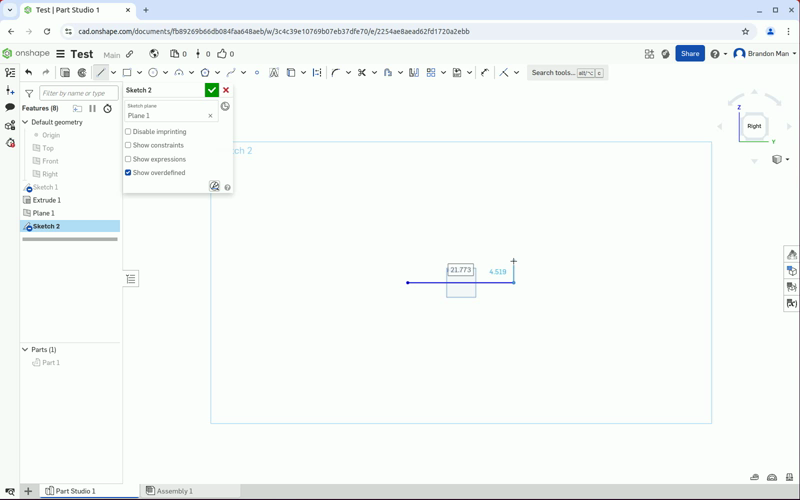
click(513, 260)
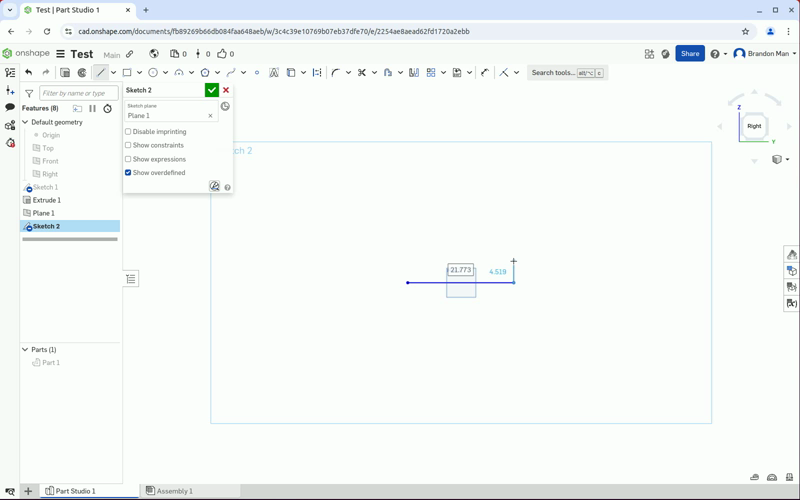
key_up(shift)
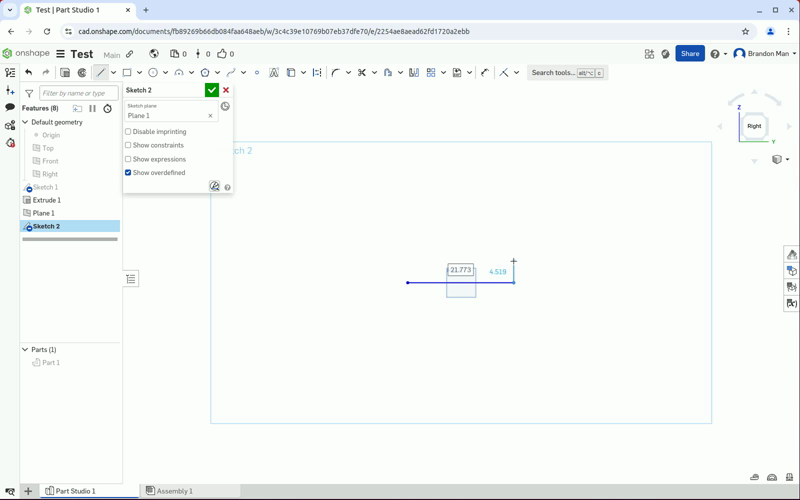
key_down(shift)
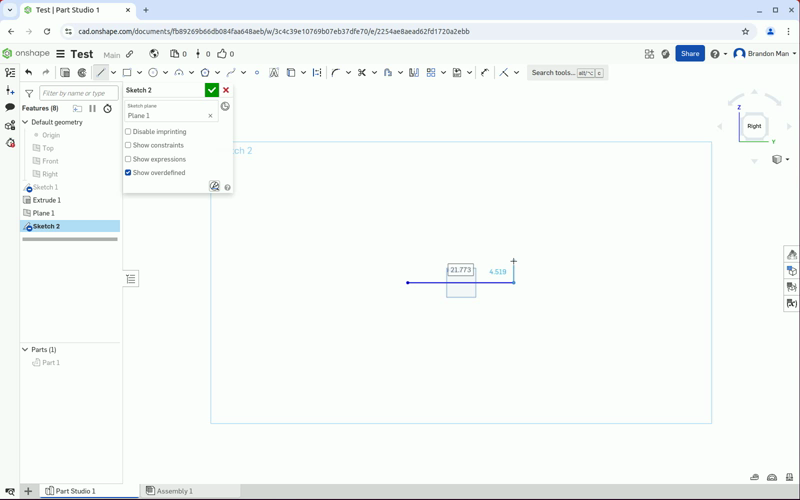
mouse_move(407, 260)
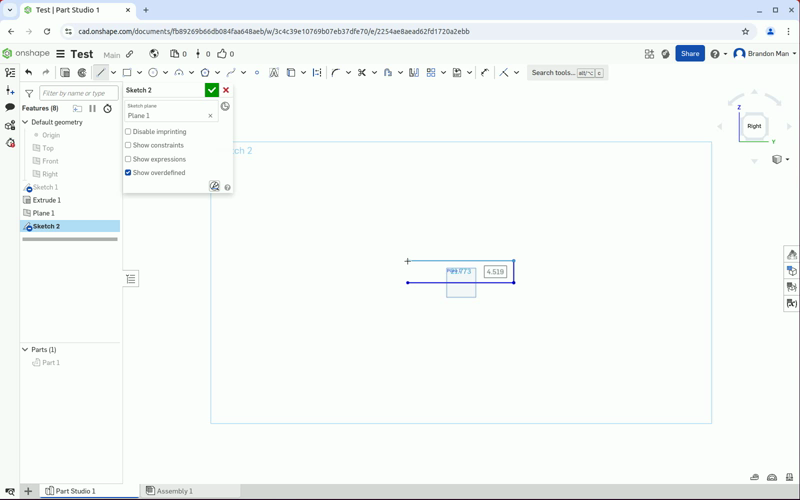
click(407, 260)
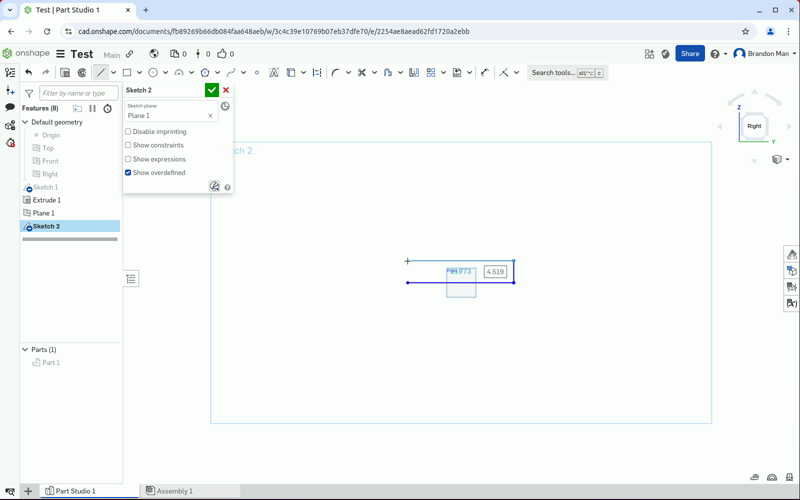
key_up(shift)
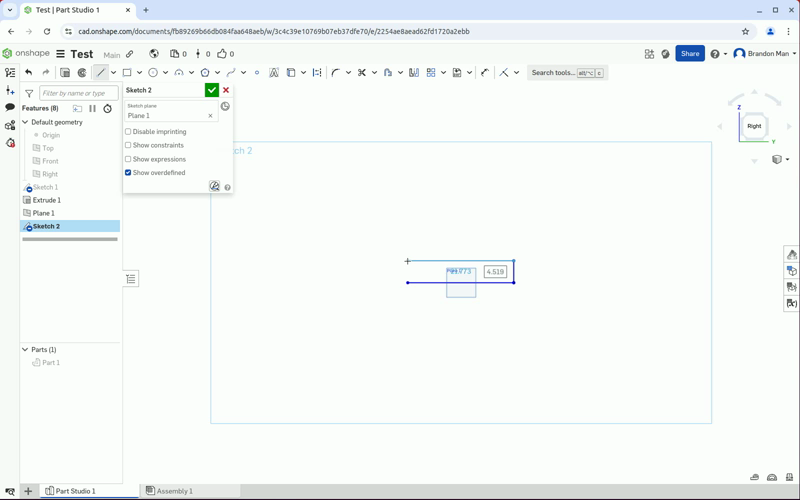
mouse_move(437, 260)
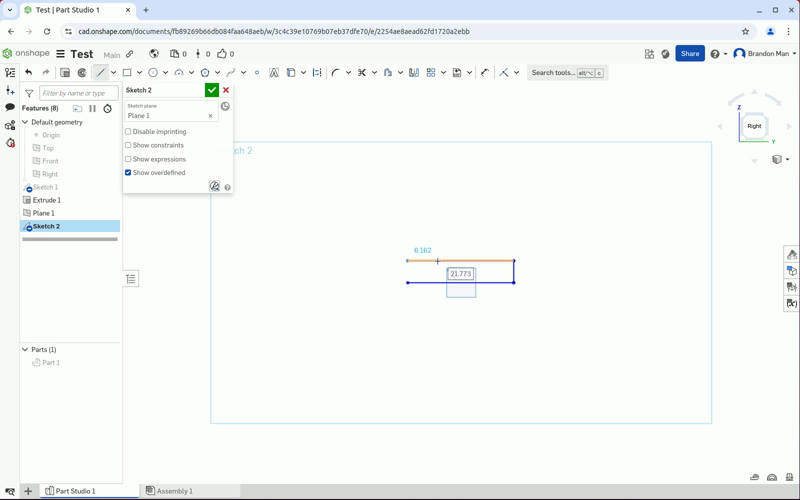
key_down(shift)
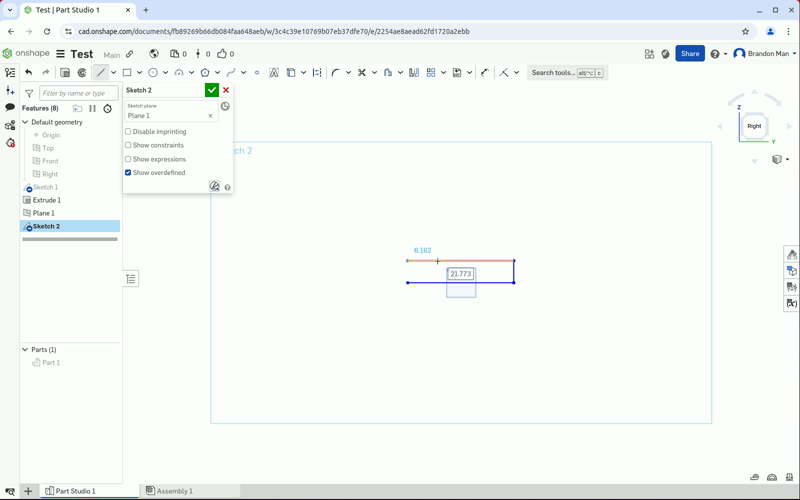
mouse_move(407, 282)
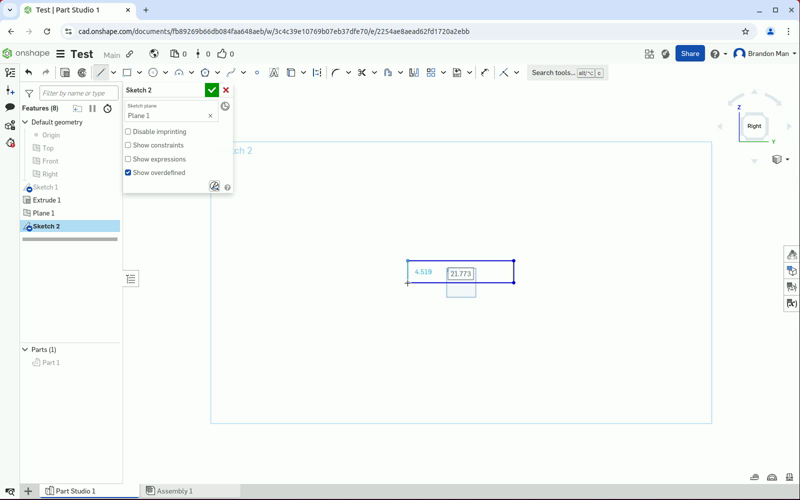
key_up(shift)
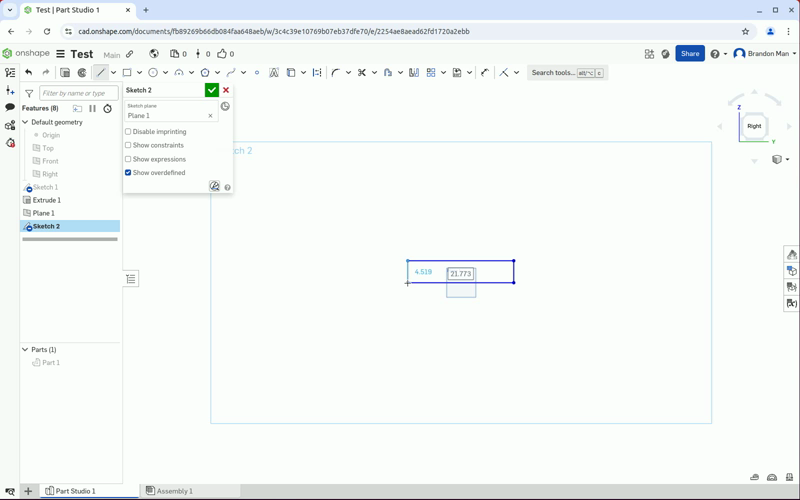
click(407, 282)
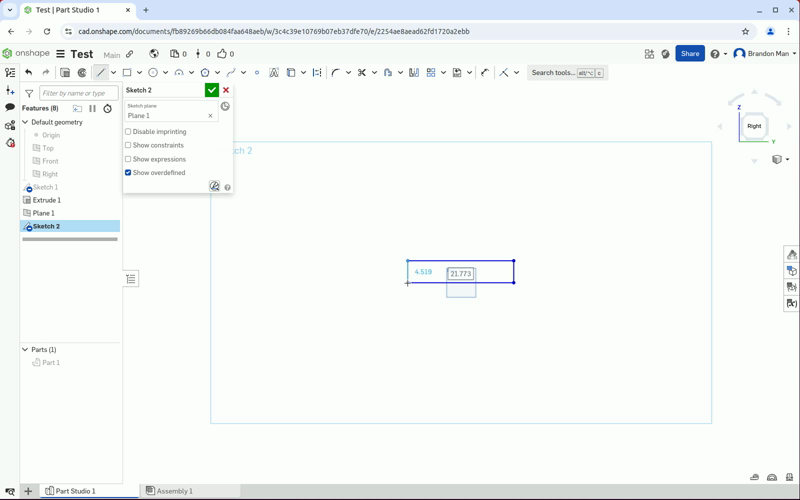
key(esc)
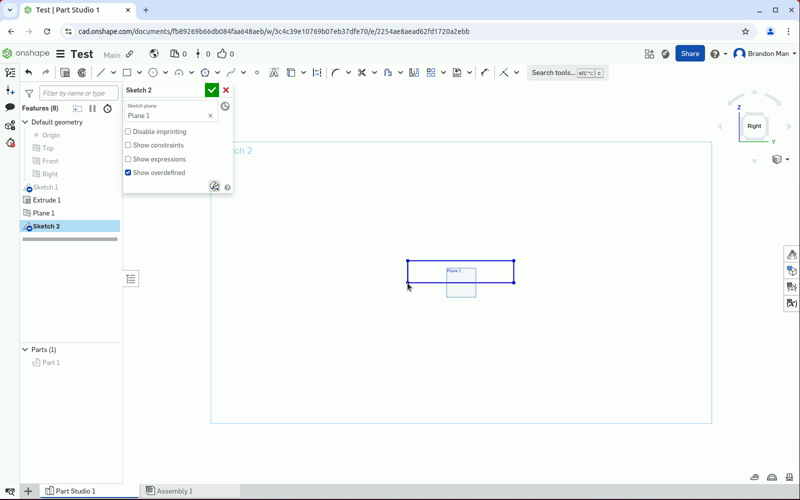
mouse_move(509, 279)
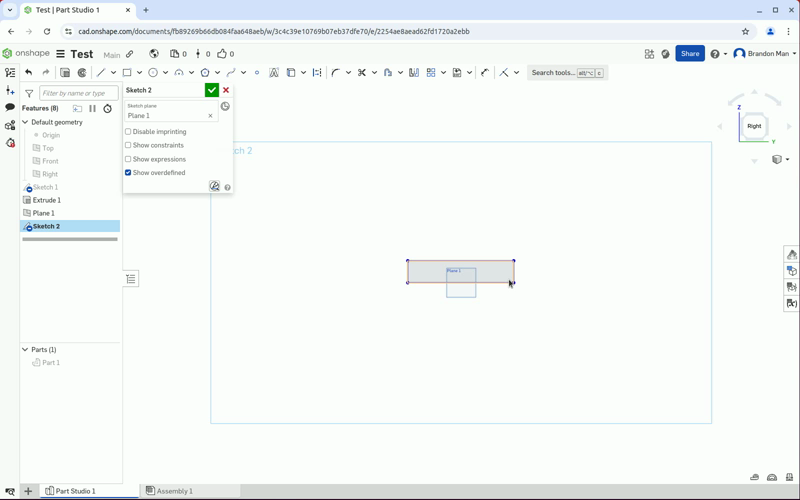
click(509, 279)
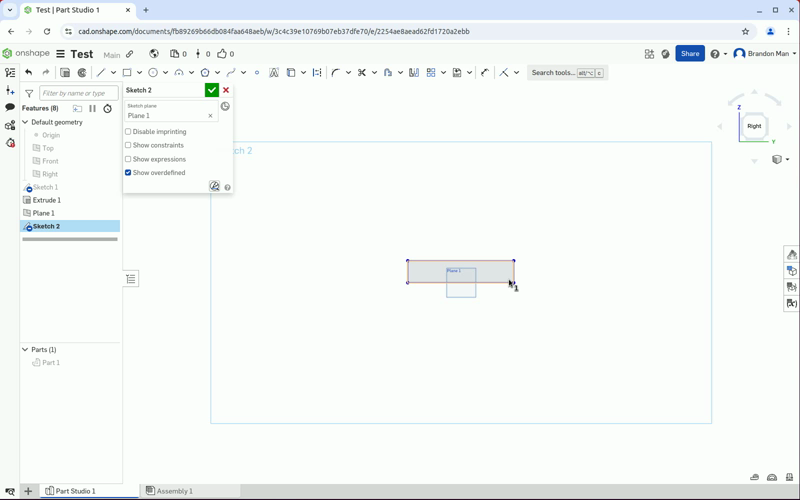
mouse_move(73, 352)
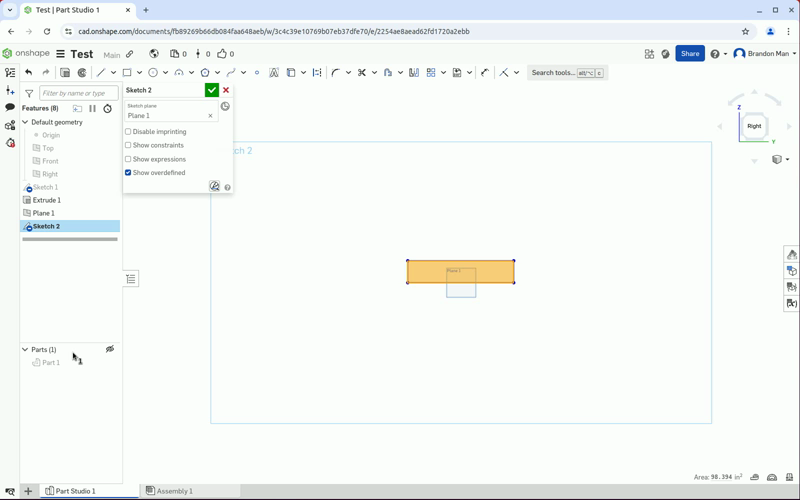
key(shift+y)
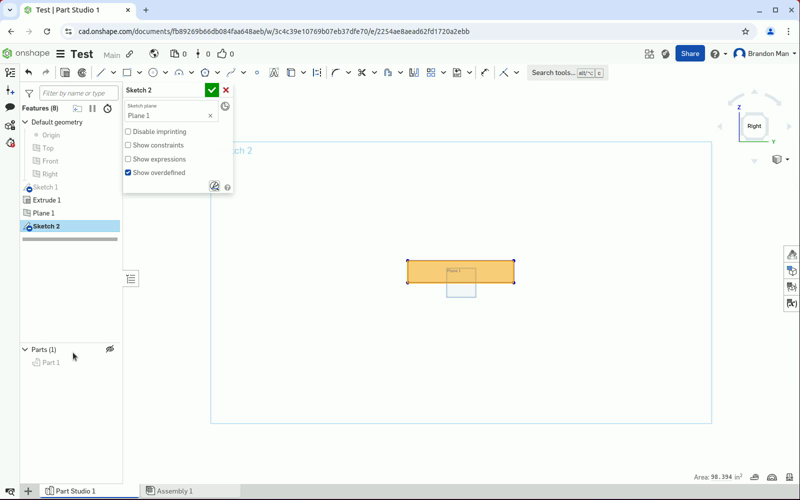
key(shift+e)
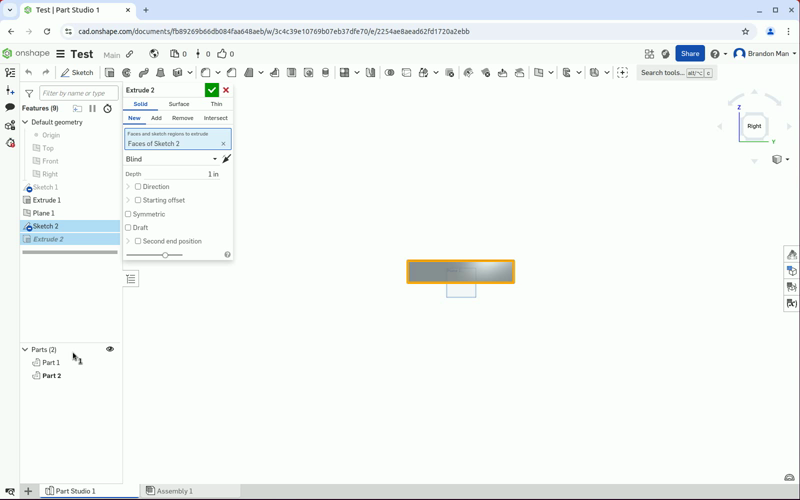
mouse_move(143, 106)
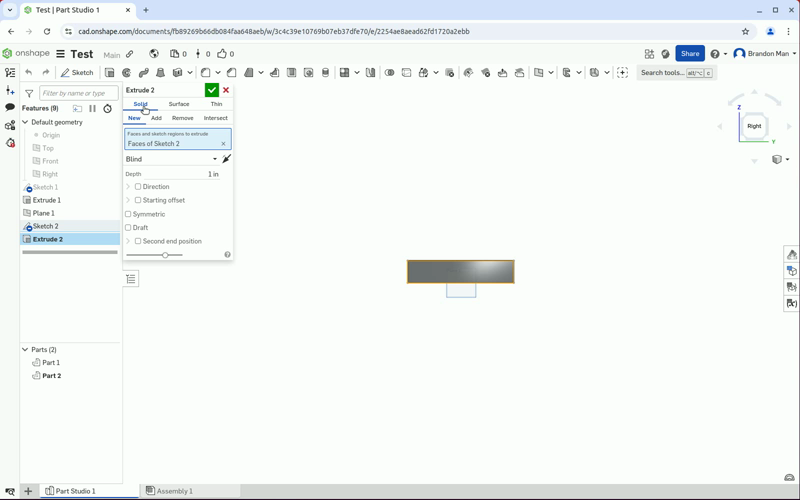
click(143, 106)
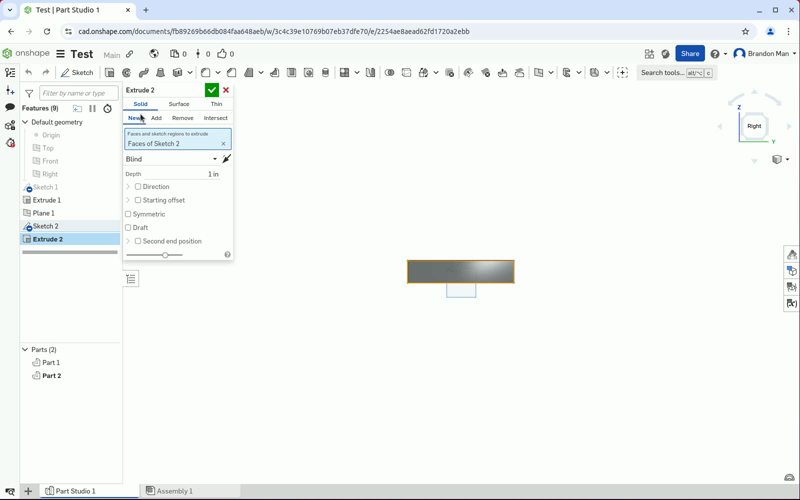
mouse_move(137, 120)
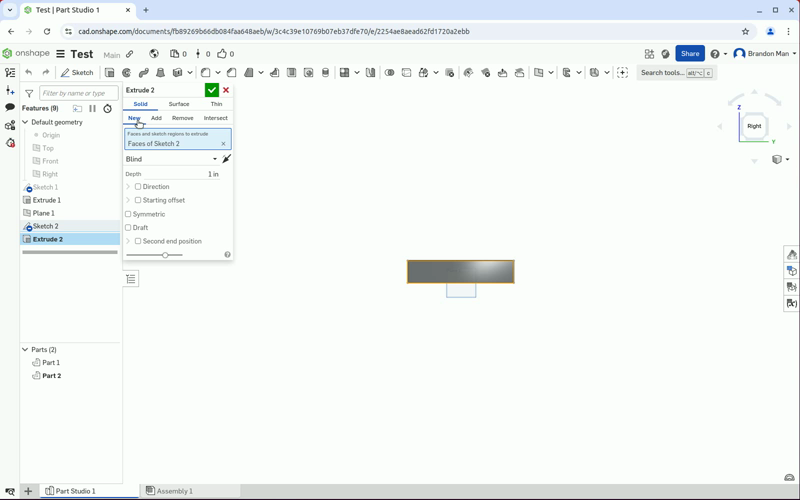
click(137, 120)
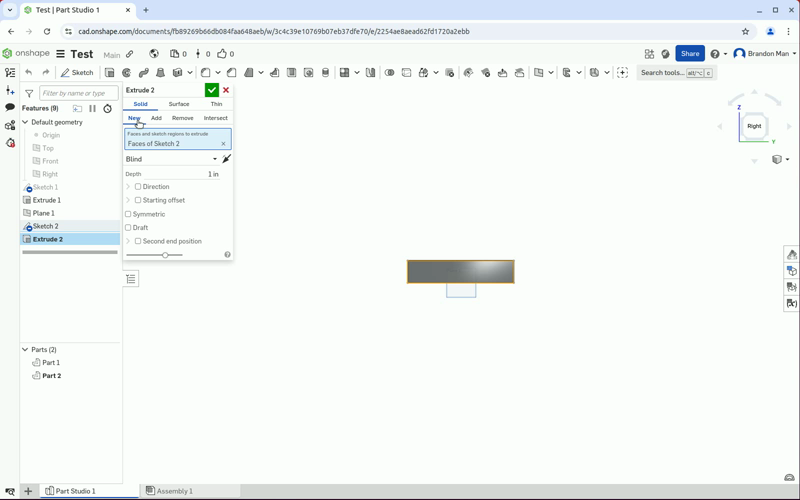
key(tab, 4)
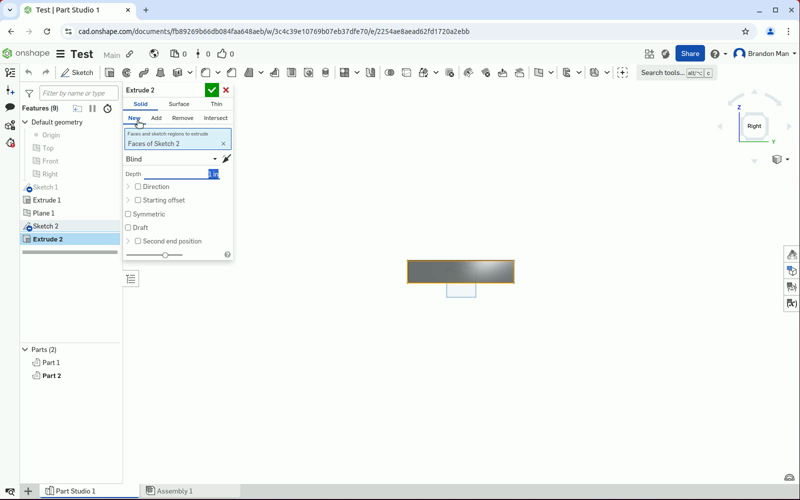
text(0.722)
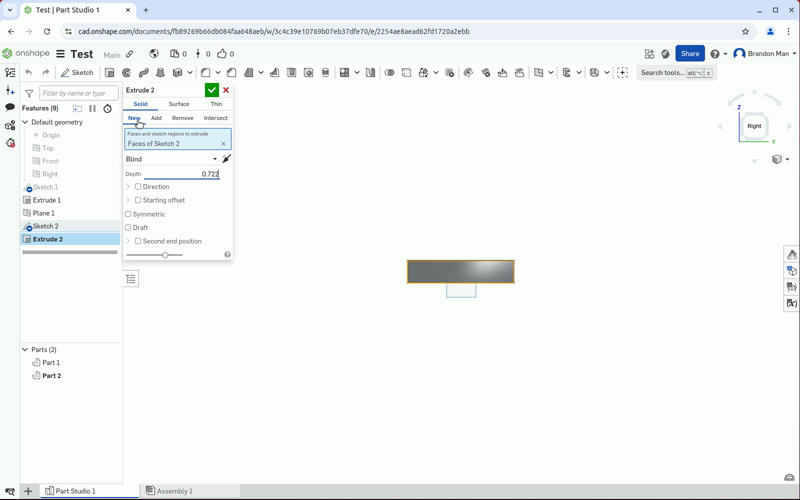
key(enter)
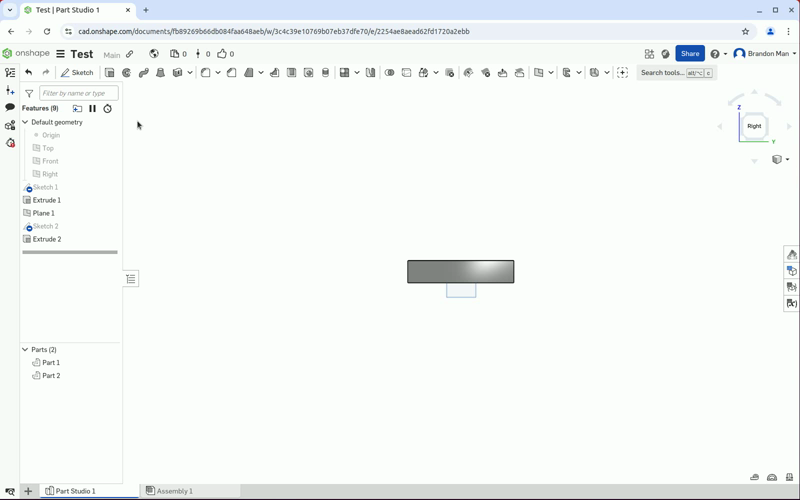
key(shift+h)
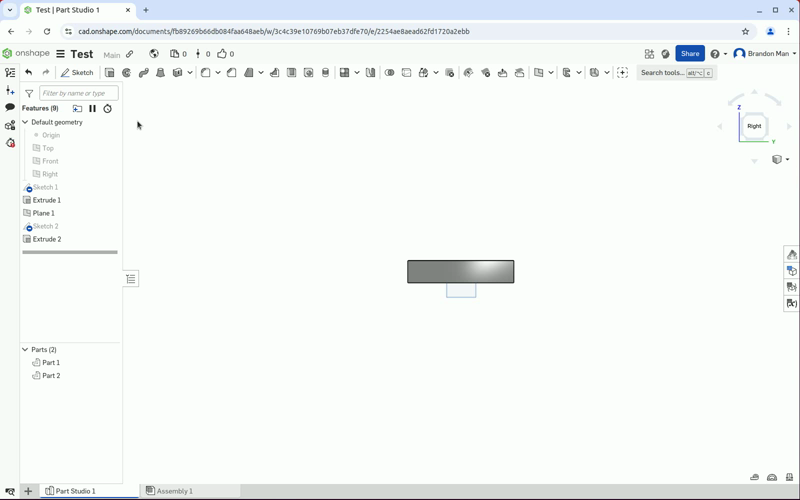
key(shift+h)
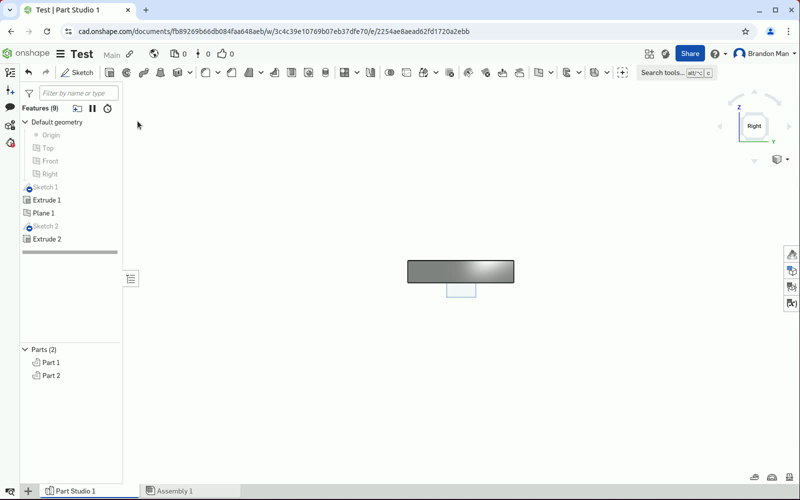
mouse_move(73, 189)
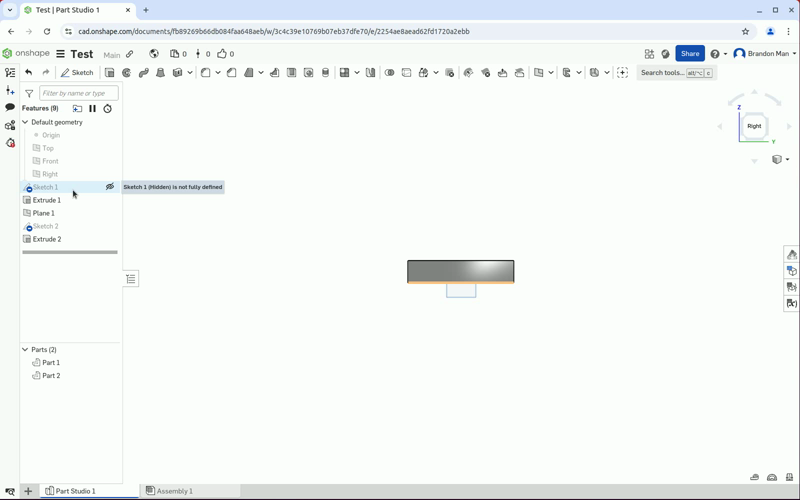
click(73, 189)
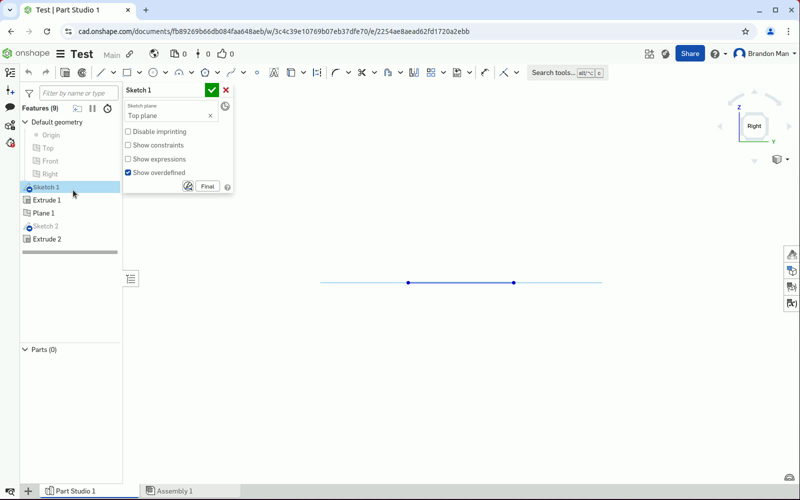
mouse_move(229, 92)
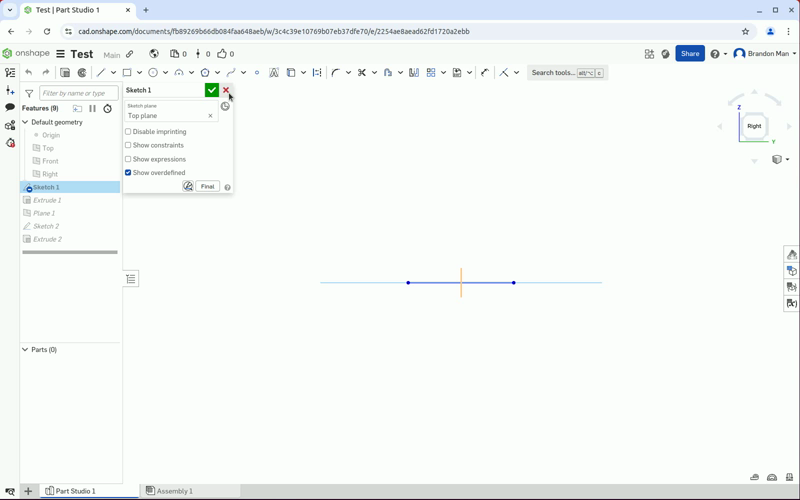
click(229, 92)
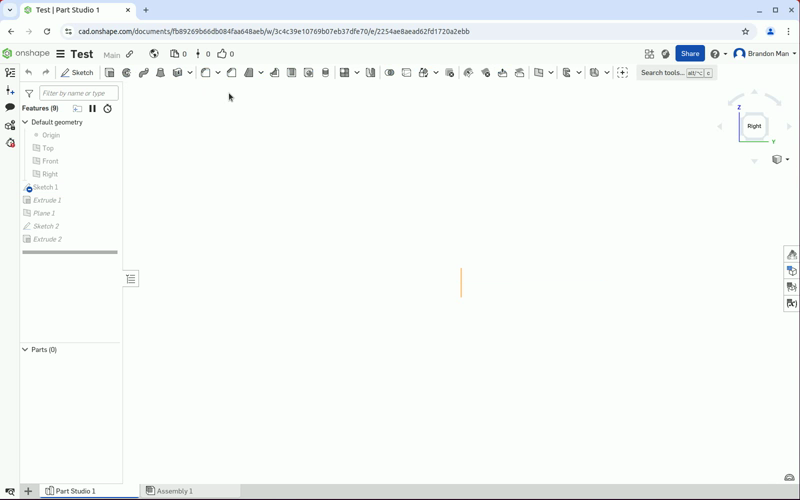
key(shift+s)
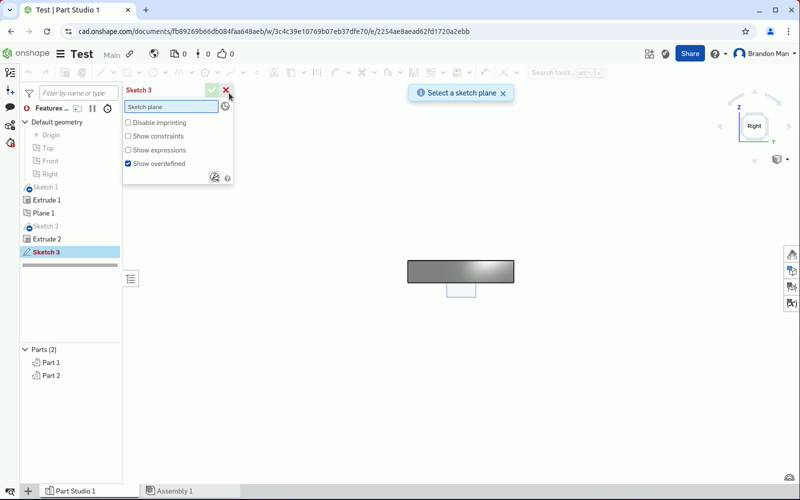
mouse_move(73, 215)
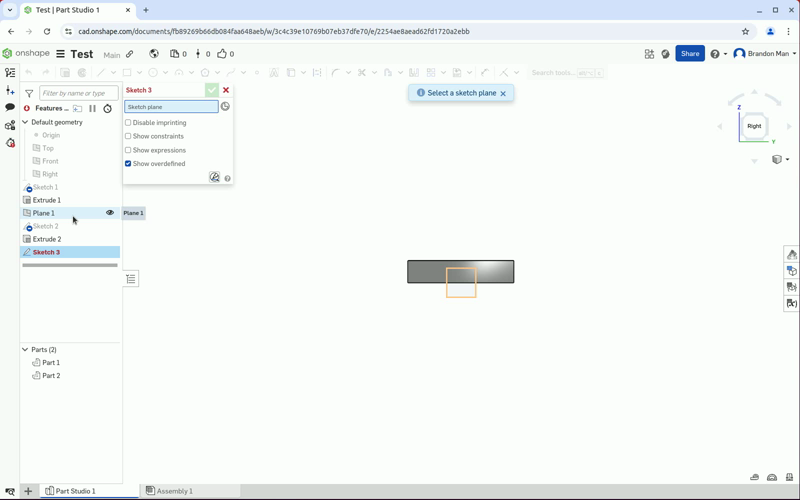
click(73, 215)
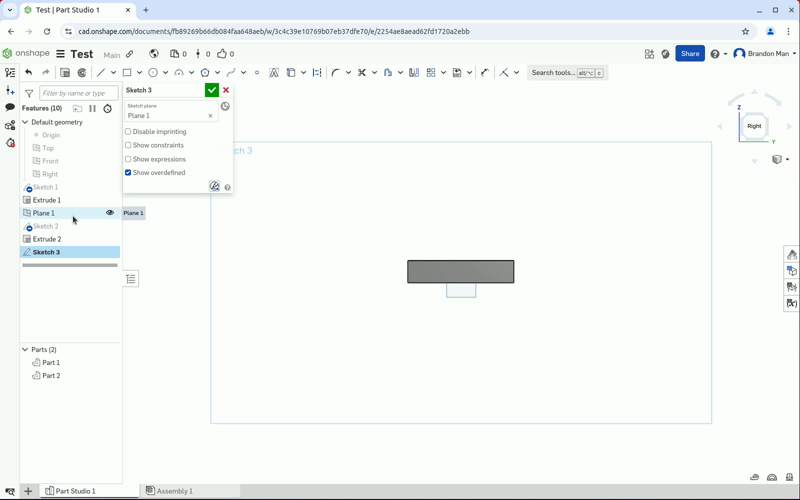
mouse_move(73, 352)
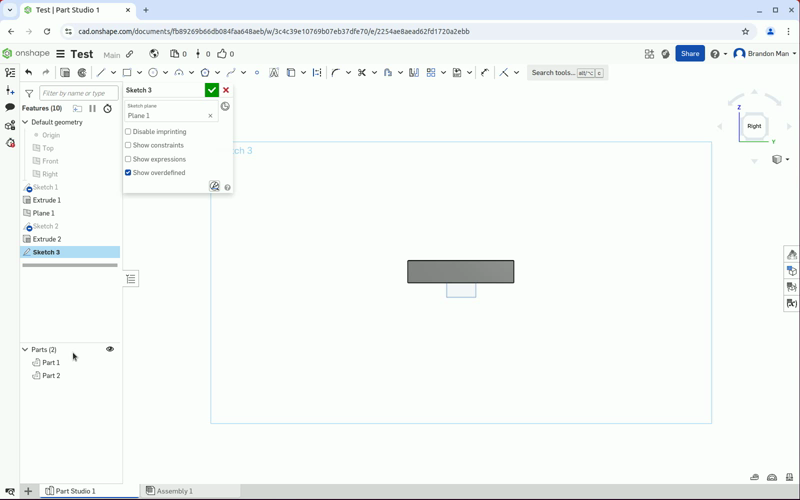
key(y)
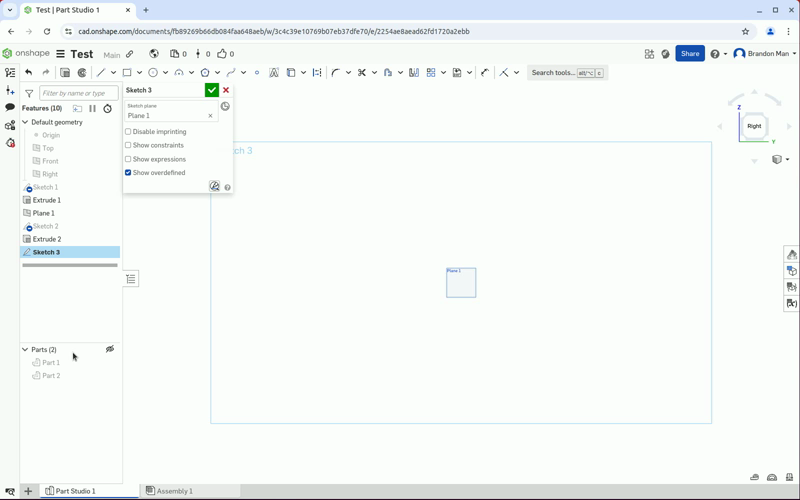
key(l)
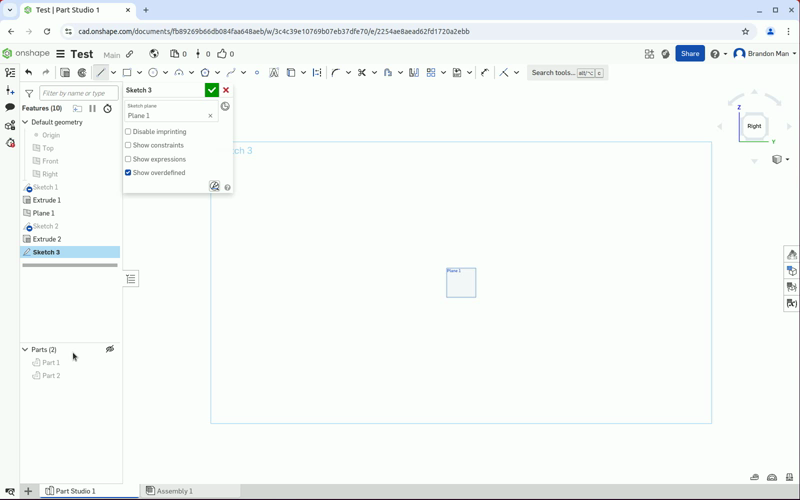
key_down(shift)
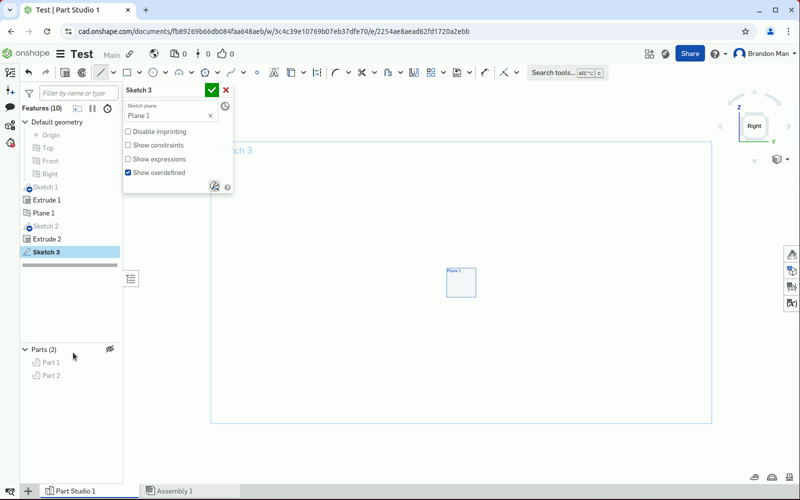
mouse_move(407, 260)
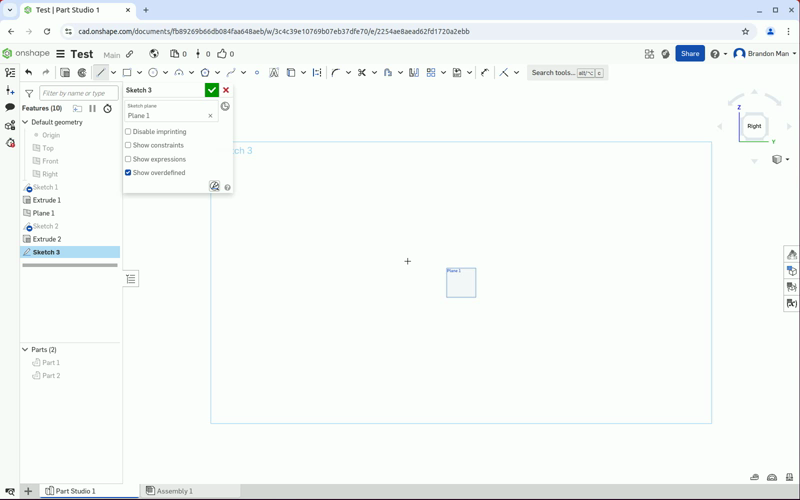
click(407, 260)
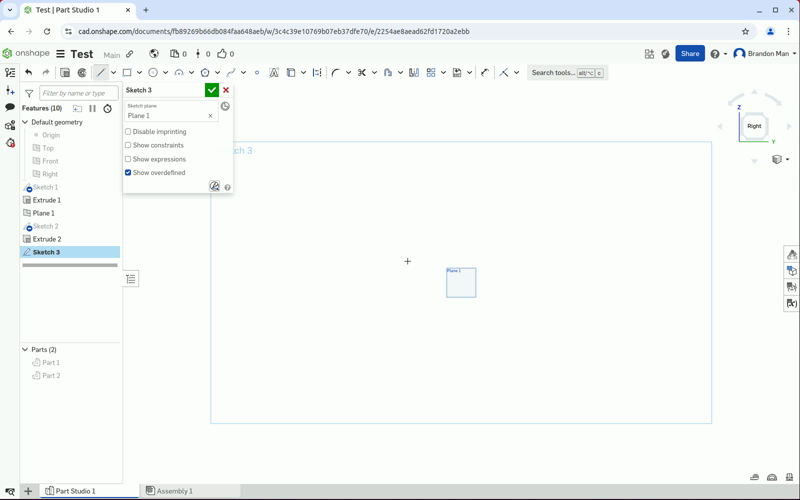
key_up(shift)
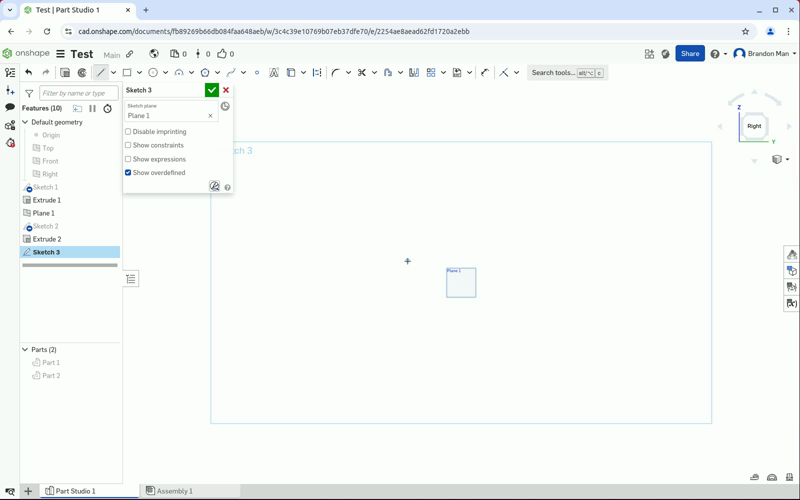
key_down(shift)
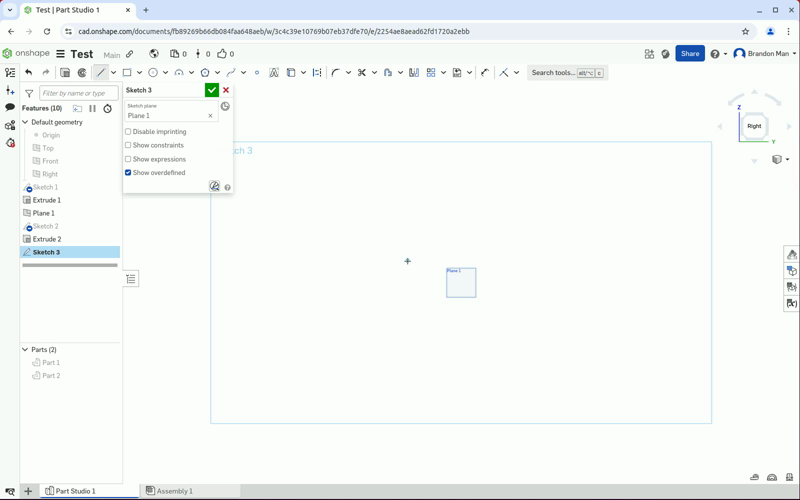
mouse_move(513, 260)
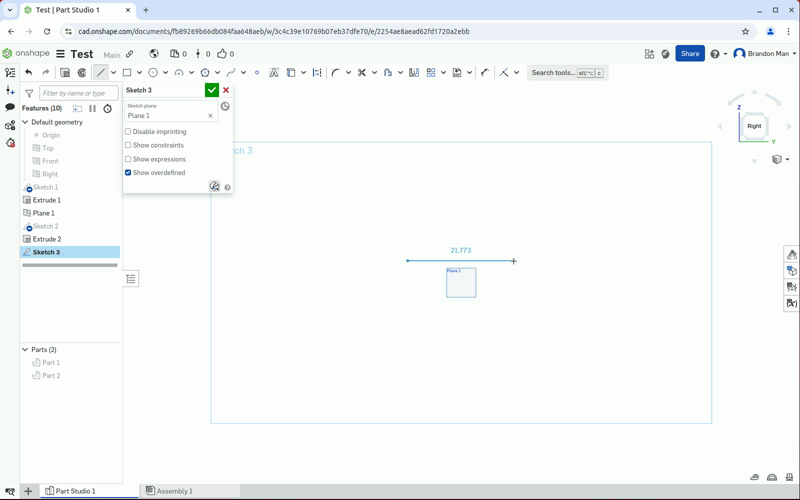
click(513, 260)
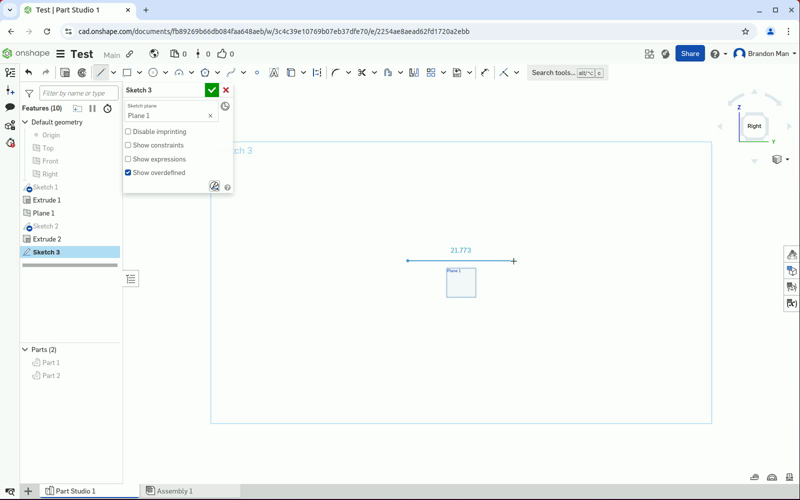
key_up(shift)
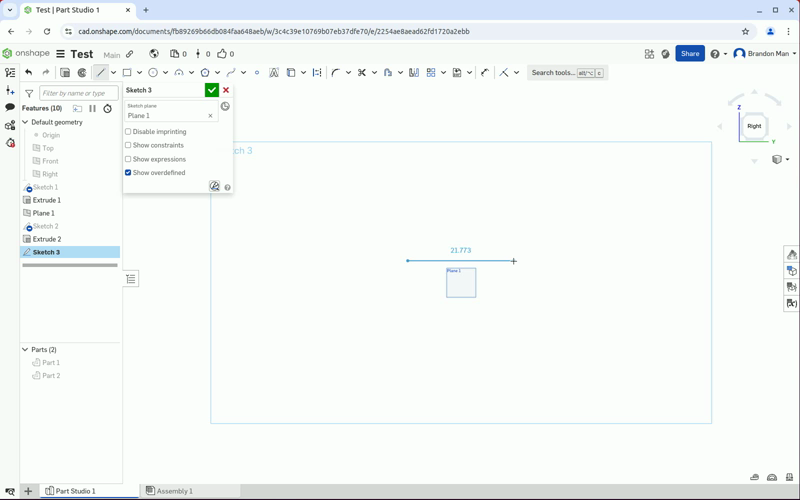
key_down(shift)
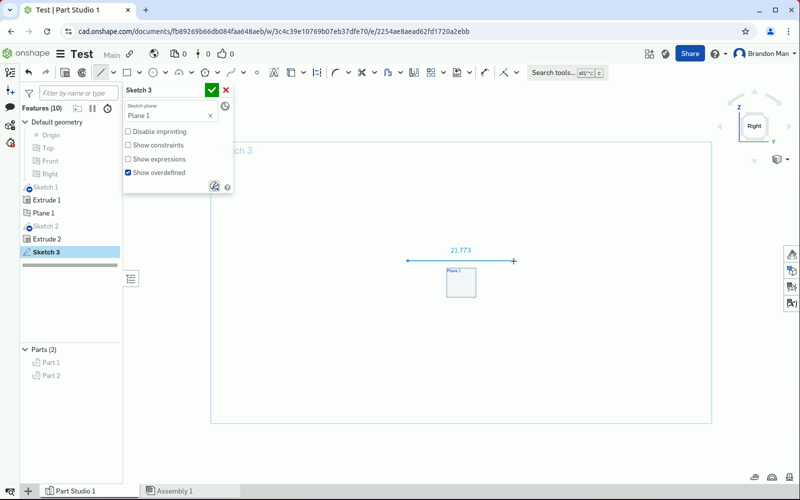
mouse_move(543, 260)
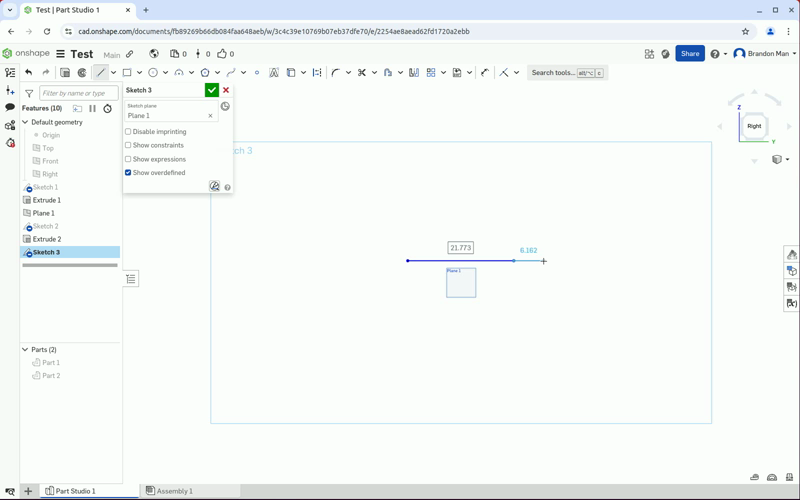
mouse_move(513, 257)
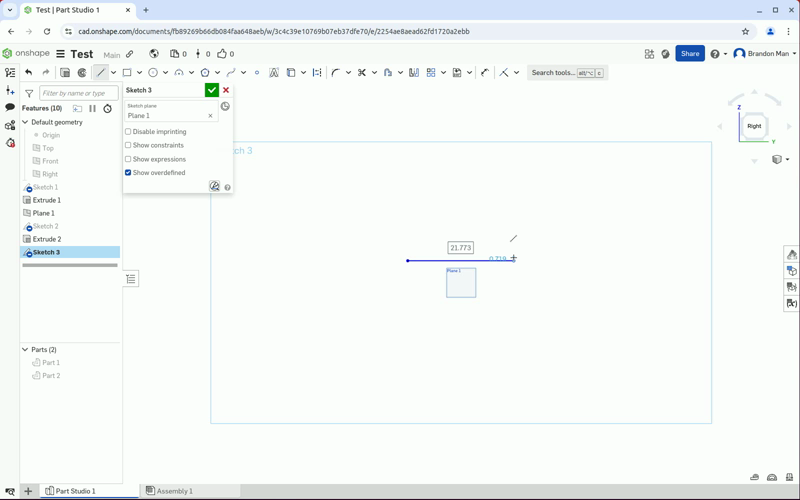
scroll(6)
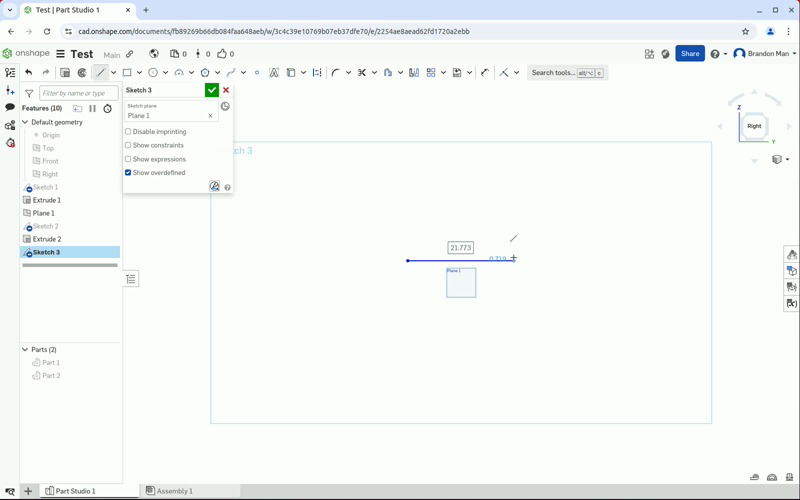
scroll(6)
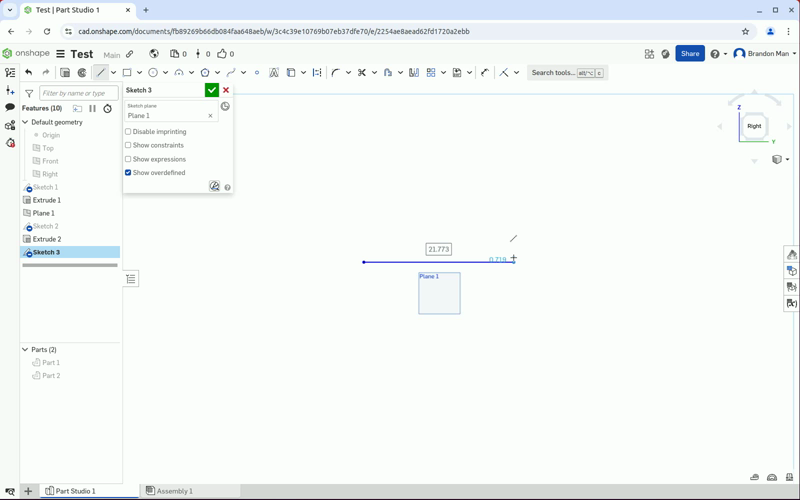
scroll(6)
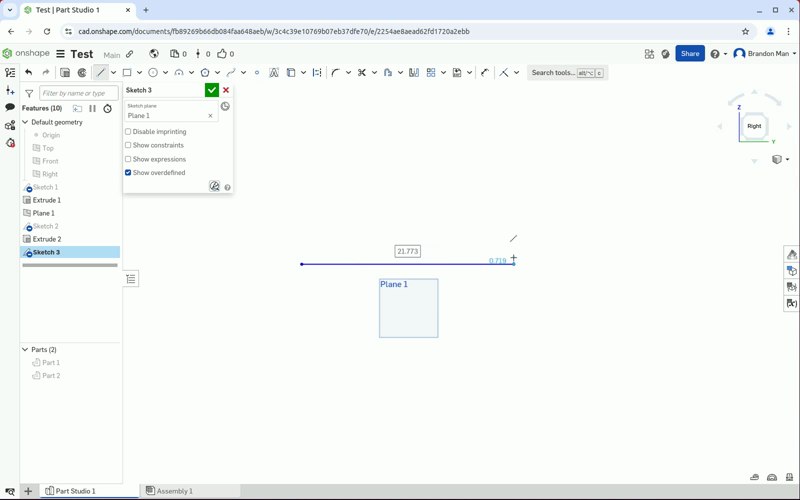
scroll(6)
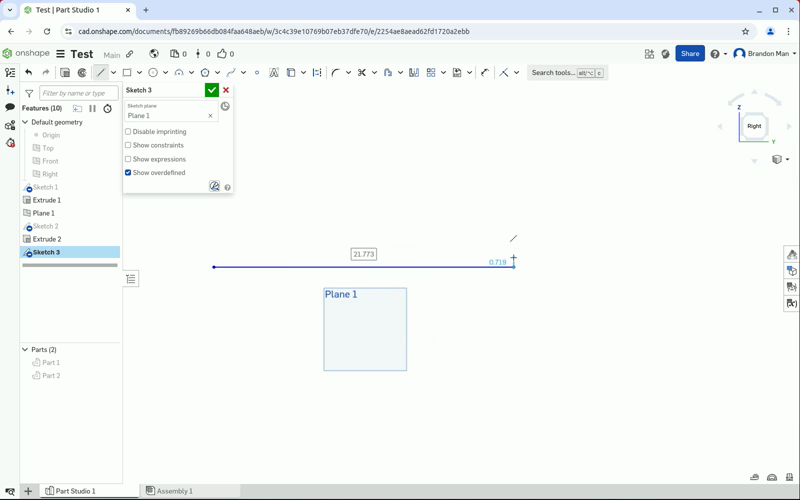
scroll(6)
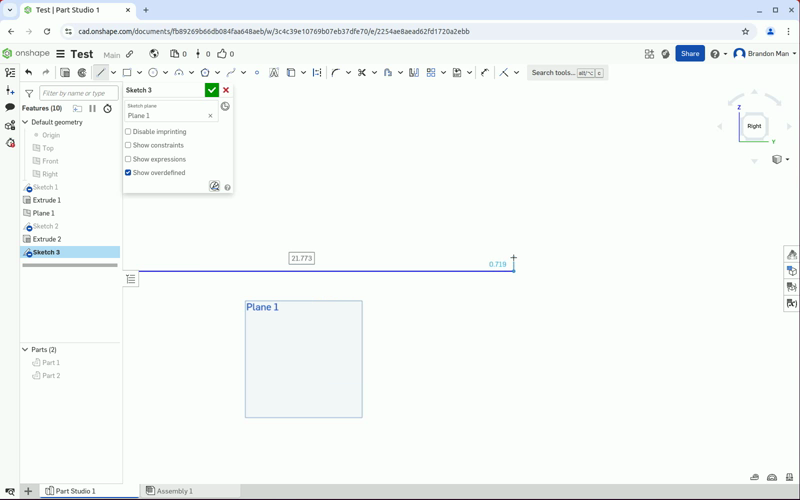
scroll(6)
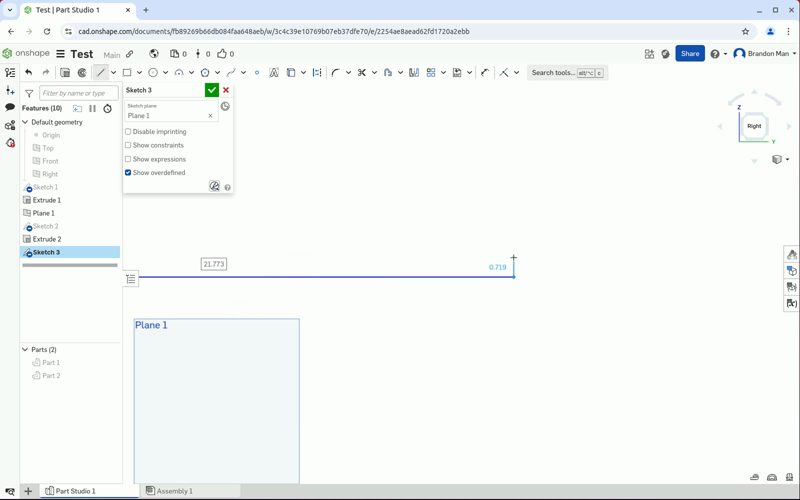
scroll(6)
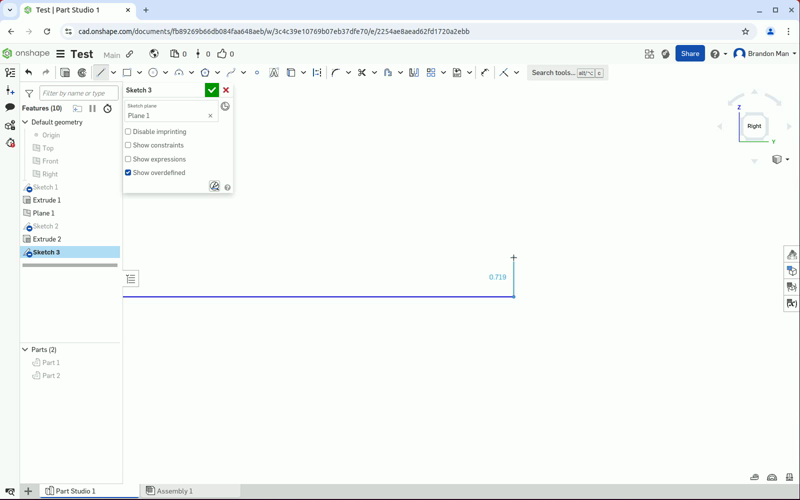
click(513, 257)
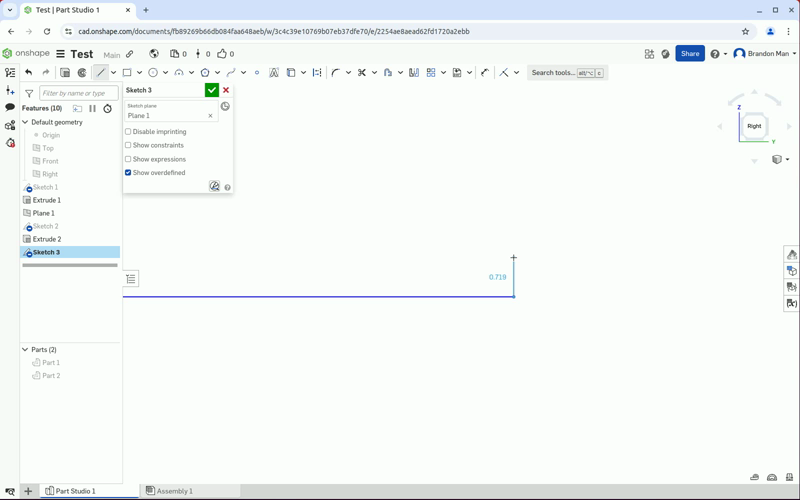
scroll(-6)
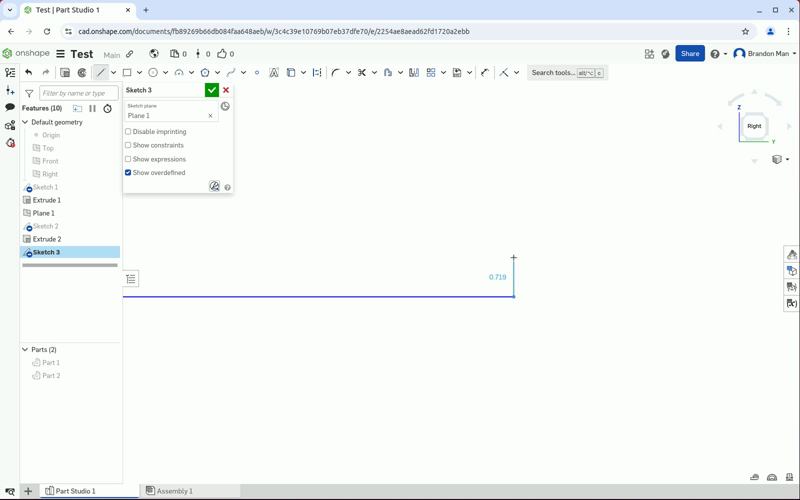
scroll(-6)
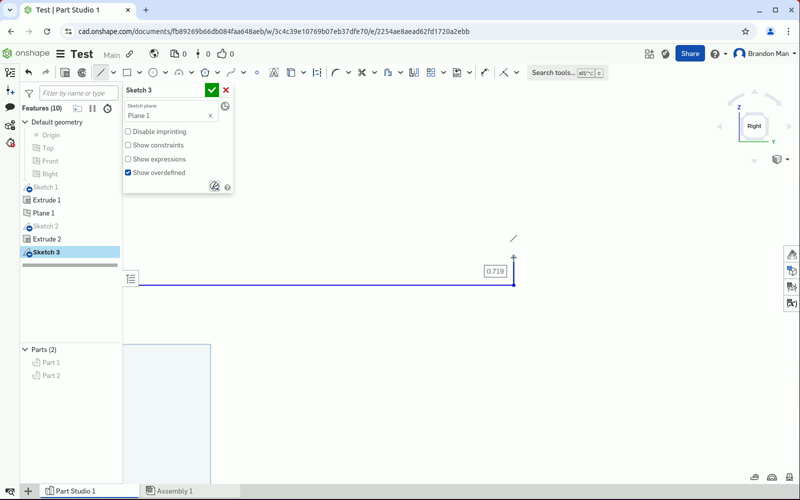
scroll(-6)
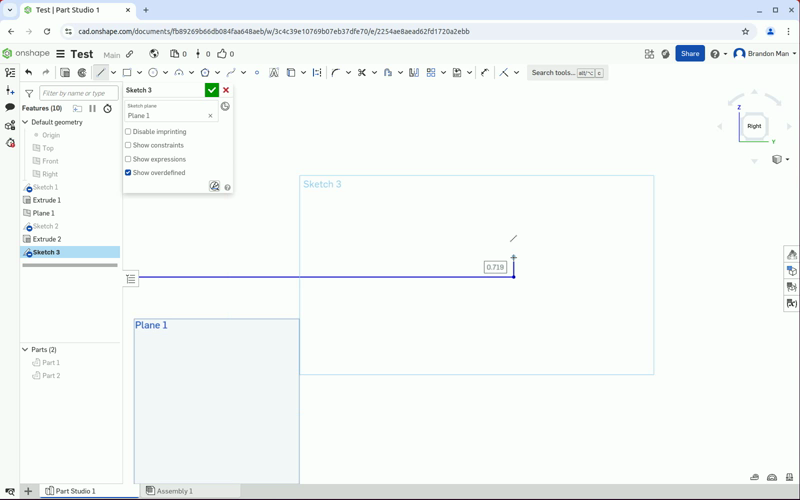
scroll(-6)
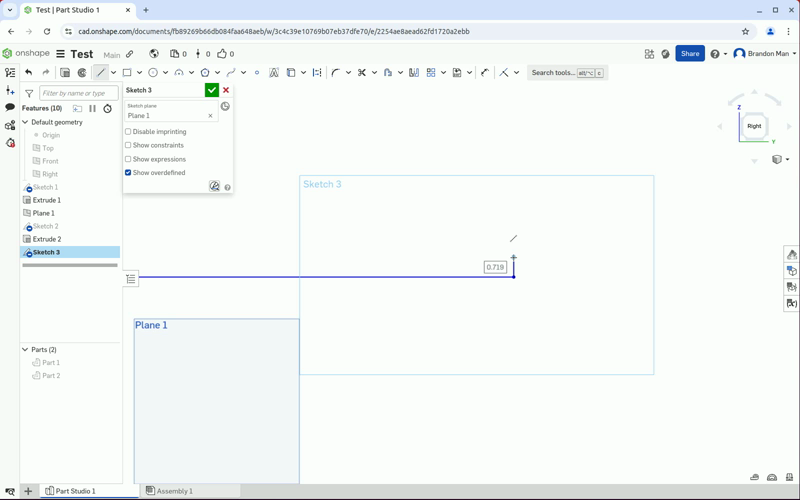
scroll(-6)
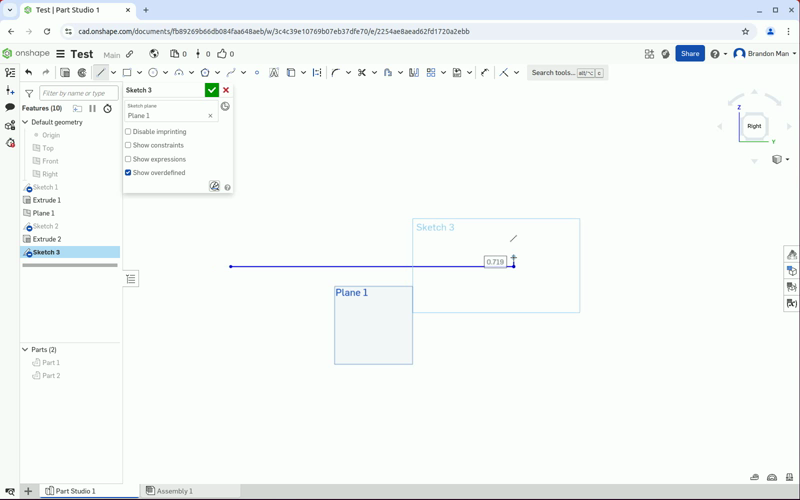
scroll(-6)
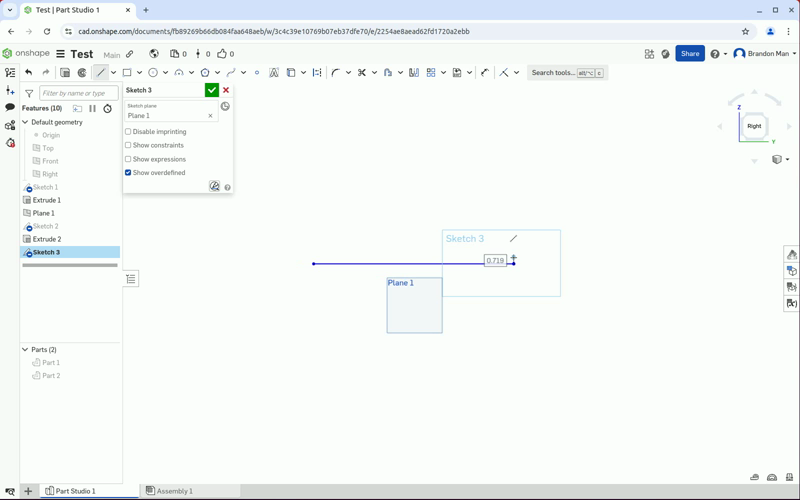
scroll(-6)
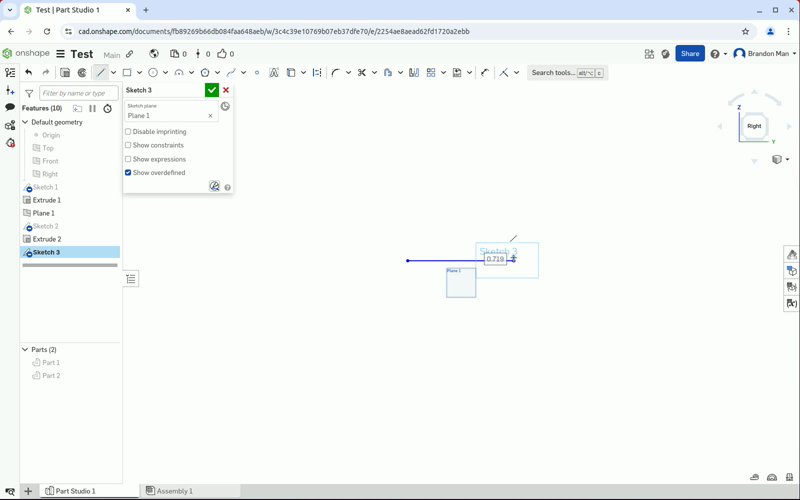
key_up(shift)
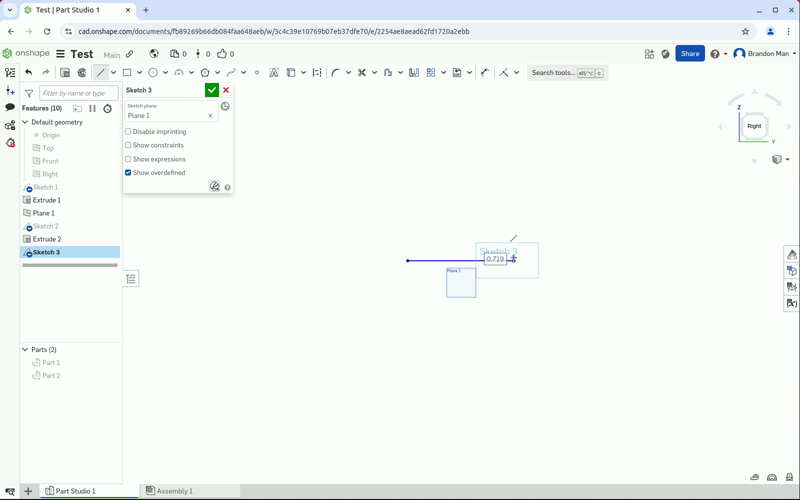
key_down(shift)
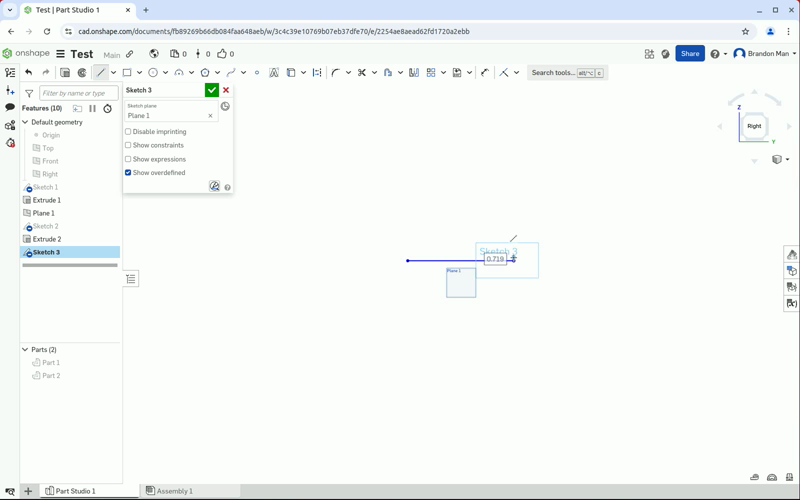
mouse_move(407, 257)
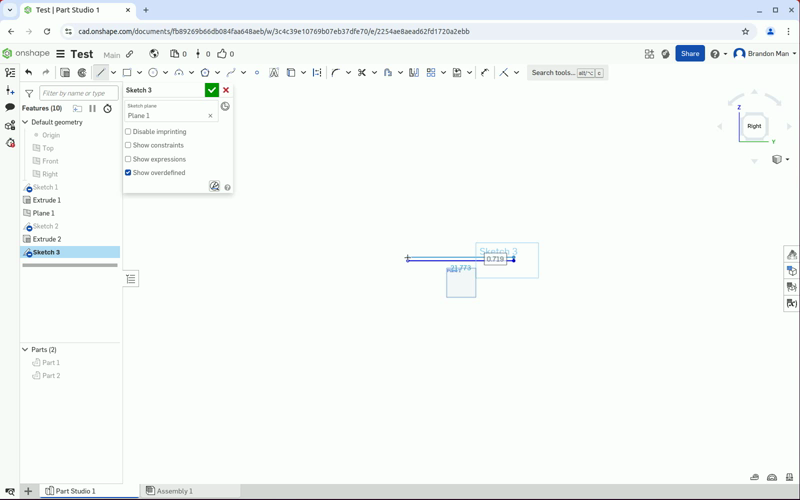
scroll(6)
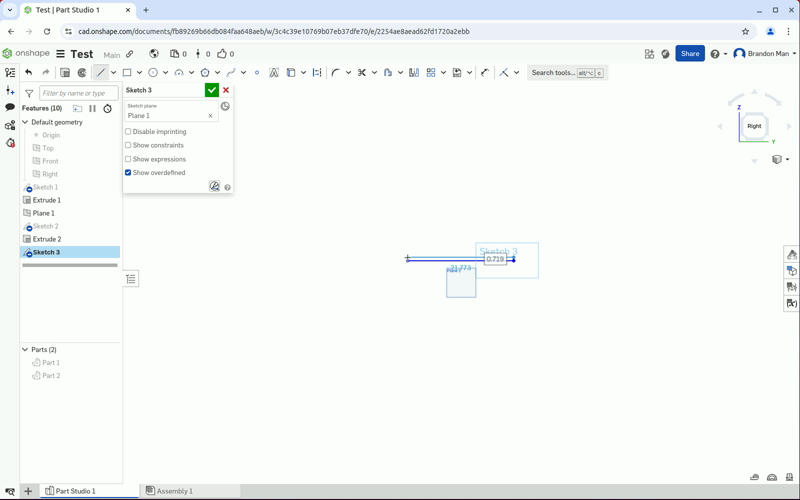
scroll(6)
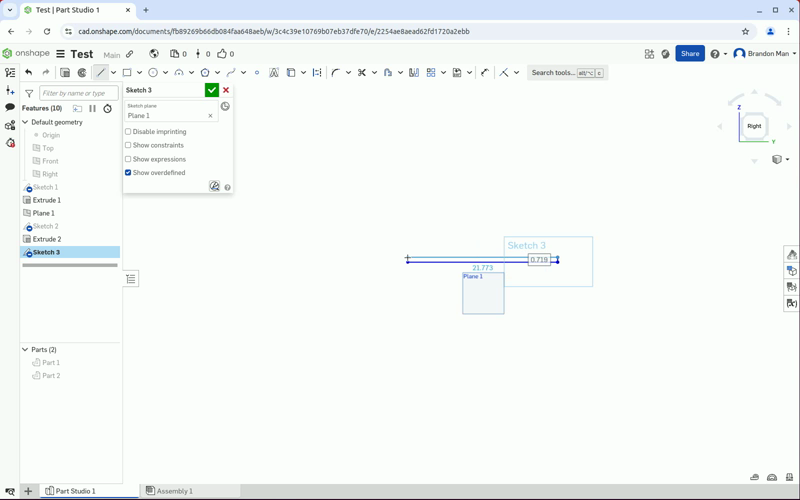
scroll(6)
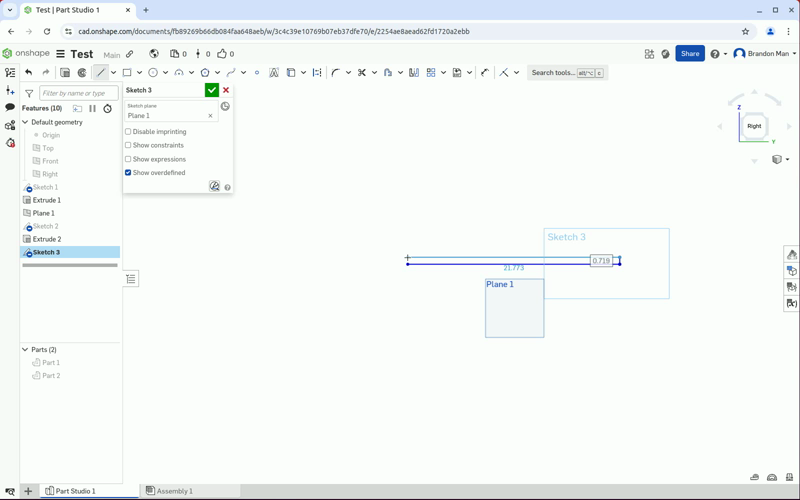
scroll(6)
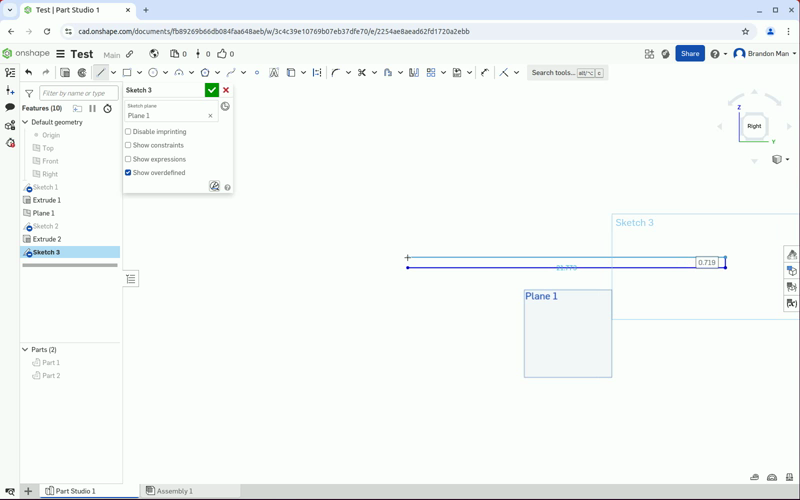
scroll(6)
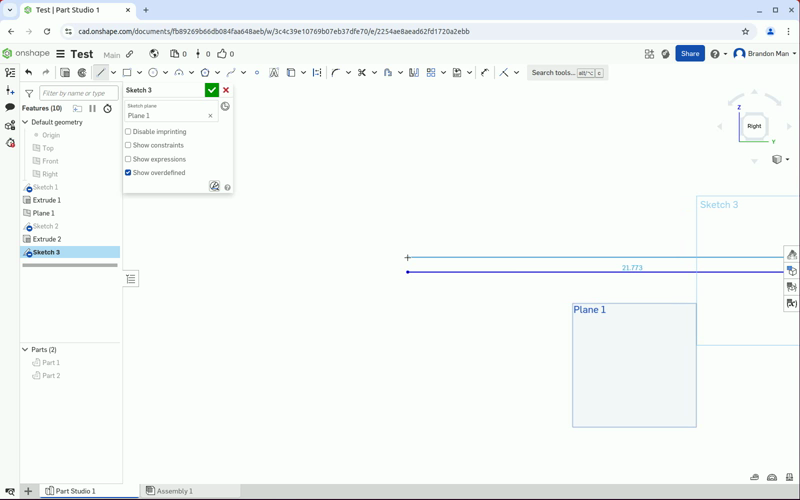
scroll(6)
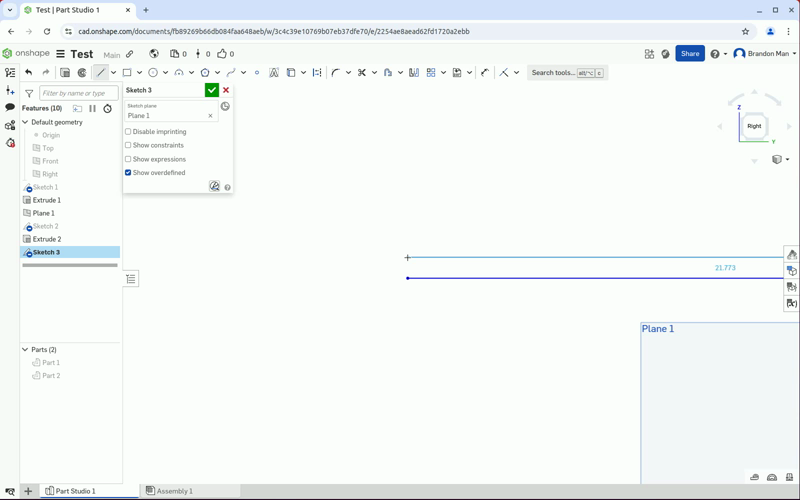
scroll(6)
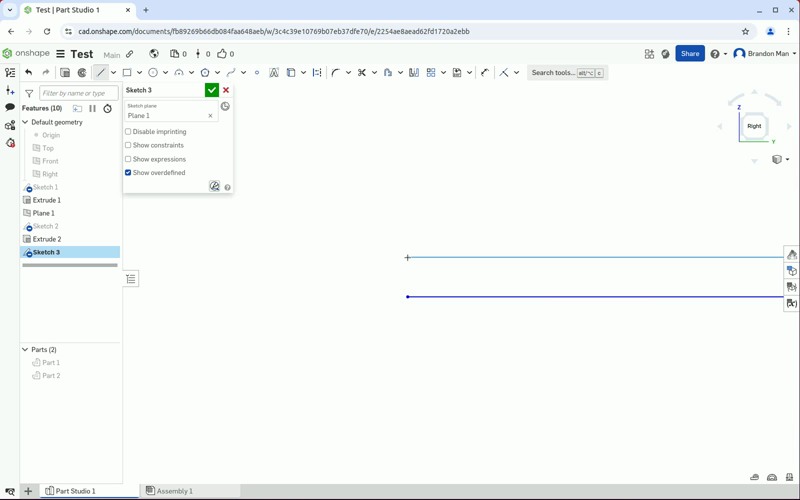
click(407, 257)
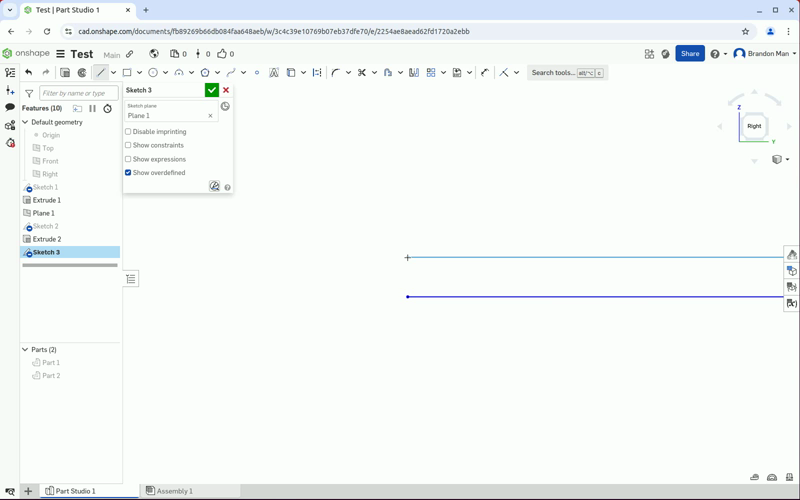
scroll(-6)
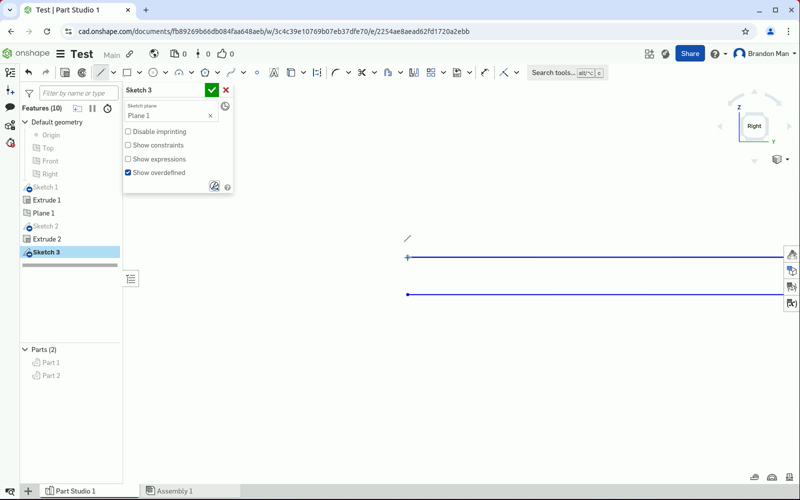
scroll(-6)
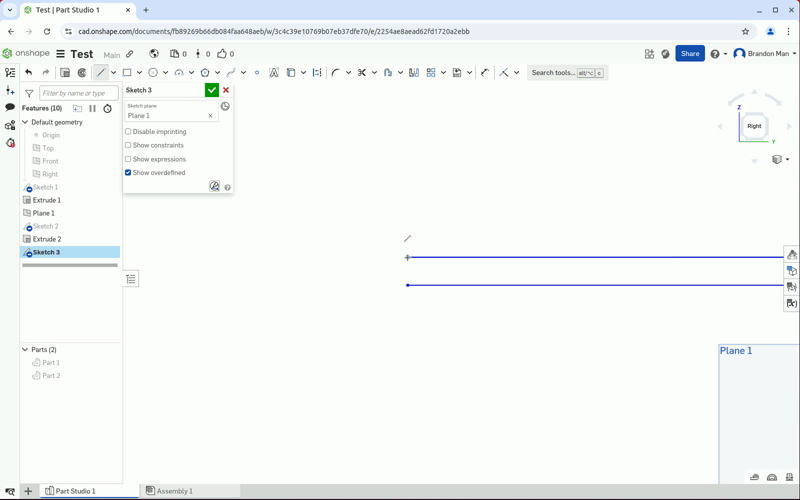
scroll(-6)
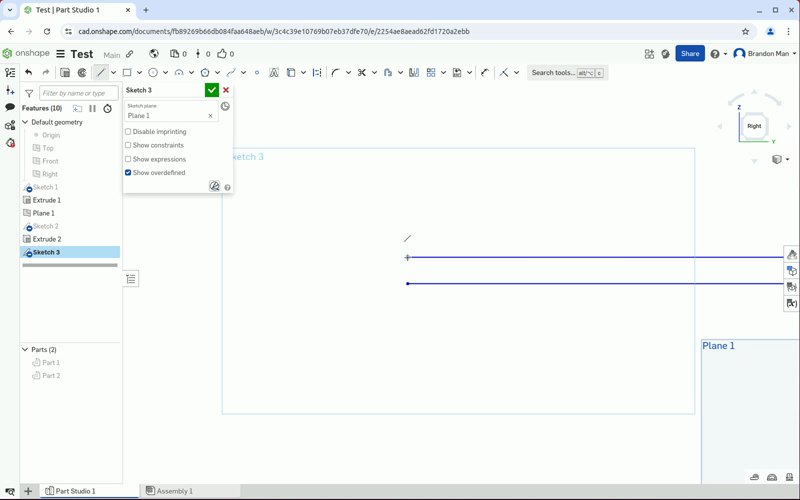
scroll(-6)
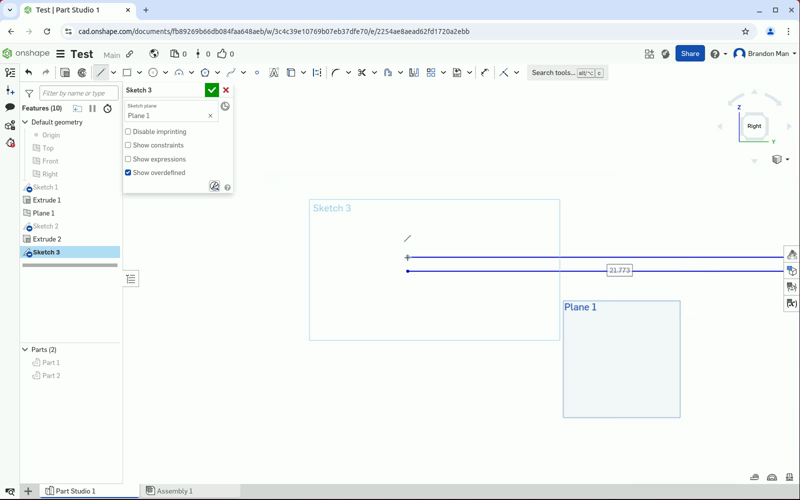
scroll(-6)
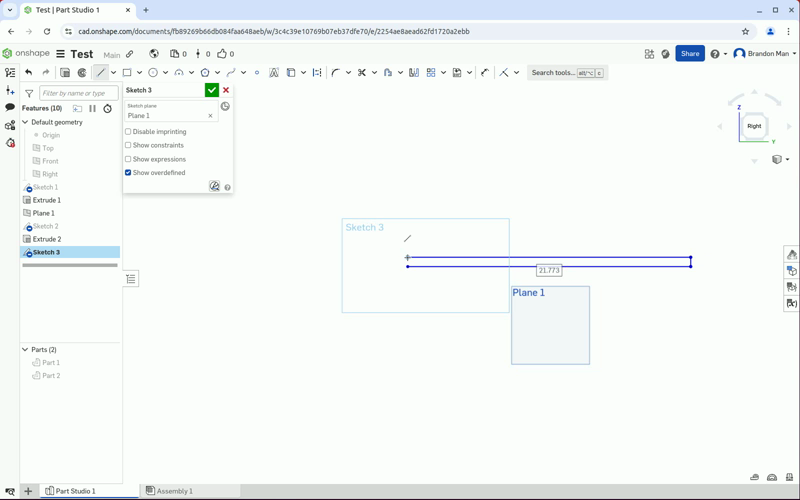
scroll(-6)
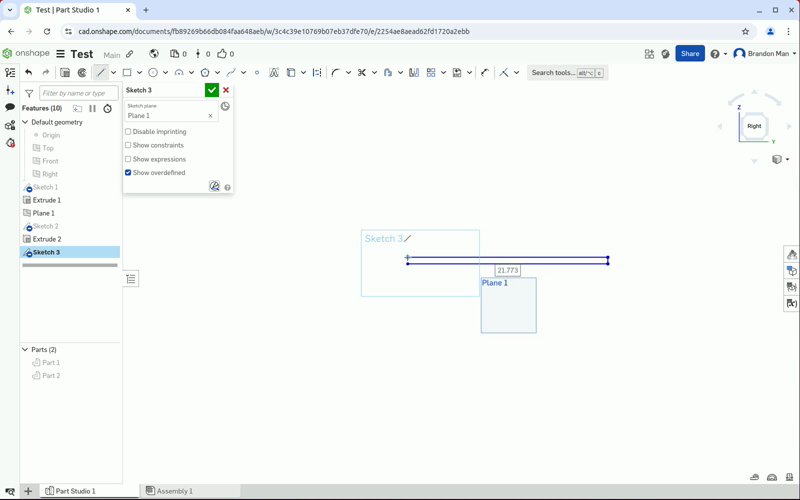
scroll(-6)
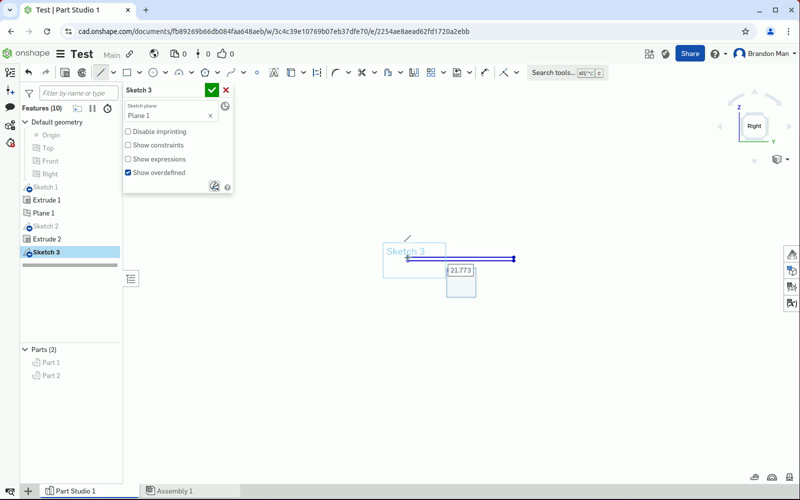
key_up(shift)
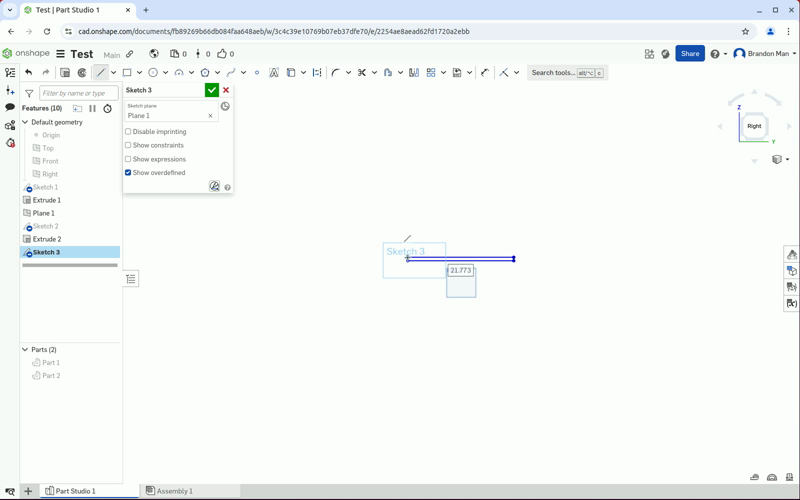
mouse_move(437, 257)
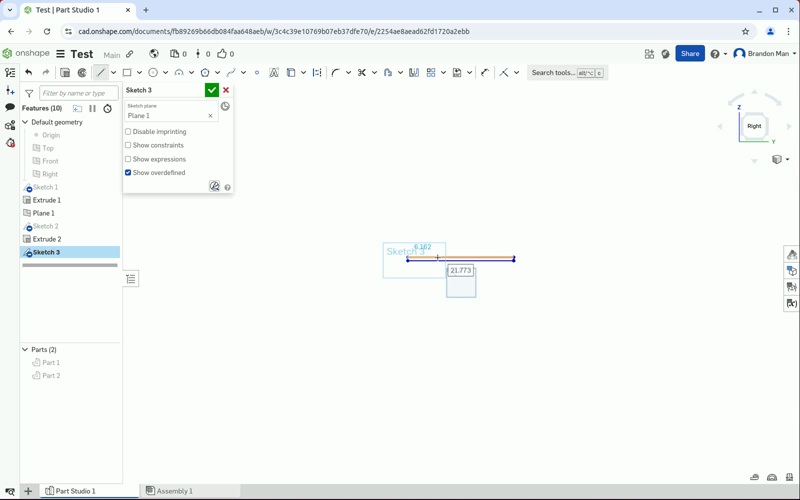
key_down(shift)
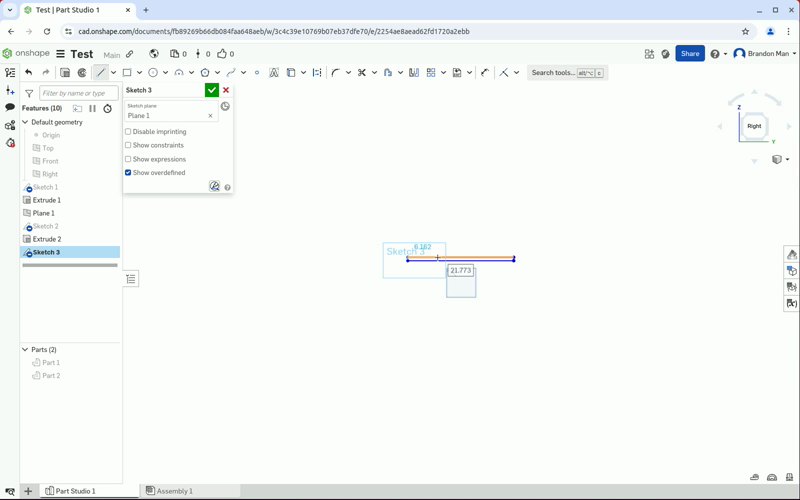
mouse_move(407, 260)
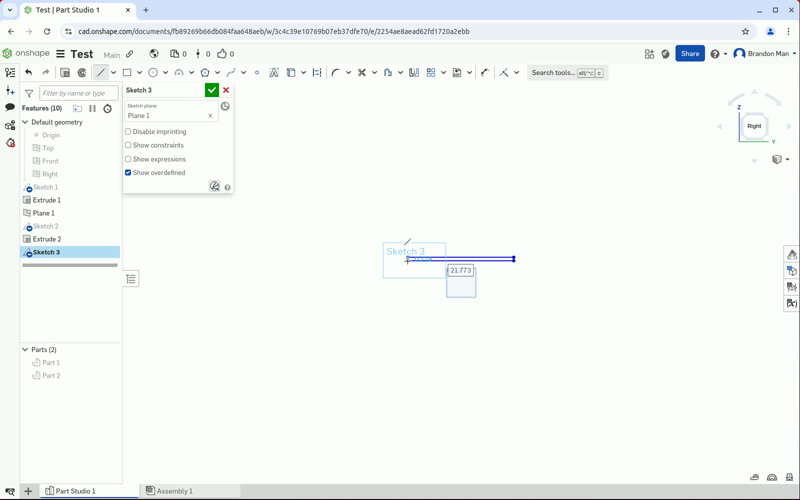
scroll(6)
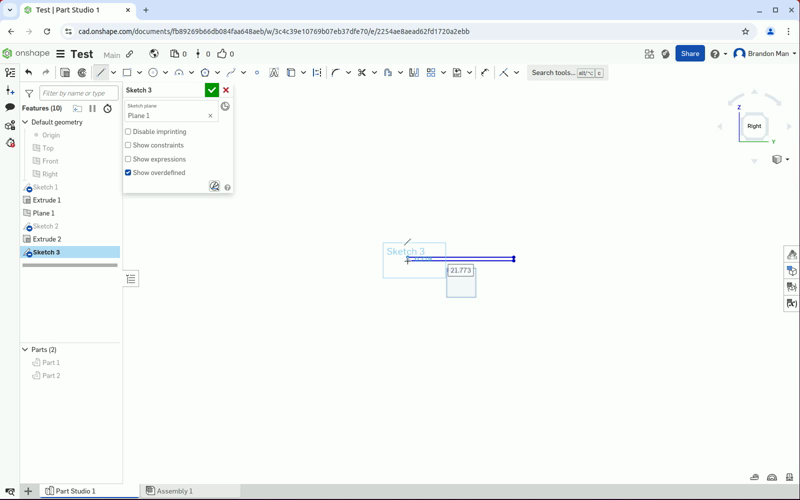
scroll(6)
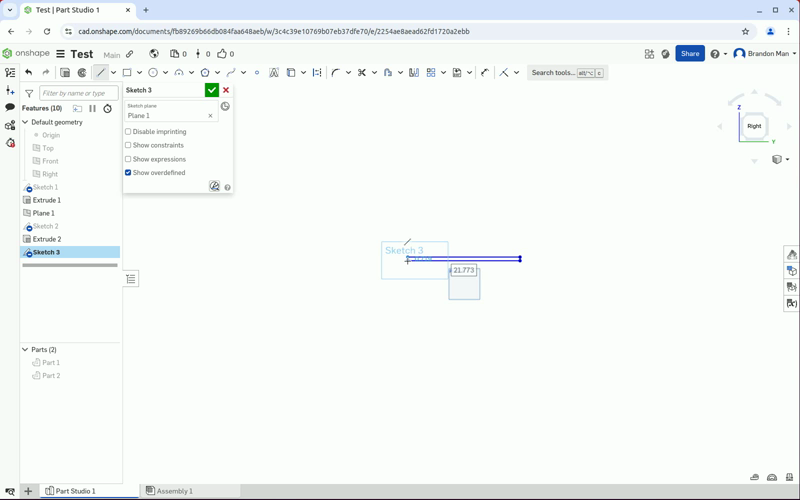
scroll(6)
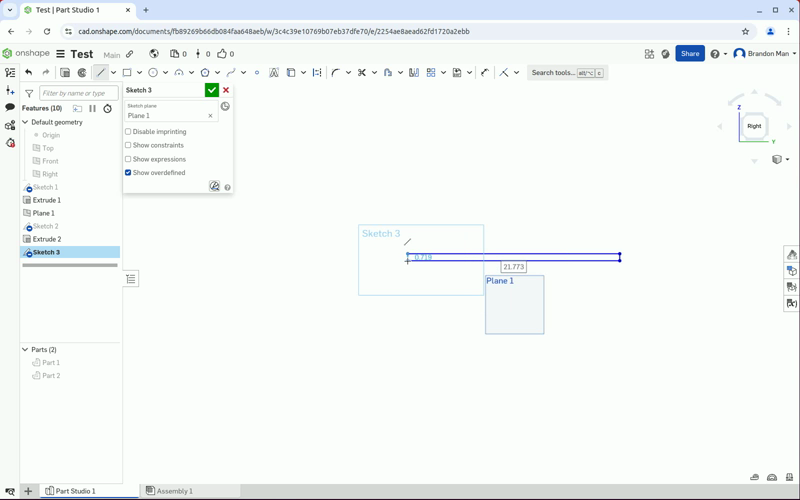
scroll(6)
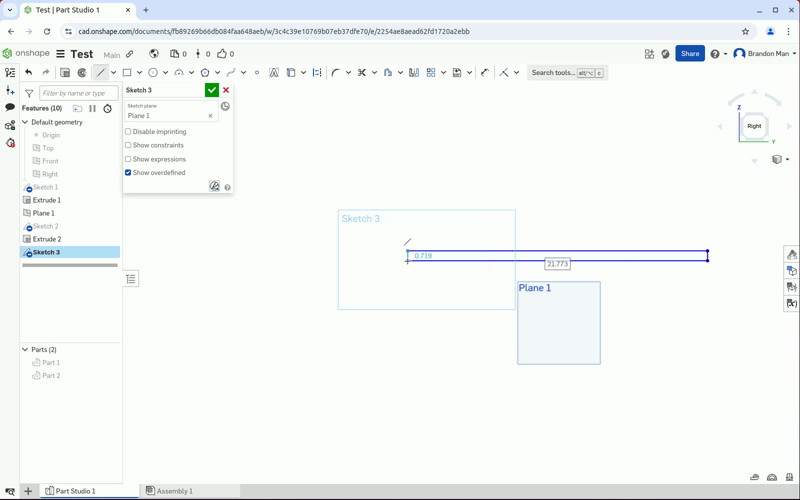
scroll(6)
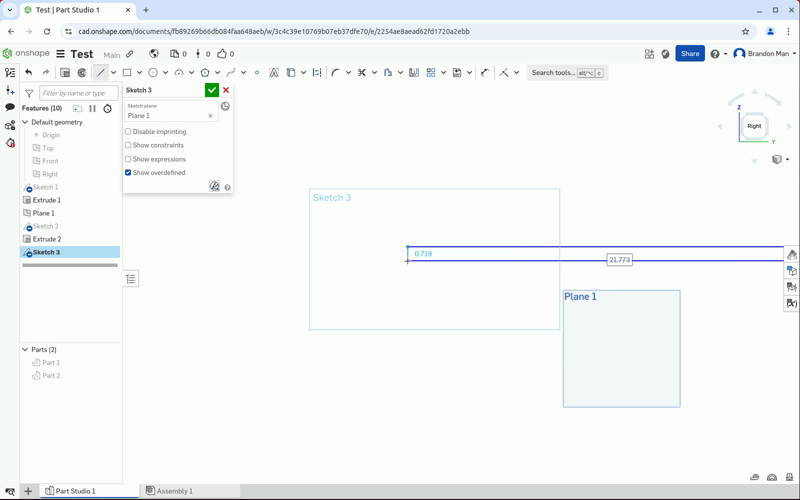
scroll(6)
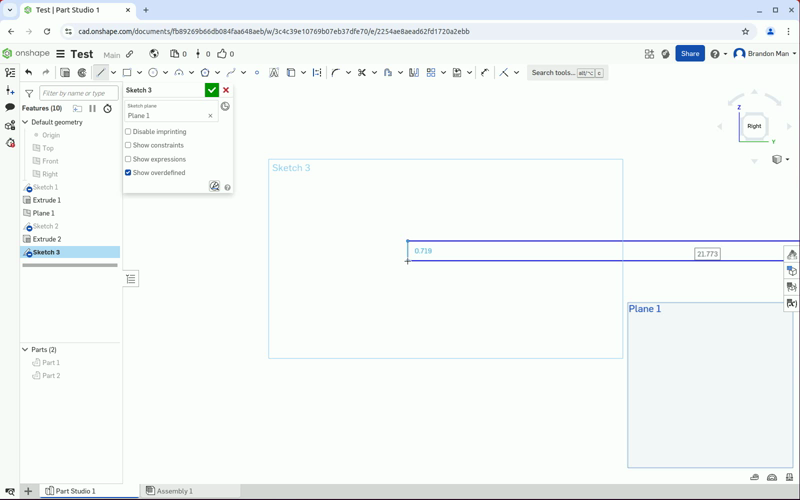
scroll(6)
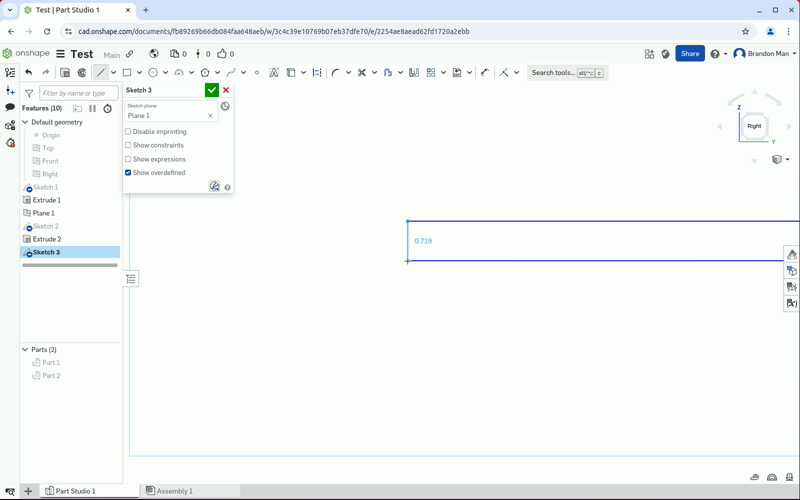
key_up(shift)
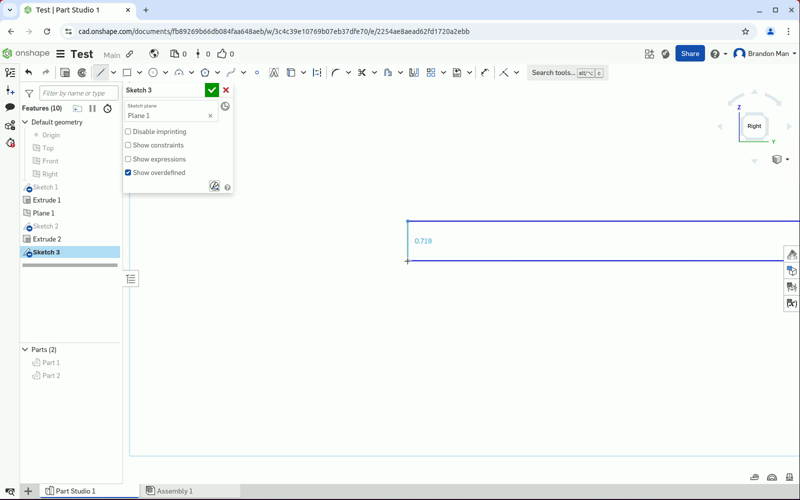
click(407, 260)
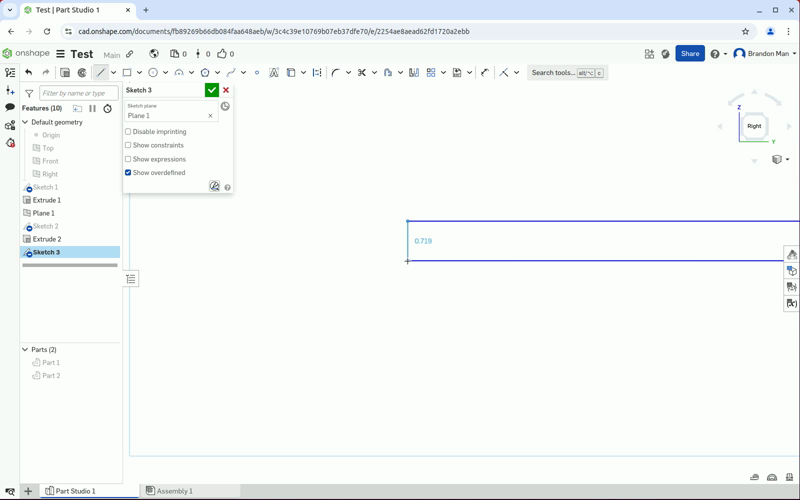
scroll(-6)
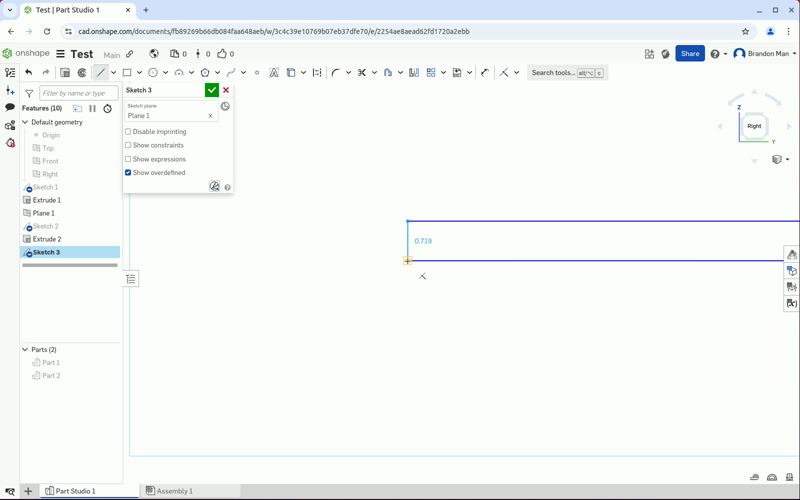
scroll(-6)
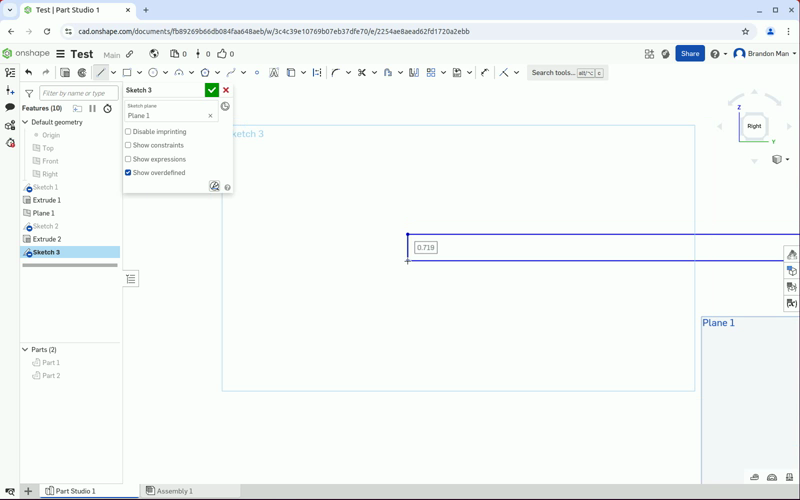
scroll(-6)
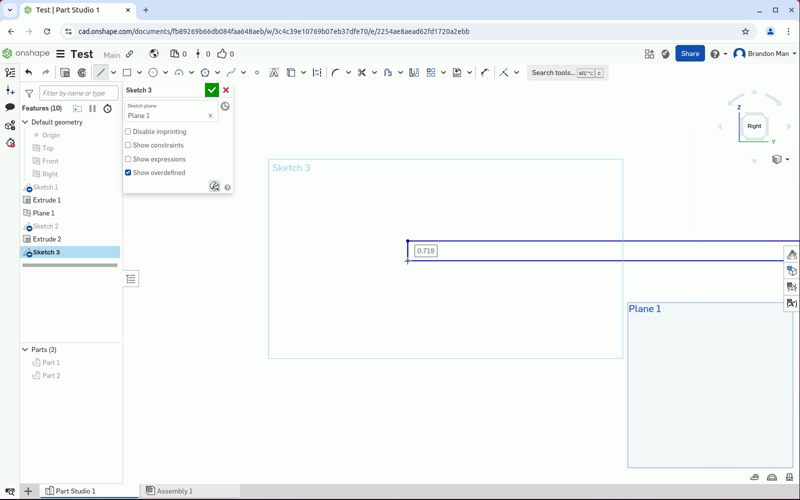
scroll(-6)
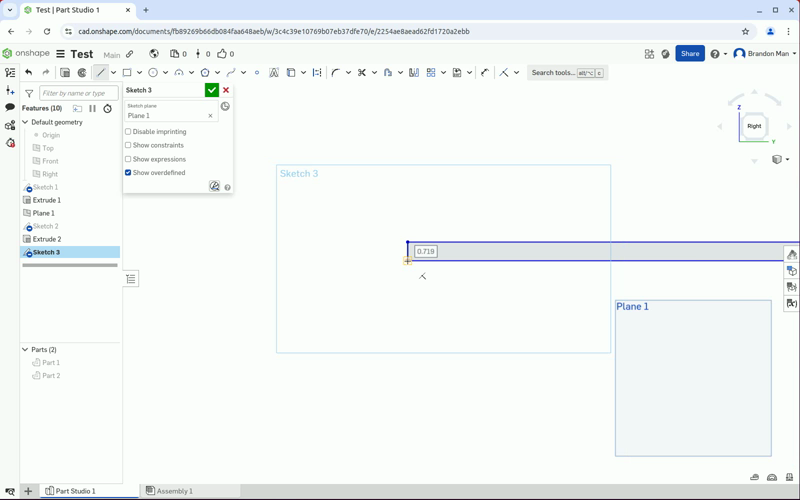
scroll(-6)
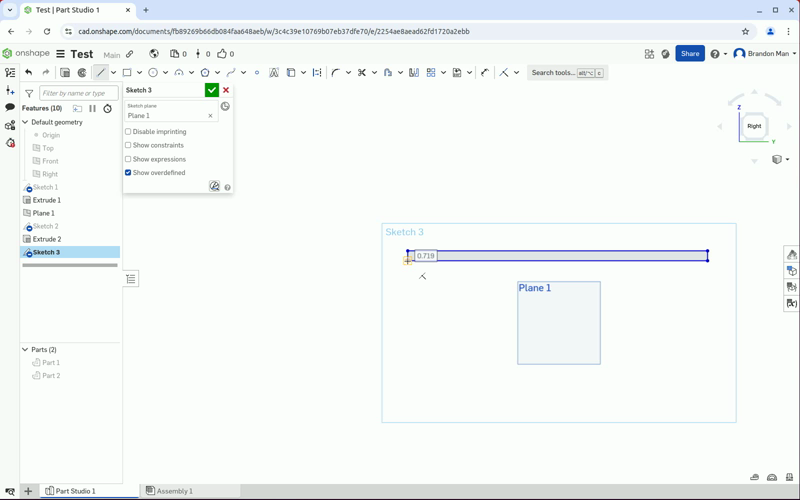
scroll(-6)
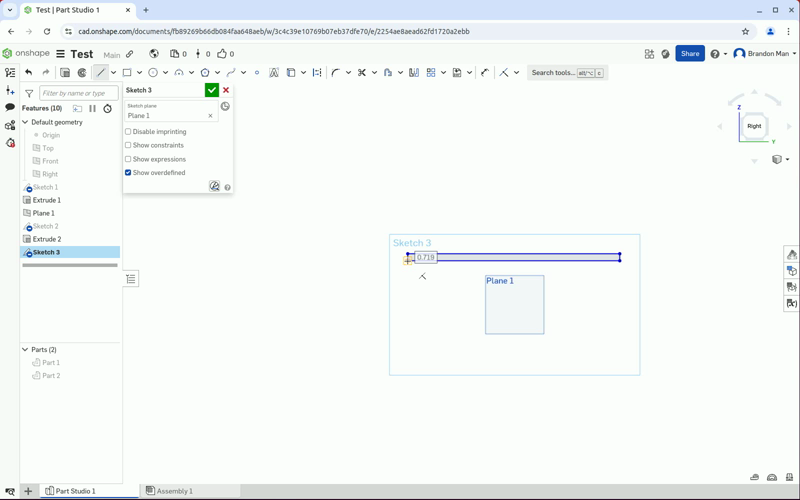
scroll(-6)
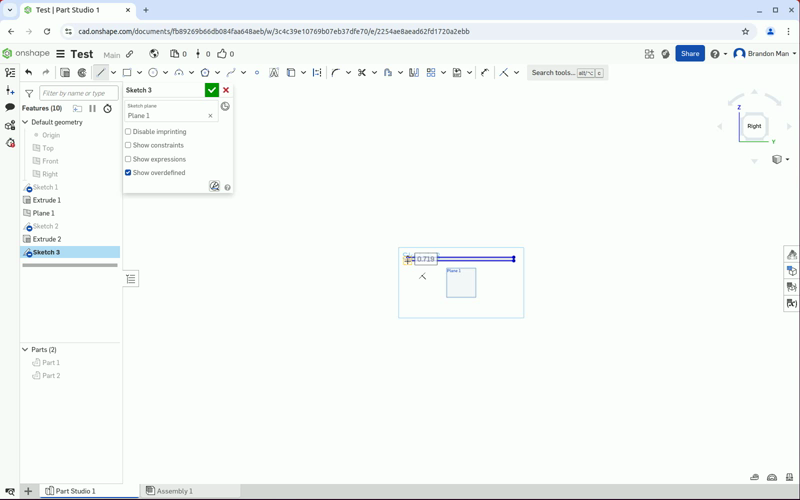
key(esc)
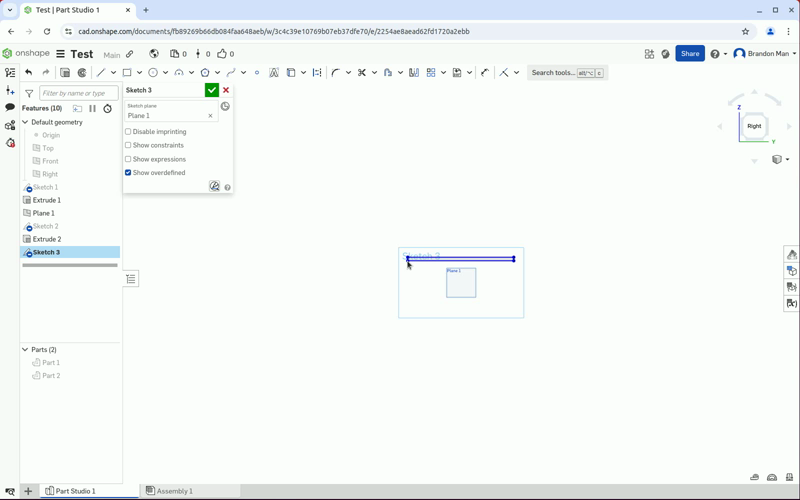
mouse_move(499, 258)
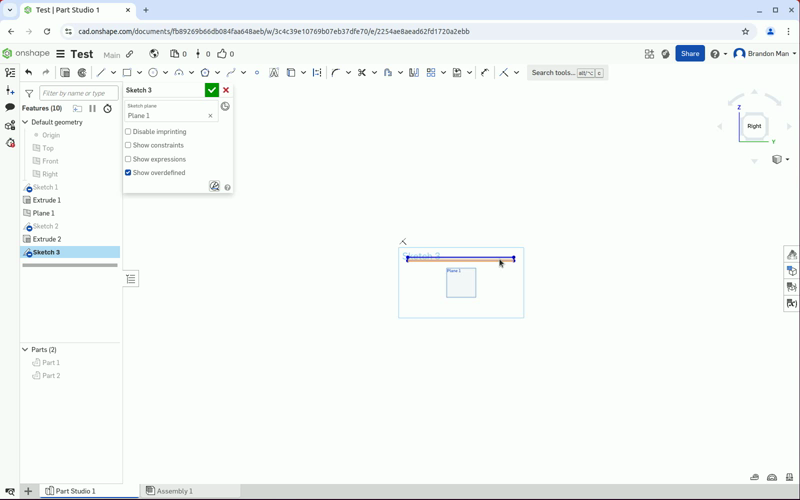
scroll(6)
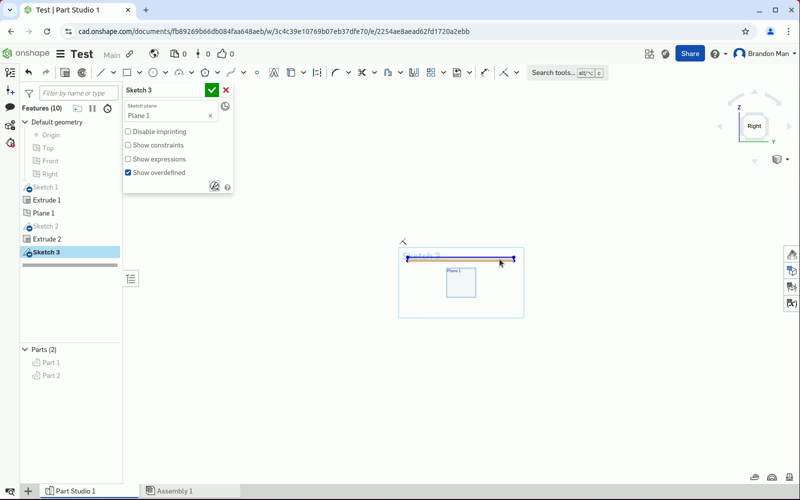
scroll(6)
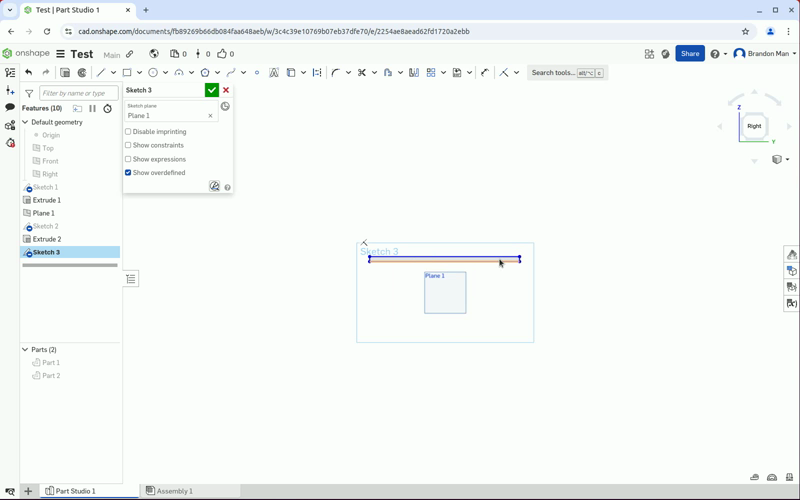
scroll(6)
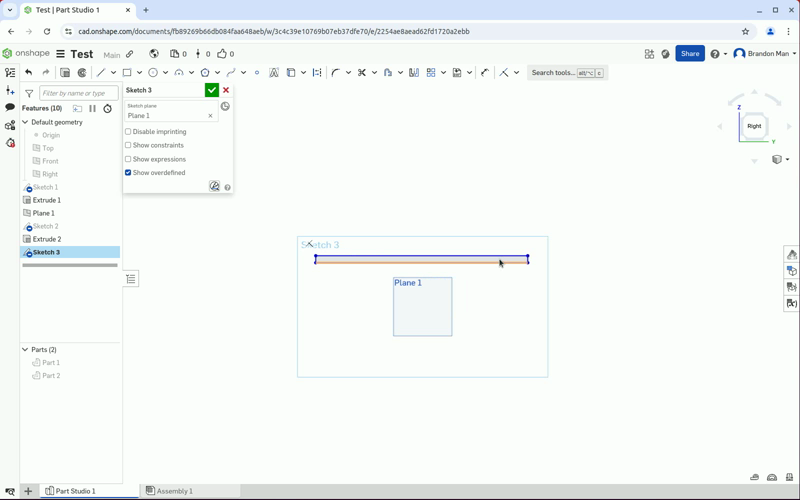
scroll(6)
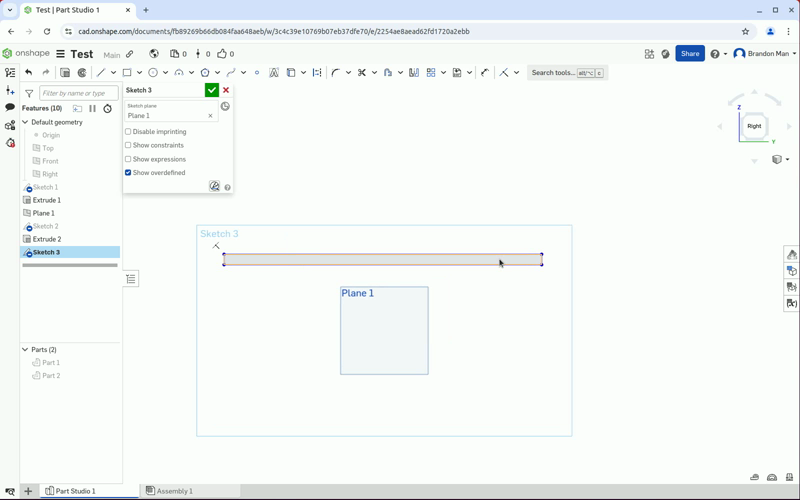
scroll(6)
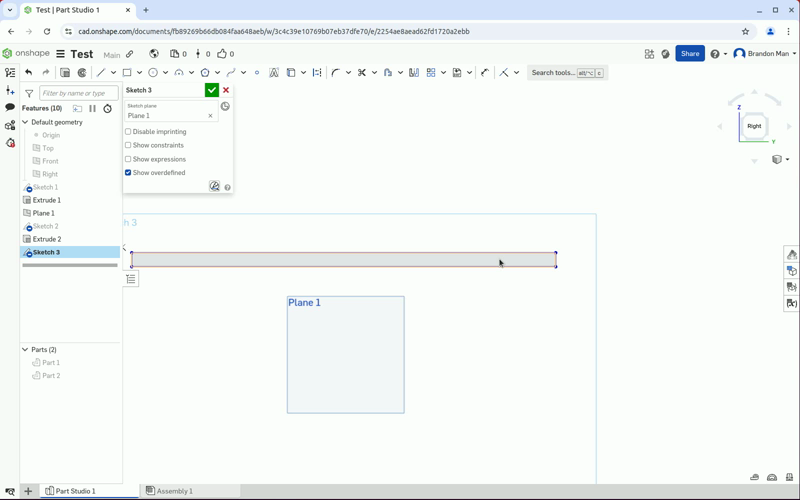
scroll(6)
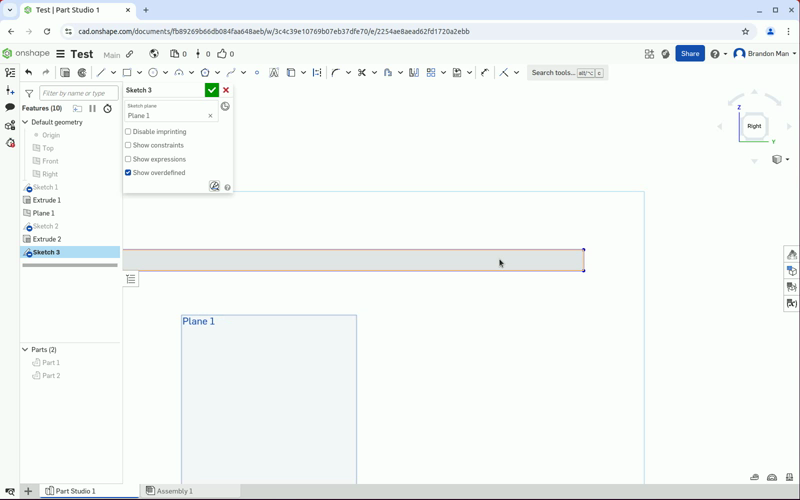
scroll(6)
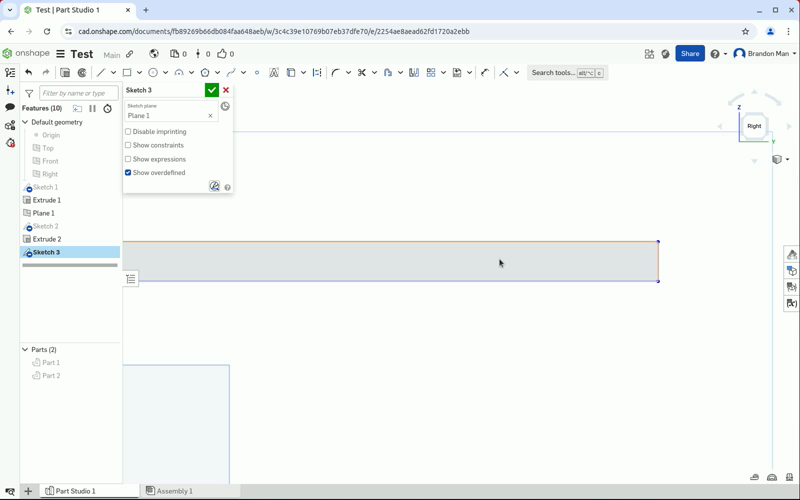
click(499, 258)
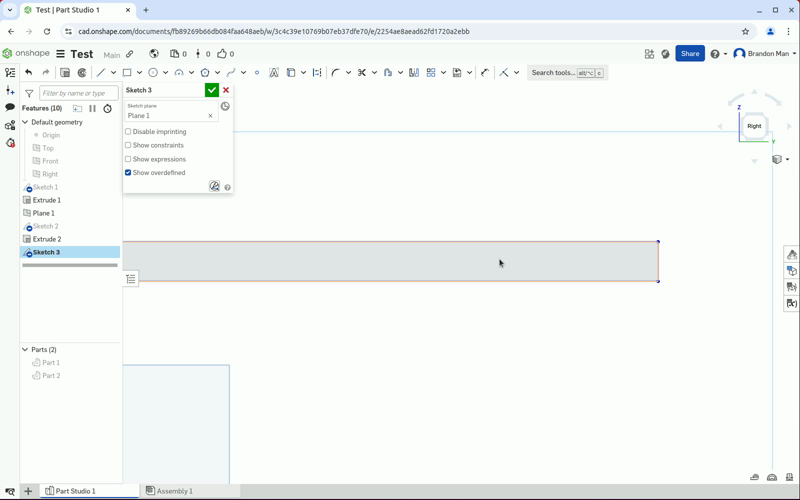
scroll(-6)
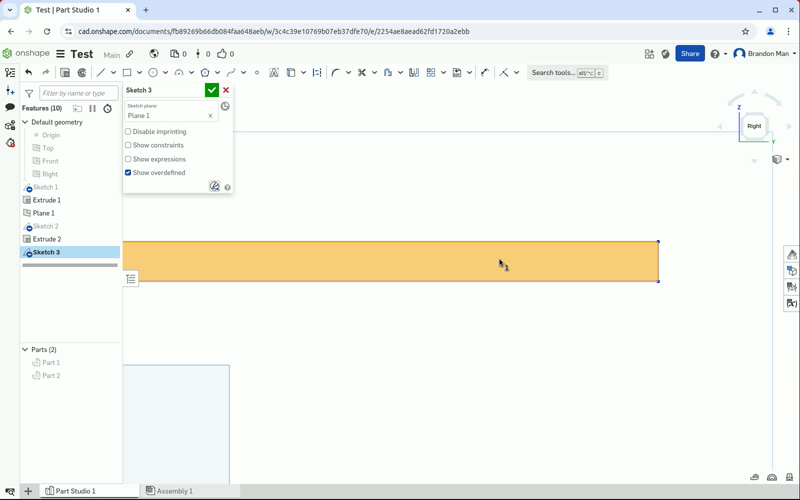
scroll(-6)
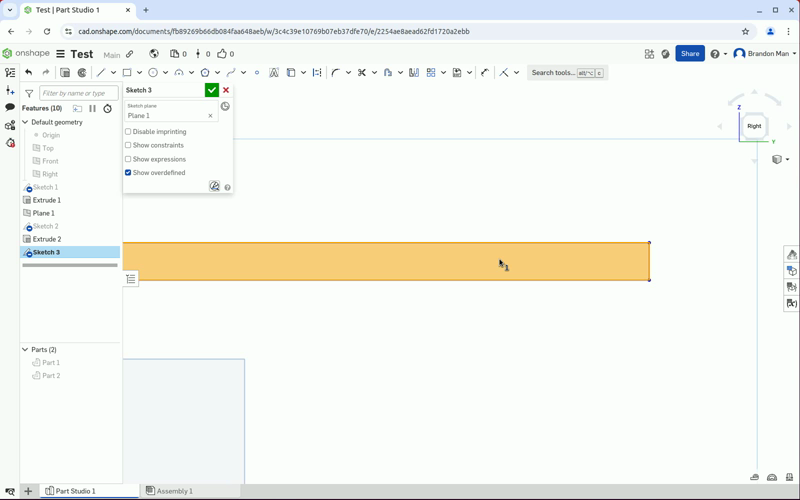
scroll(-6)
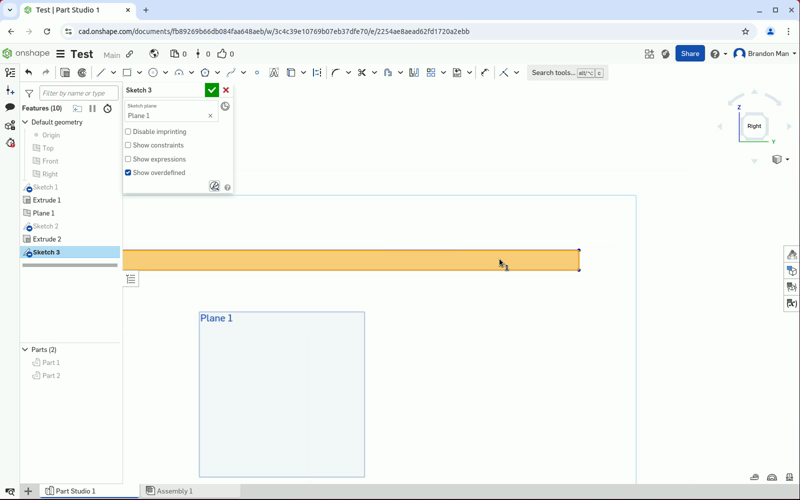
scroll(-6)
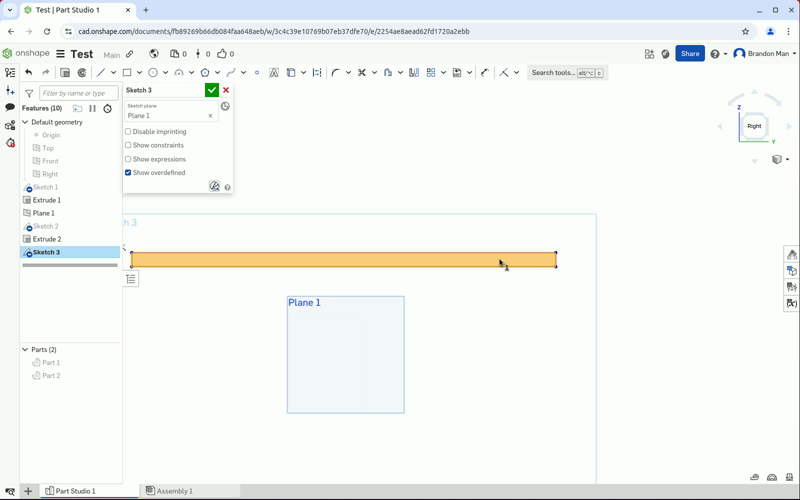
scroll(-6)
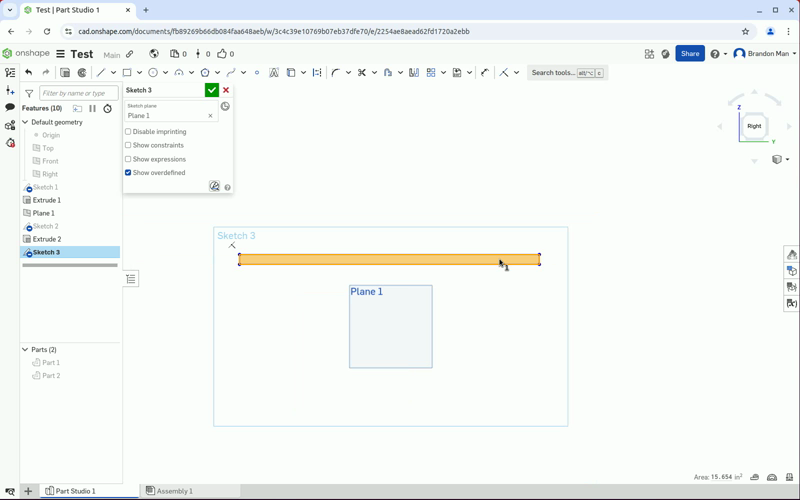
scroll(-6)
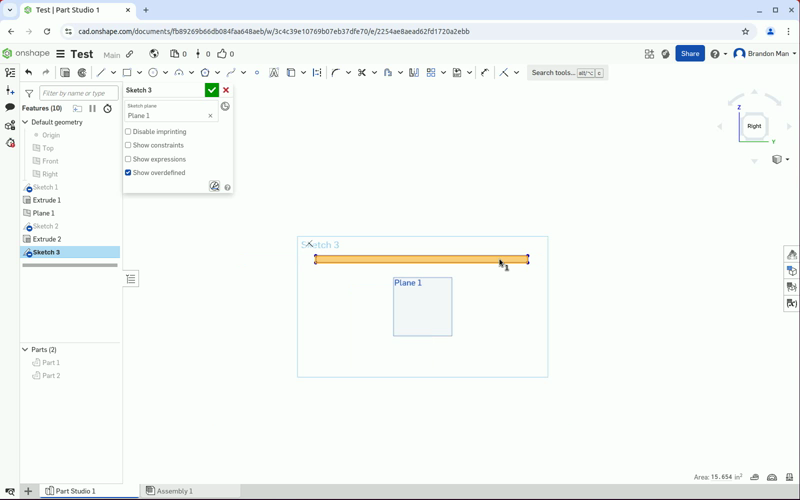
scroll(-6)
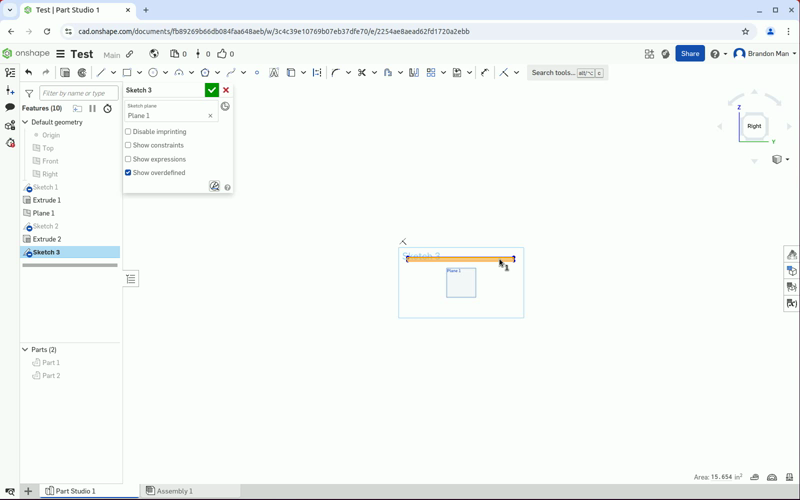
mouse_move(73, 352)
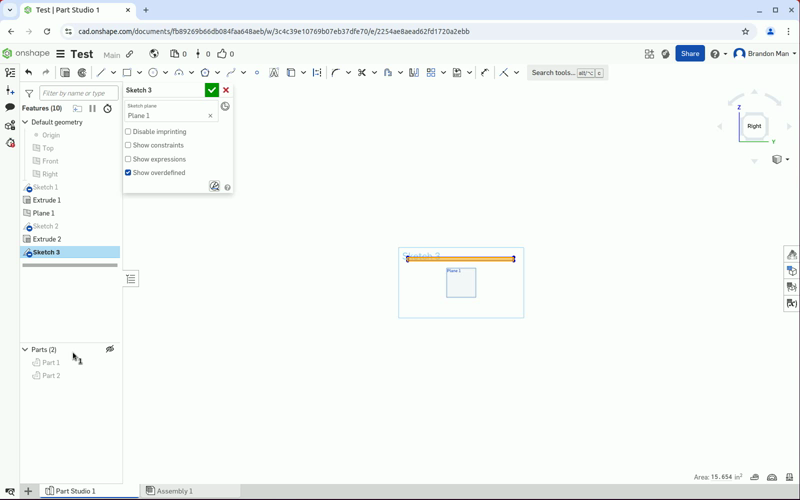
key(shift+y)
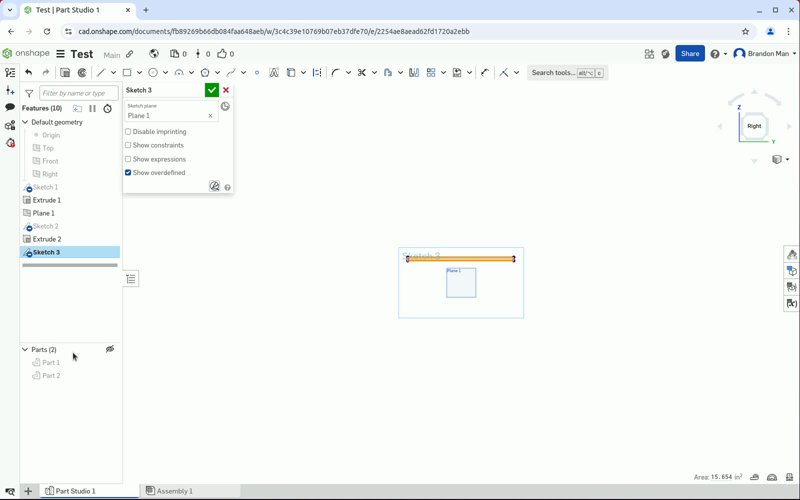
key(shift+e)
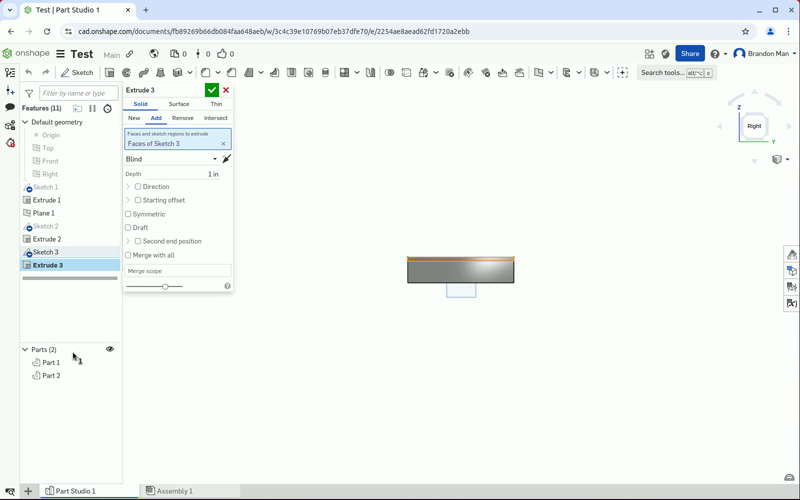
mouse_move(143, 106)
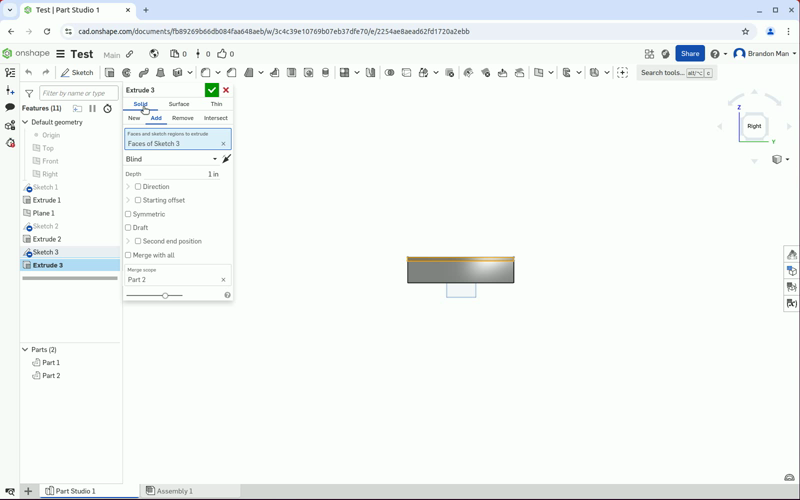
click(143, 106)
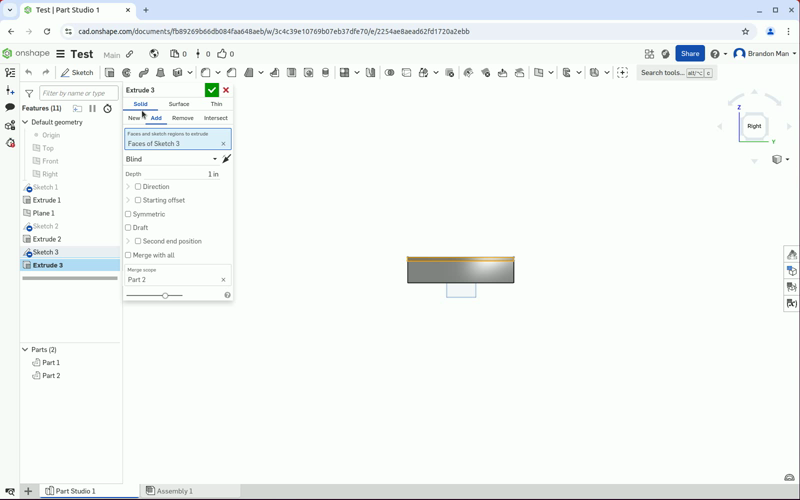
mouse_move(137, 120)
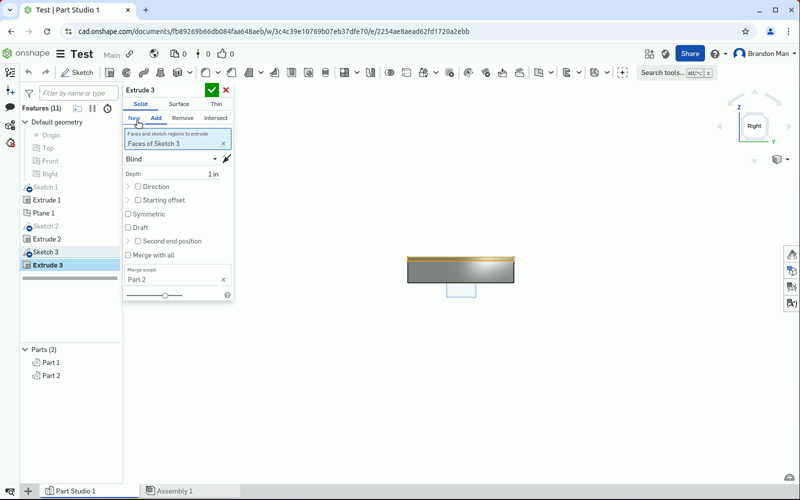
click(137, 120)
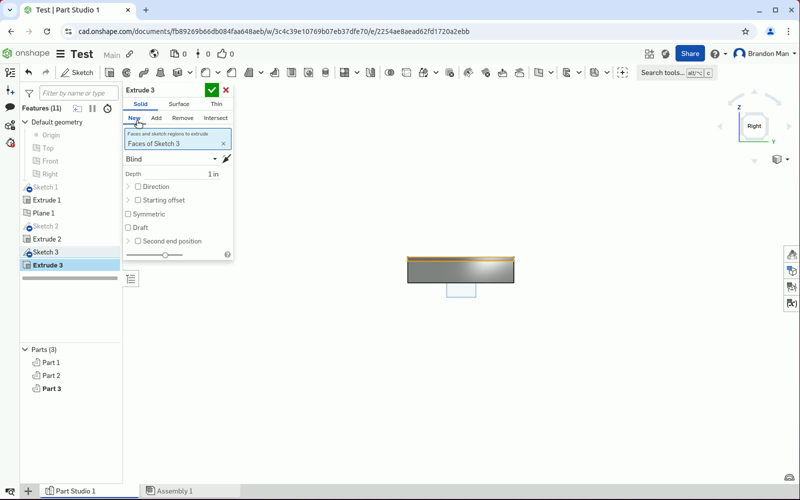
key(tab, 4)
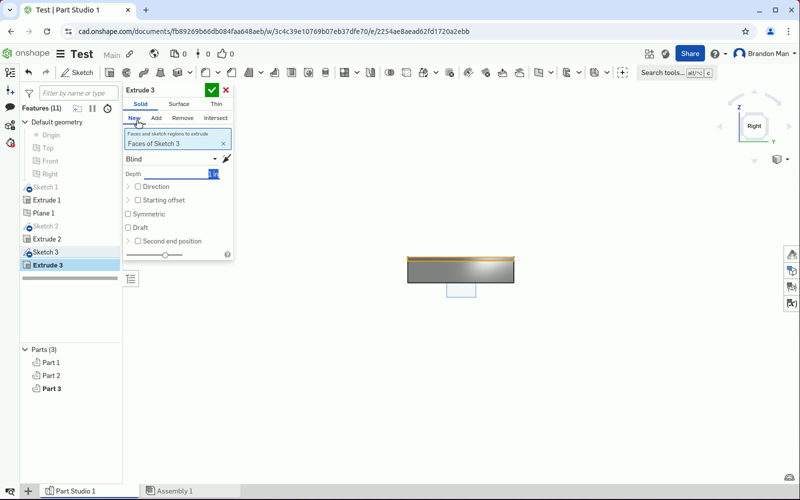
text(0.722)
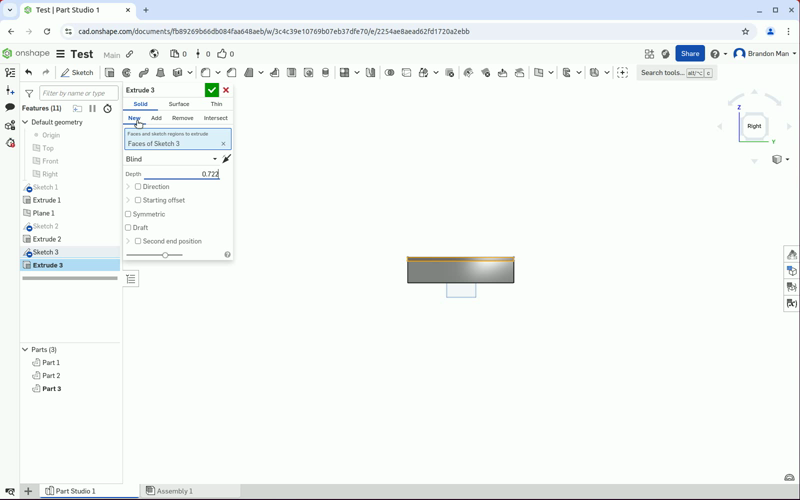
key(enter)
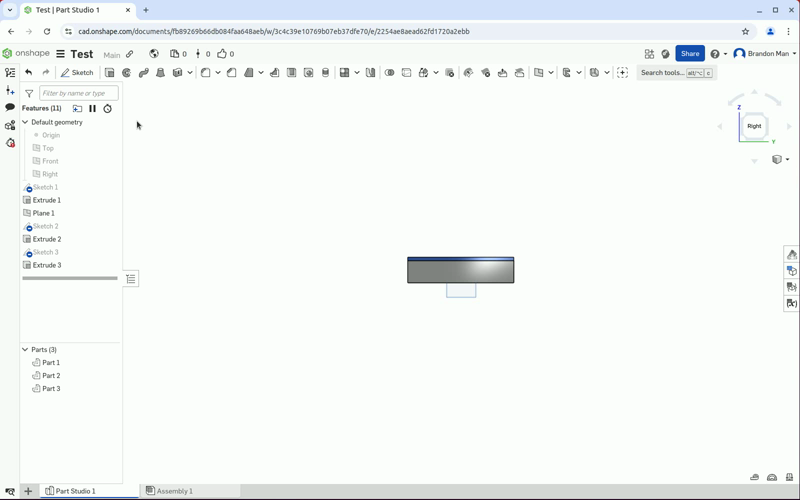
key(shift+h)
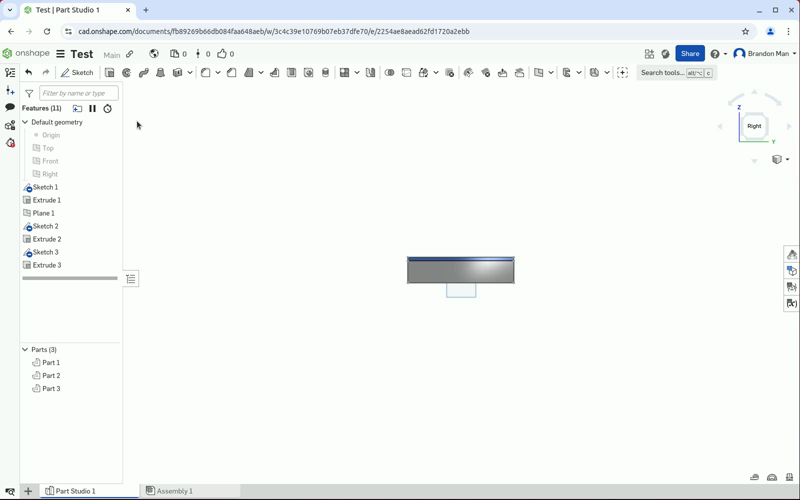
key(shift+h)
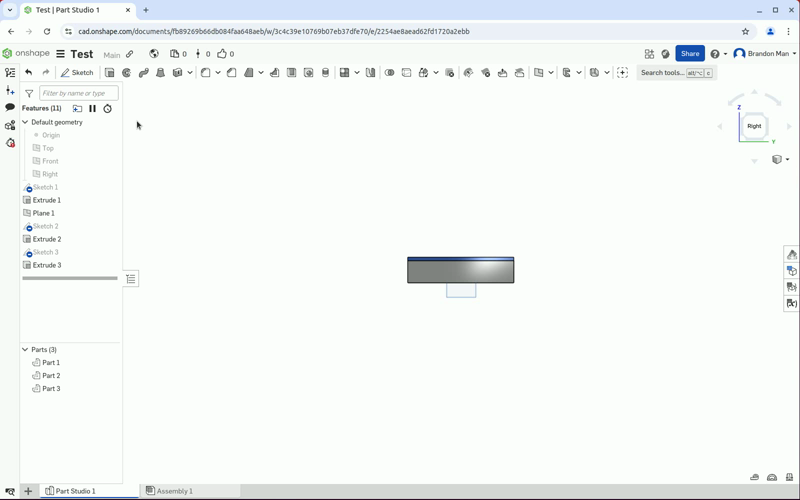
mouse_move(73, 189)
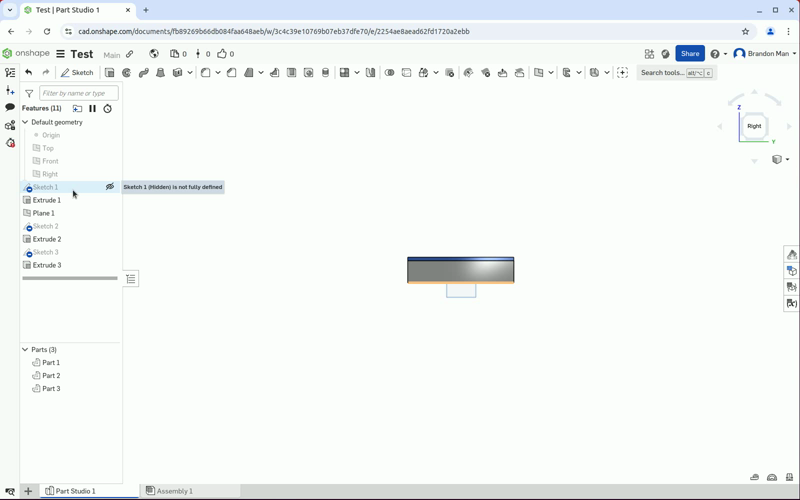
click(73, 189)
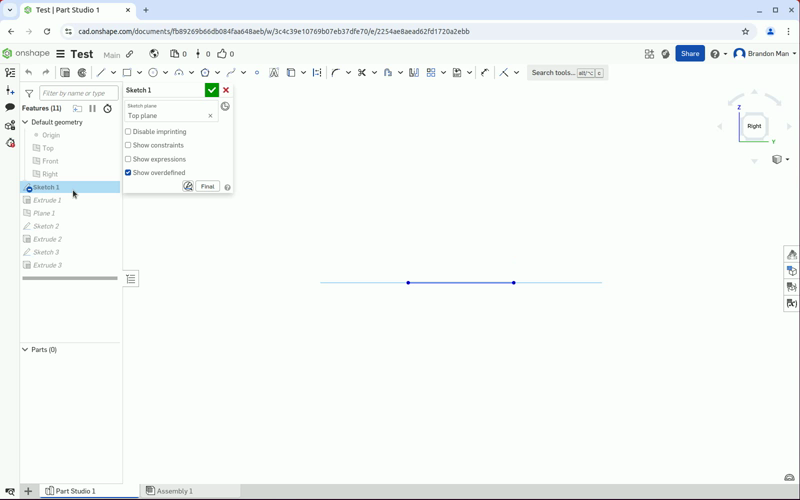
mouse_move(229, 92)
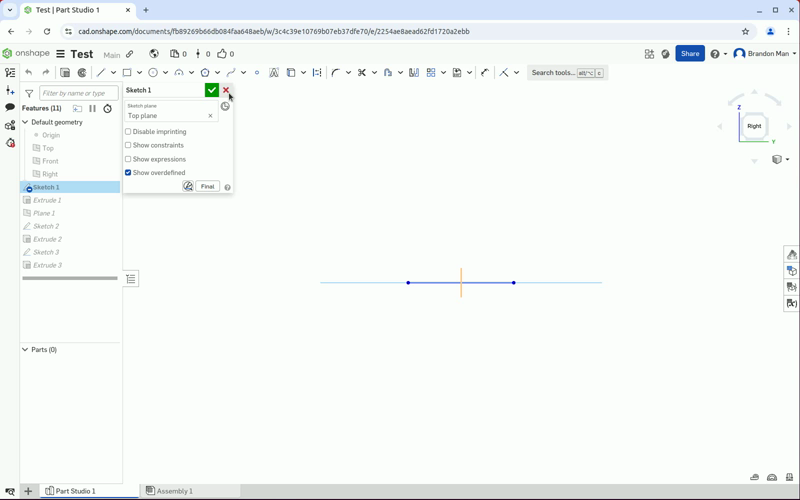
click(229, 92)
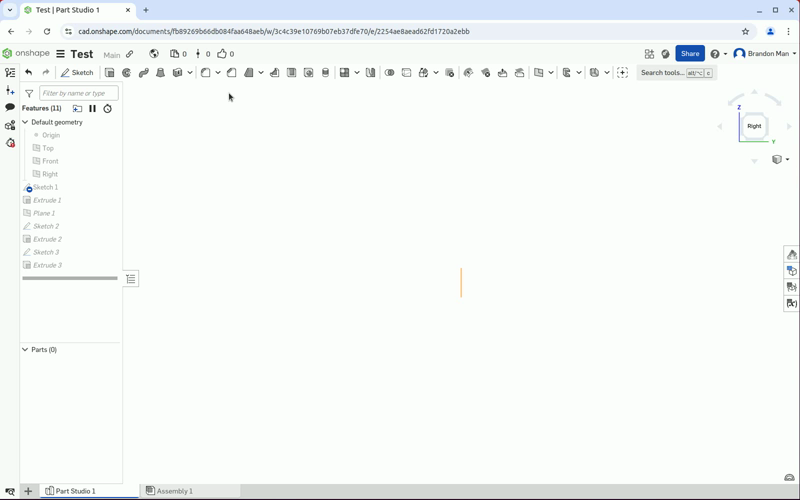
mouse_move(73, 352)
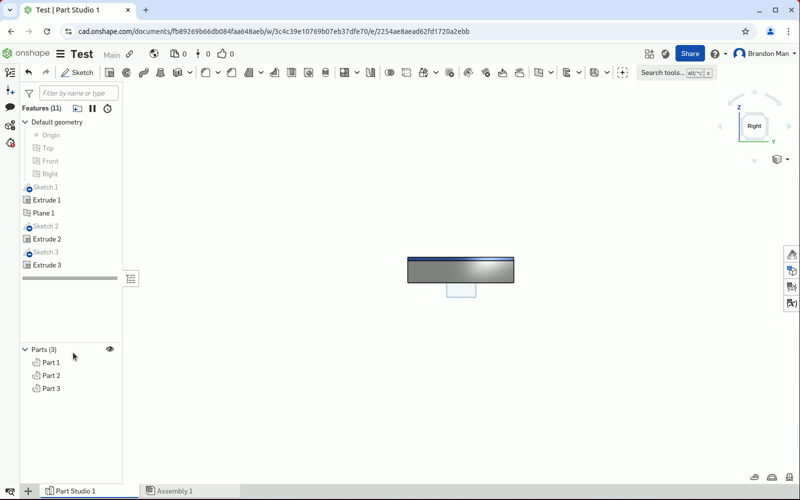
key(y)
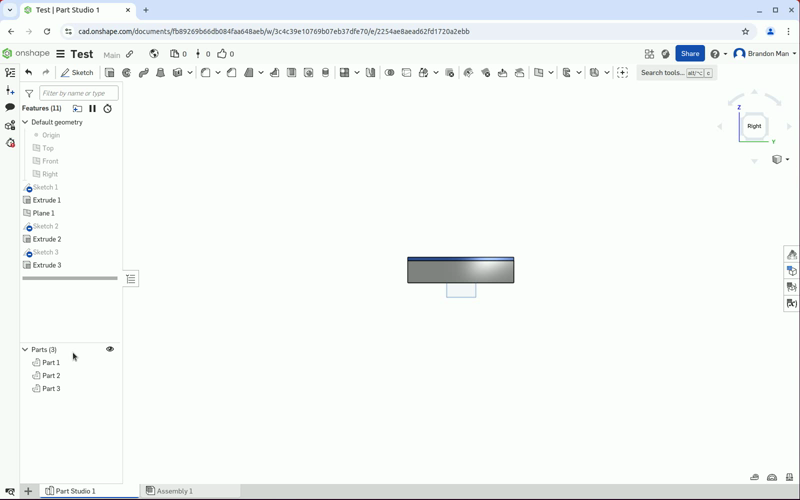
key(shift+p)
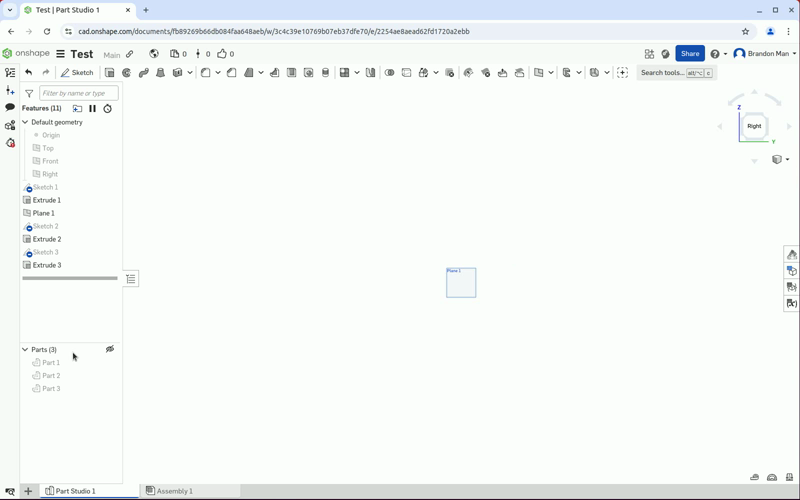
key(space)
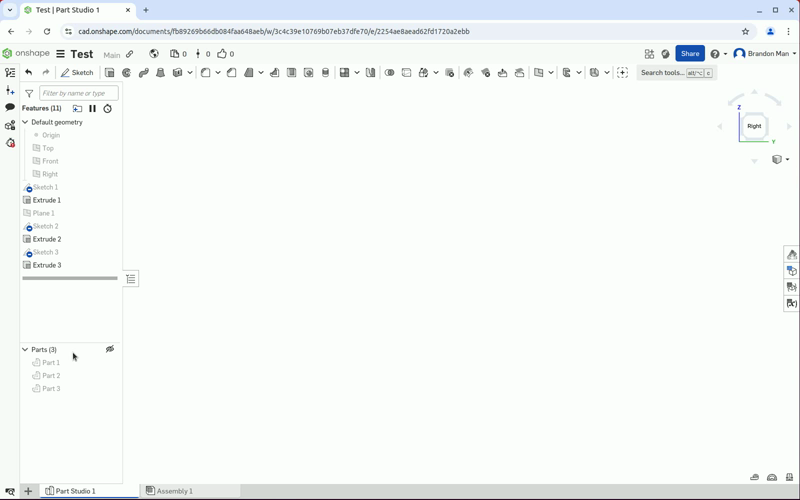
key_down(shift)
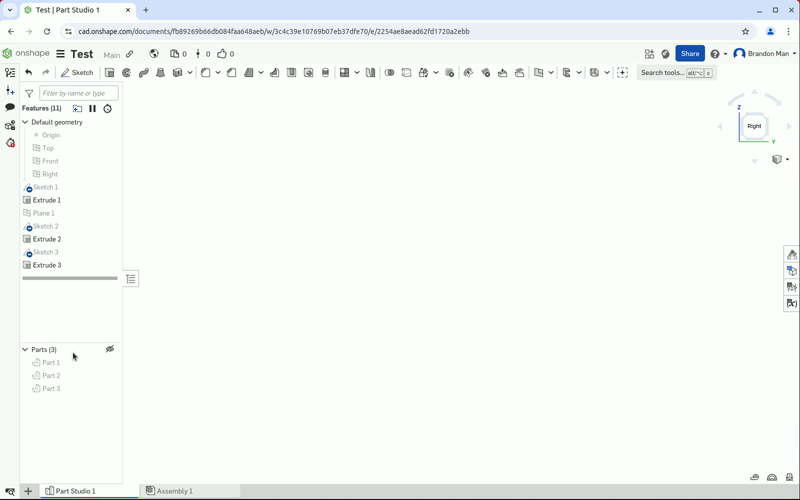
key(right)
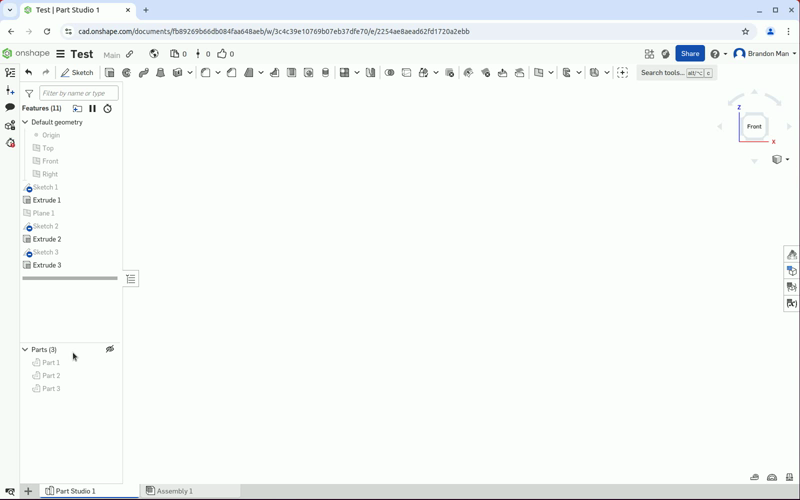
key_up(shift)
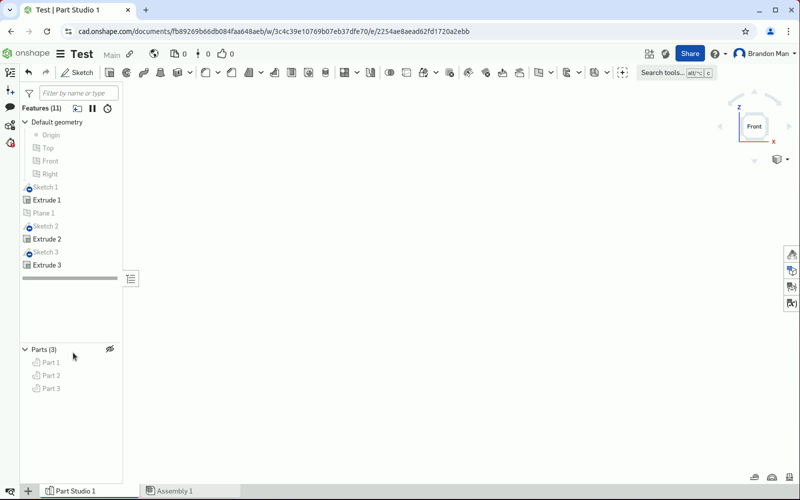
mouse_move(73, 352)
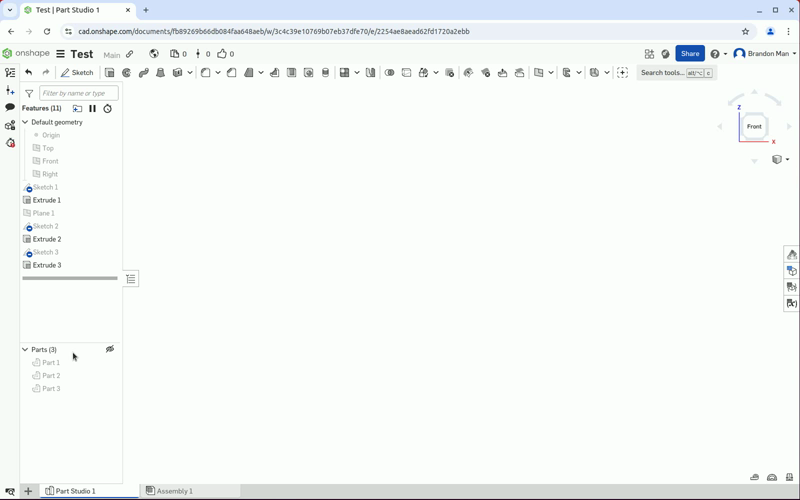
key(shift+y)
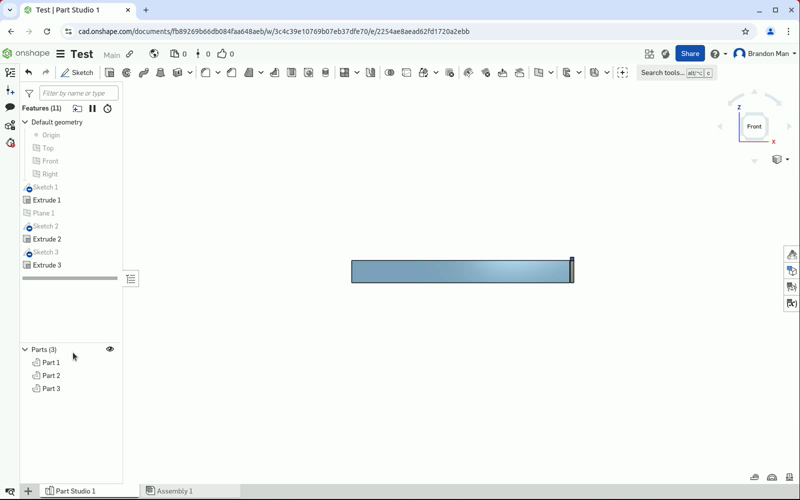
mouse_move(541, 75)
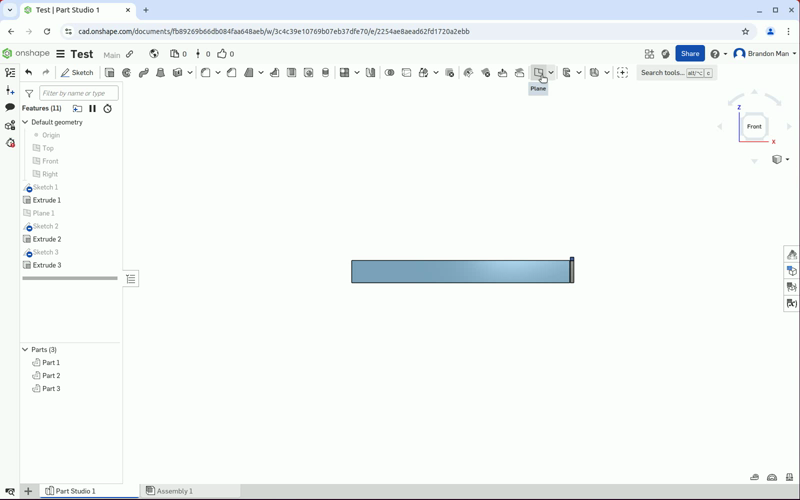
click(541, 75)
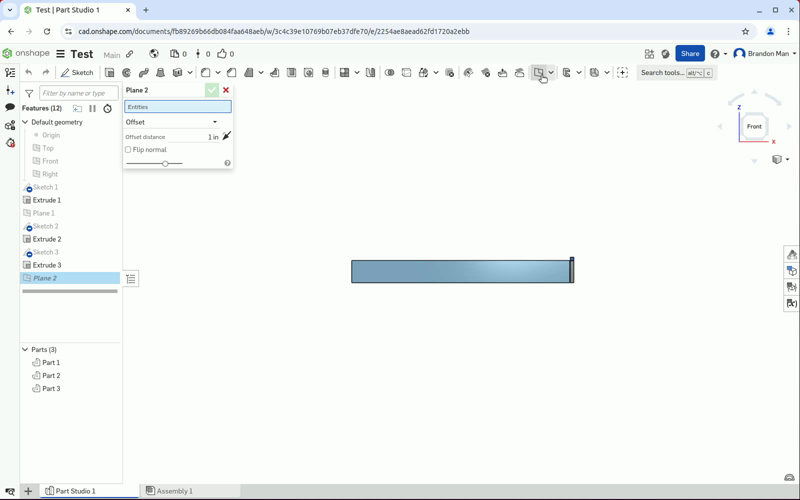
mouse_move(73, 163)
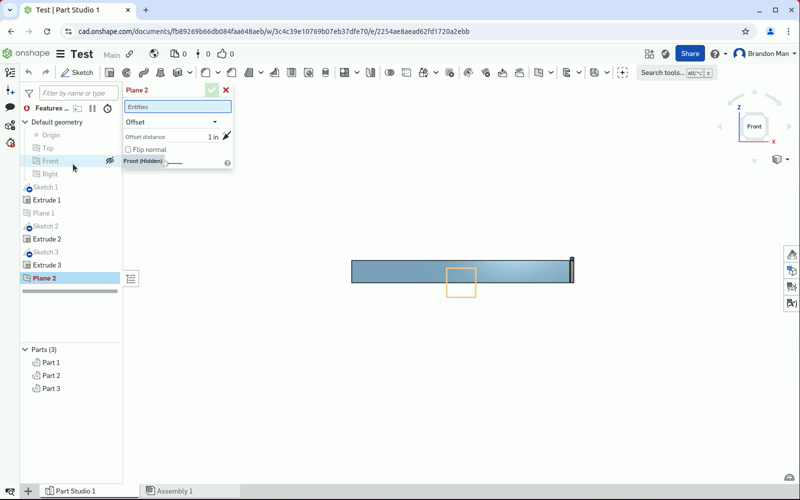
click(73, 163)
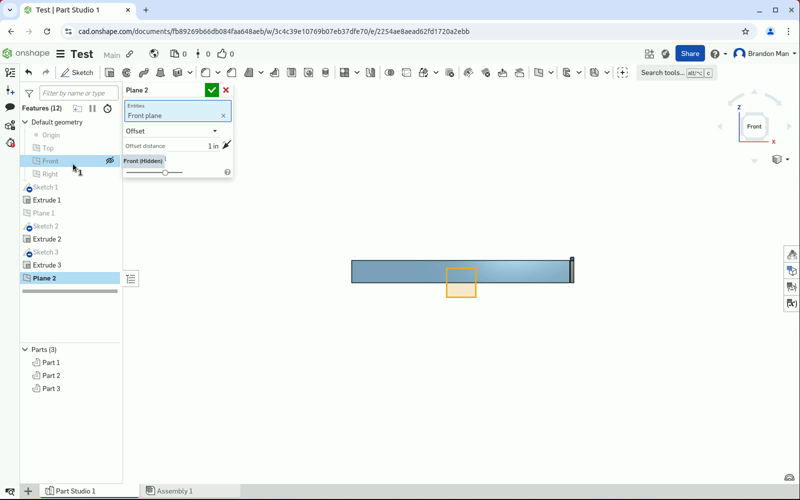
key(tab, 2)
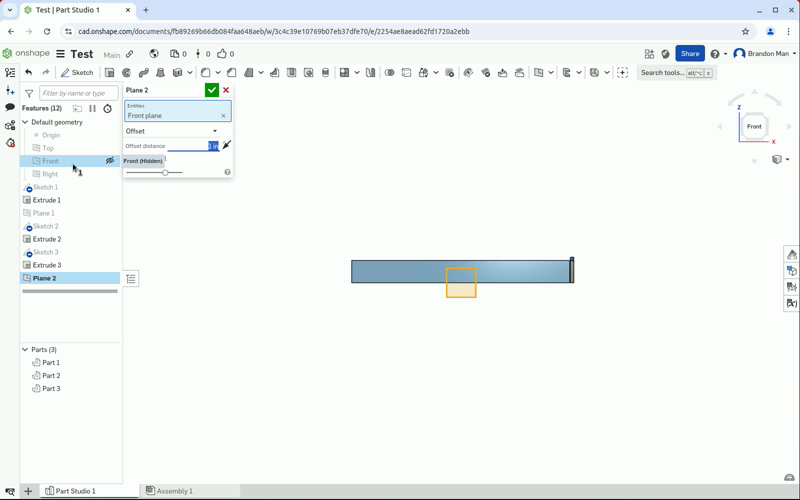
text(10.845)
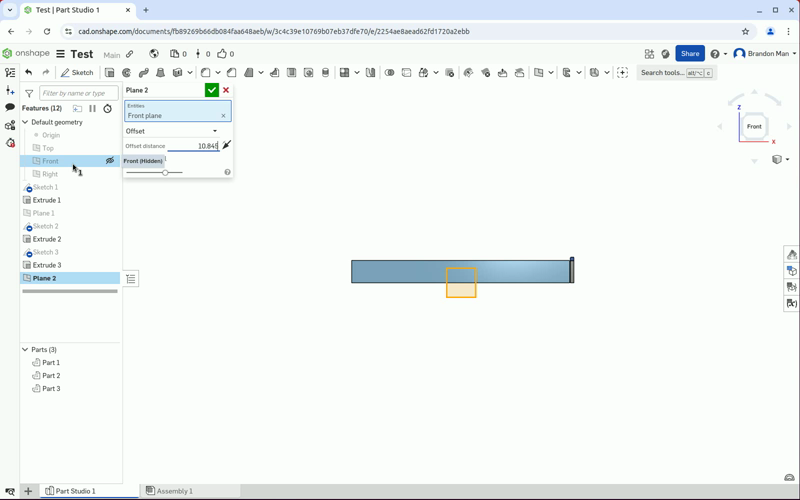
key(enter, 2)
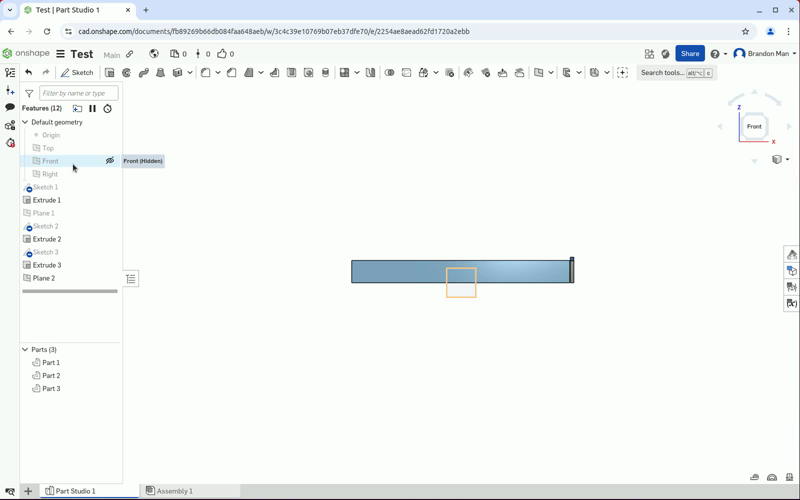
key(shift+s)
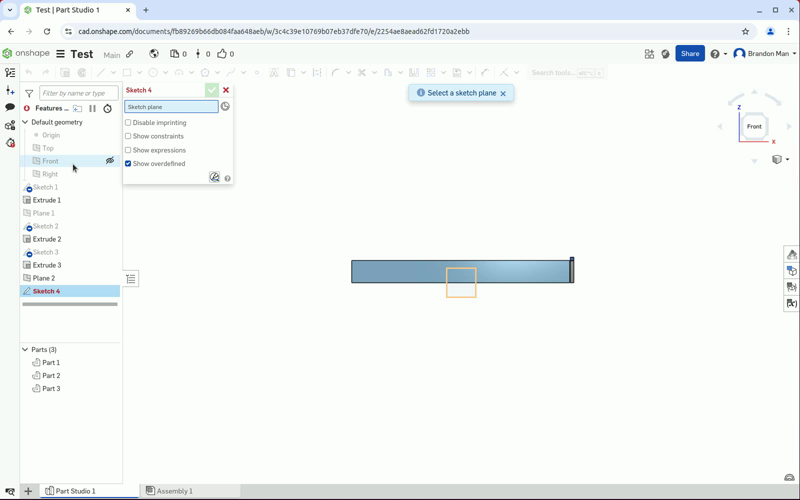
mouse_move(73, 280)
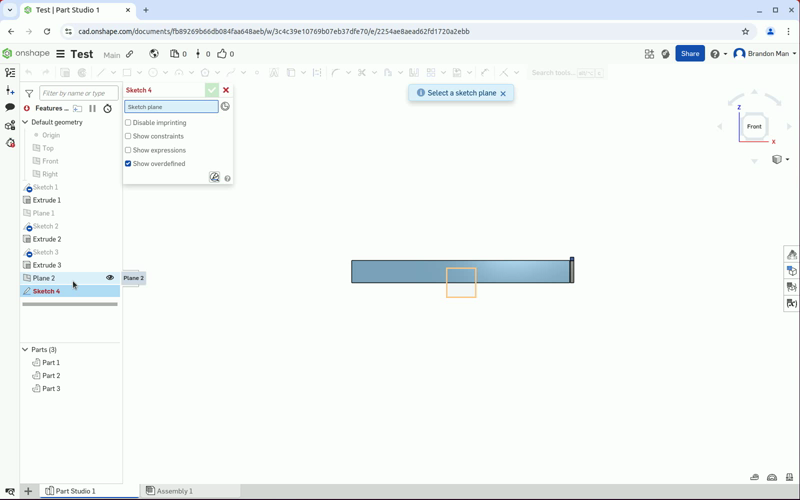
click(73, 280)
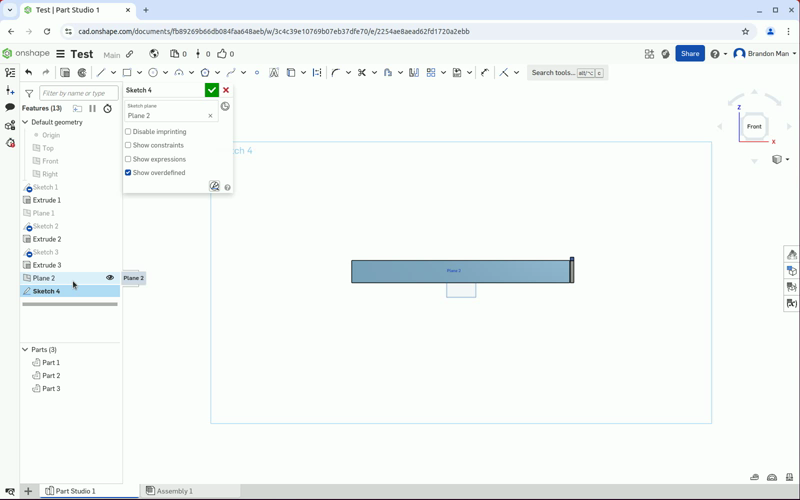
mouse_move(73, 352)
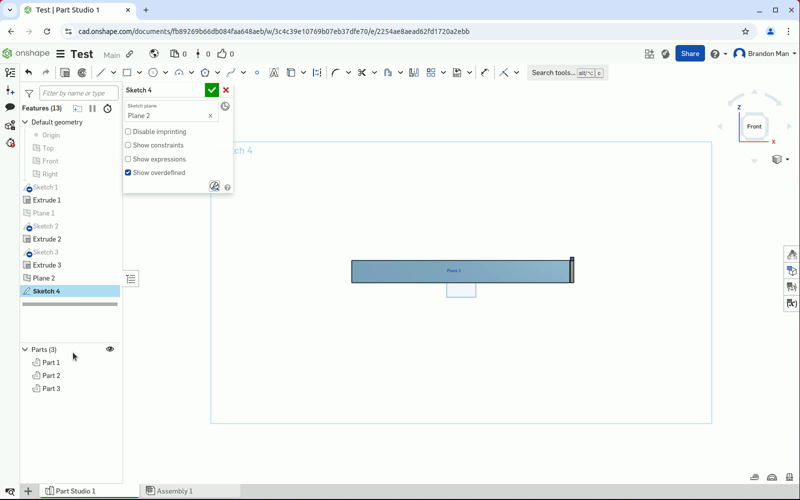
key(y)
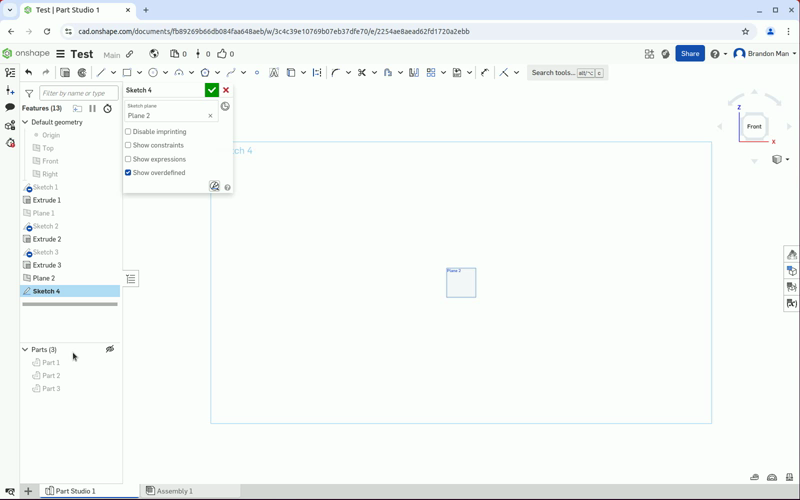
key(l)
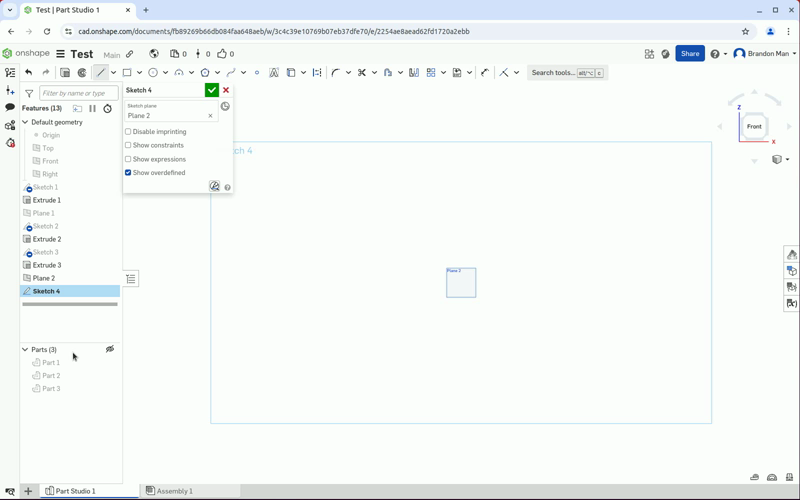
key_down(shift)
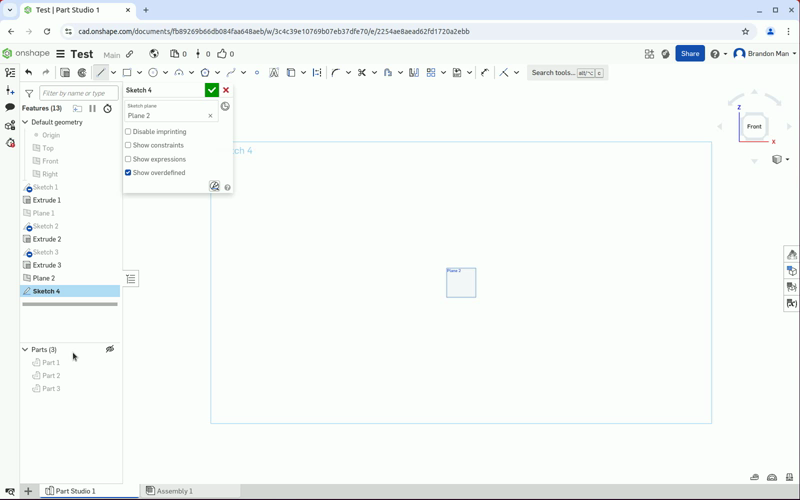
mouse_move(348, 282)
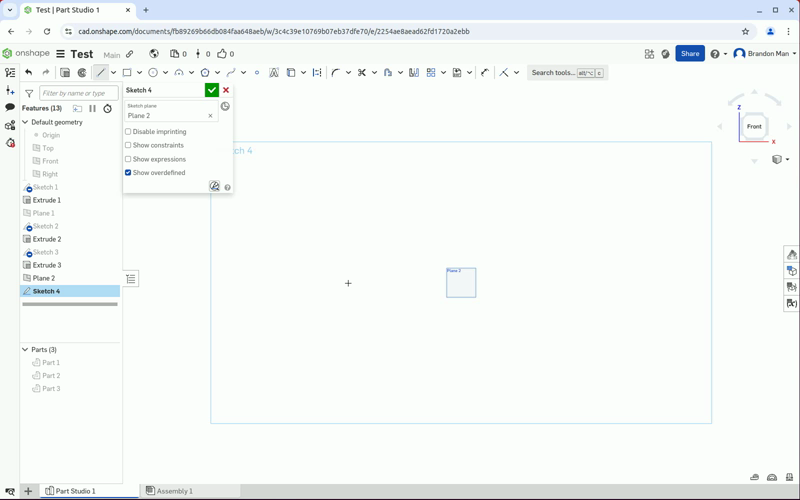
click(348, 282)
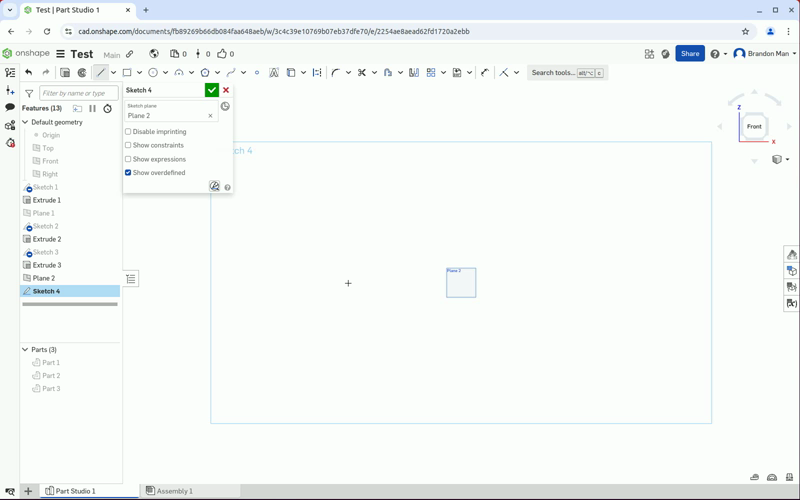
key_up(shift)
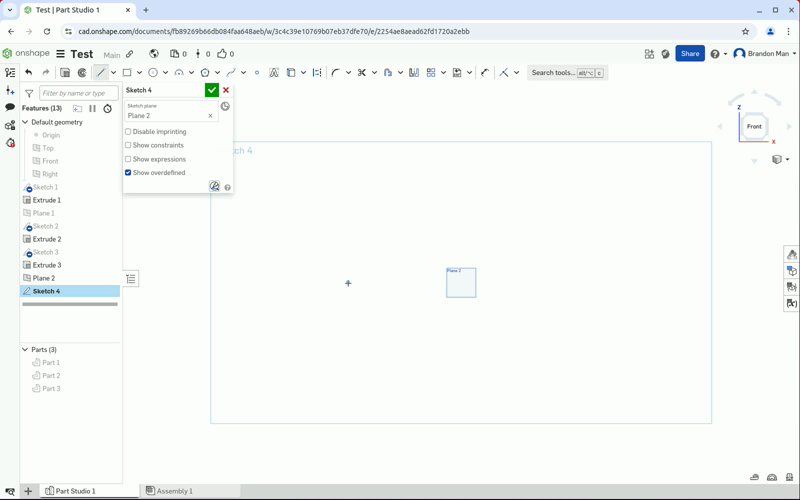
key_down(shift)
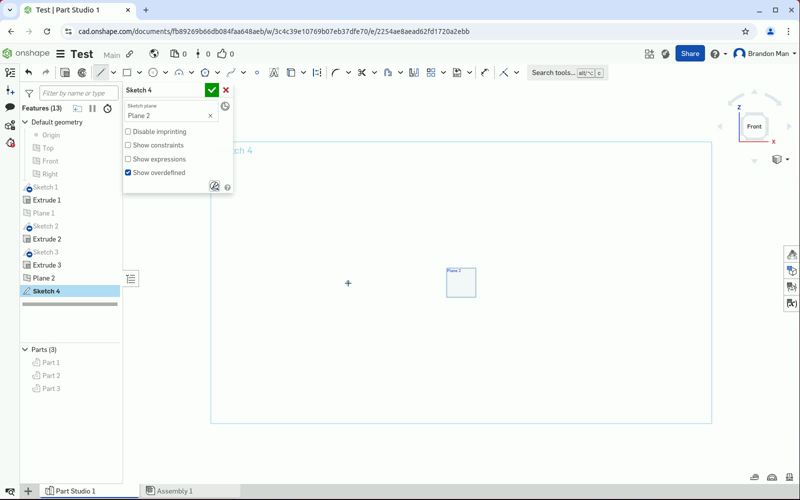
mouse_move(378, 282)
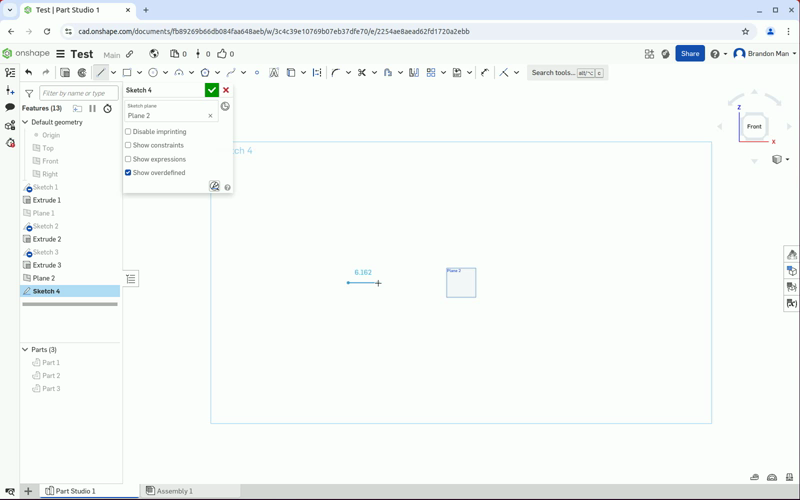
mouse_move(350, 282)
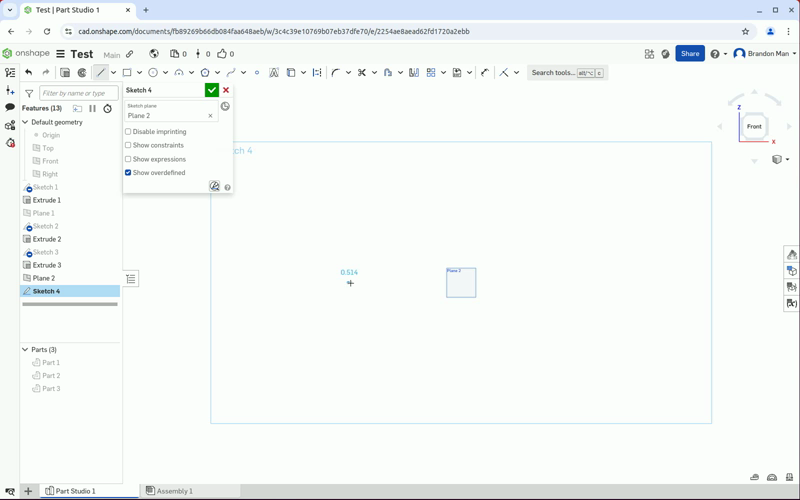
scroll(6)
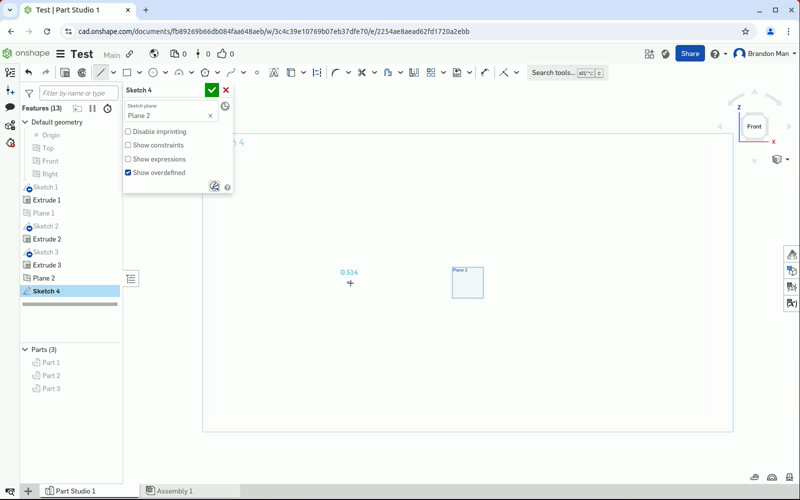
scroll(6)
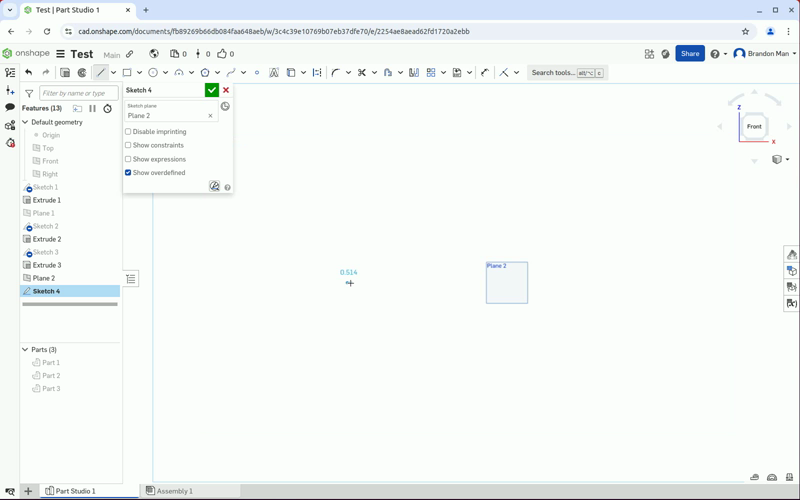
scroll(6)
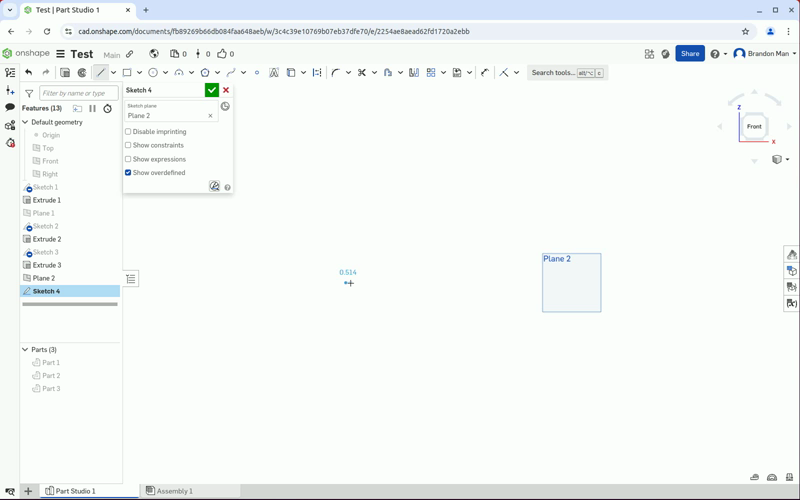
scroll(6)
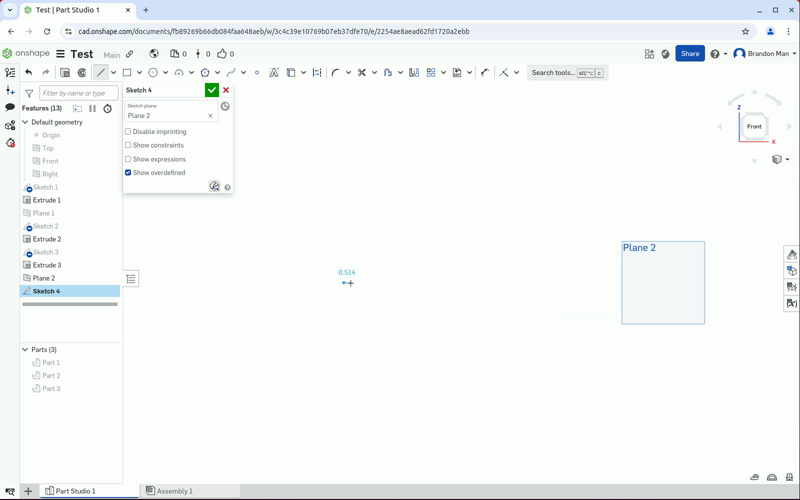
scroll(6)
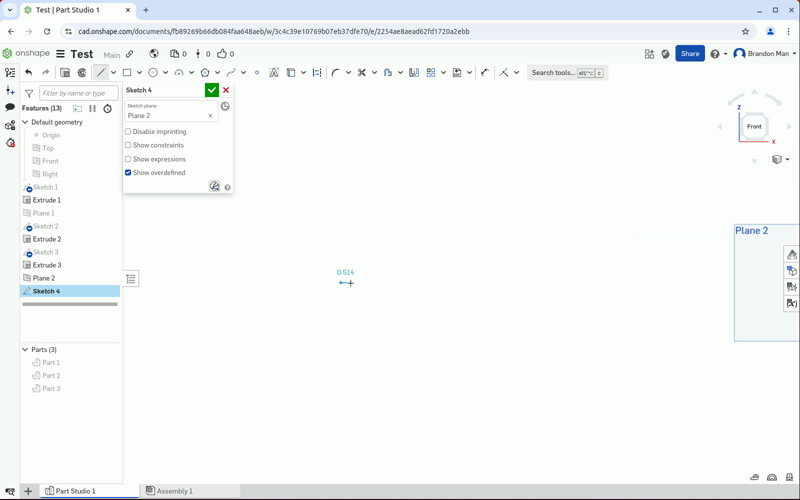
scroll(6)
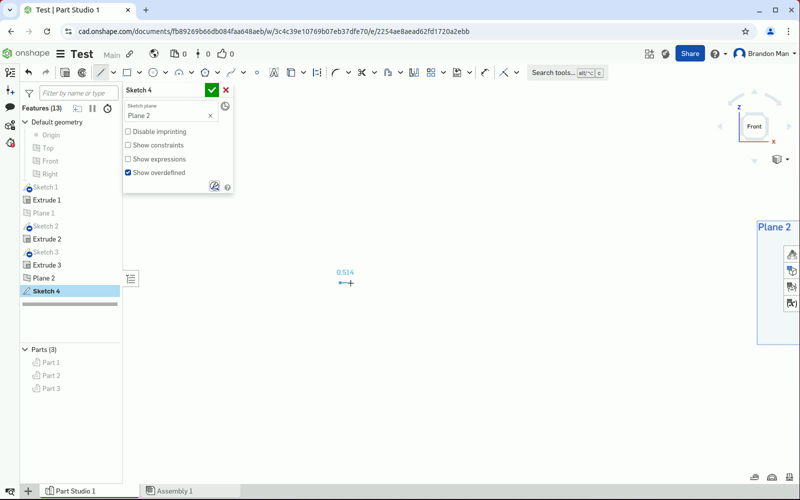
scroll(6)
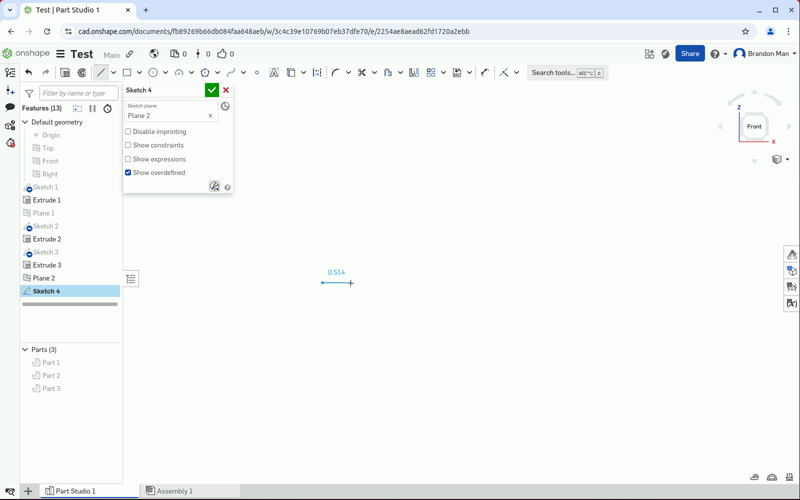
click(350, 282)
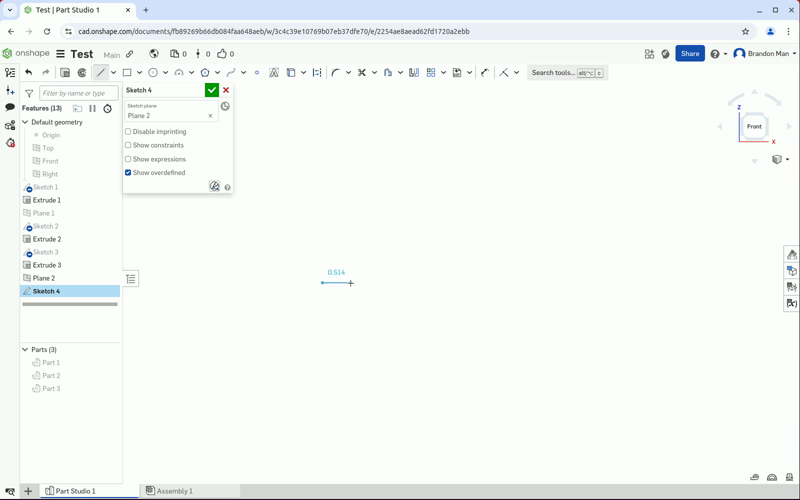
scroll(-6)
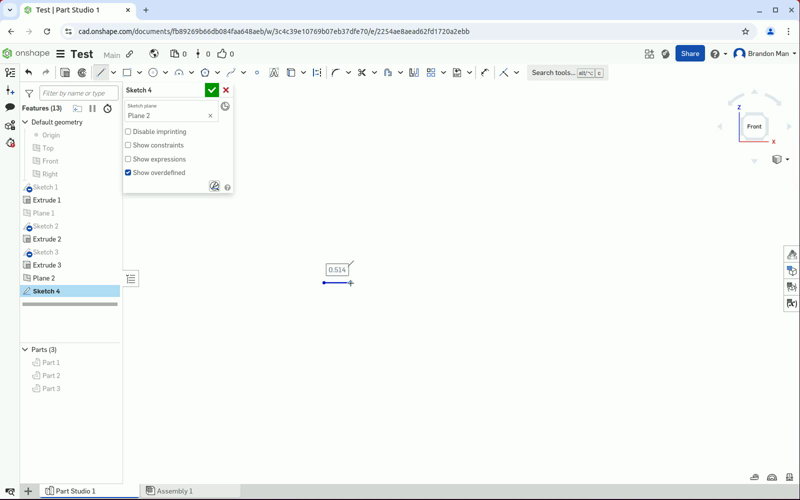
scroll(-6)
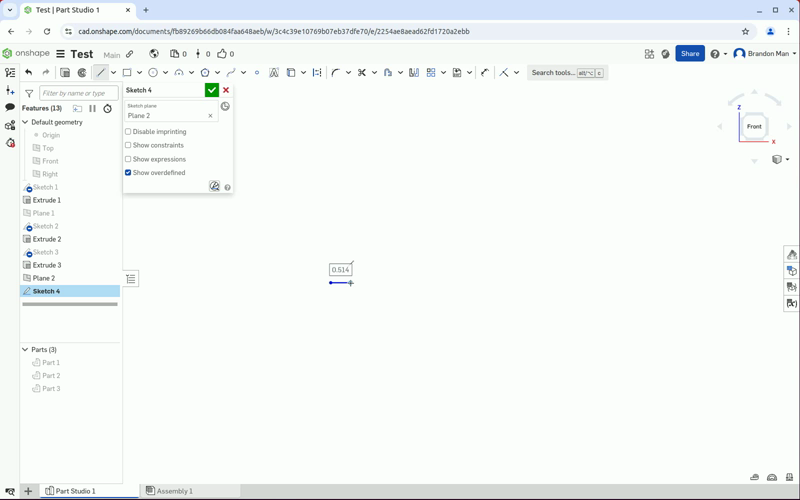
scroll(-6)
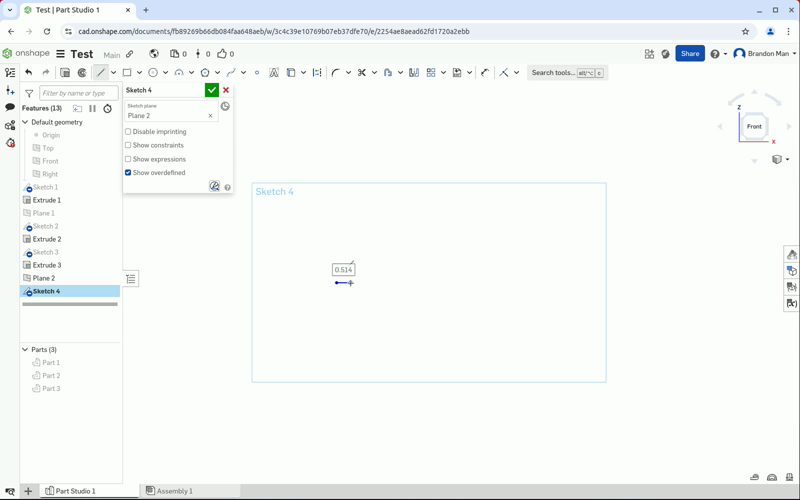
scroll(-6)
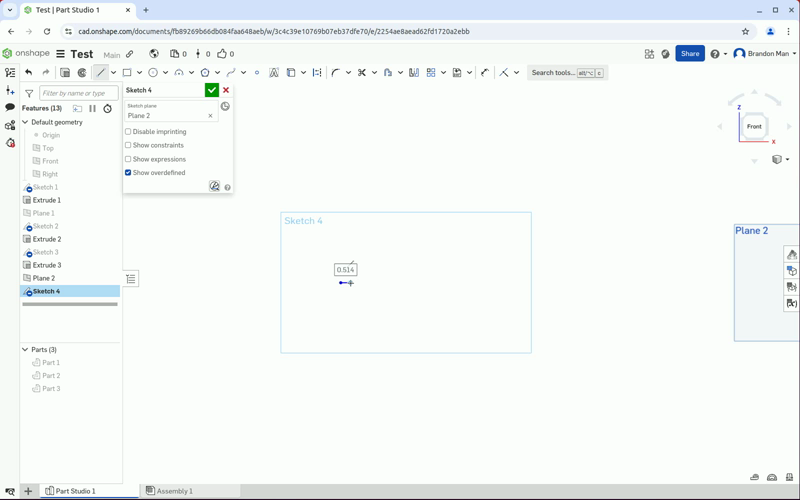
scroll(-6)
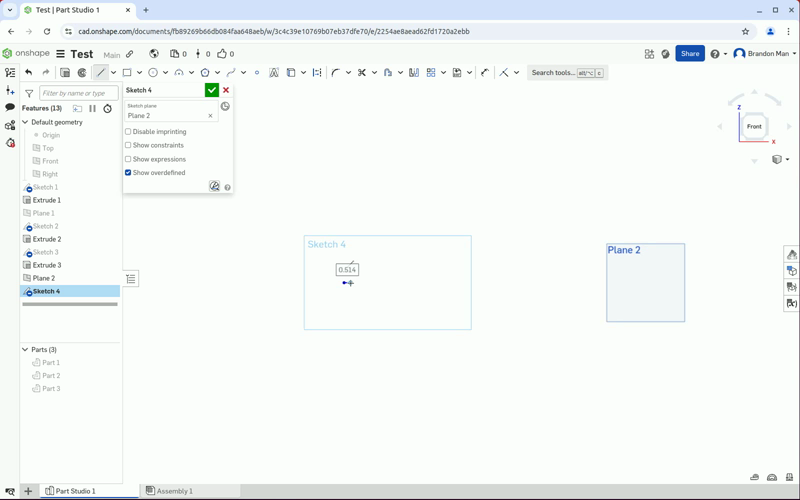
scroll(-6)
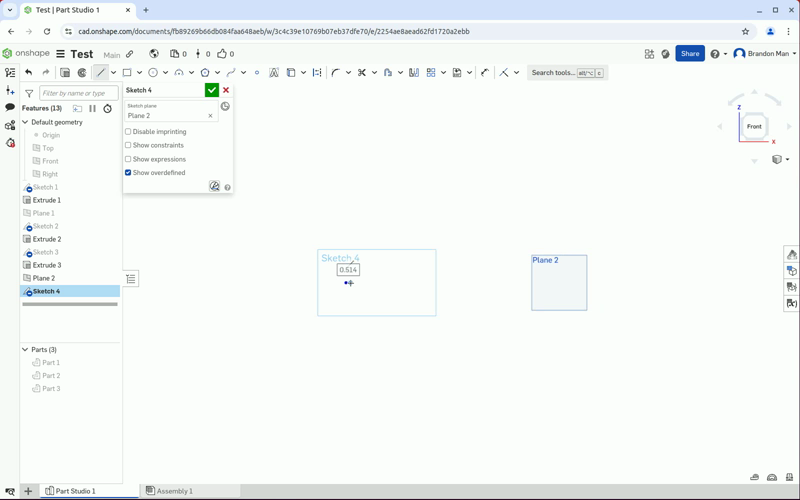
scroll(-6)
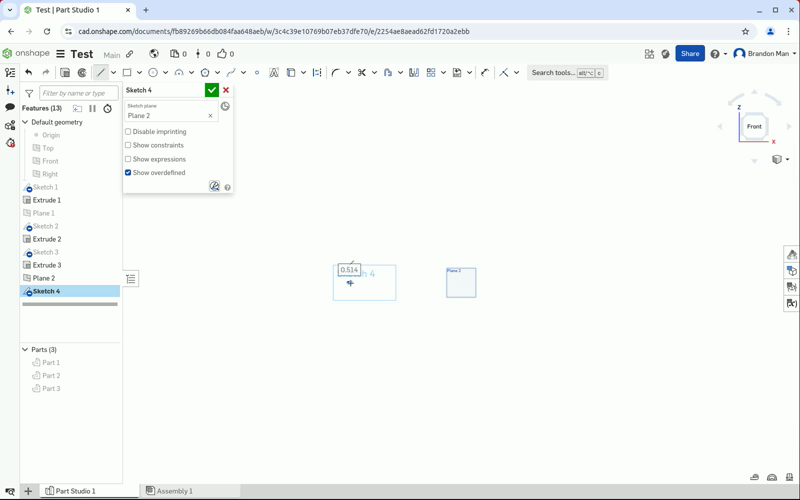
key_up(shift)
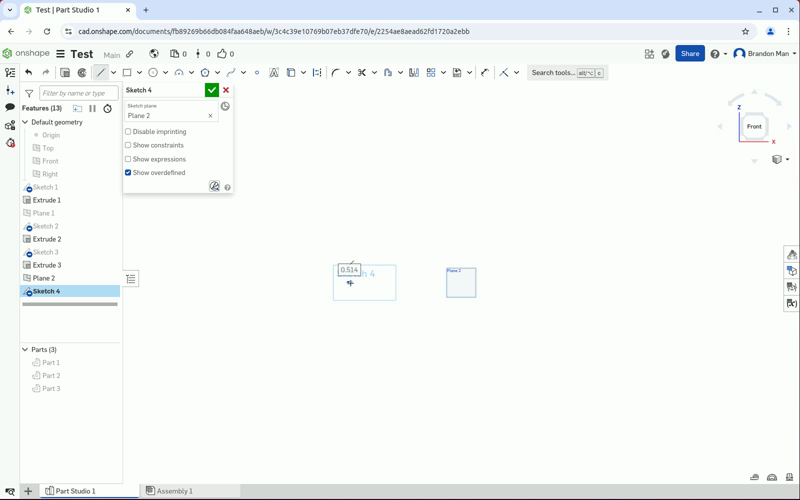
key_down(shift)
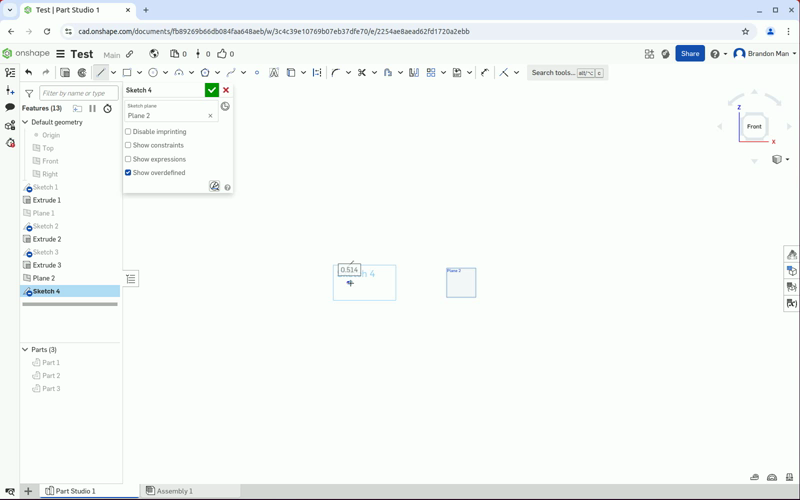
mouse_move(380, 282)
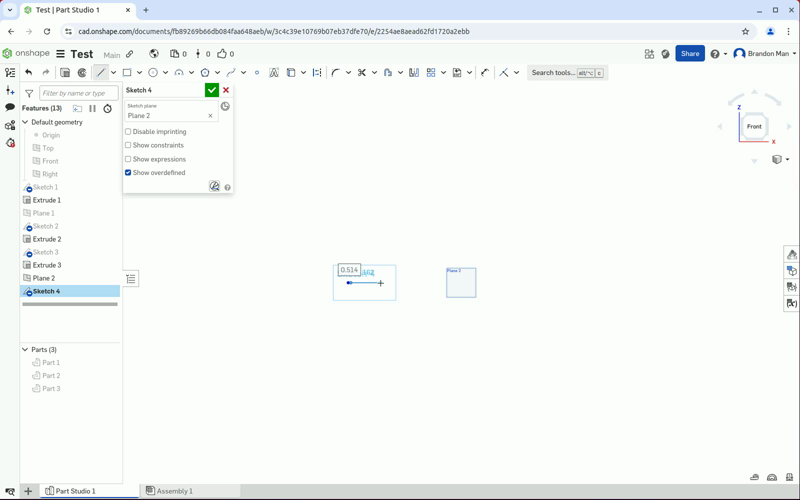
mouse_move(350, 259)
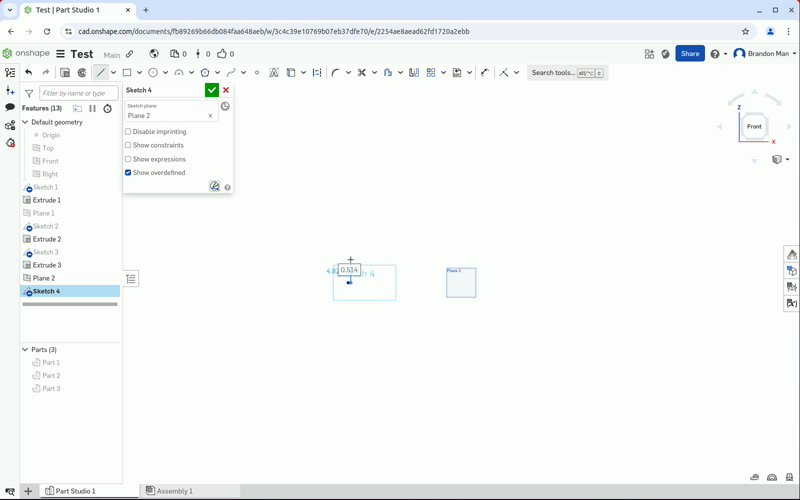
click(350, 259)
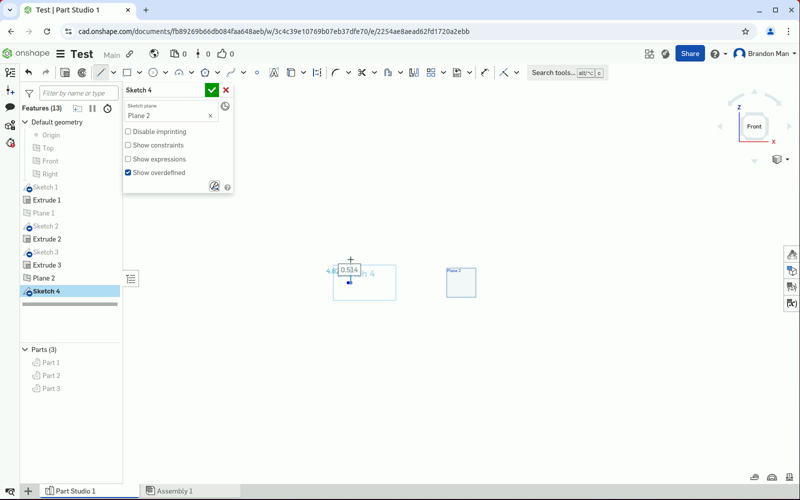
key_up(shift)
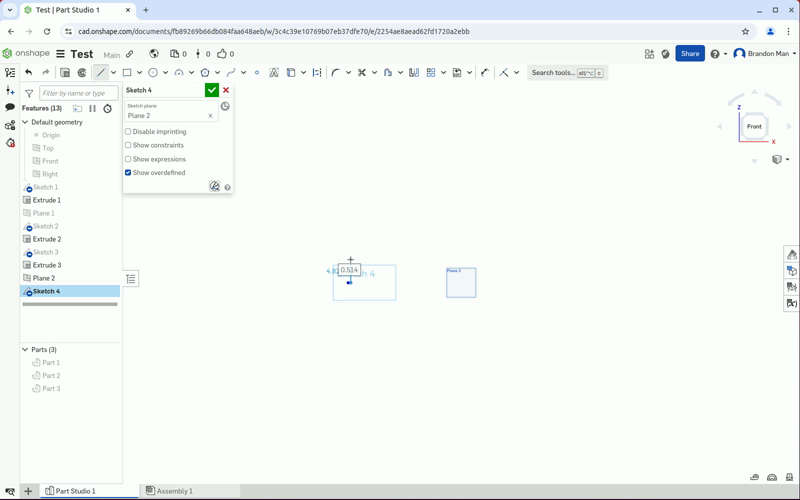
key_down(shift)
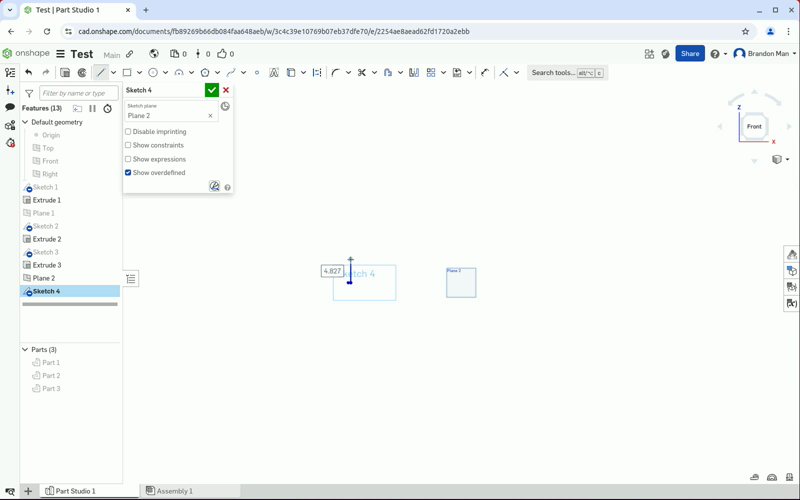
mouse_move(569, 259)
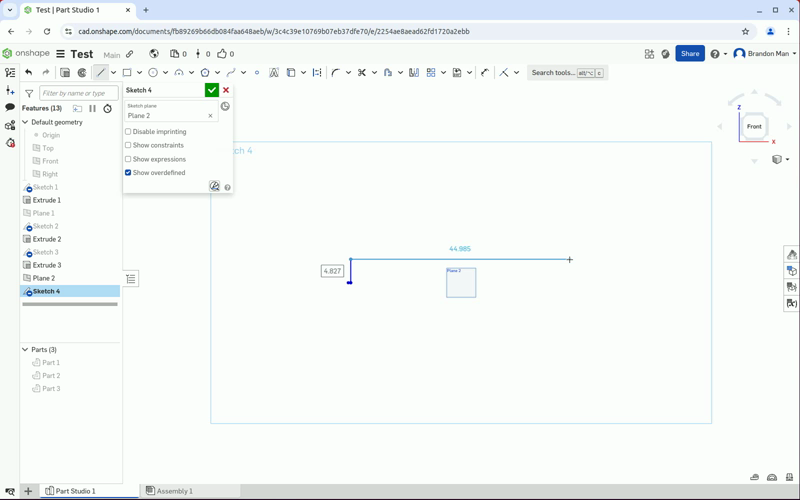
click(569, 259)
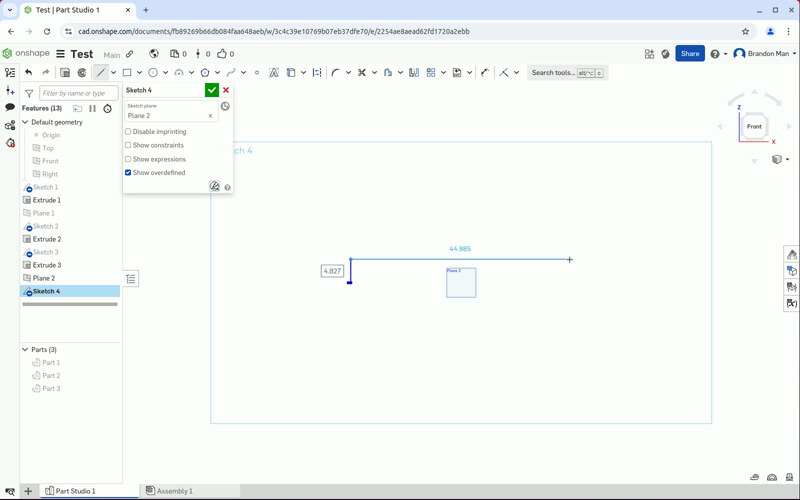
key_up(shift)
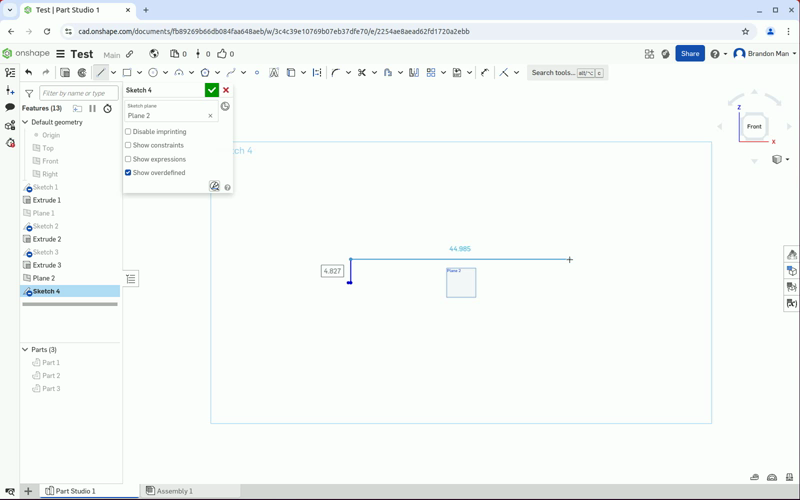
key_down(shift)
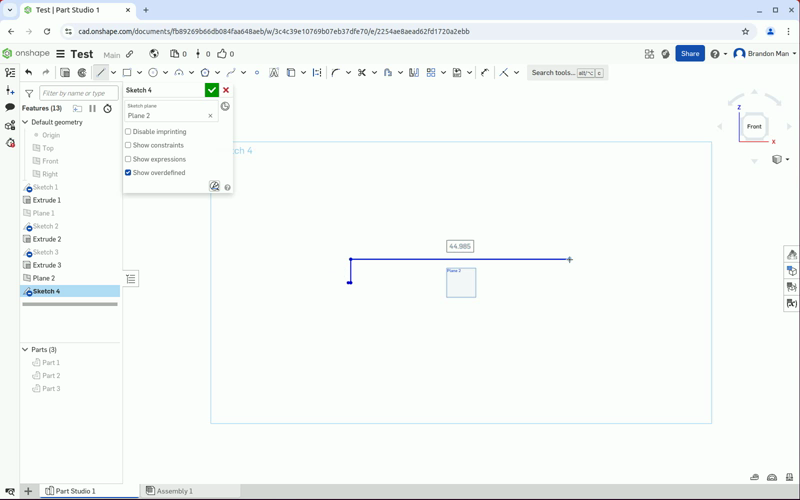
mouse_move(589, 259)
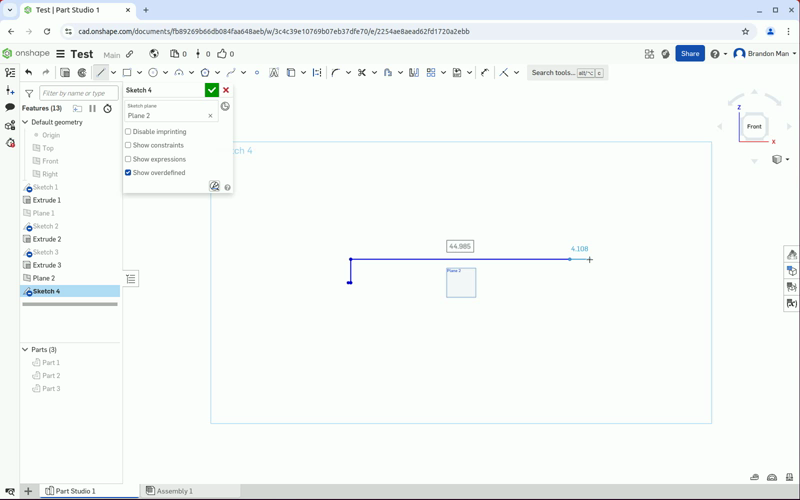
mouse_move(569, 282)
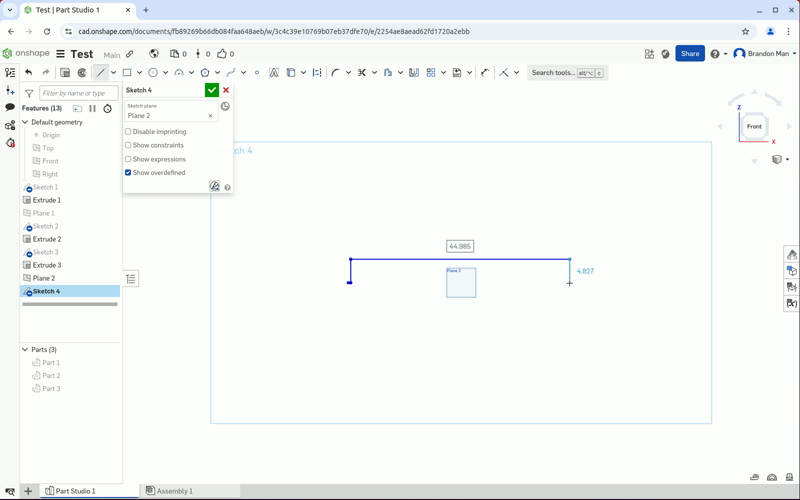
click(569, 282)
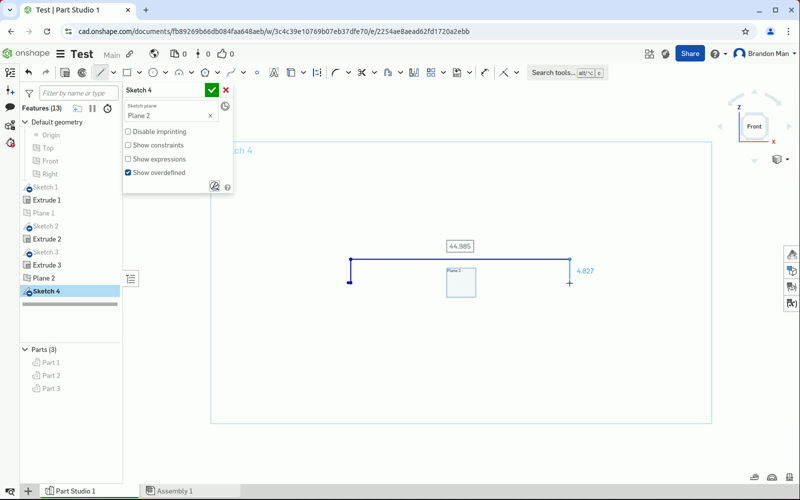
key_up(shift)
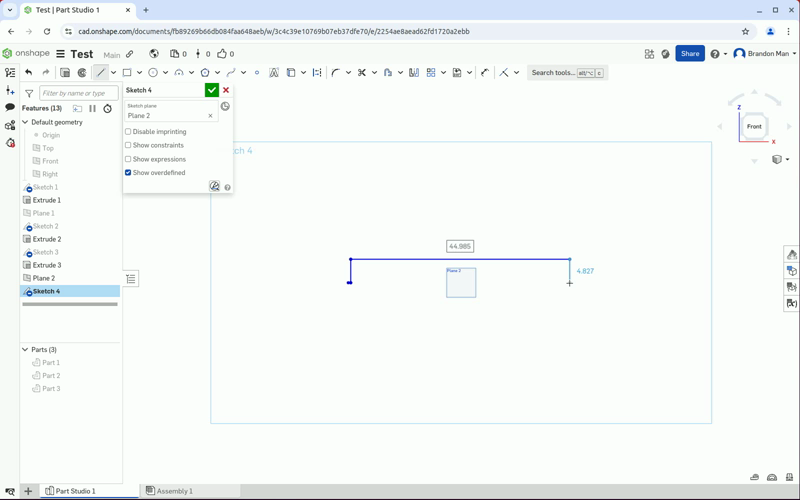
key_down(shift)
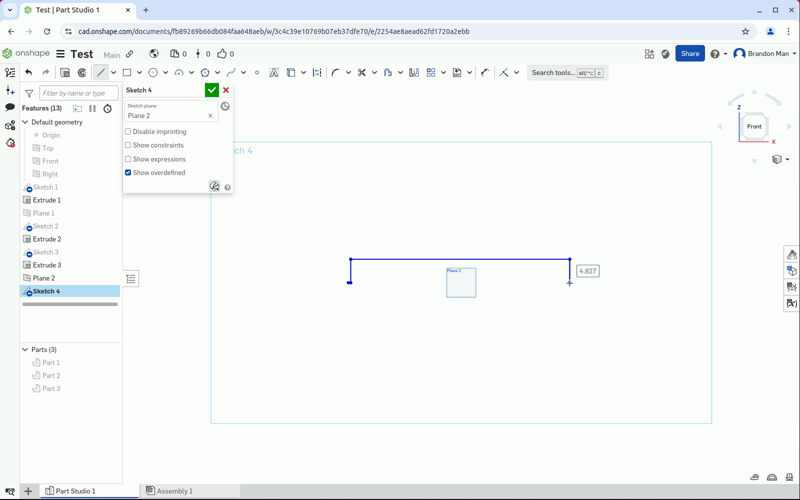
mouse_move(589, 282)
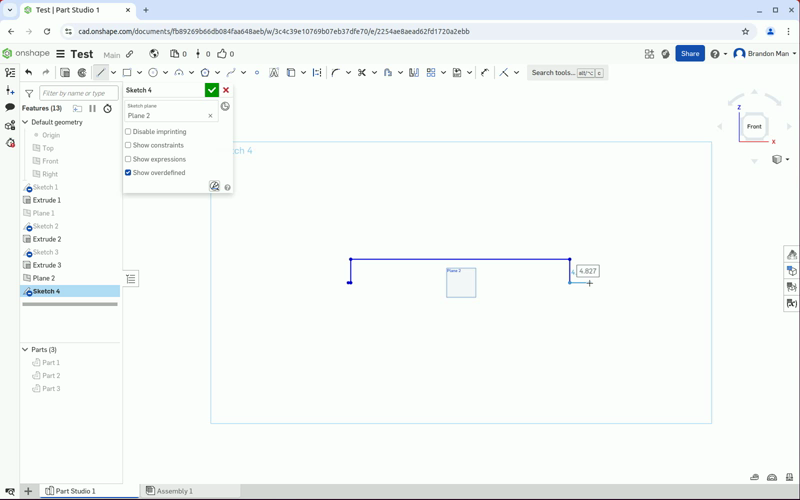
mouse_move(572, 282)
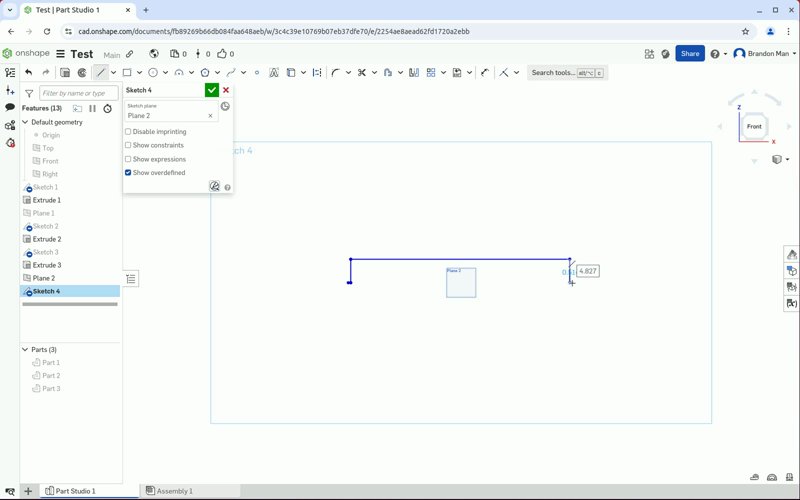
scroll(6)
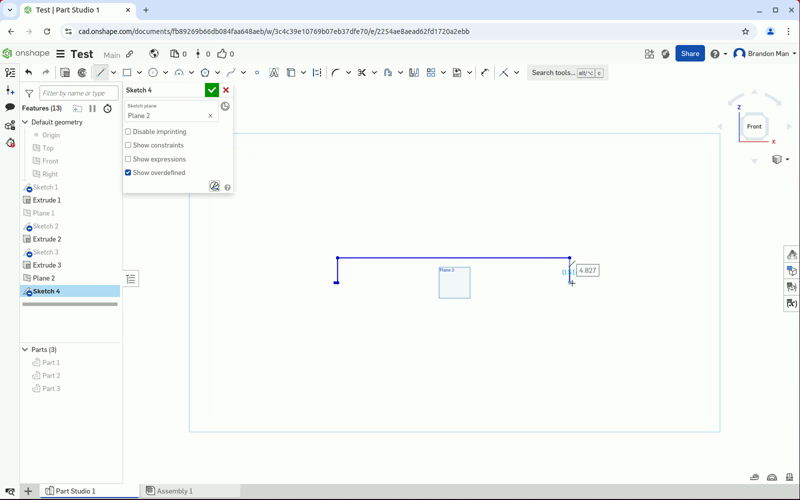
scroll(6)
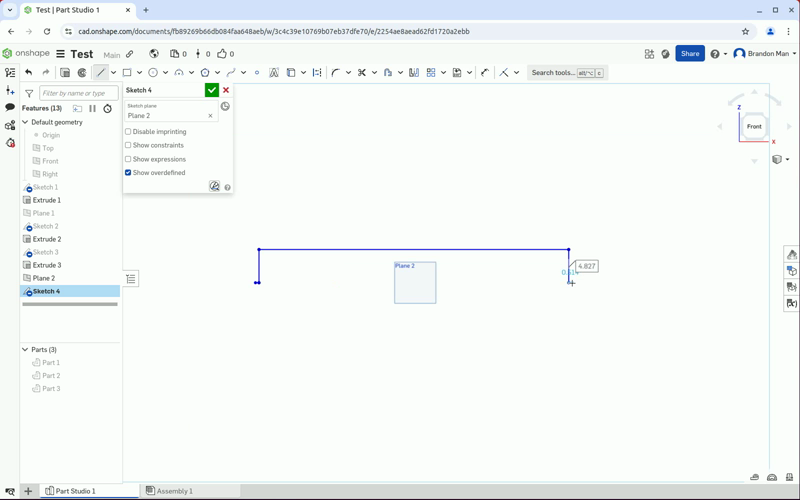
scroll(6)
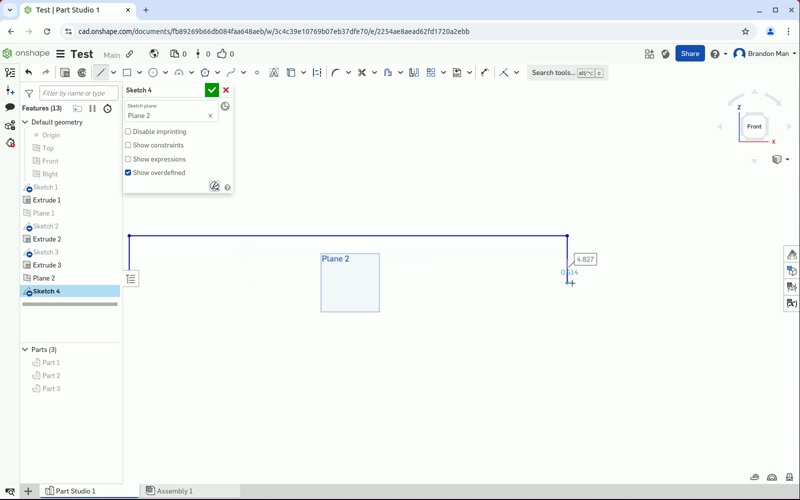
scroll(6)
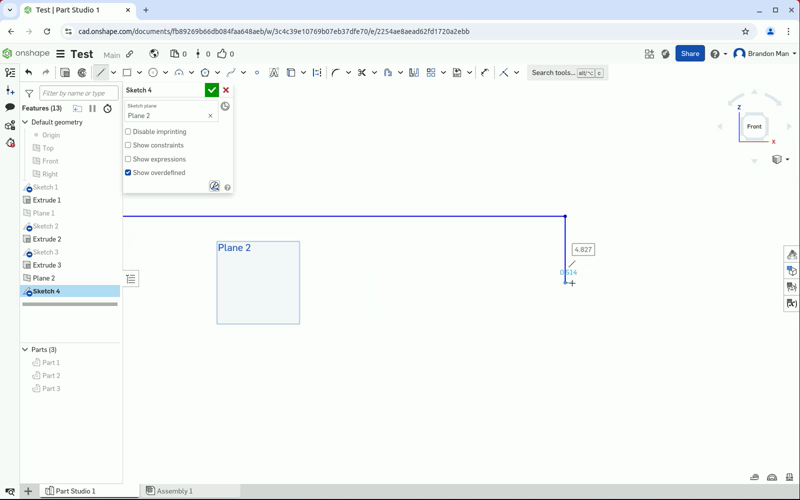
scroll(6)
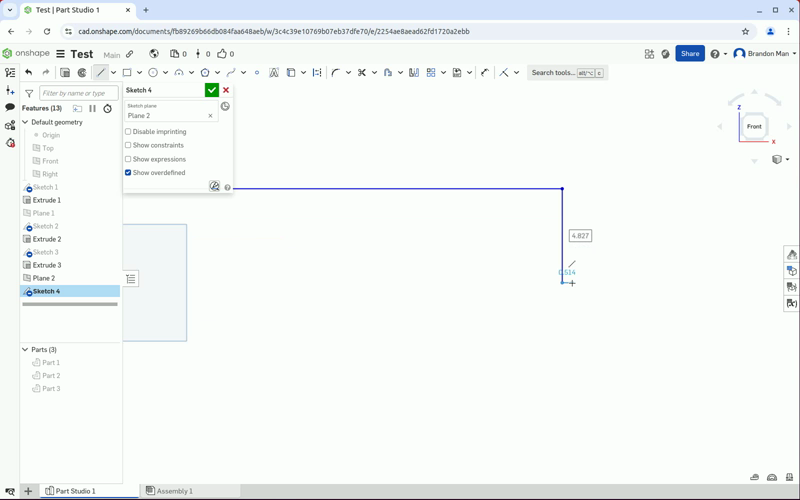
scroll(6)
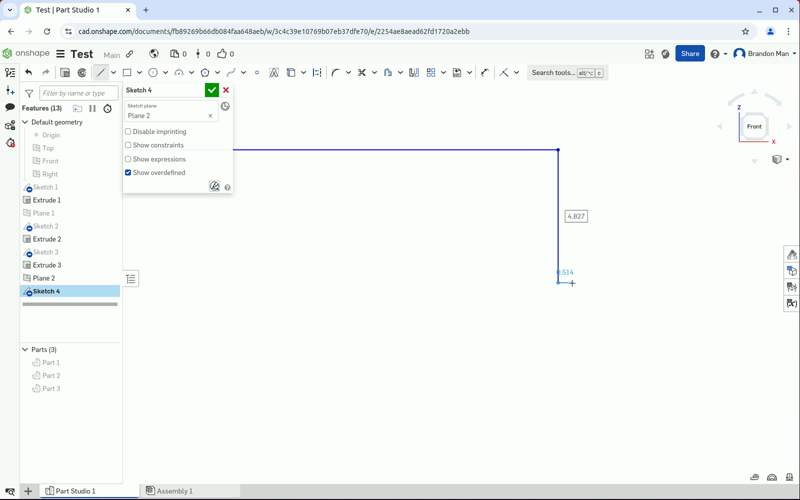
scroll(6)
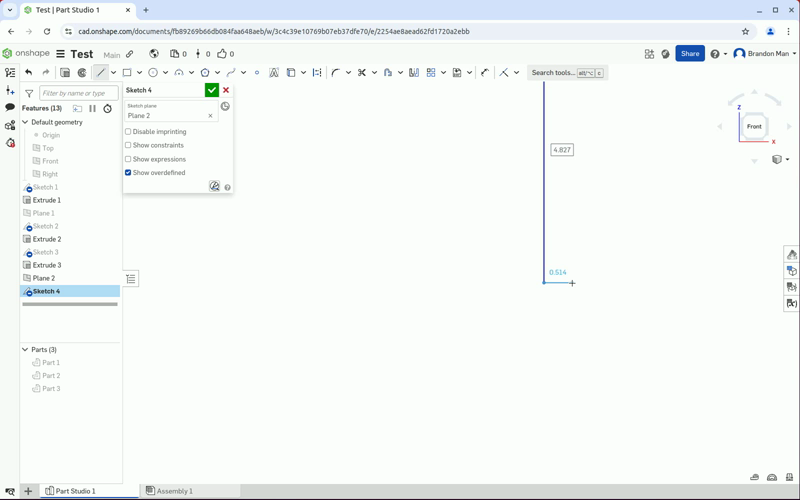
click(572, 282)
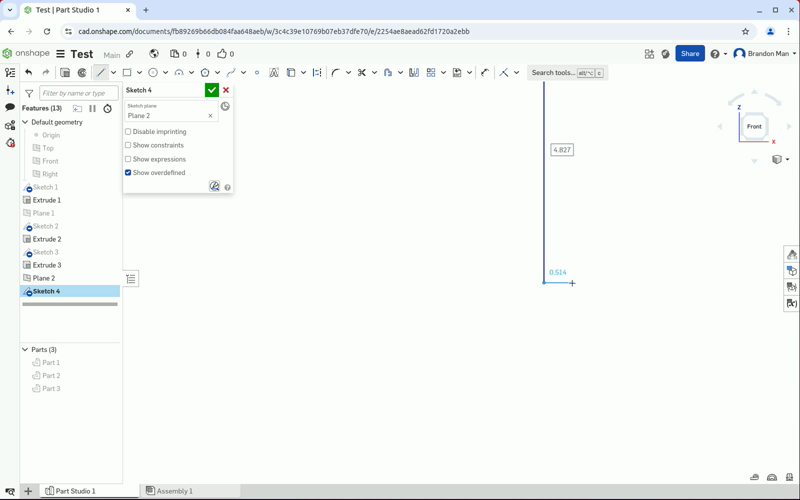
scroll(-6)
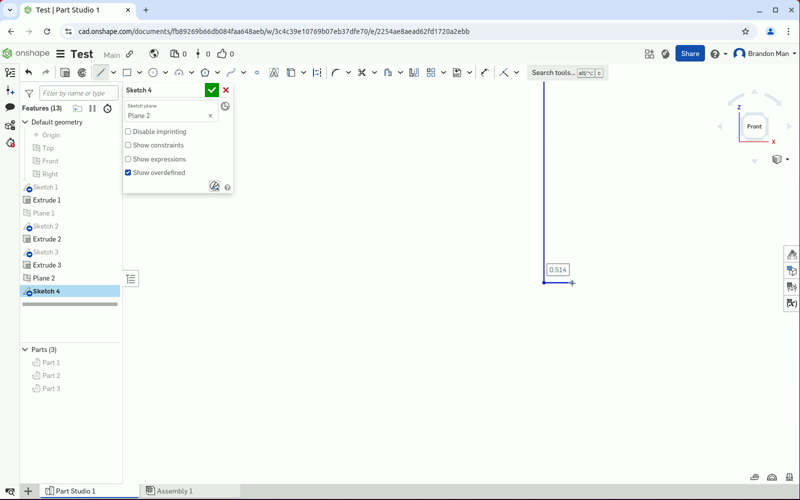
scroll(-6)
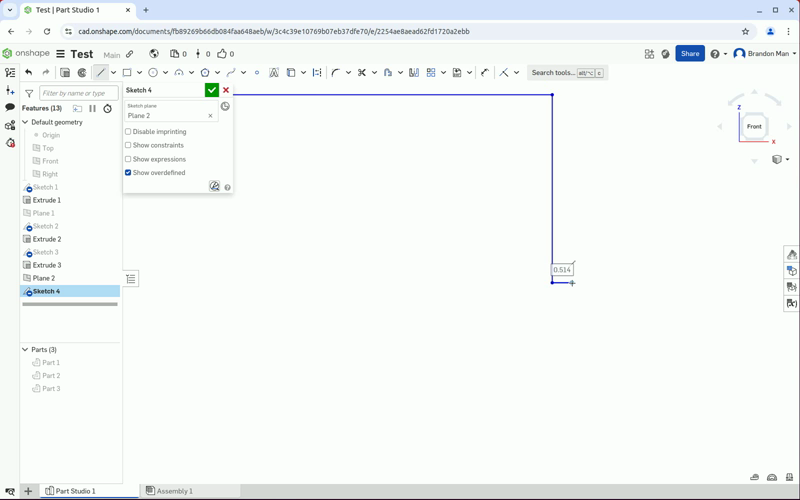
scroll(-6)
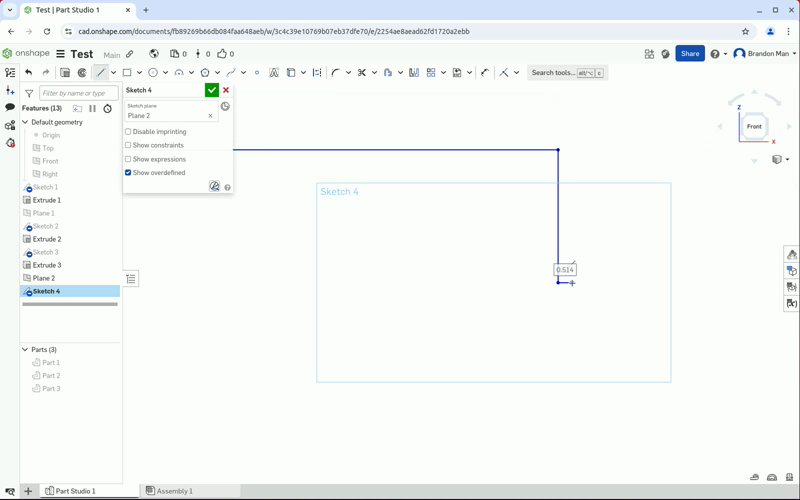
scroll(-6)
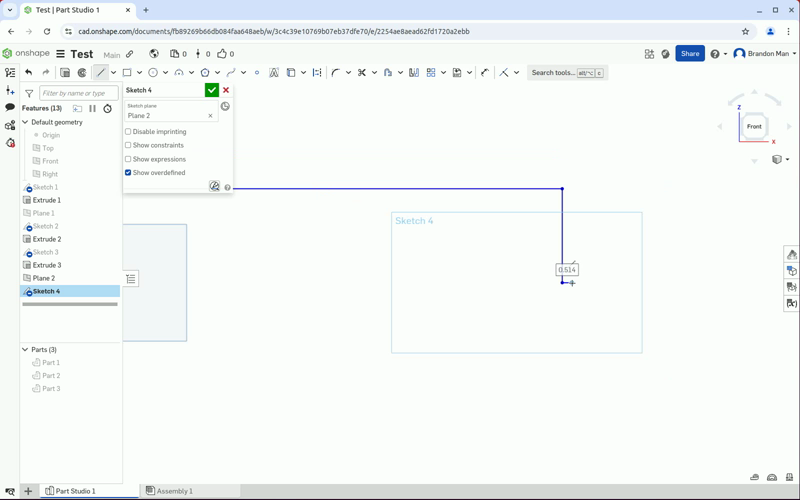
scroll(-6)
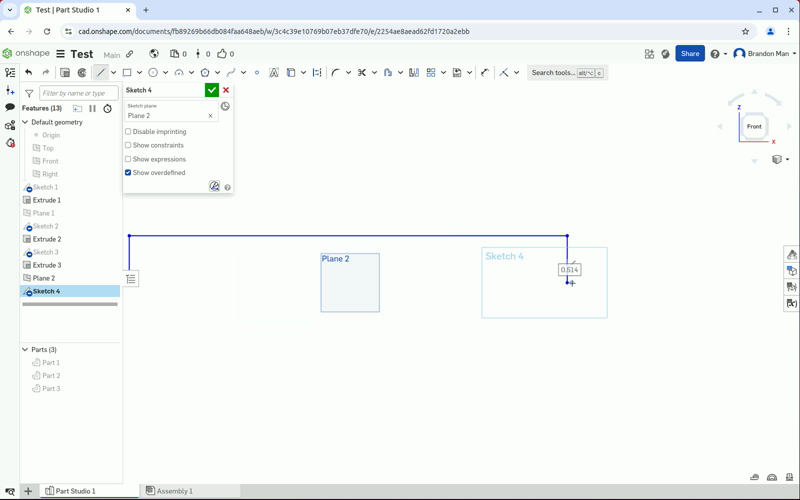
scroll(-6)
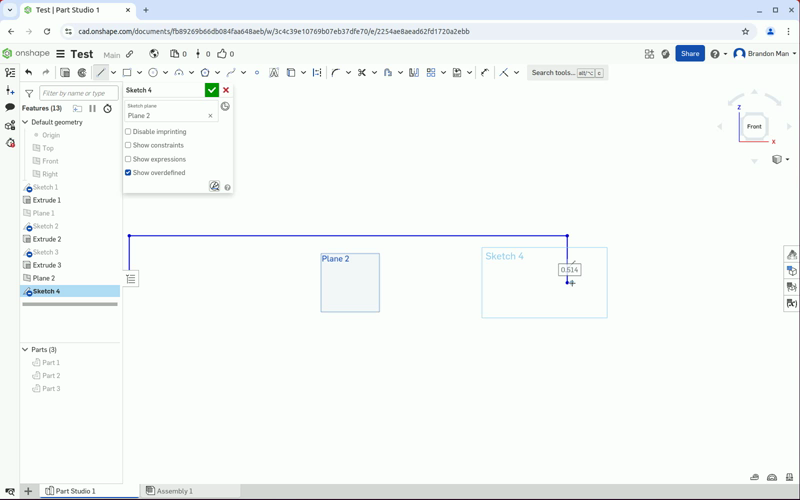
scroll(-6)
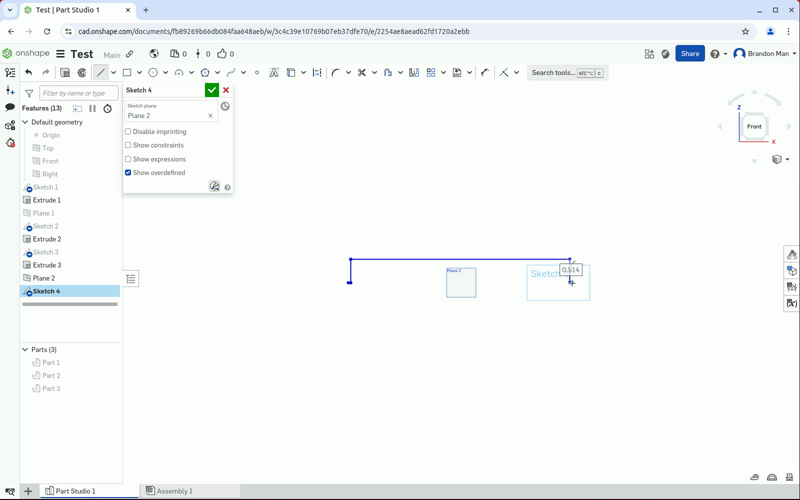
key_up(shift)
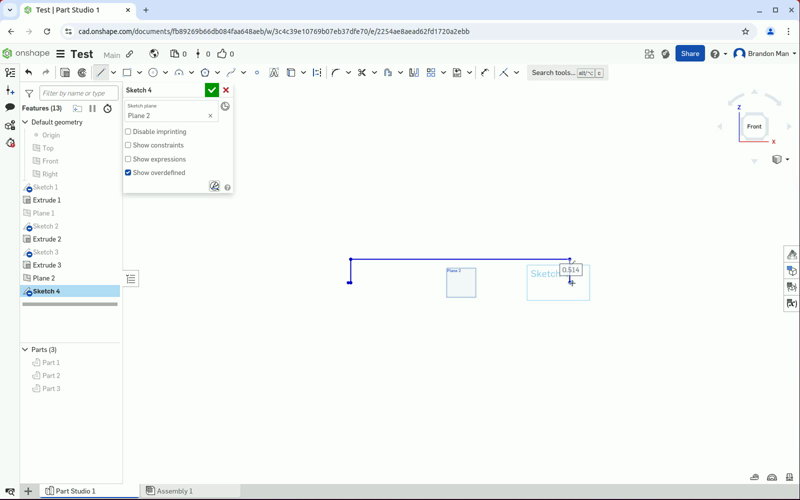
key_down(shift)
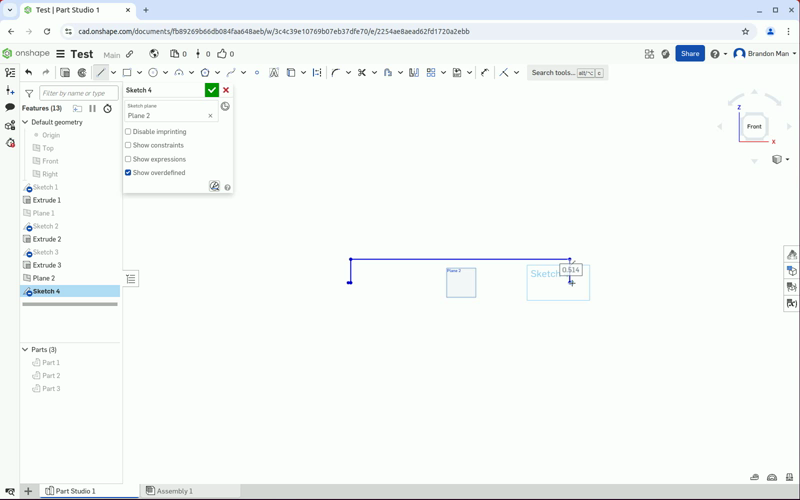
mouse_move(589, 282)
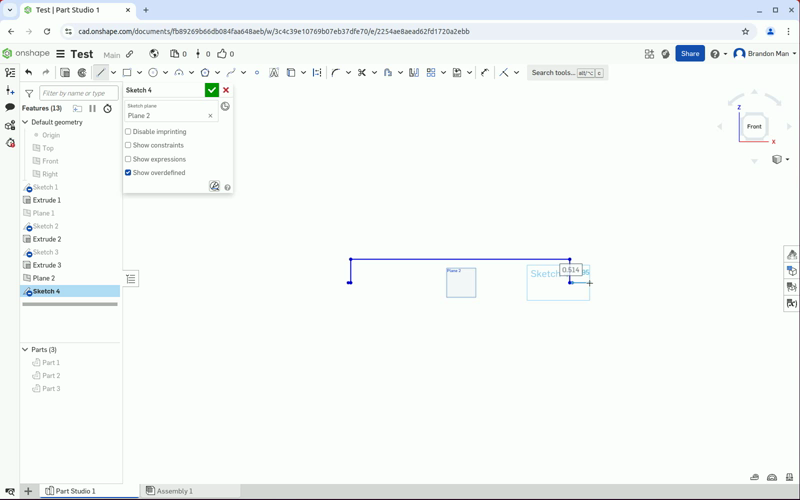
mouse_move(572, 257)
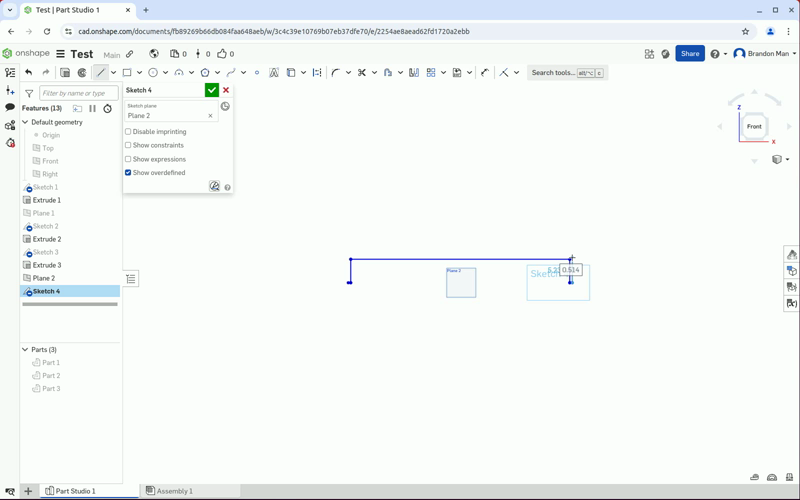
scroll(6)
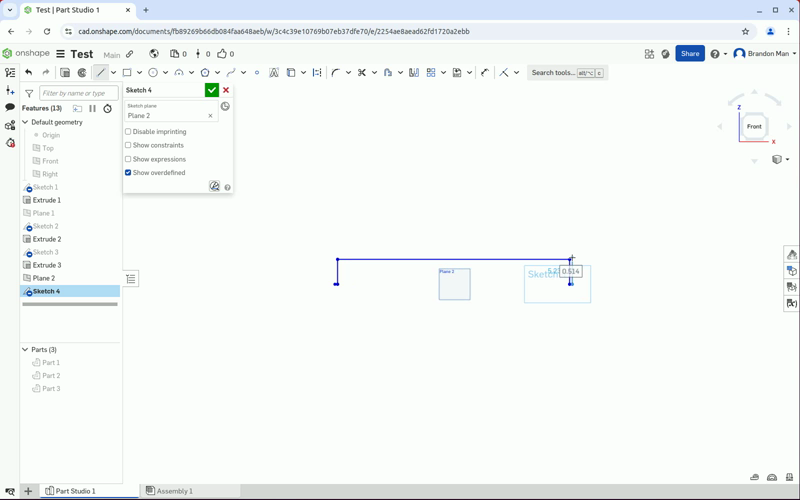
scroll(6)
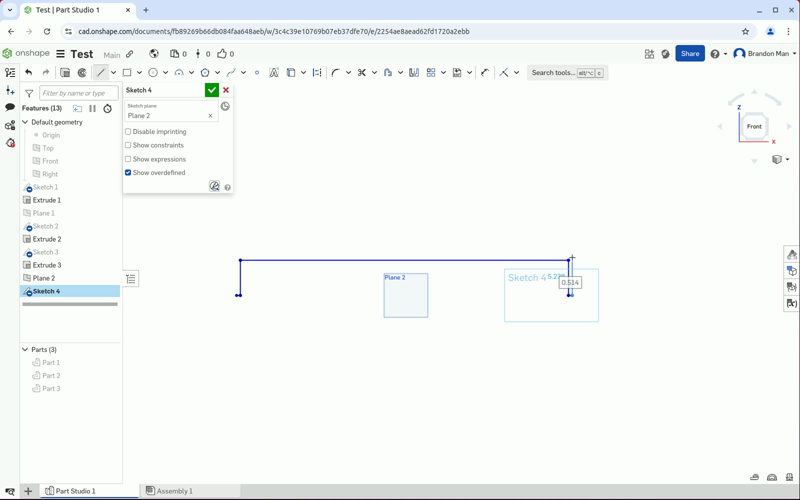
scroll(6)
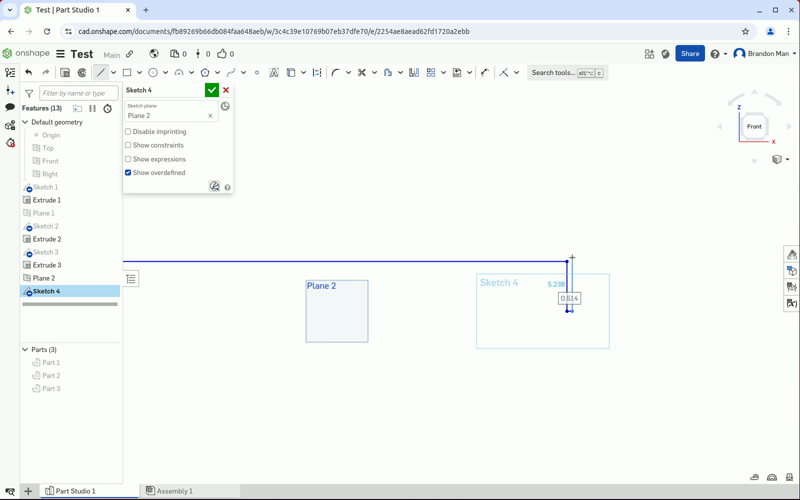
scroll(6)
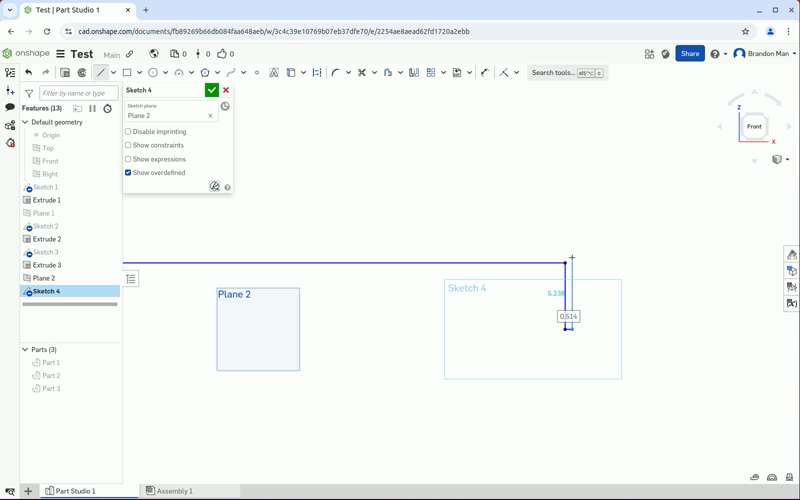
scroll(6)
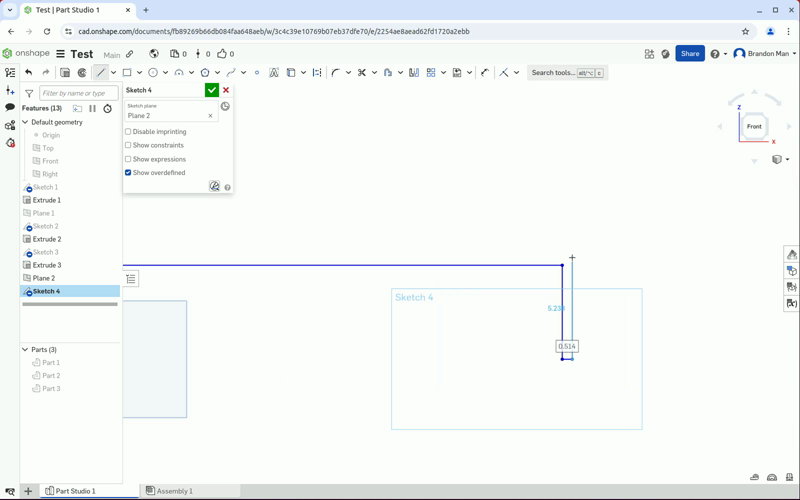
scroll(6)
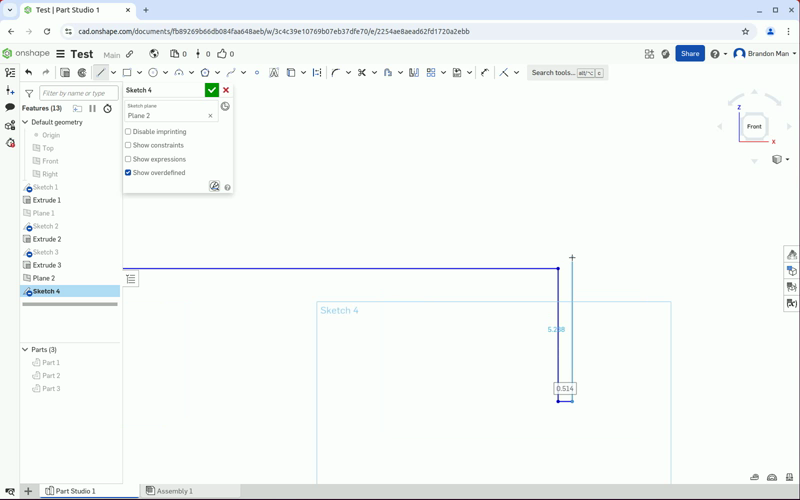
scroll(6)
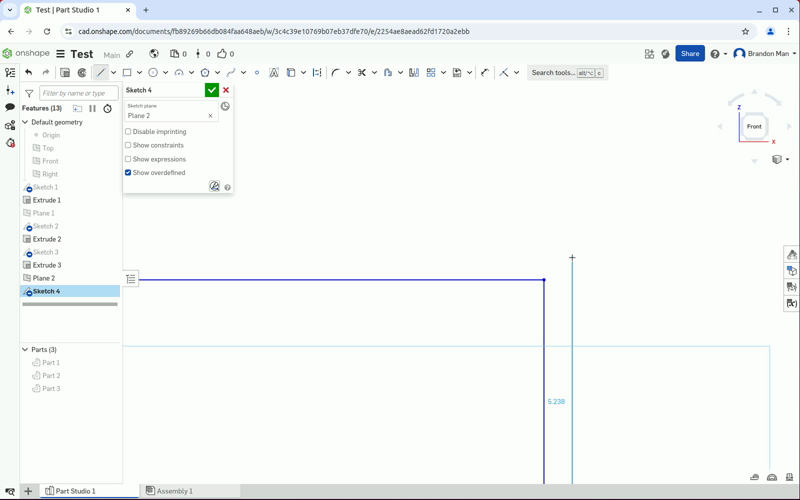
click(572, 257)
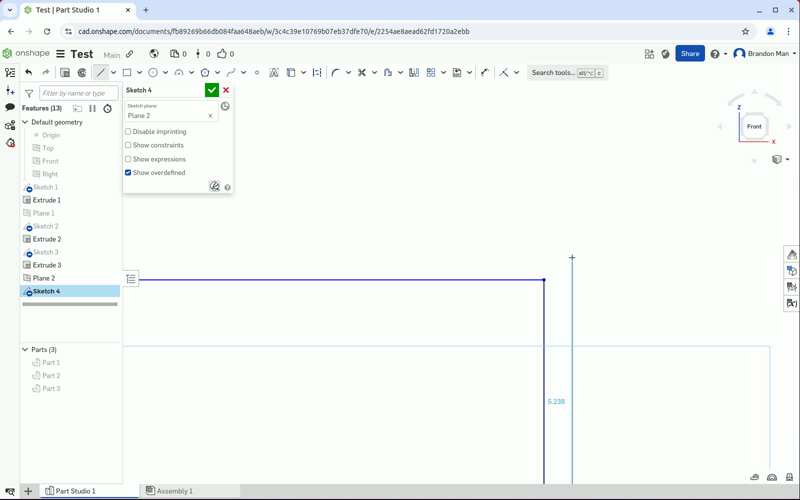
scroll(-6)
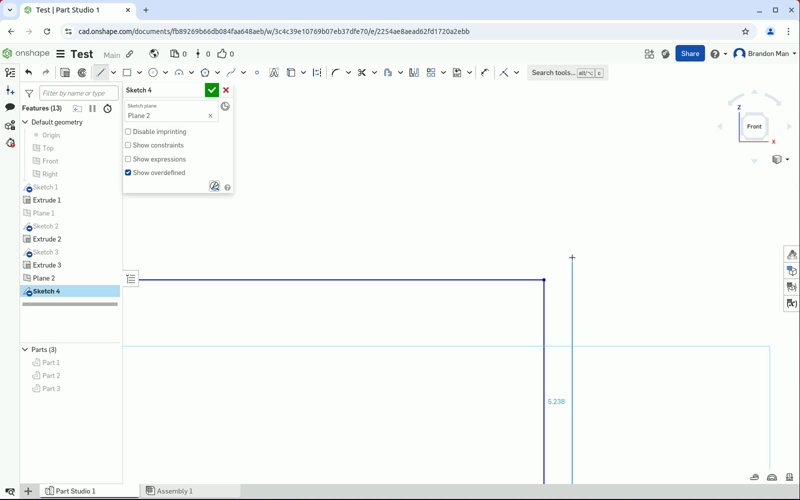
scroll(-6)
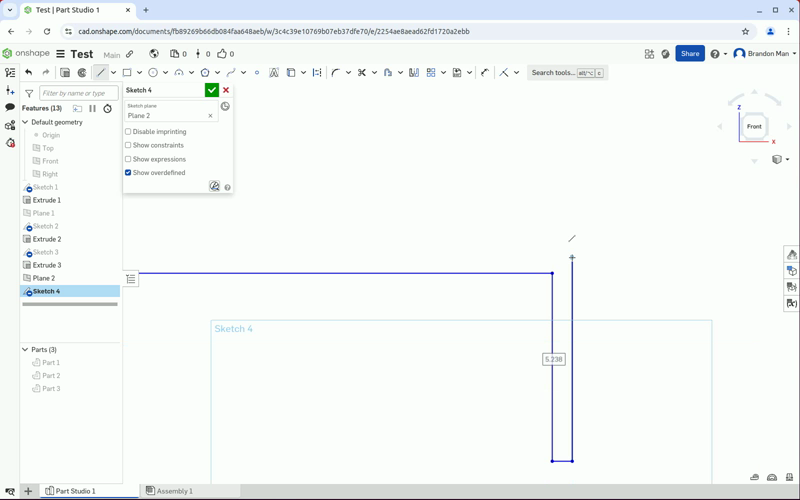
scroll(-6)
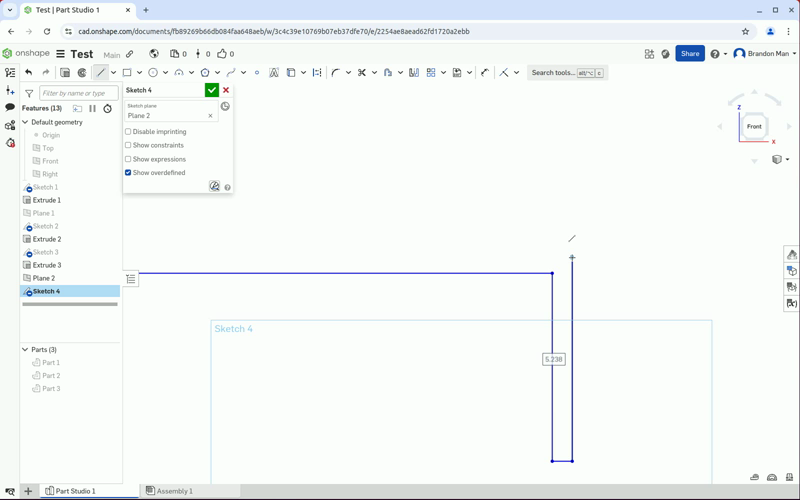
scroll(-6)
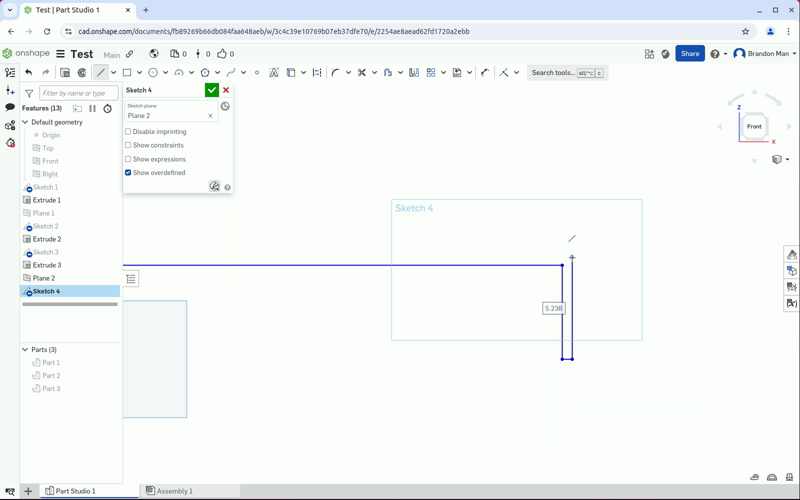
scroll(-6)
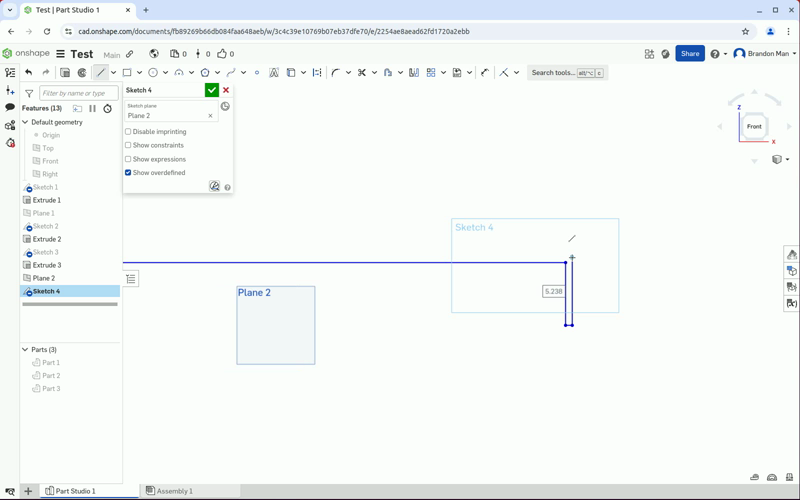
scroll(-6)
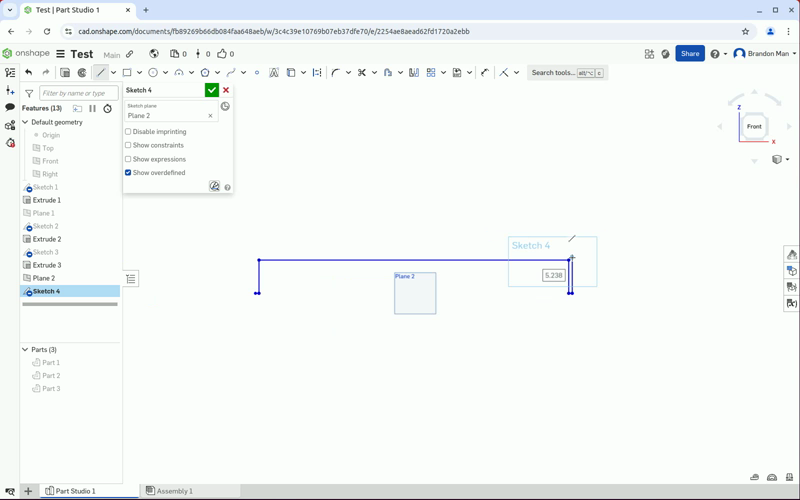
scroll(-6)
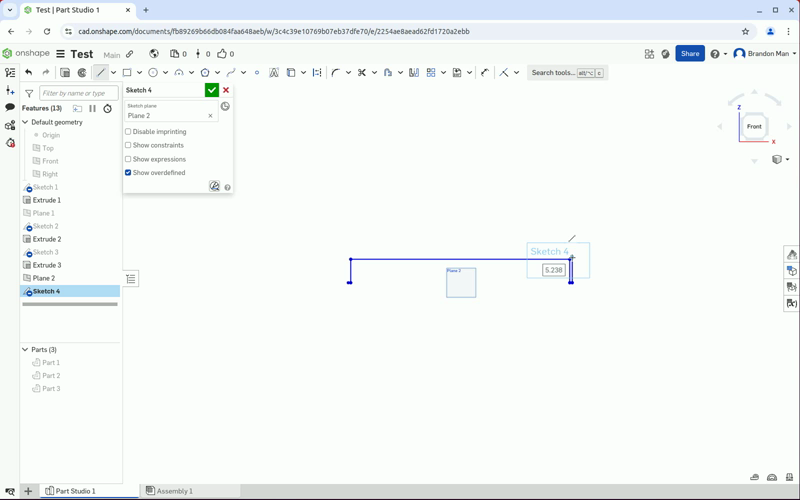
key_up(shift)
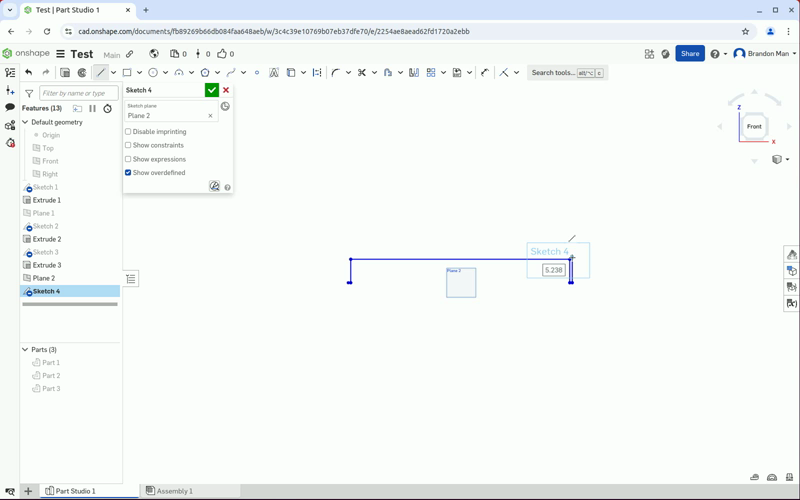
key_down(shift)
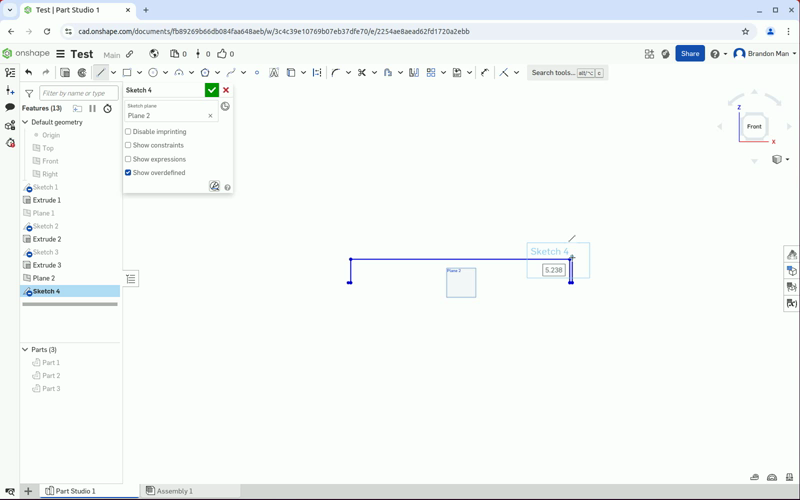
mouse_move(348, 257)
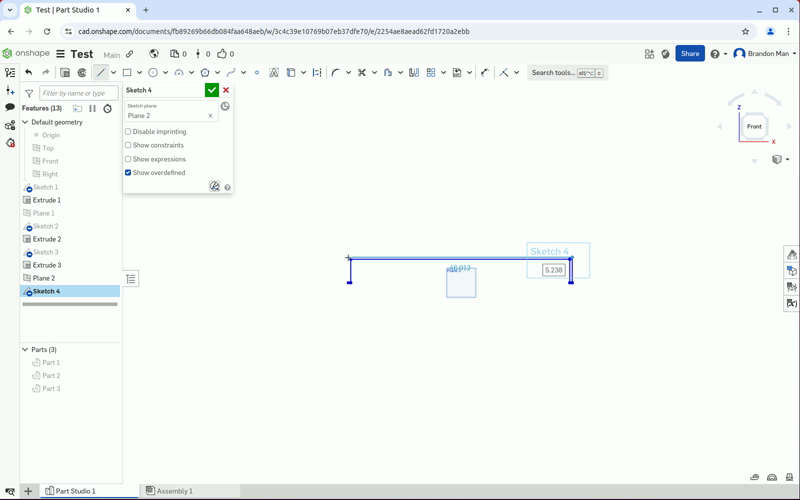
scroll(6)
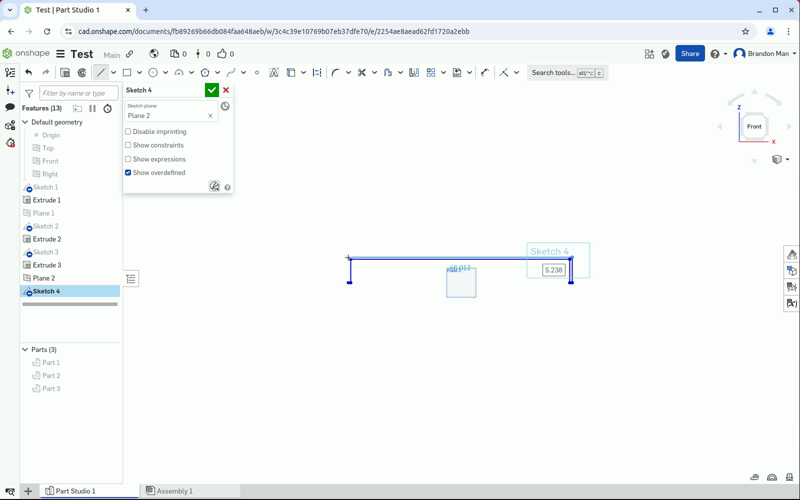
scroll(6)
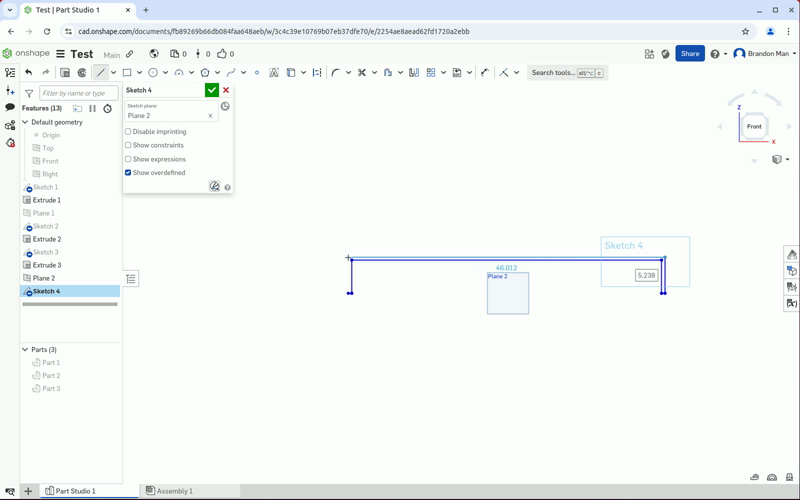
scroll(6)
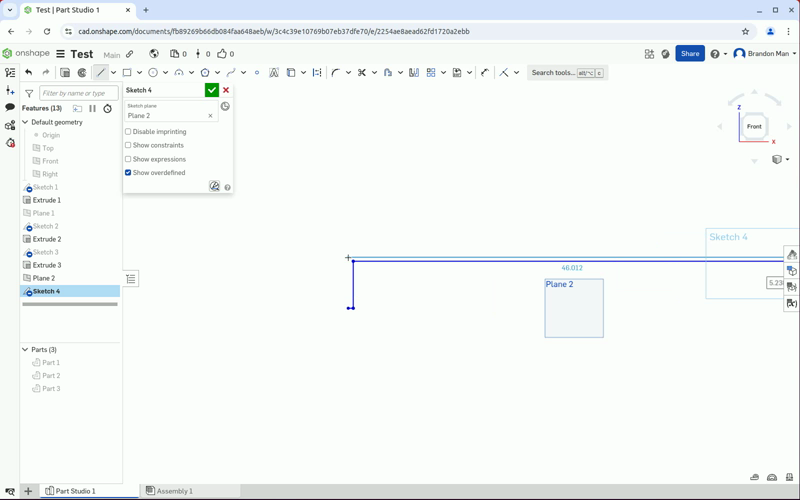
scroll(6)
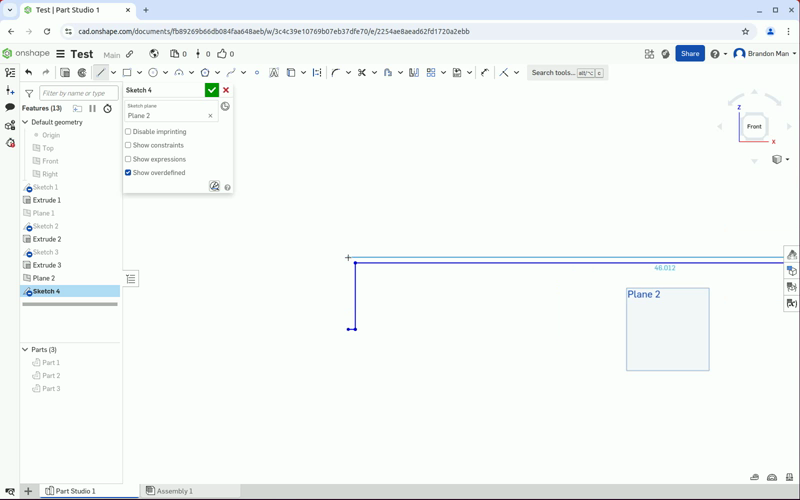
scroll(6)
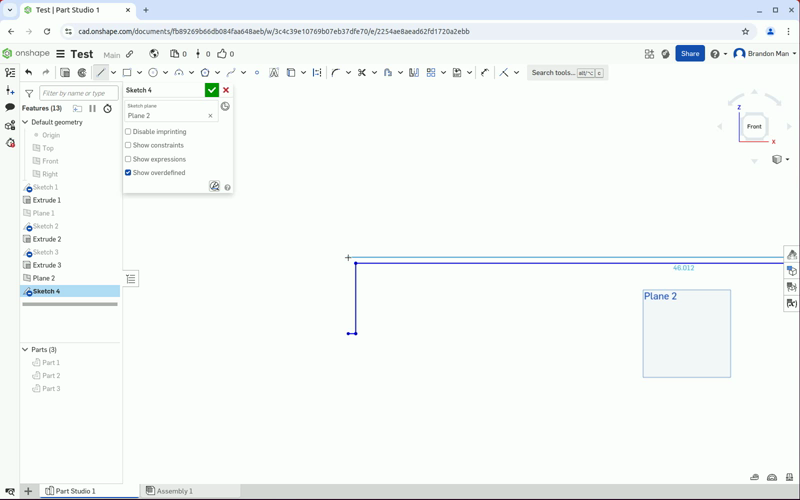
scroll(6)
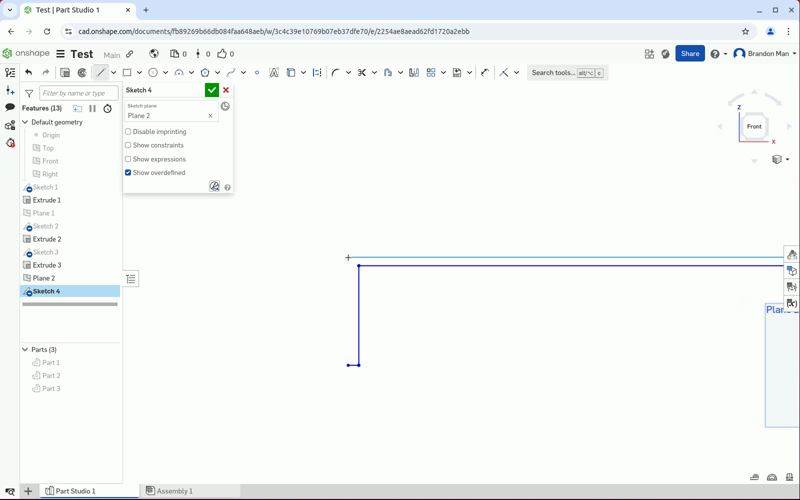
scroll(6)
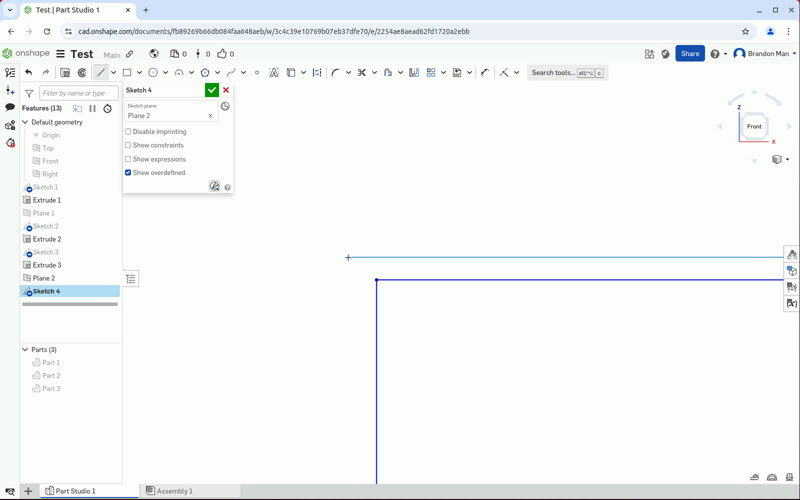
click(348, 257)
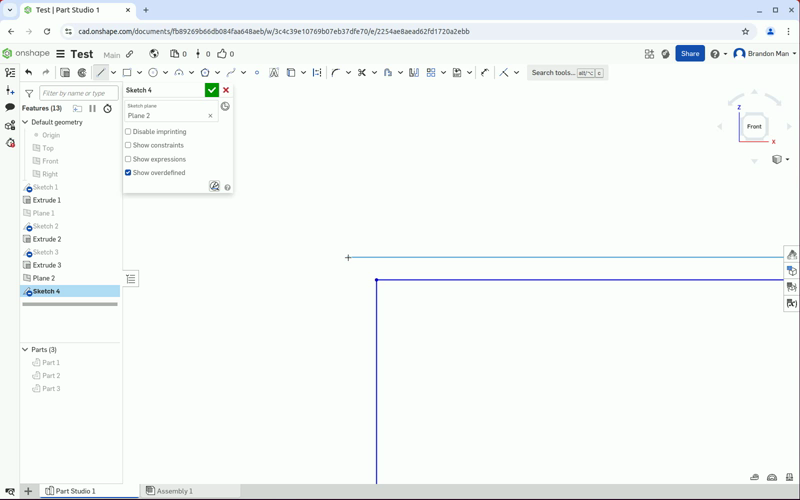
scroll(-6)
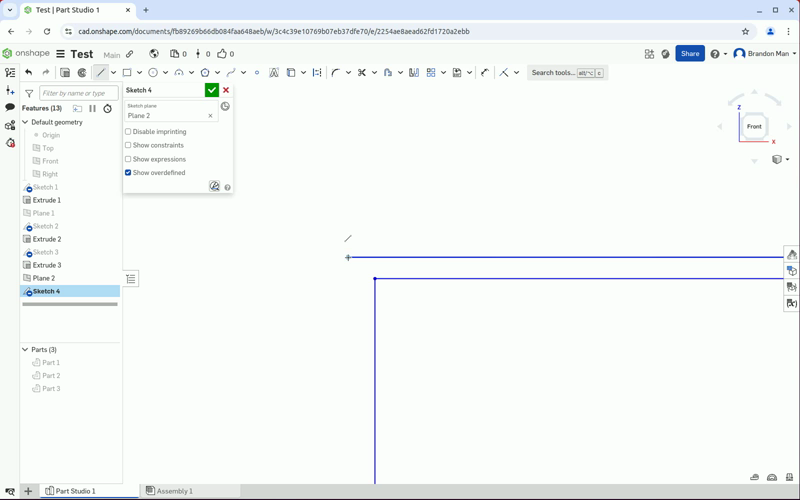
scroll(-6)
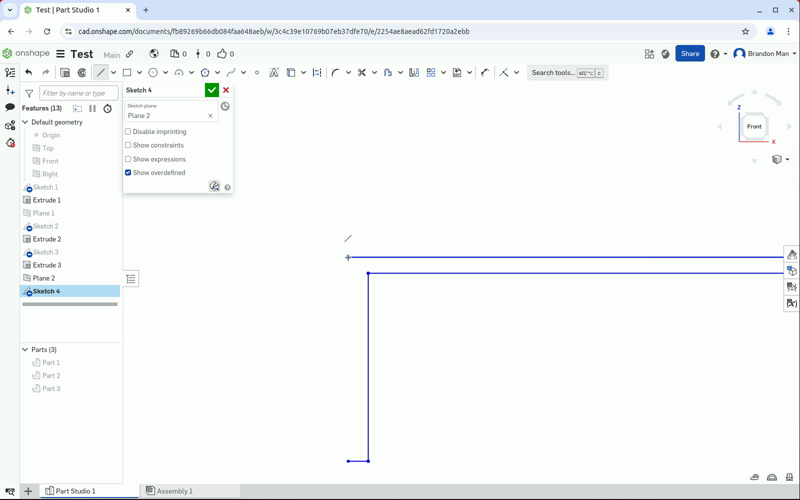
scroll(-6)
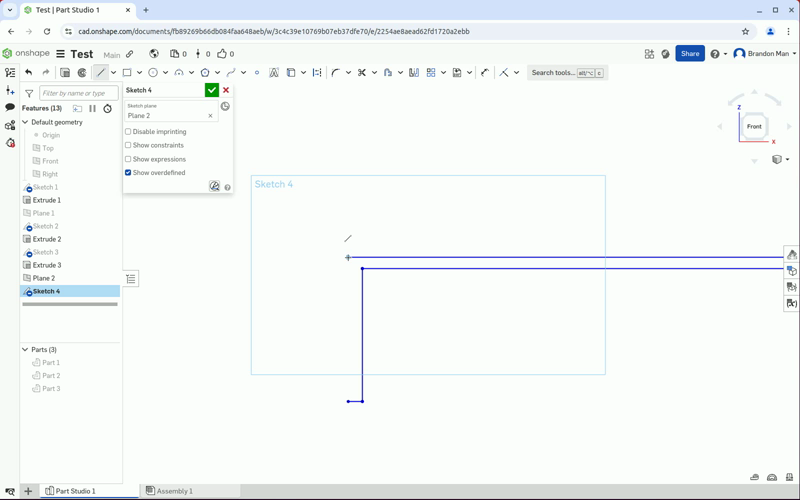
scroll(-6)
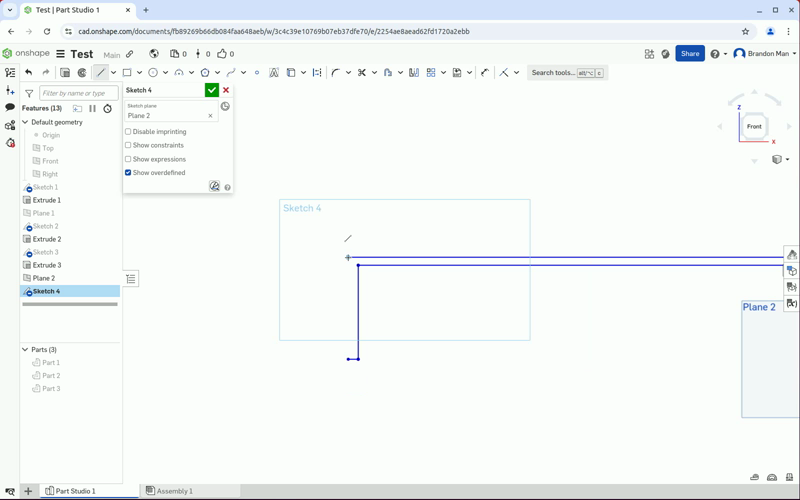
scroll(-6)
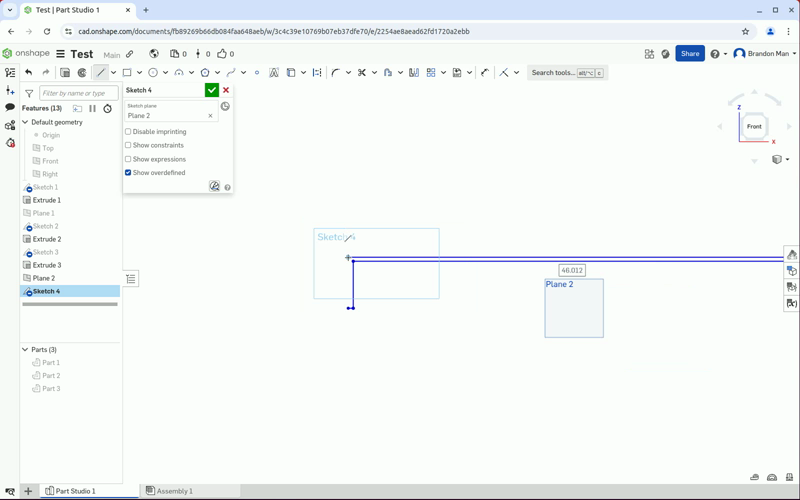
scroll(-6)
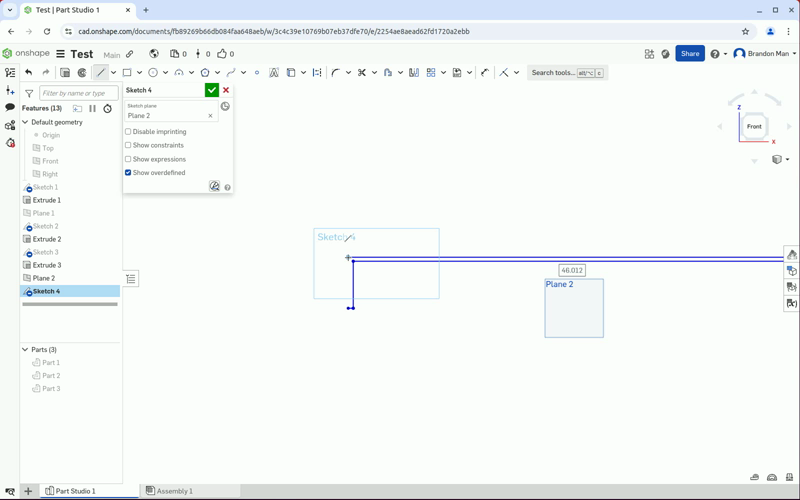
scroll(-6)
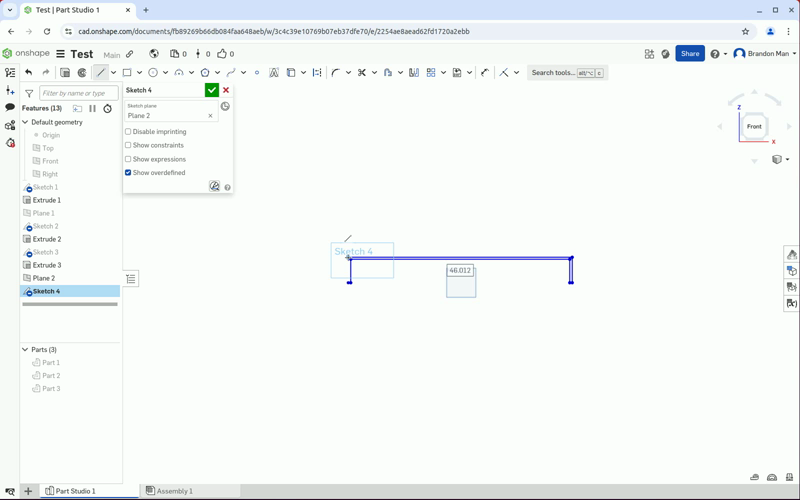
key_up(shift)
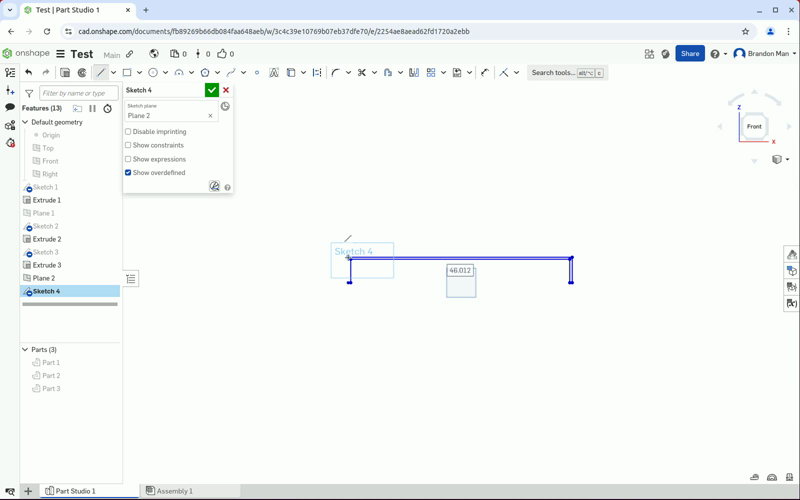
mouse_move(378, 257)
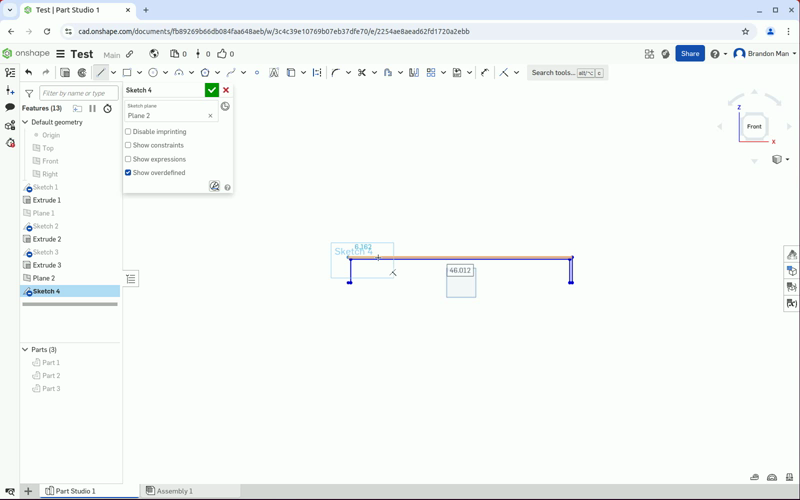
key_down(shift)
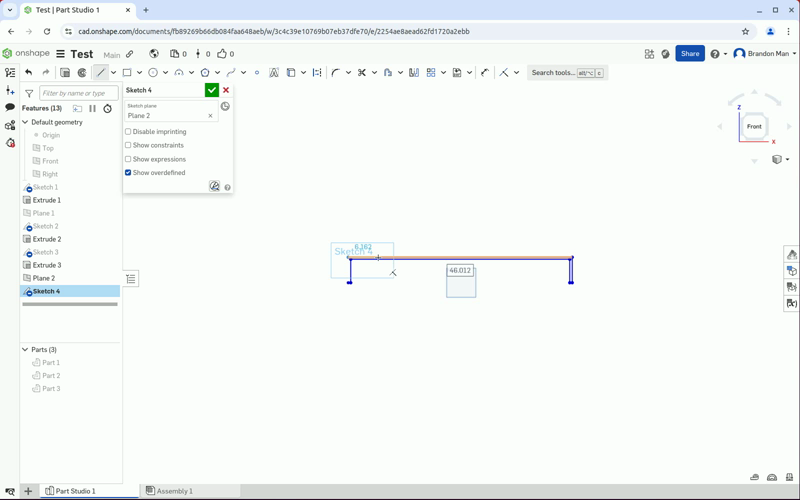
mouse_move(348, 282)
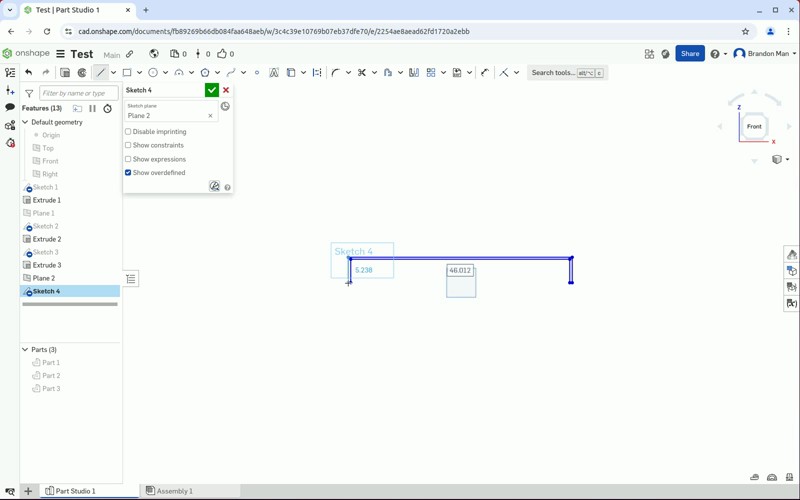
scroll(6)
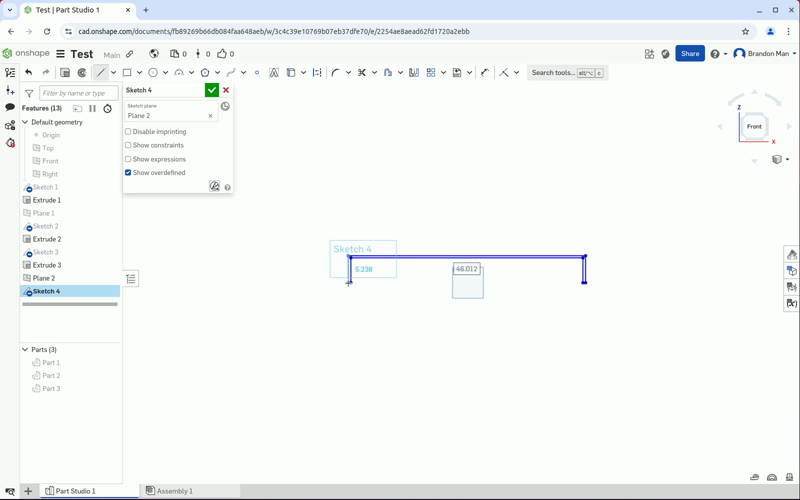
scroll(6)
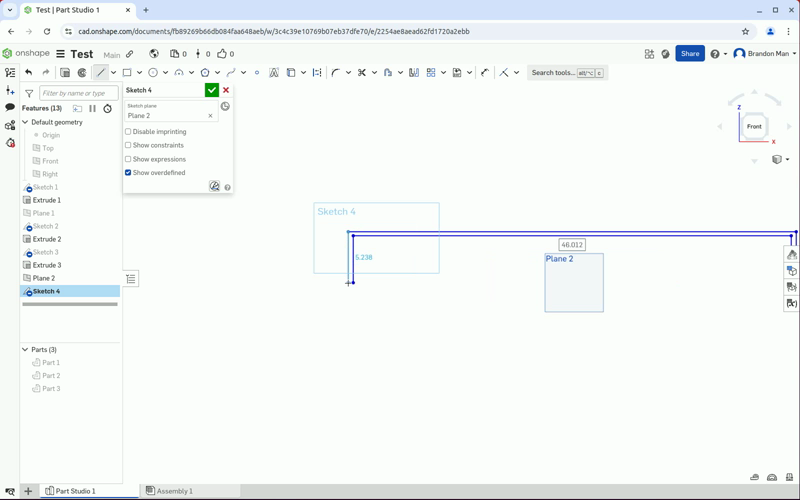
scroll(6)
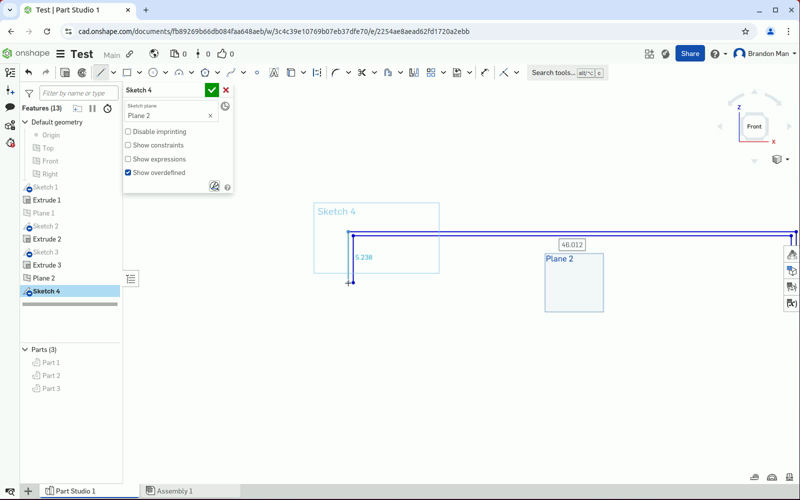
scroll(6)
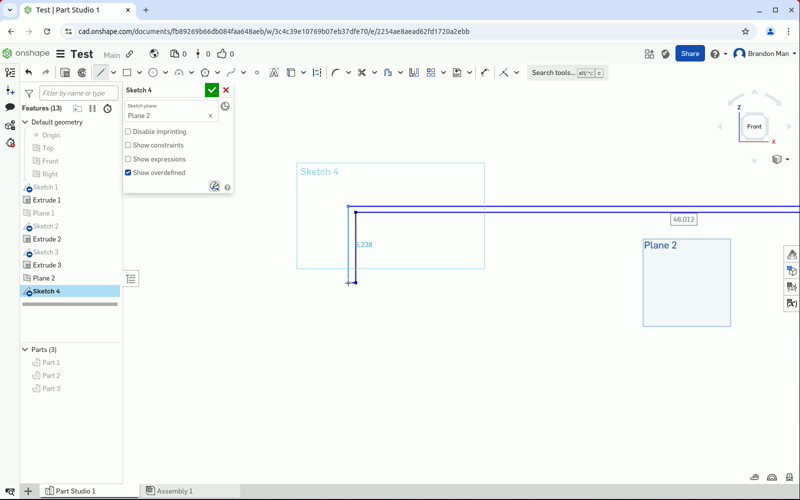
scroll(6)
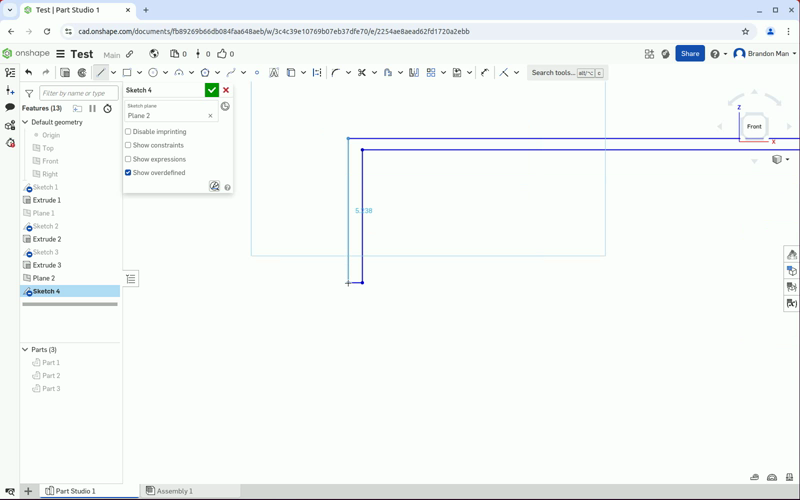
scroll(6)
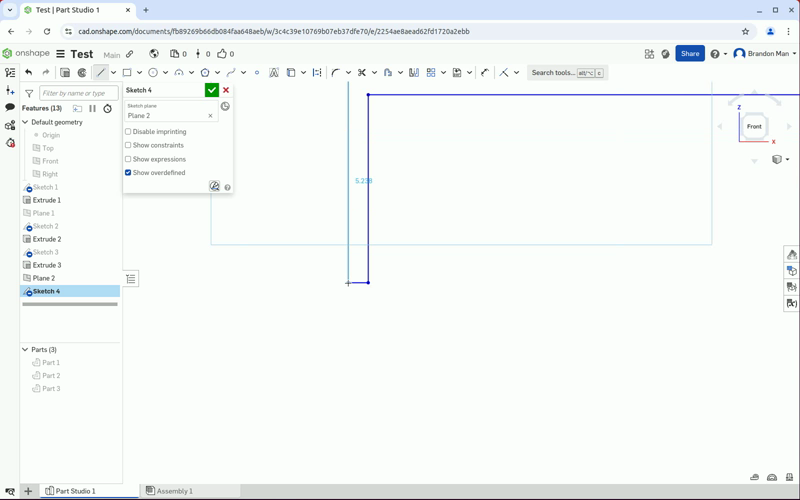
scroll(6)
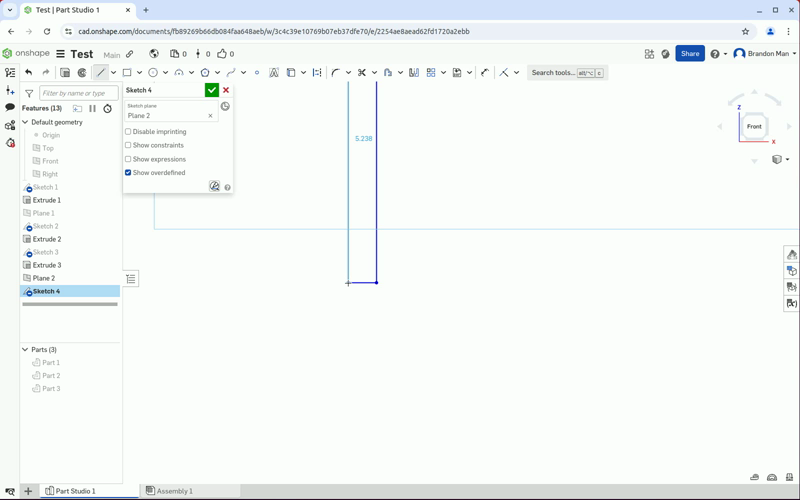
key_up(shift)
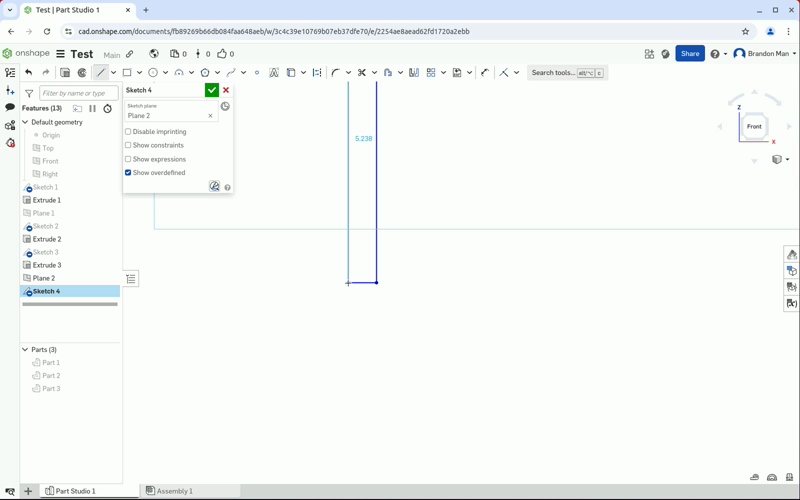
click(348, 282)
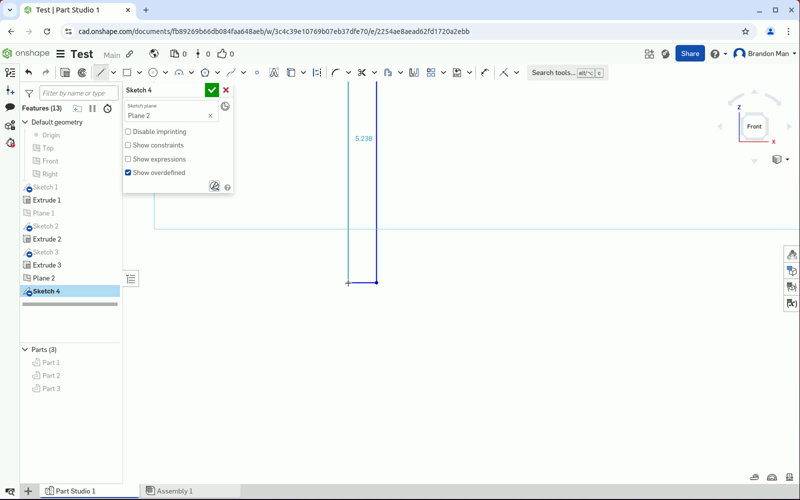
scroll(-6)
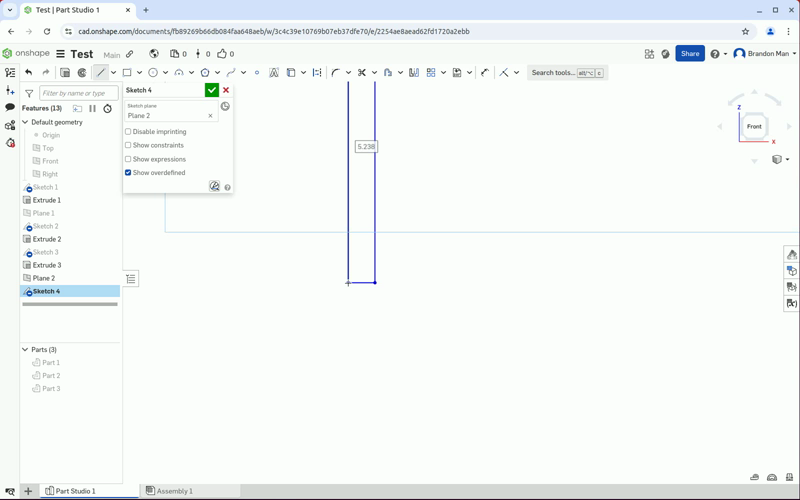
scroll(-6)
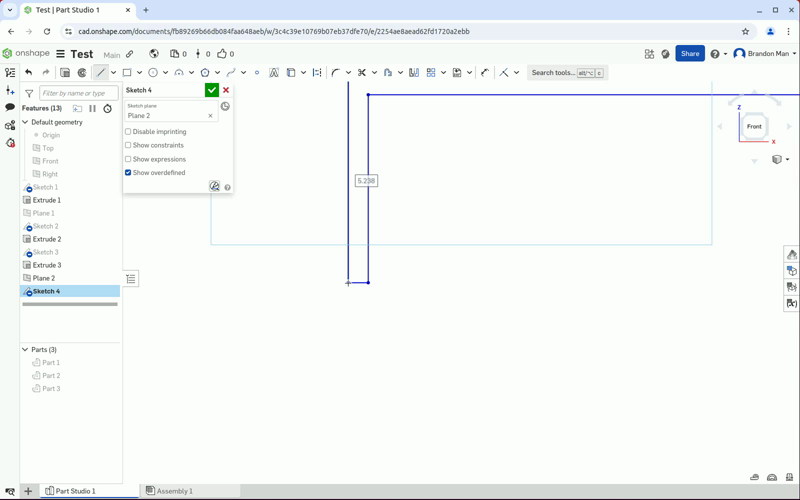
scroll(-6)
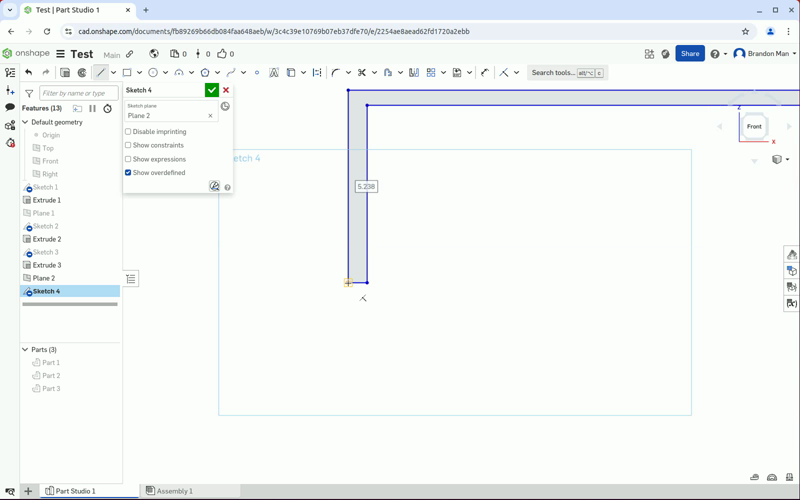
scroll(-6)
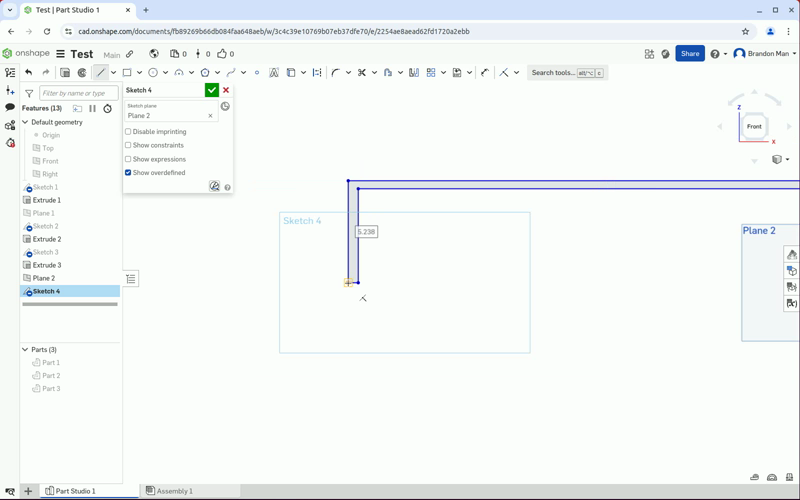
scroll(-6)
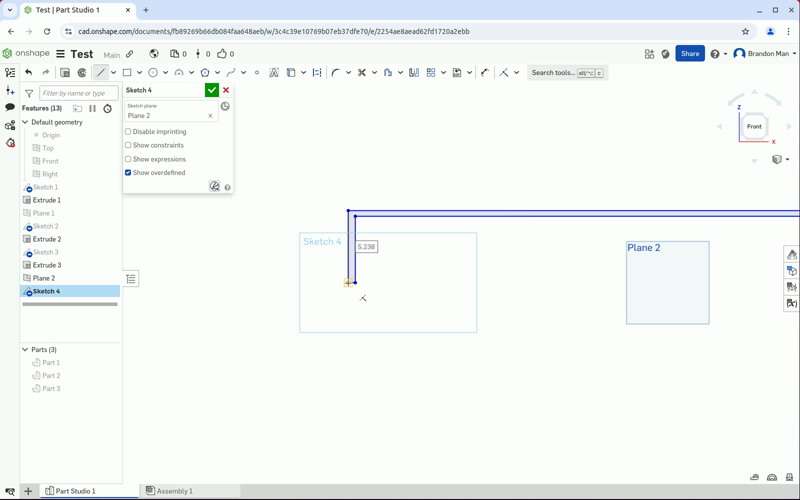
scroll(-6)
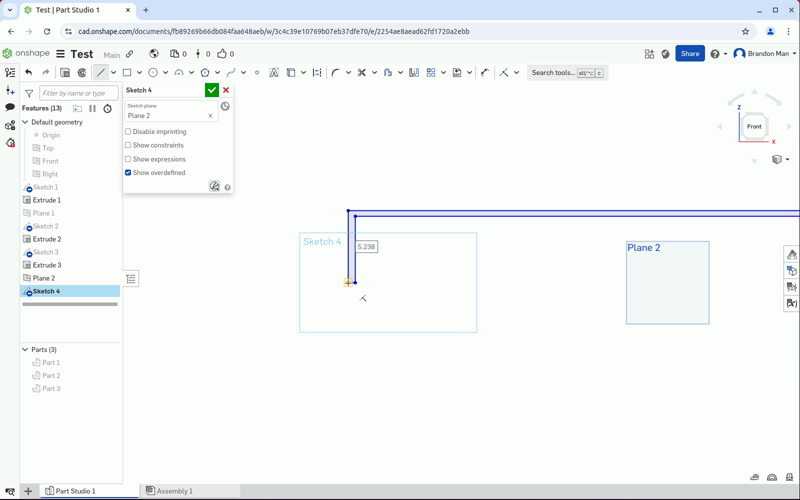
scroll(-6)
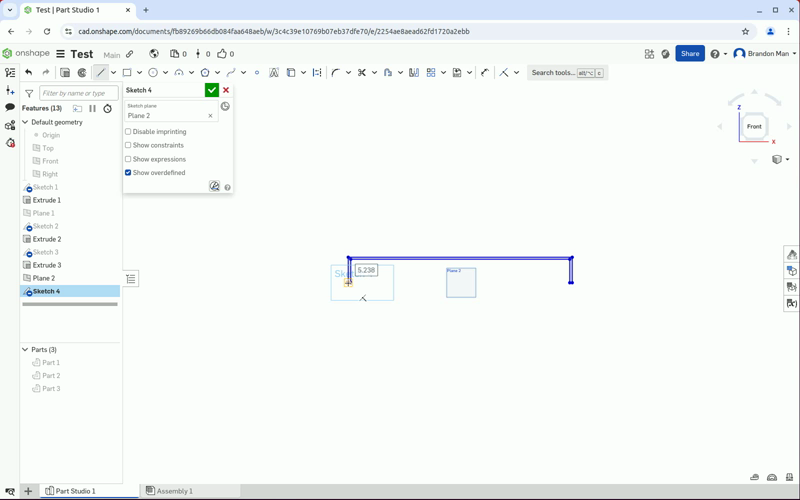
key(esc)
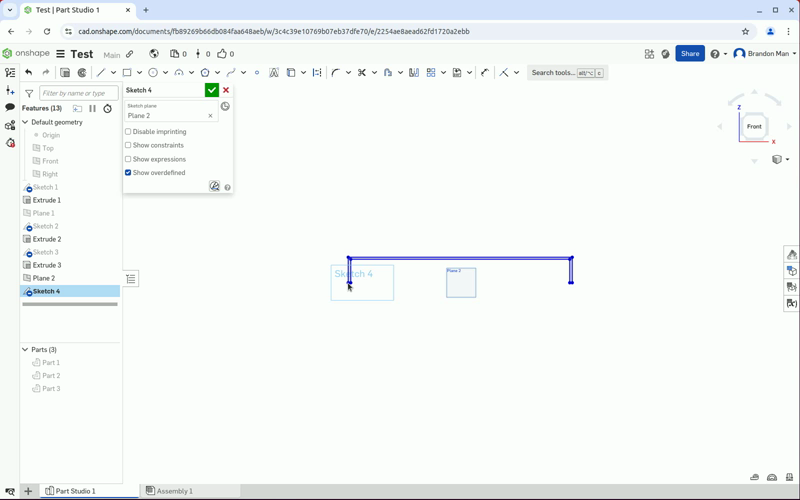
mouse_move(479, 258)
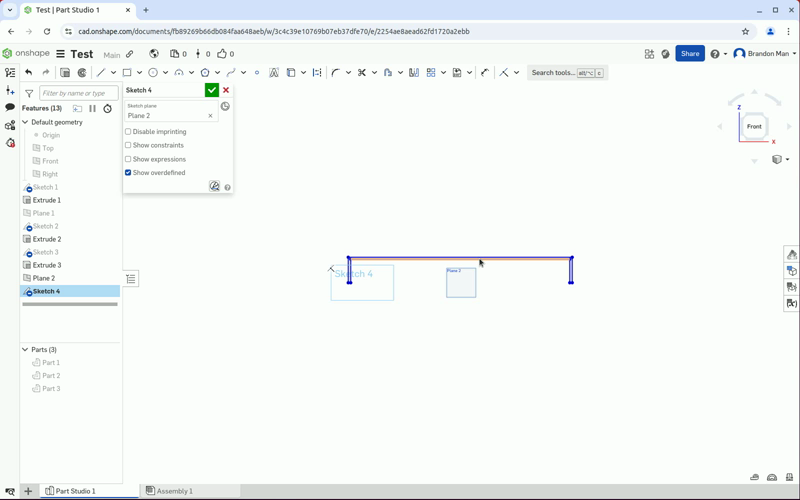
scroll(6)
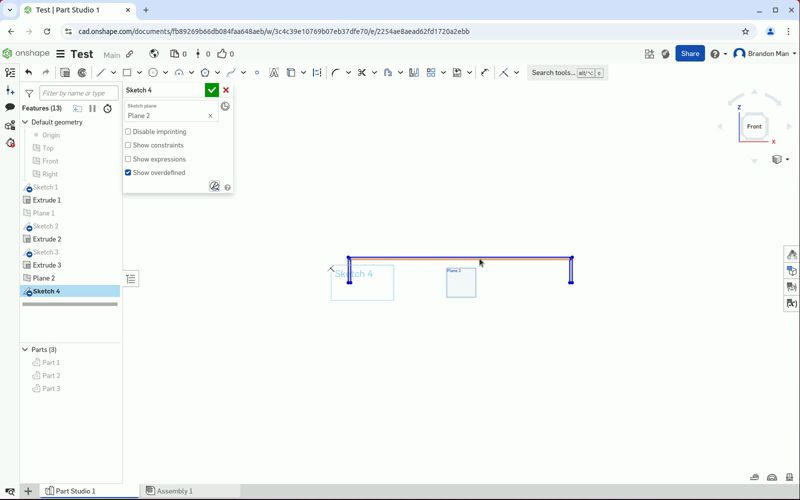
scroll(6)
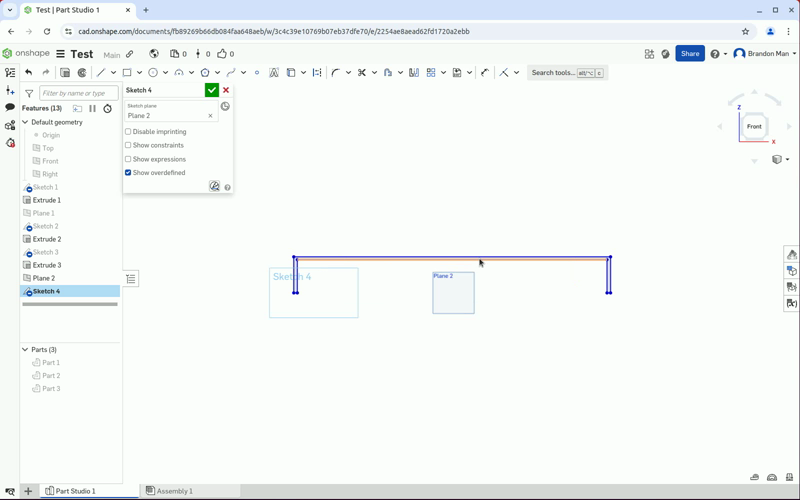
scroll(6)
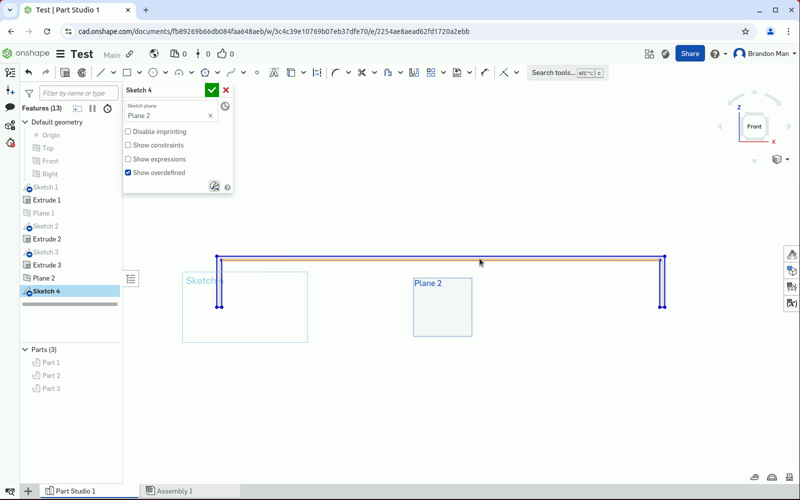
scroll(6)
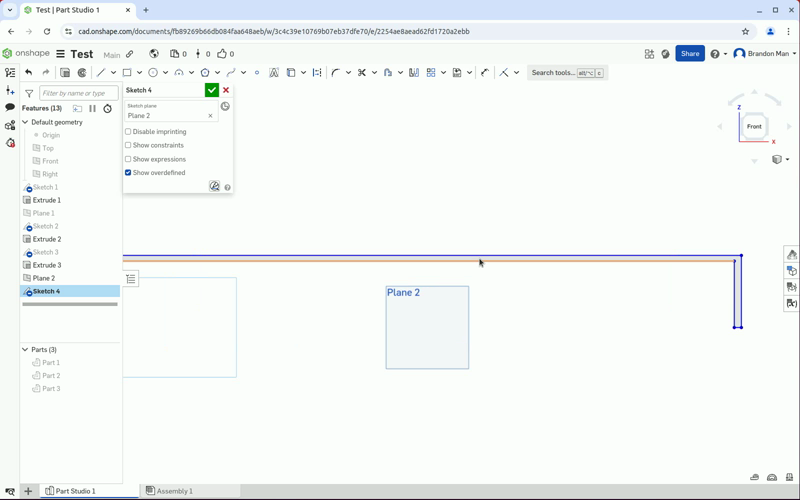
scroll(6)
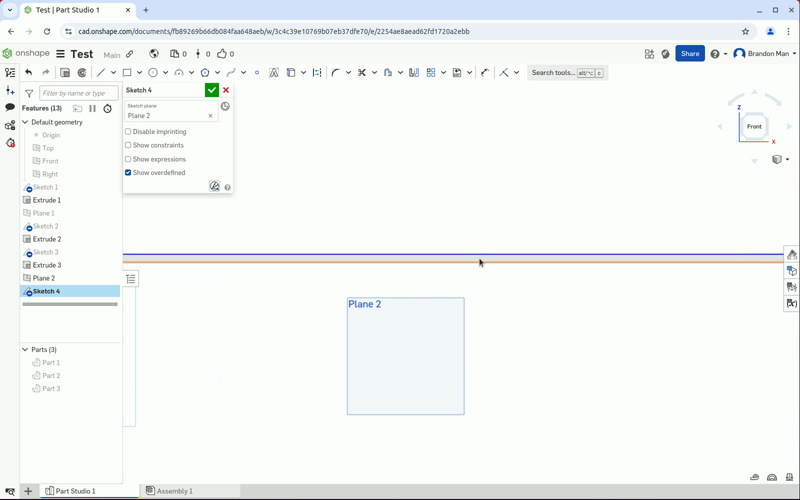
scroll(6)
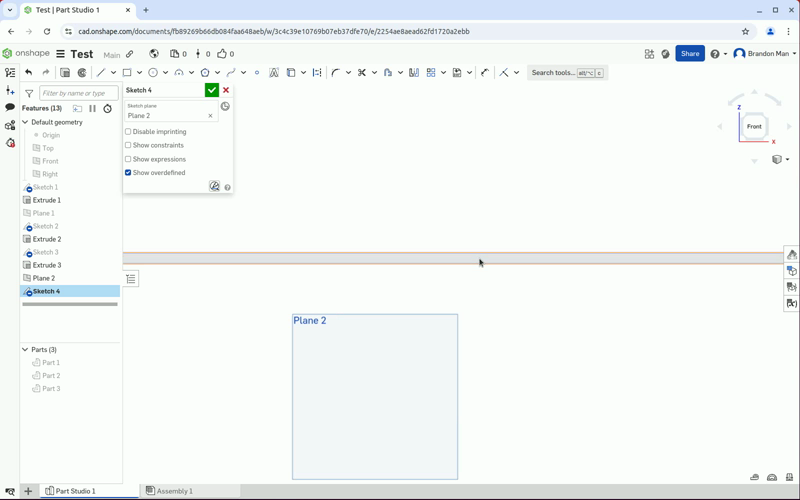
scroll(6)
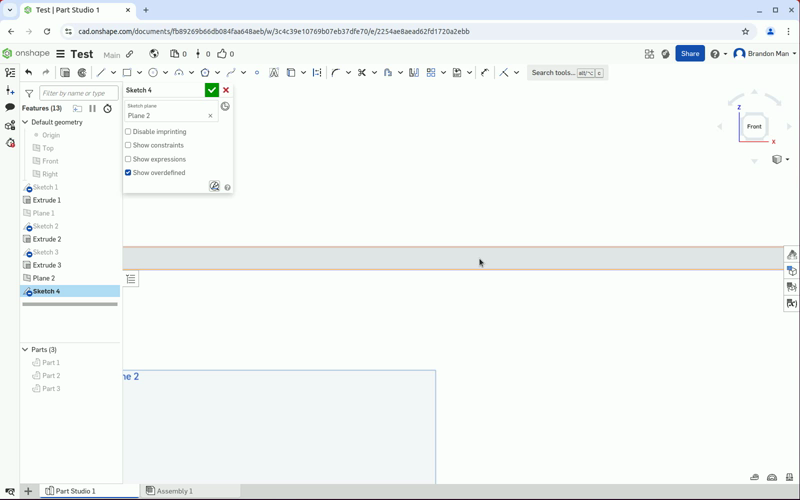
click(479, 258)
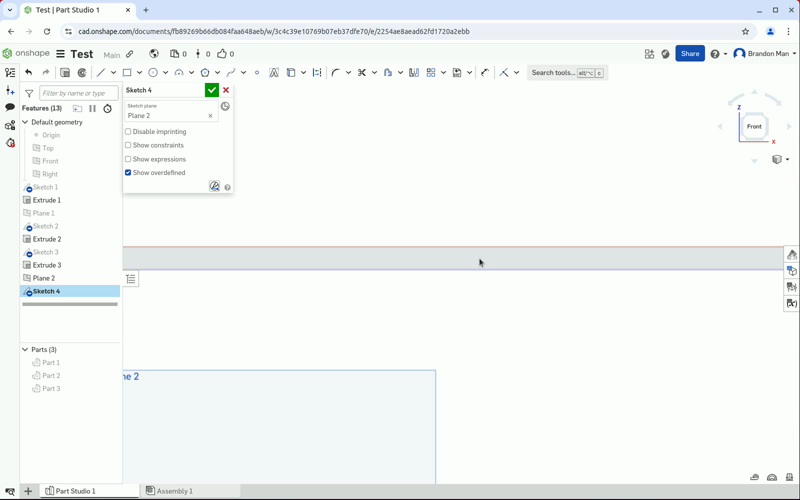
scroll(-6)
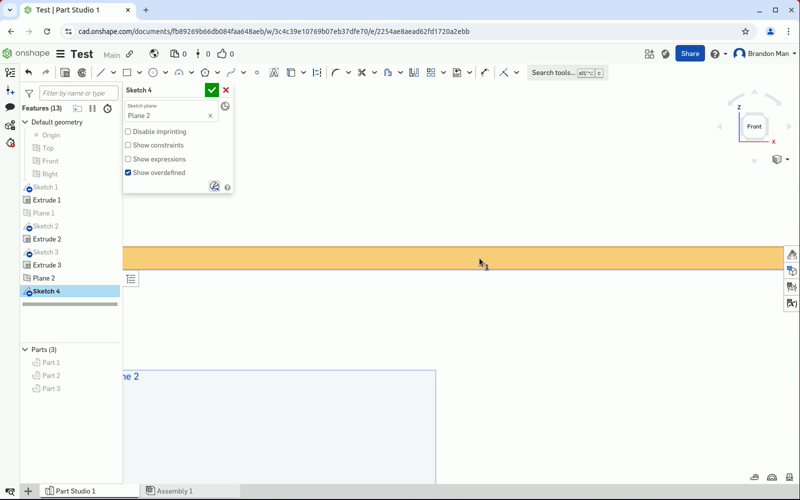
scroll(-6)
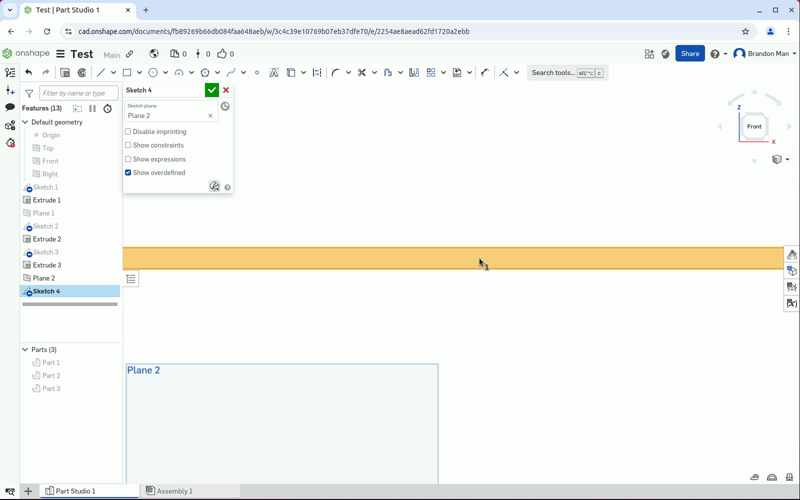
scroll(-6)
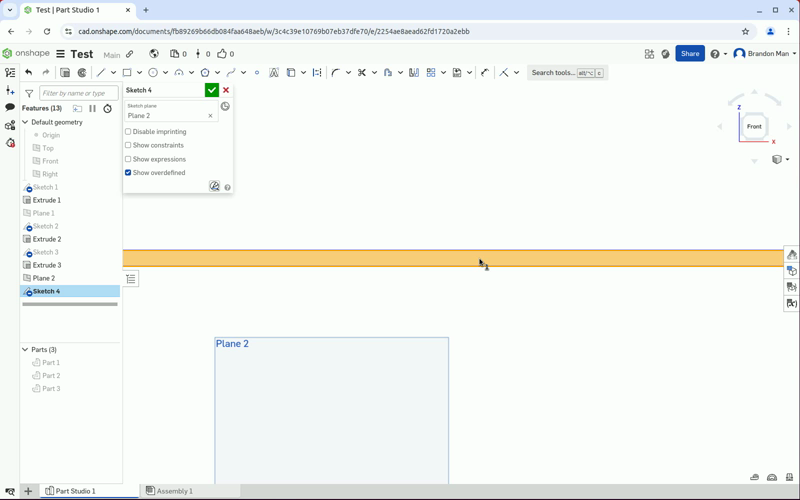
scroll(-6)
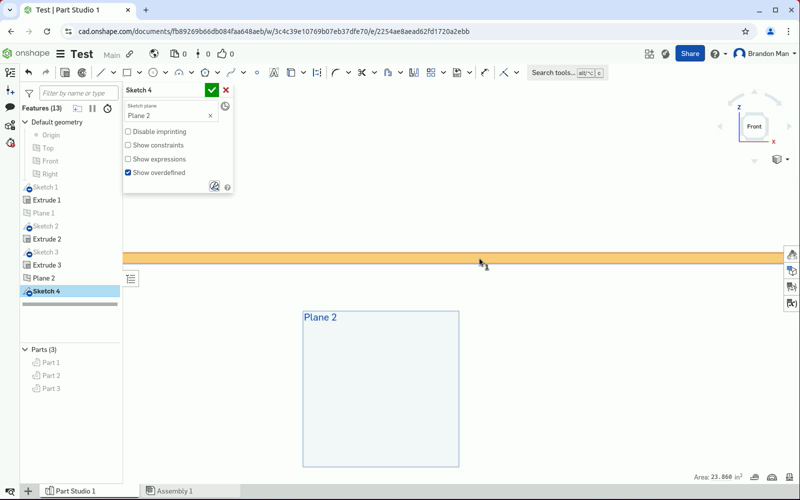
scroll(-6)
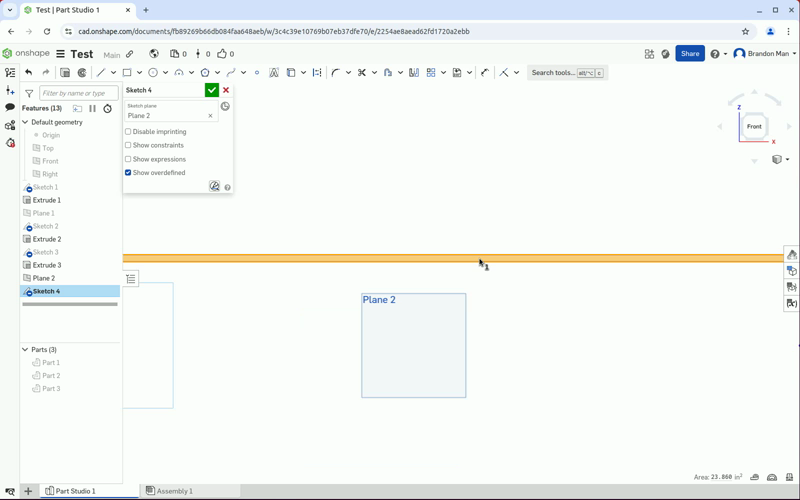
scroll(-6)
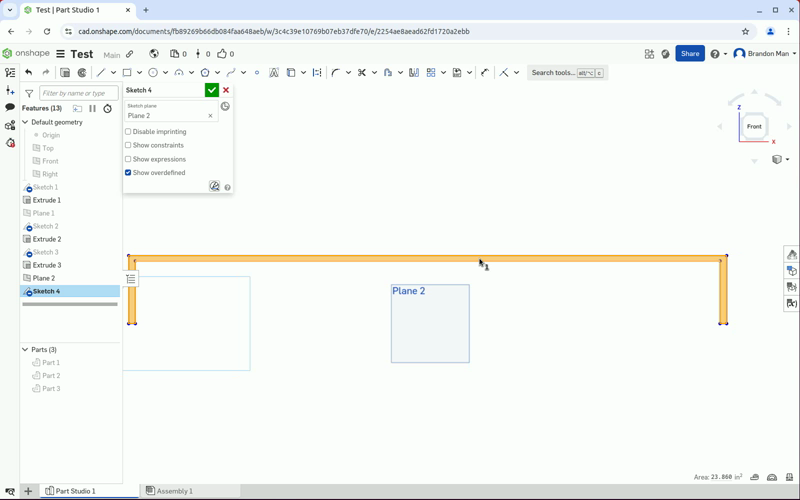
scroll(-6)
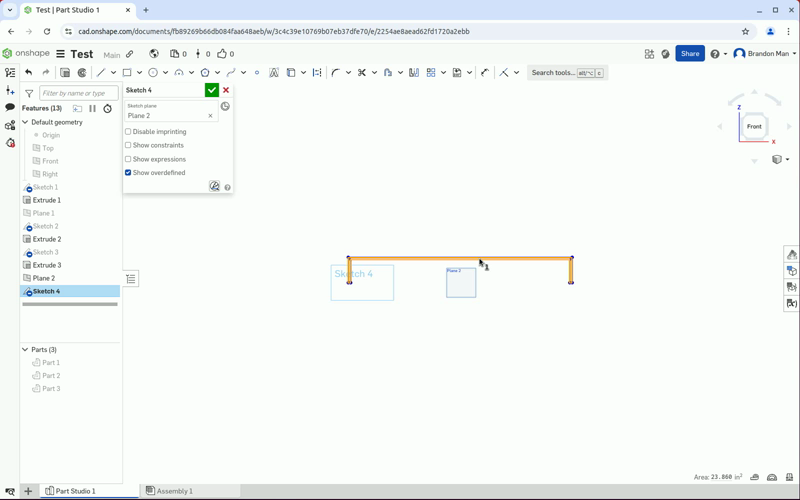
mouse_move(73, 352)
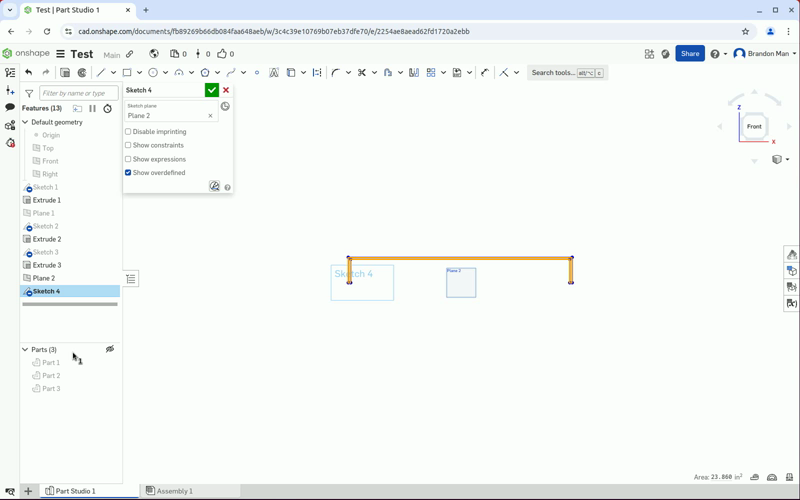
key(shift+y)
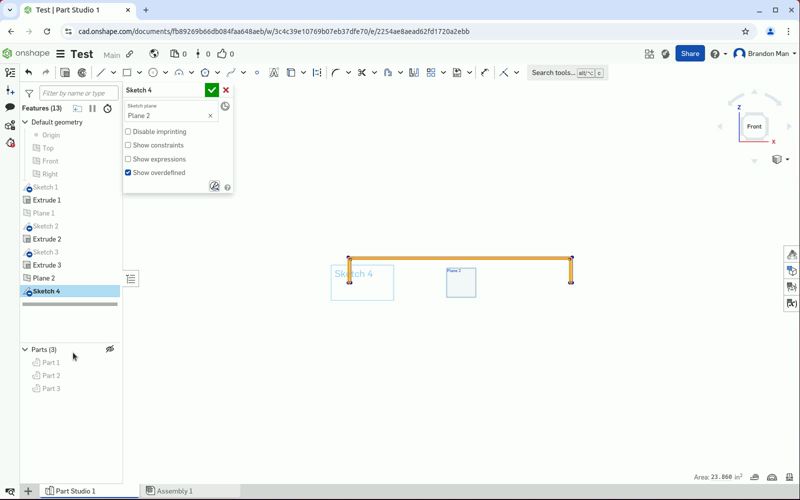
key(shift+e)
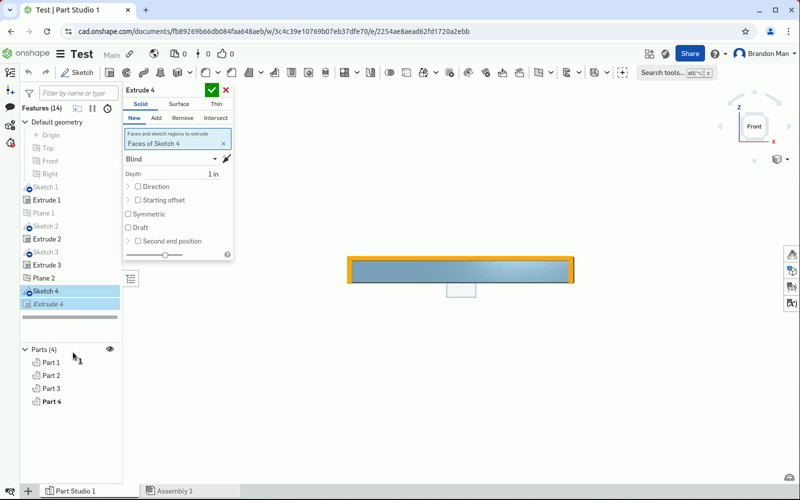
mouse_move(143, 106)
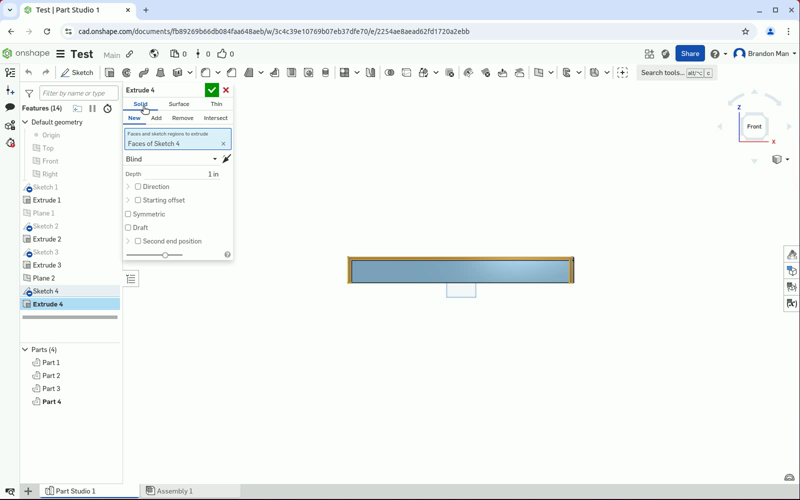
click(143, 106)
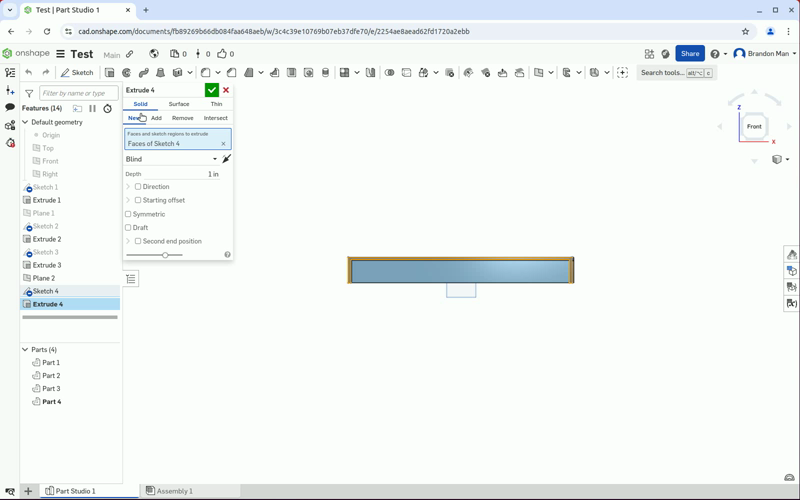
mouse_move(137, 120)
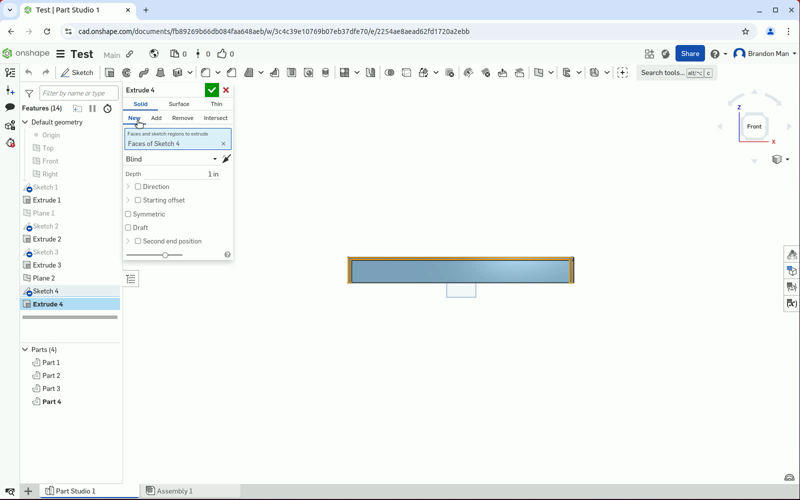
click(137, 120)
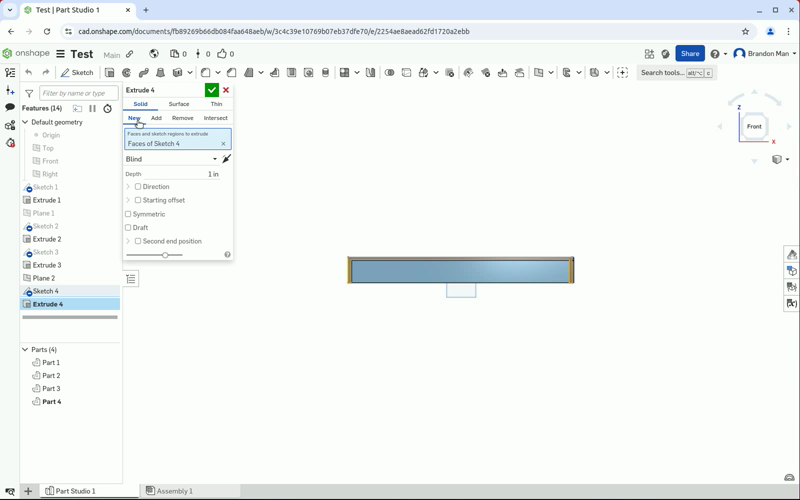
key(tab, 4)
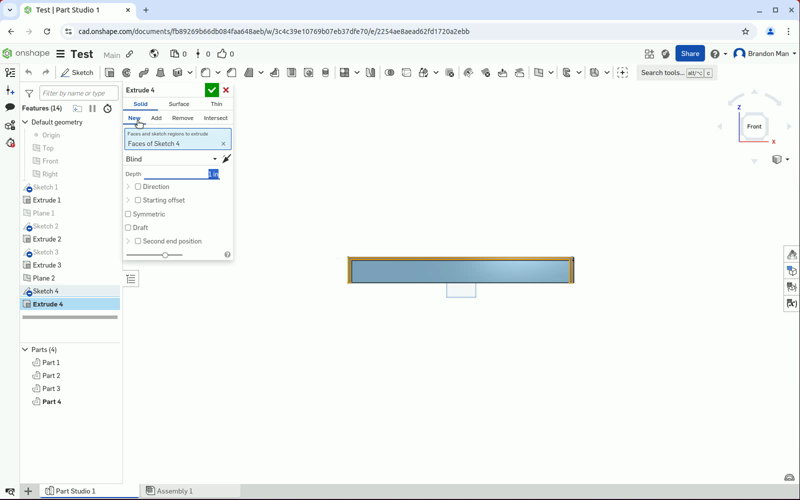
text(0.722)
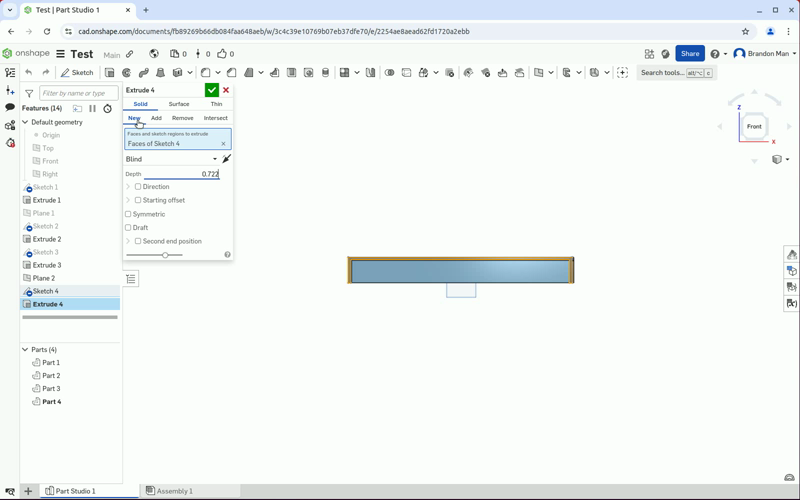
key(enter)
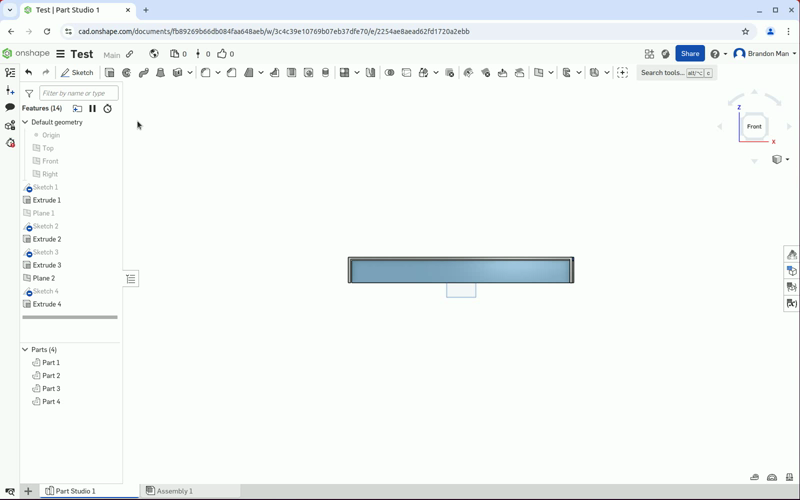
key(shift+h)
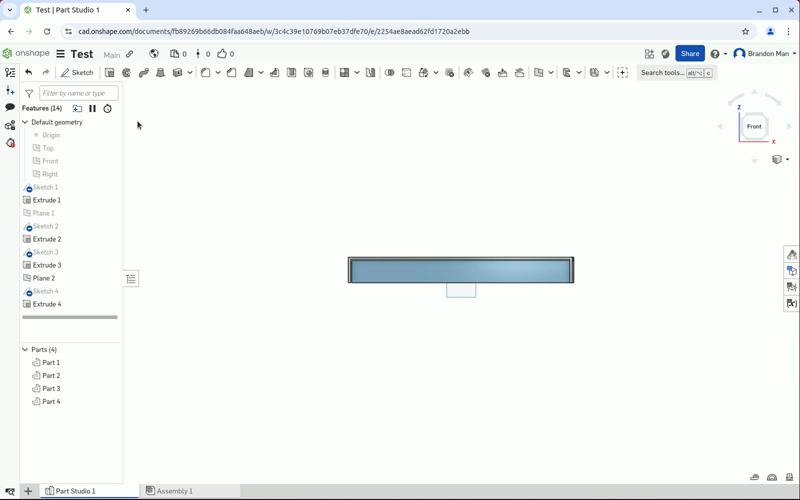
key(shift+h)
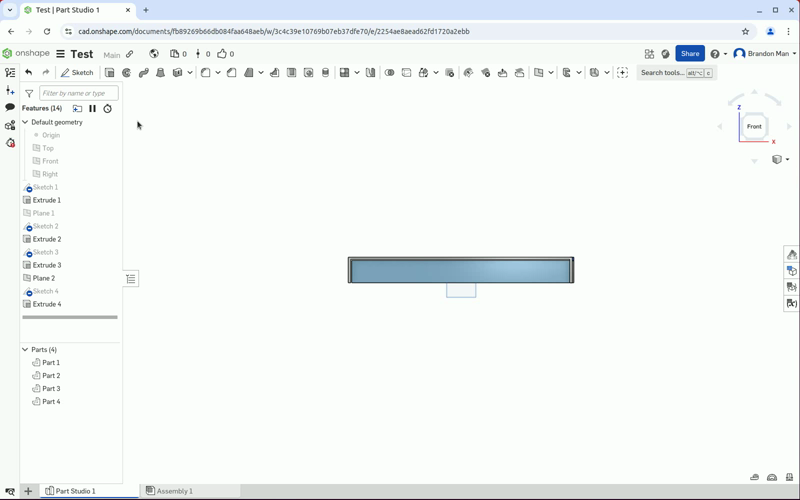
mouse_move(73, 189)
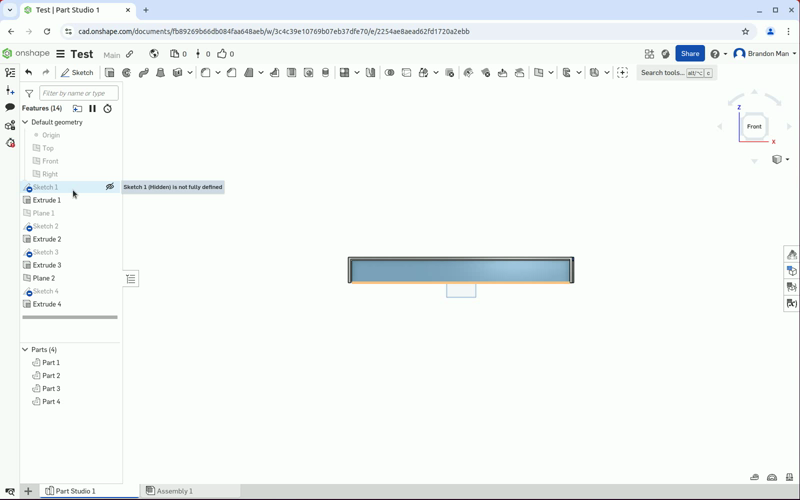
click(73, 189)
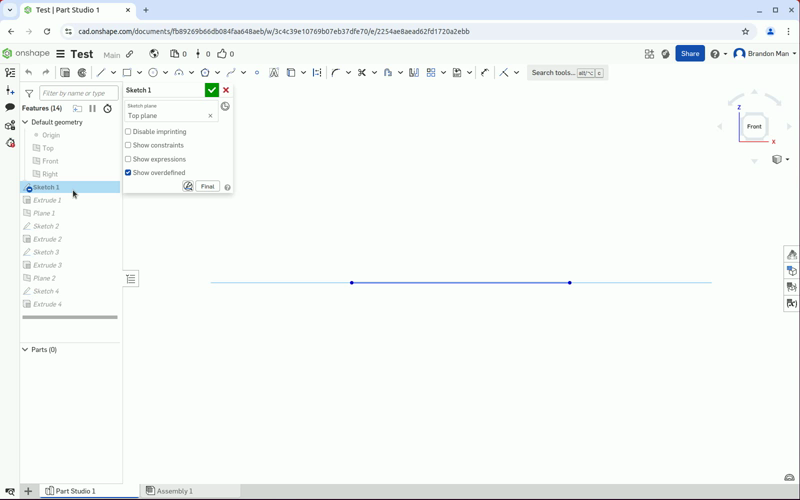
mouse_move(229, 92)
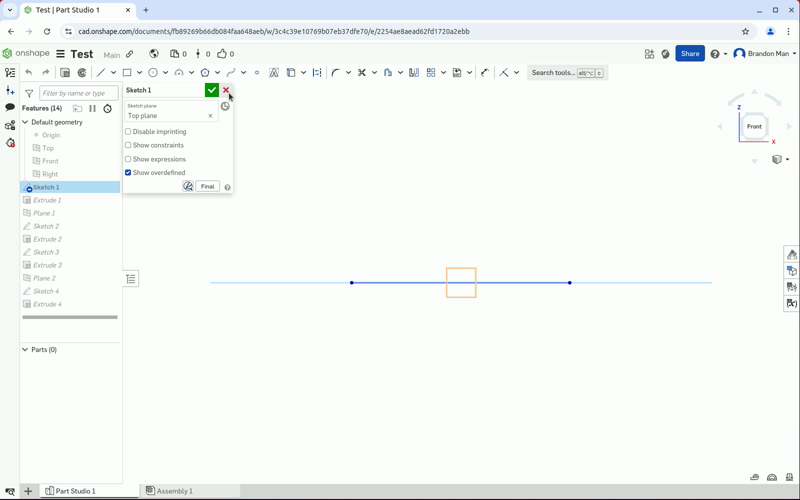
click(229, 92)
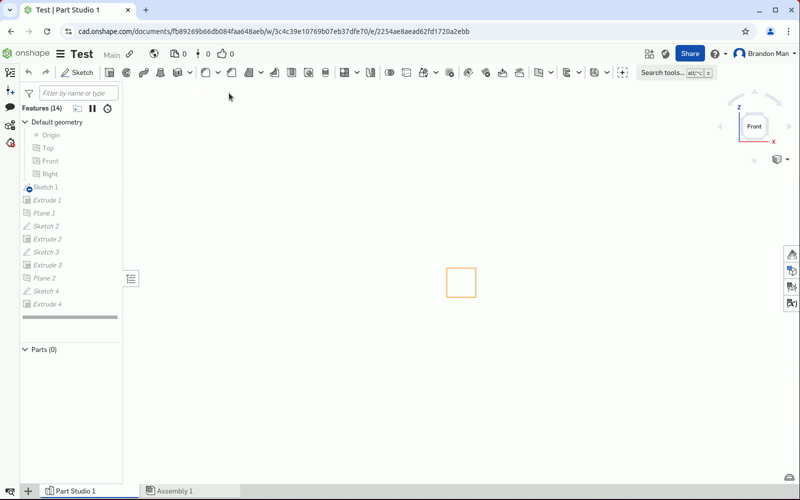
key(shift+s)
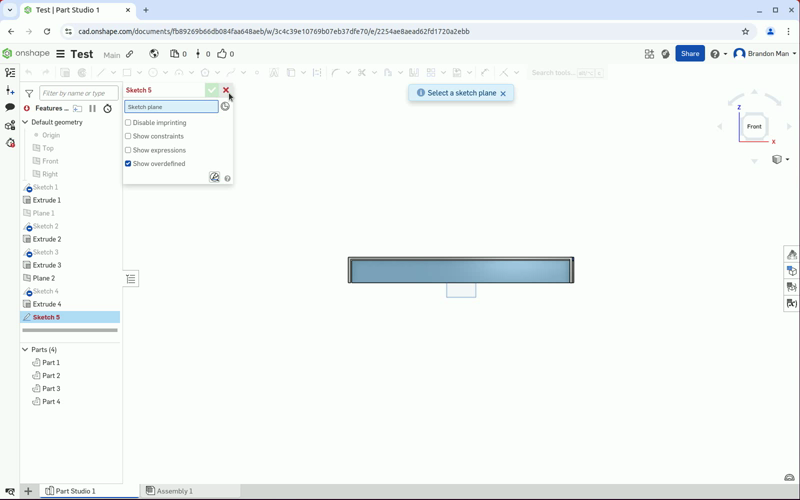
mouse_move(73, 280)
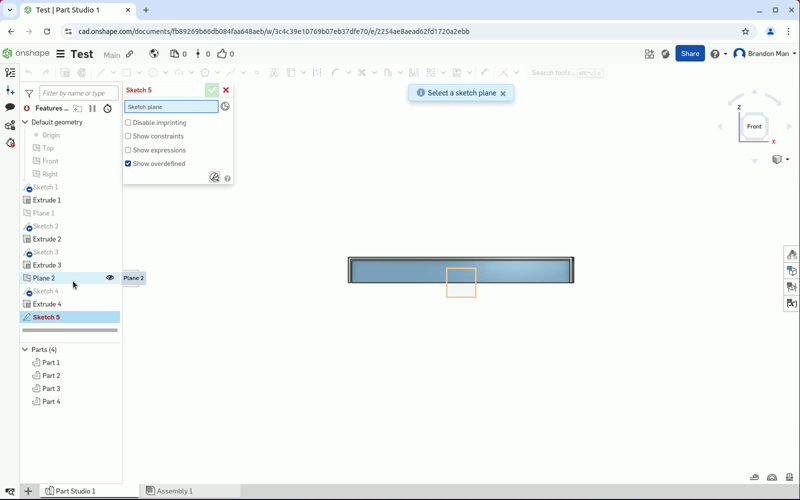
click(73, 280)
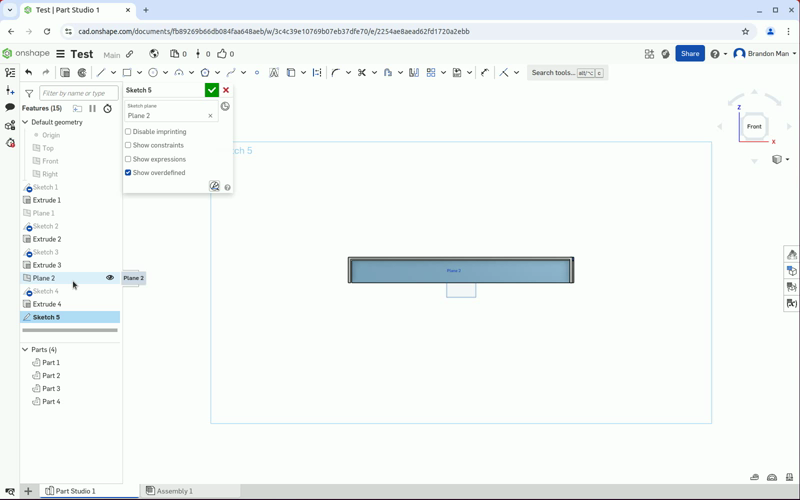
mouse_move(73, 352)
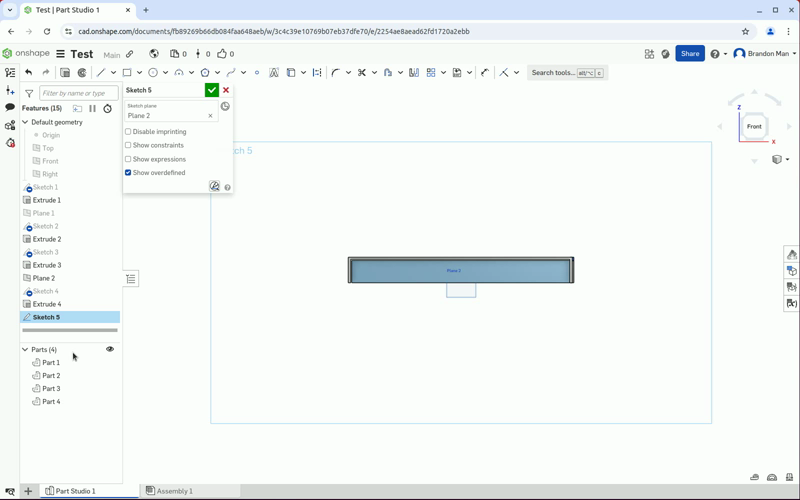
key(y)
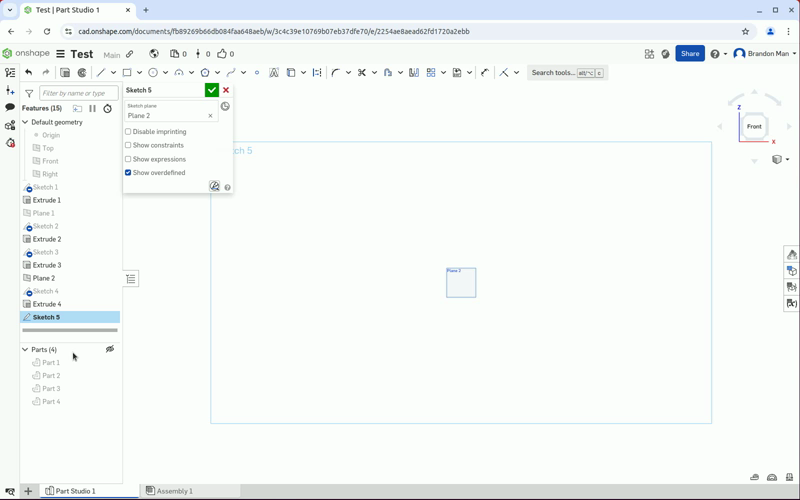
key(l)
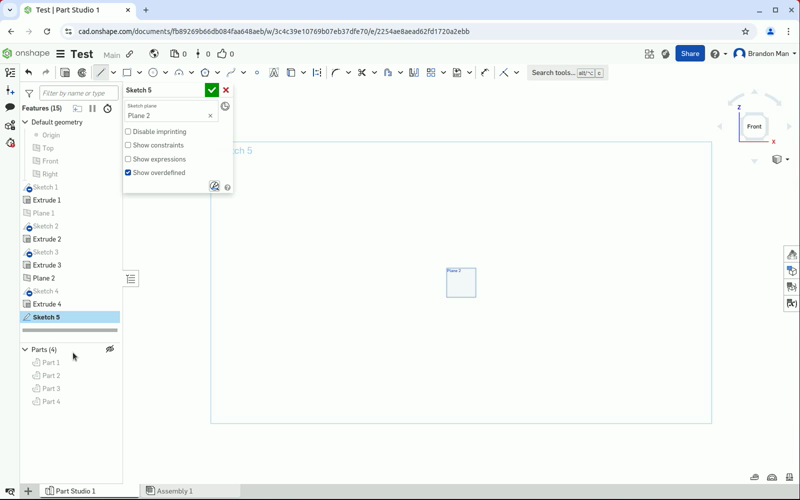
key_down(shift)
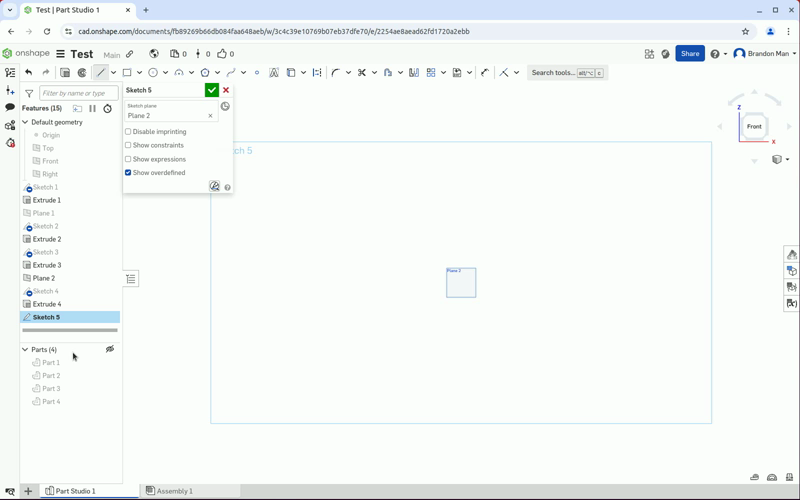
mouse_move(351, 282)
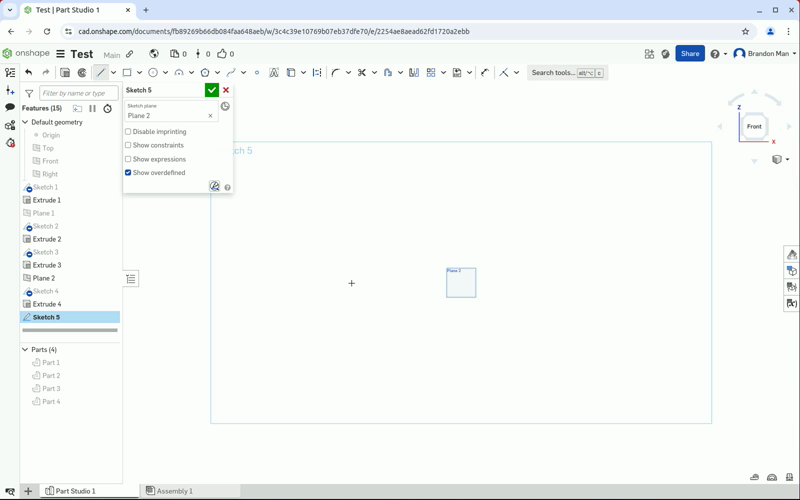
click(351, 282)
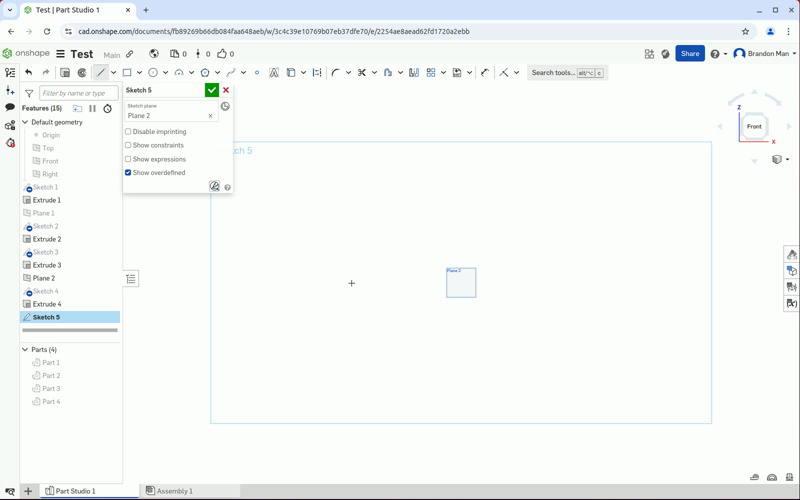
key_up(shift)
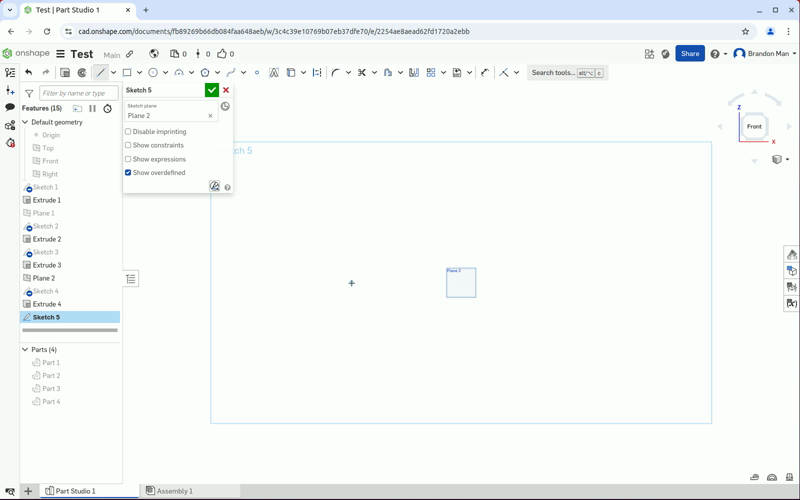
key_down(shift)
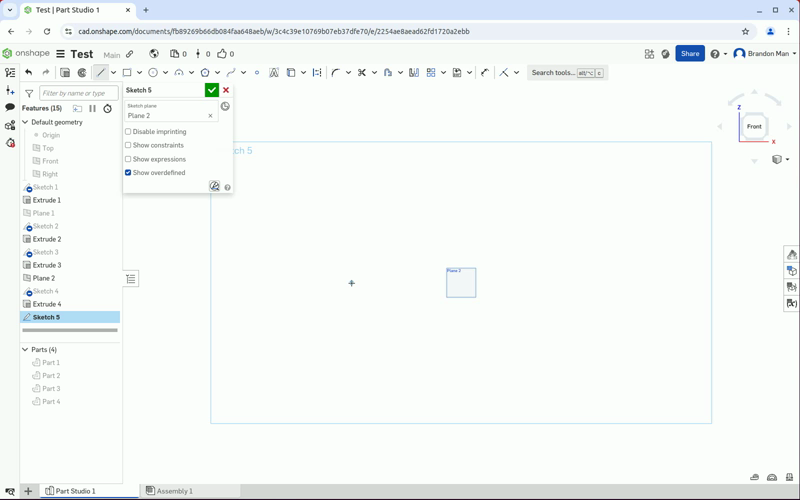
mouse_move(569, 282)
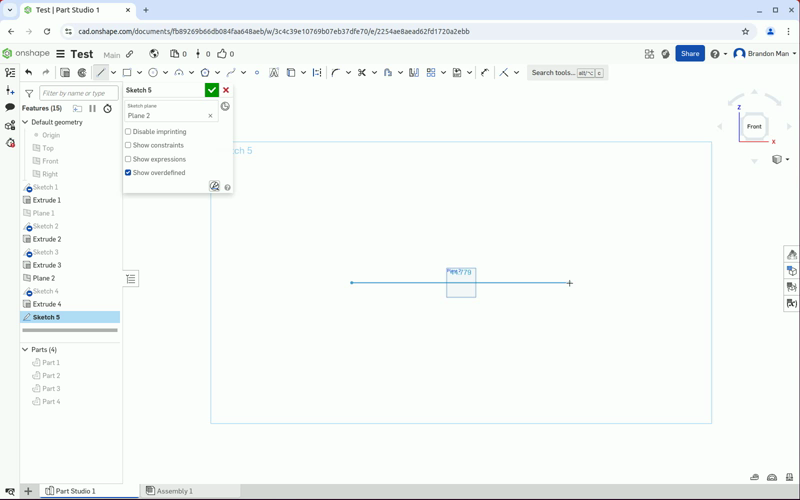
click(569, 282)
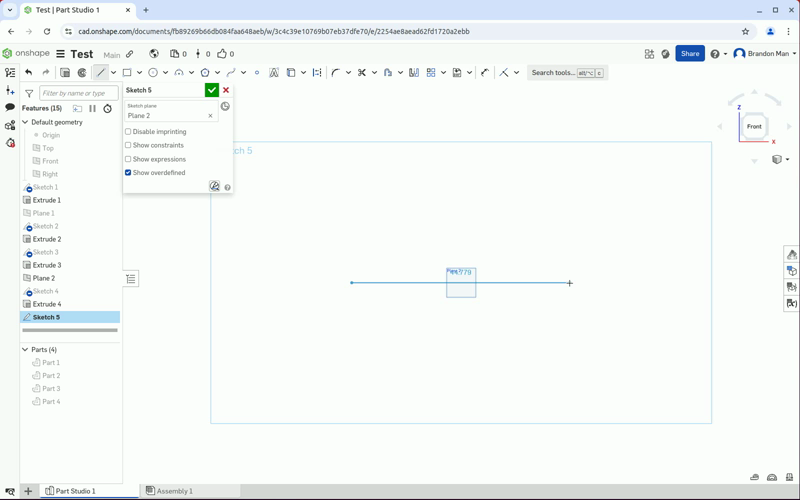
key_up(shift)
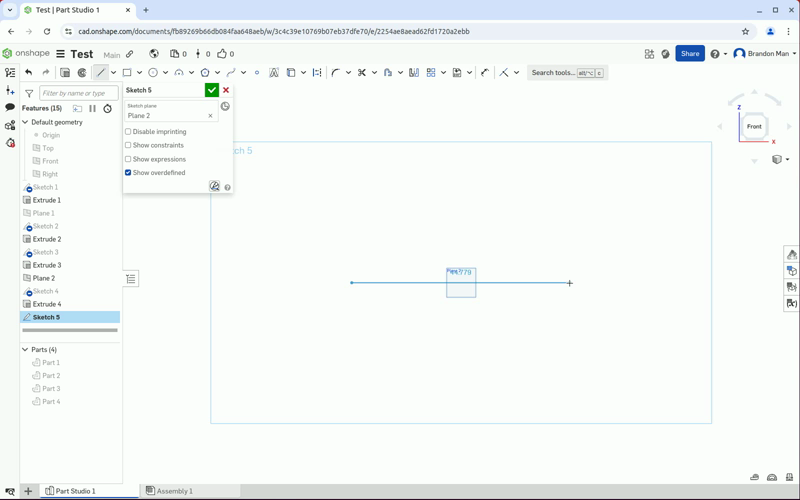
key_down(shift)
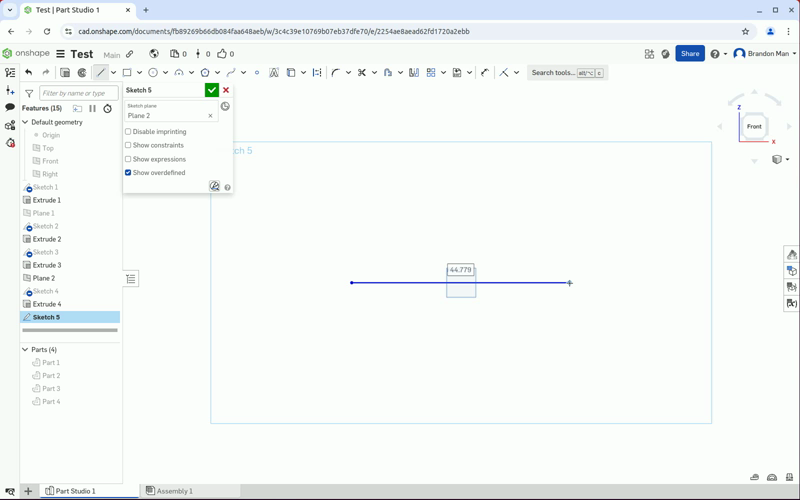
mouse_move(589, 282)
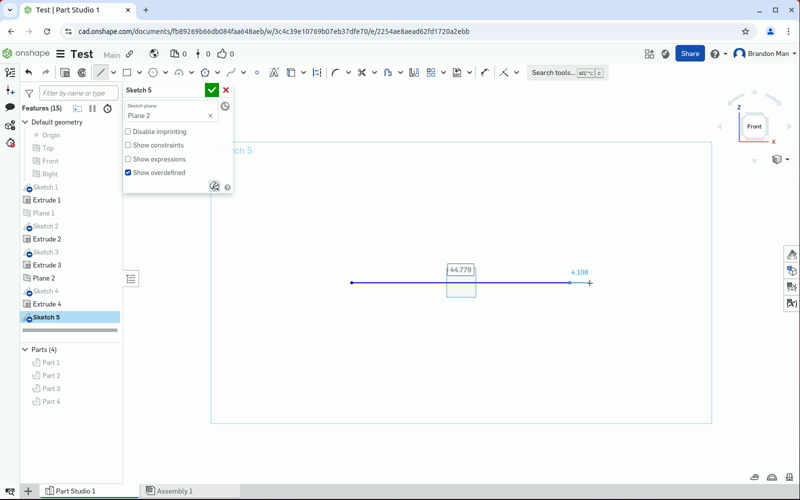
mouse_move(569, 260)
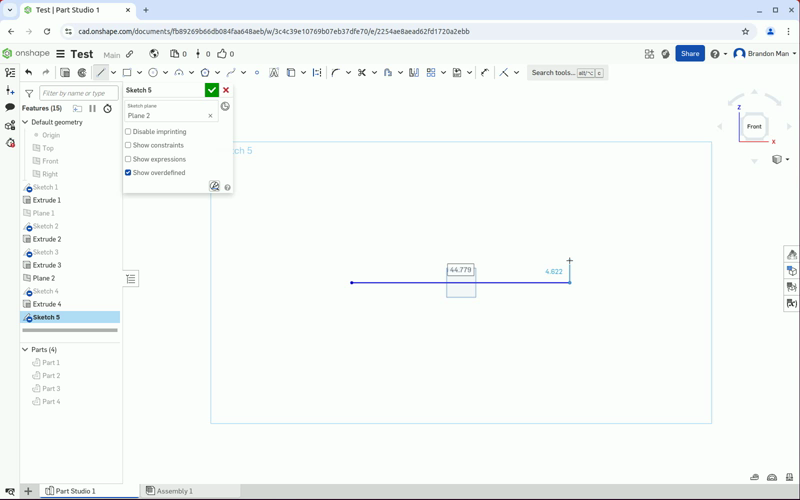
click(569, 260)
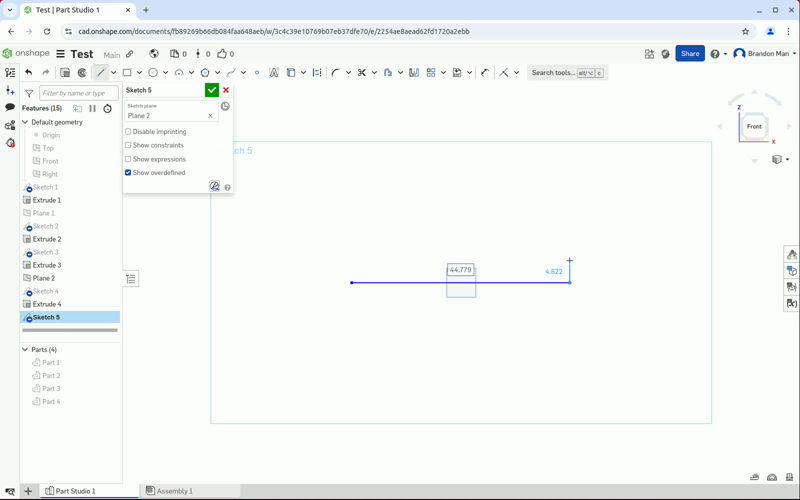
key_up(shift)
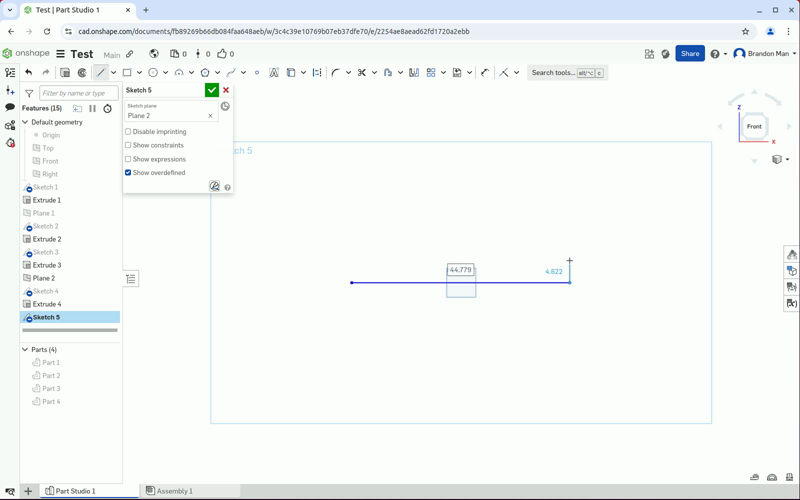
key_down(shift)
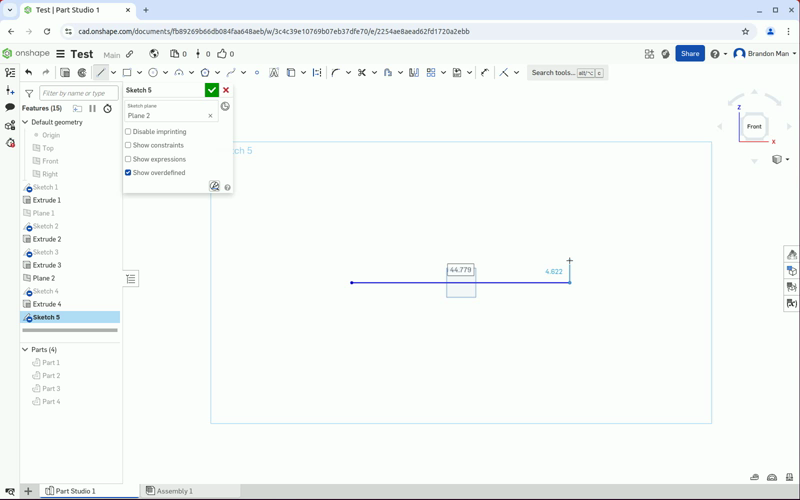
mouse_move(351, 260)
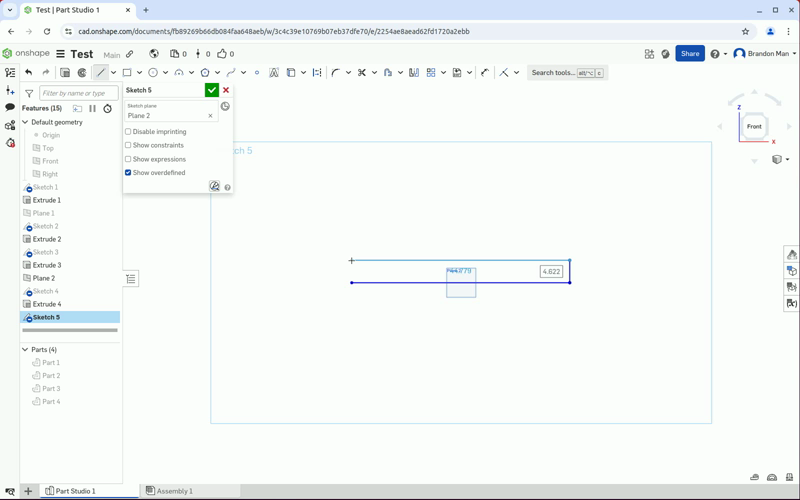
click(351, 260)
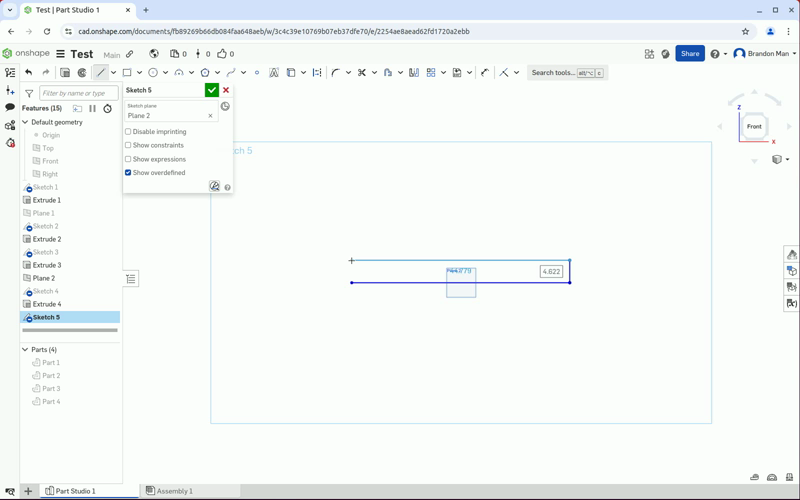
key_up(shift)
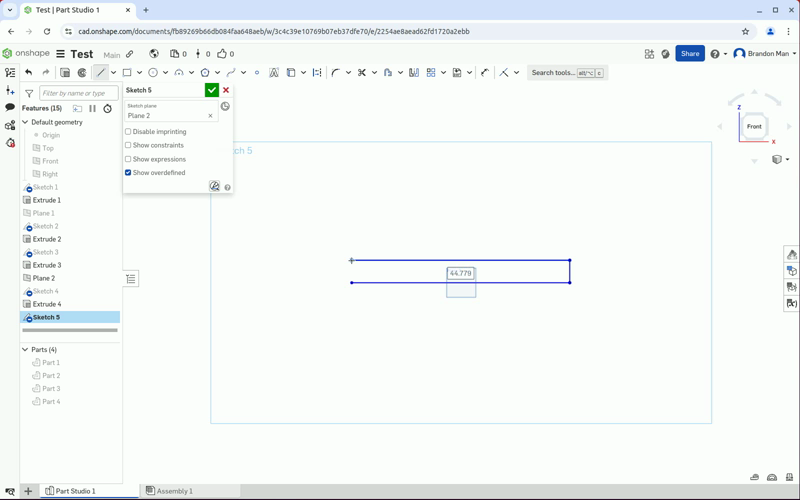
mouse_move(381, 260)
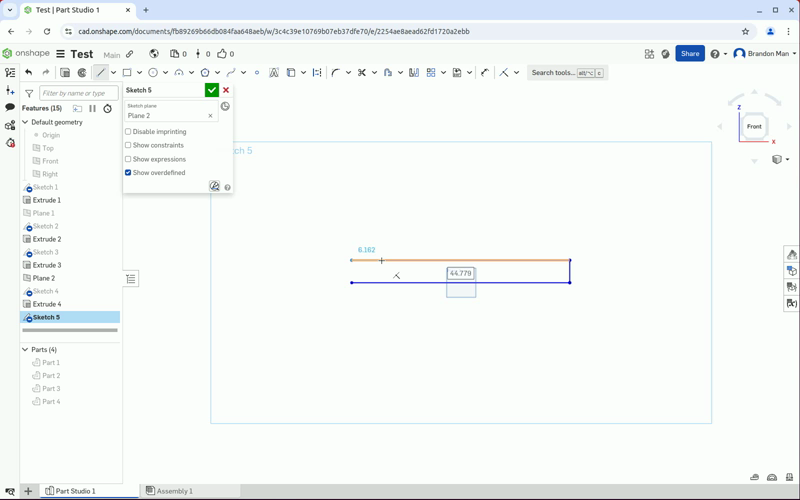
key_down(shift)
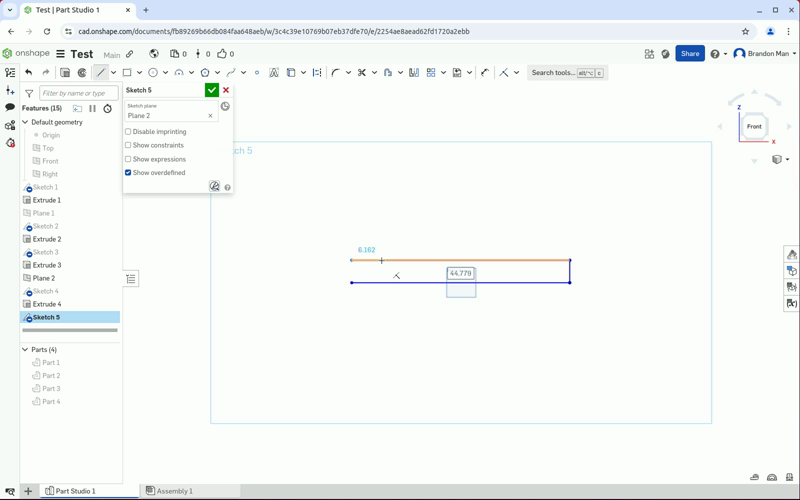
mouse_move(351, 282)
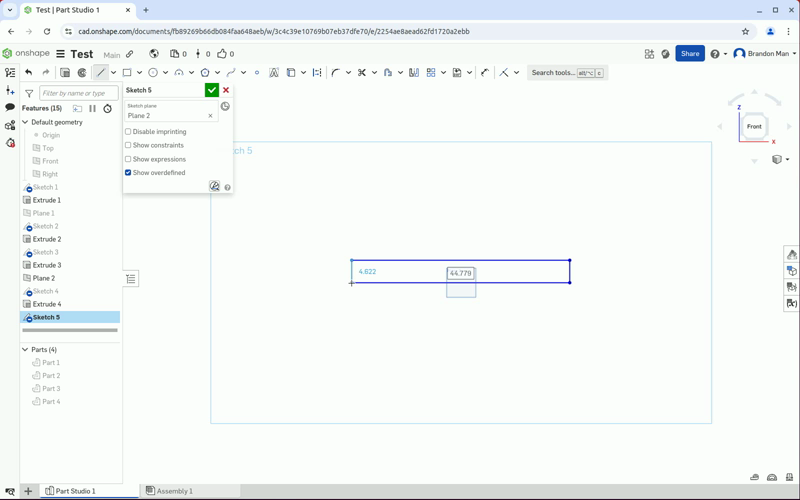
key_up(shift)
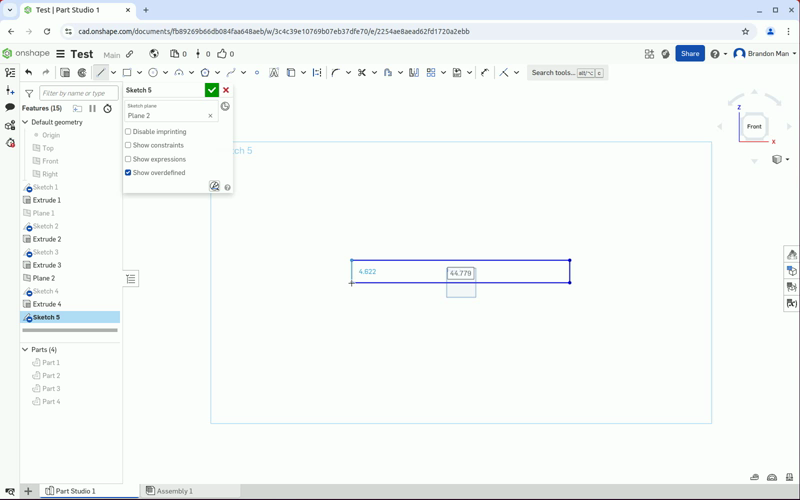
click(351, 282)
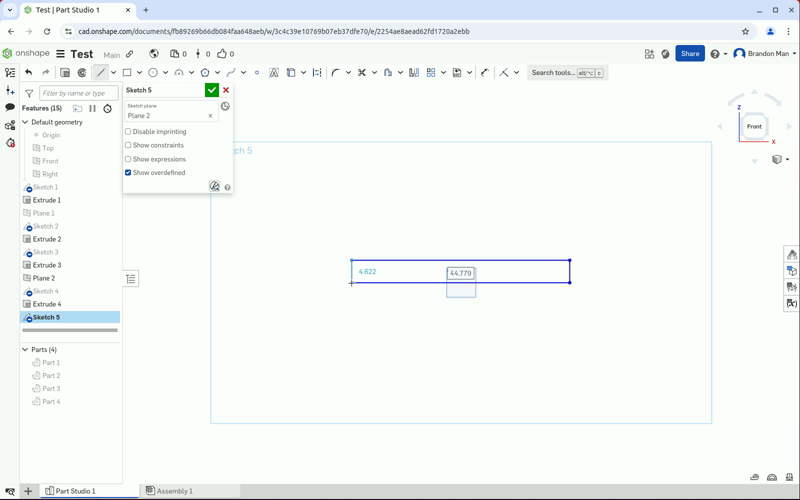
key(esc)
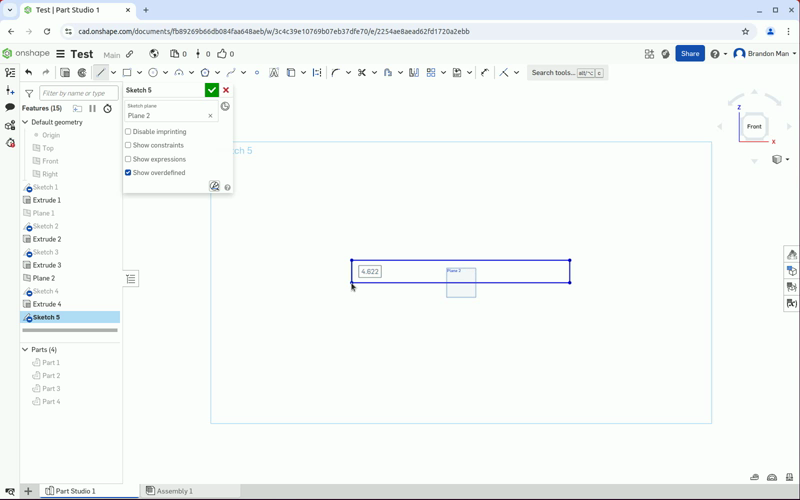
mouse_move(550, 263)
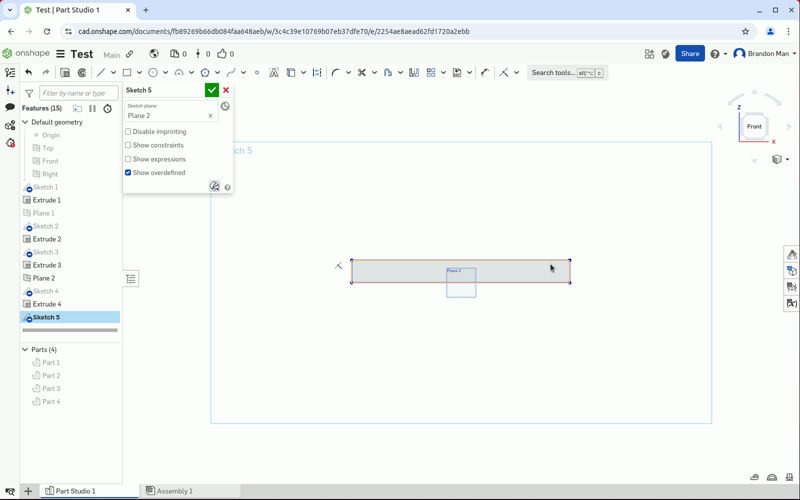
click(550, 263)
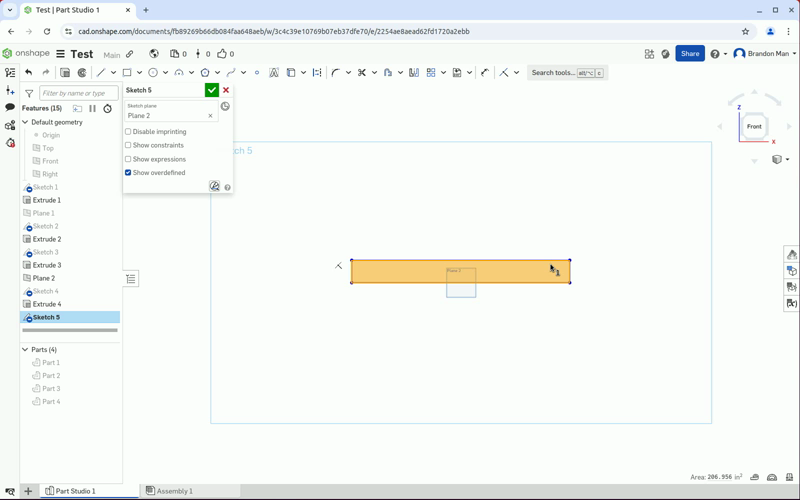
mouse_move(73, 352)
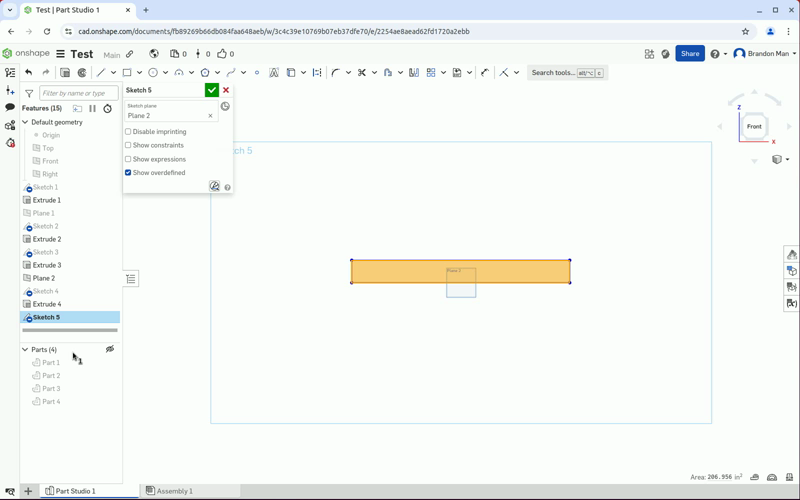
key(shift+y)
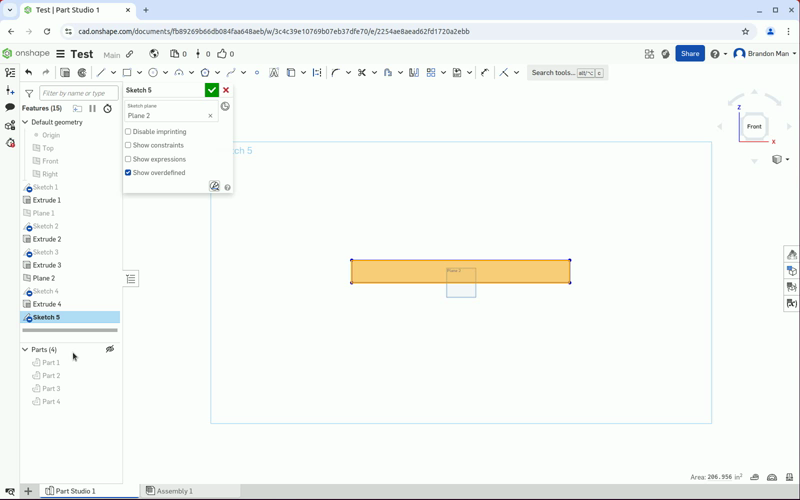
key(shift+e)
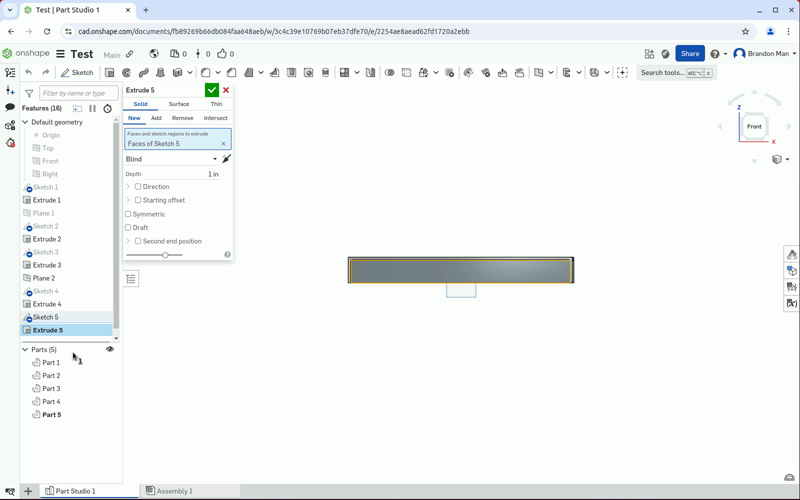
mouse_move(143, 106)
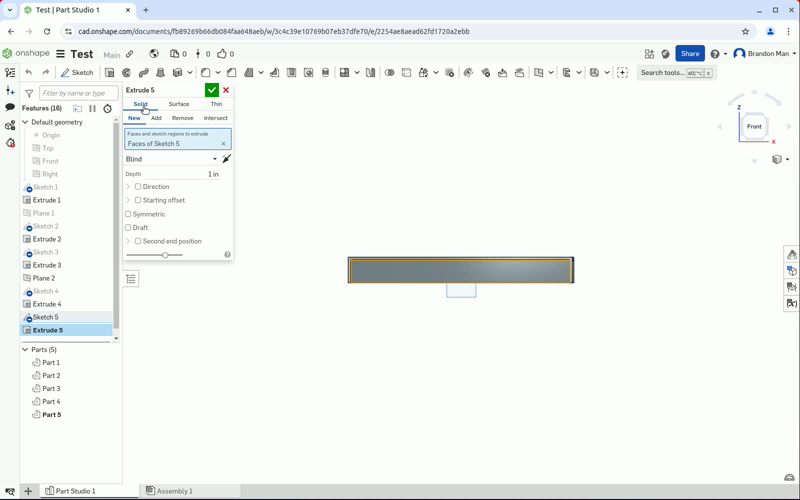
click(143, 106)
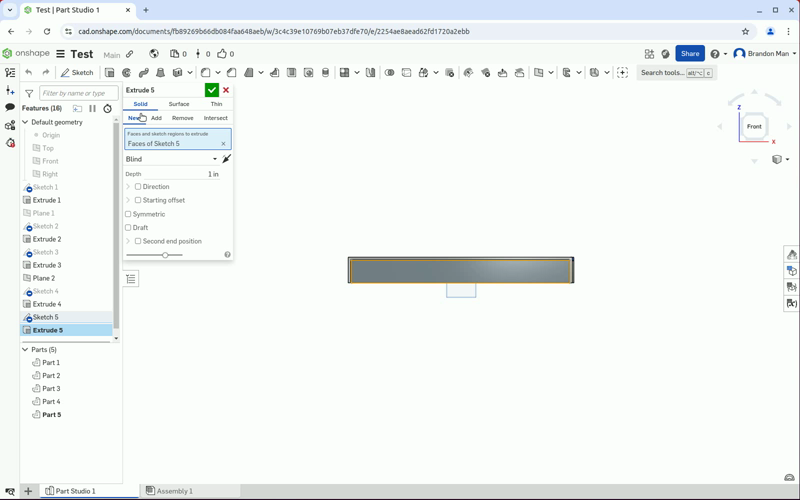
mouse_move(137, 120)
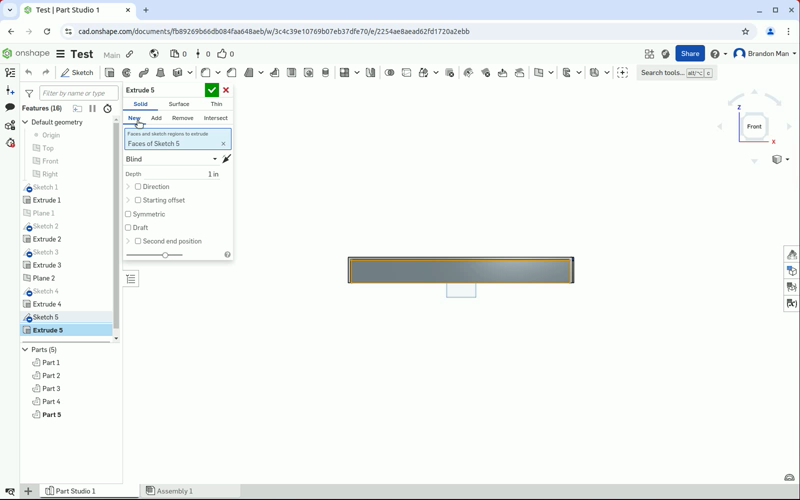
click(137, 120)
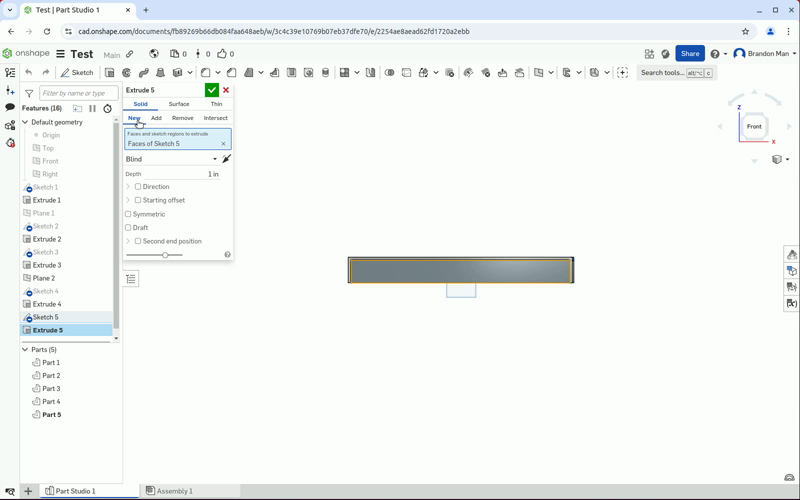
key(tab, 4)
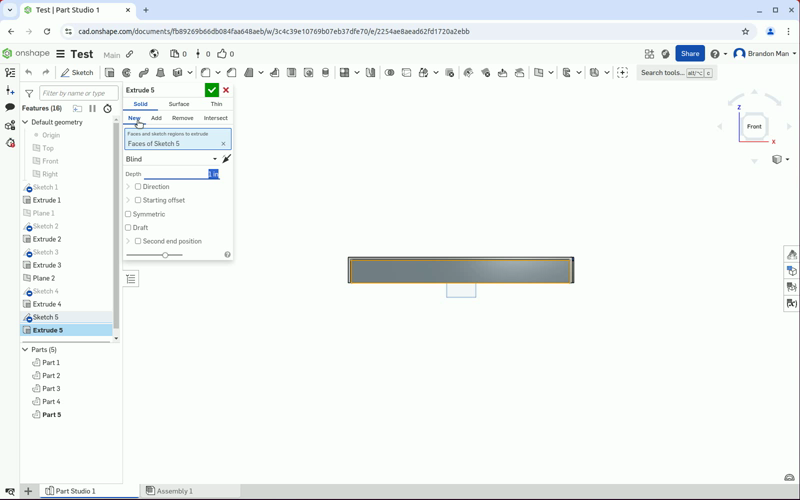
text(0.722)
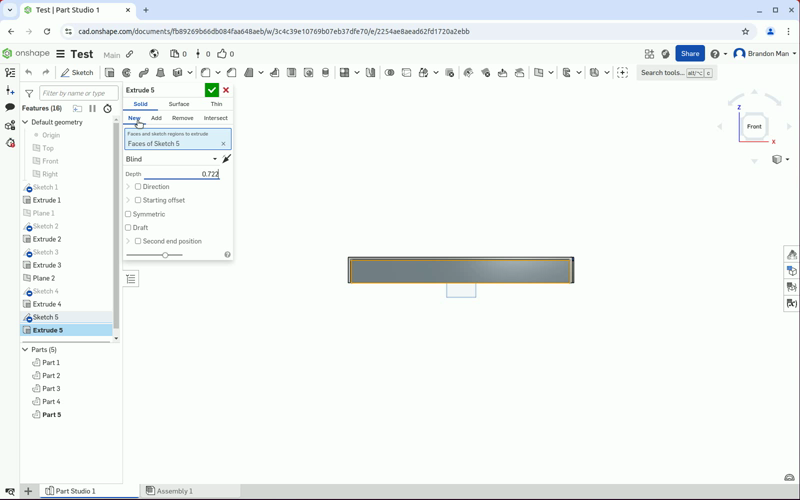
key(enter)
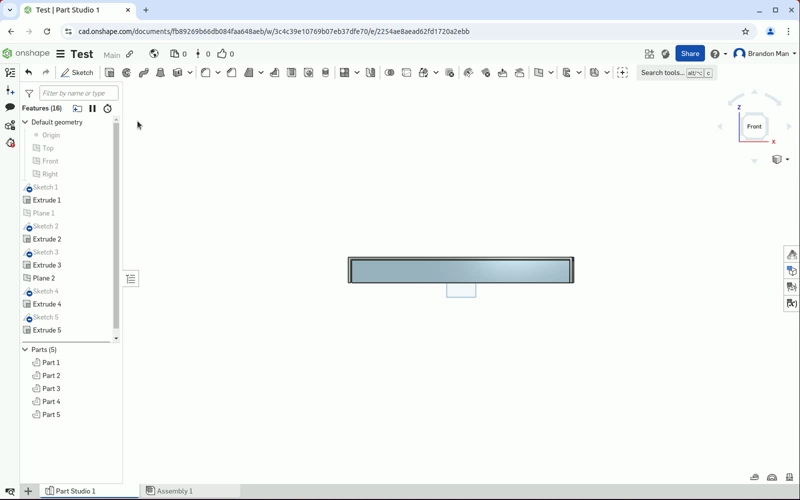
key(shift+h)
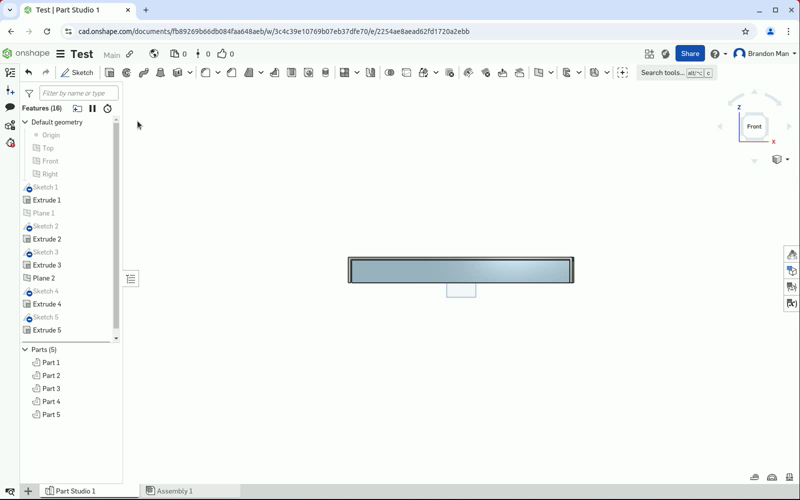
key(shift+h)
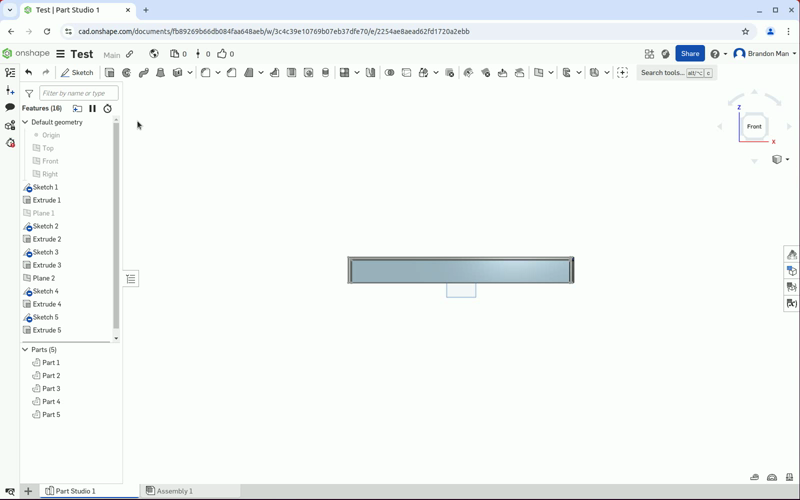
key(shift+7)
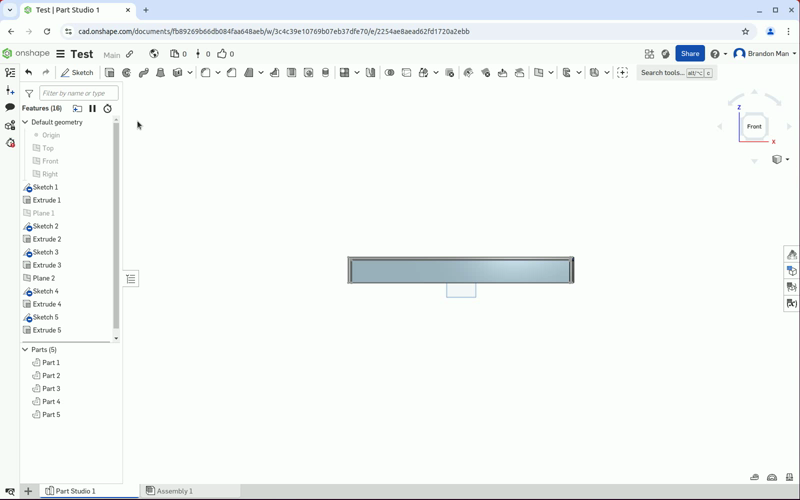
key(left, 2)
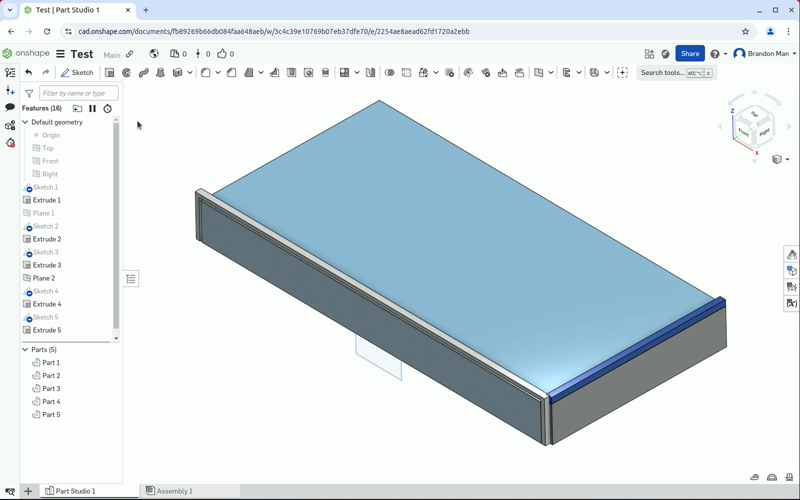
key(down, 2)
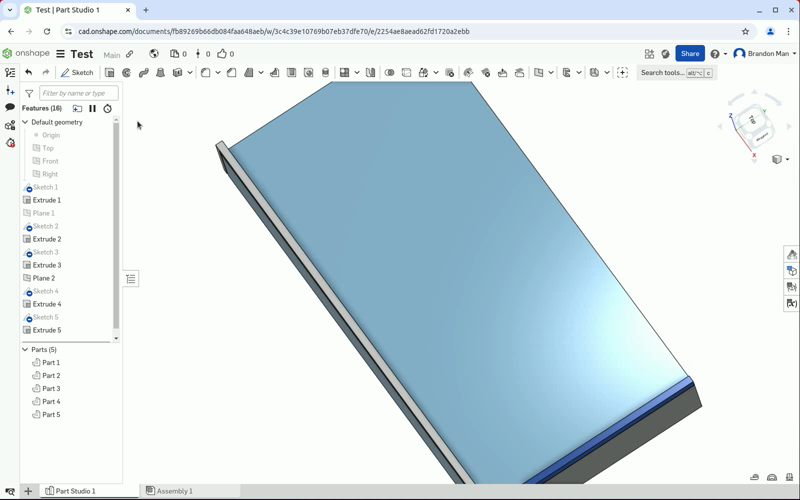
key(up, 2)
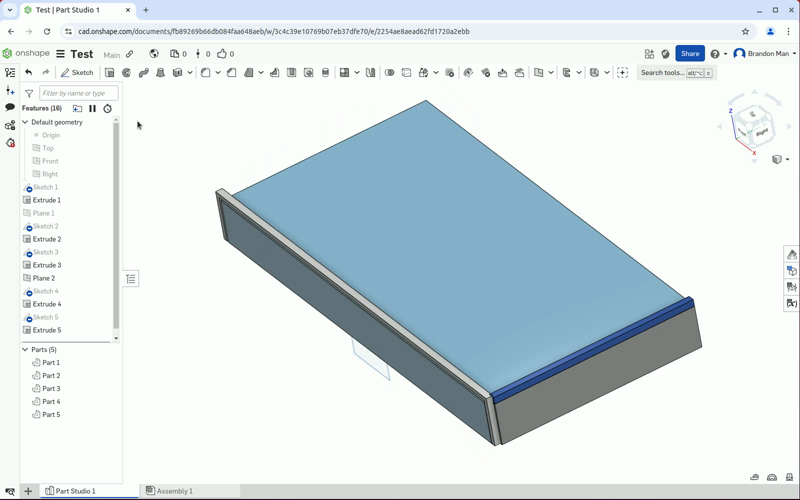
key(right, 2)
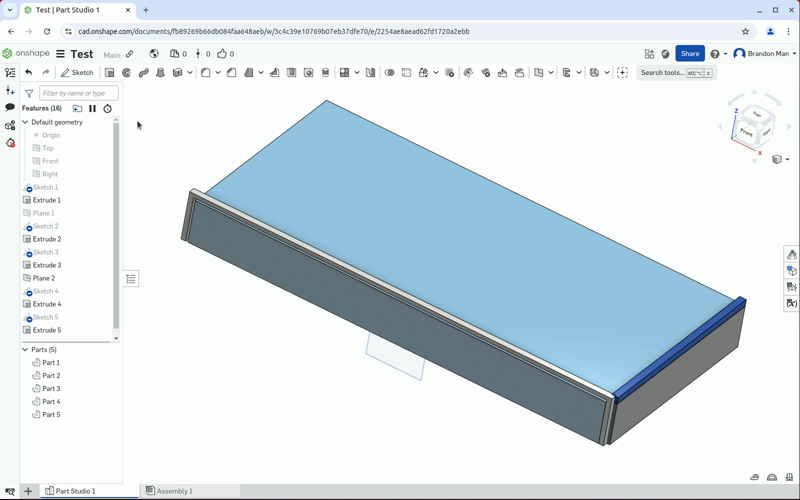
mouse_move(69, 189)
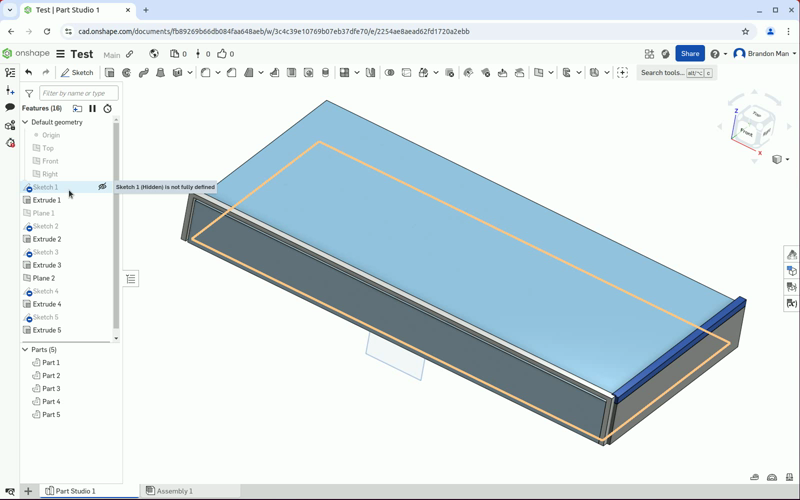
click(69, 189)